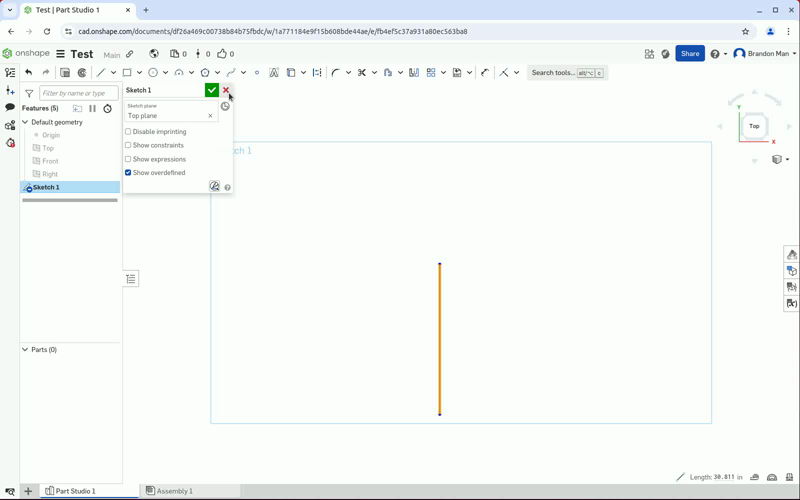
key(shift+h)
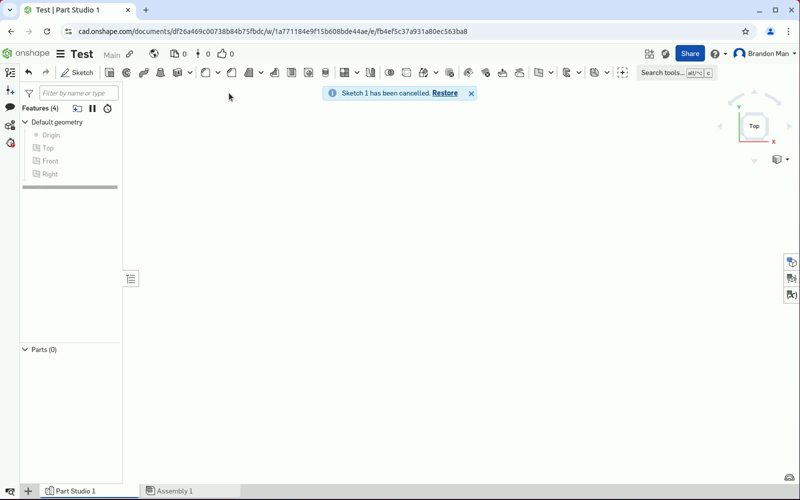
mouse_move(73, 352)
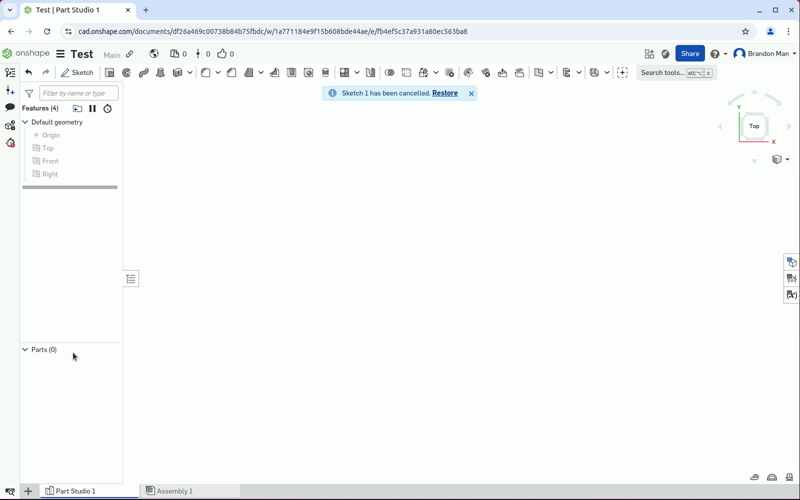
key(y)
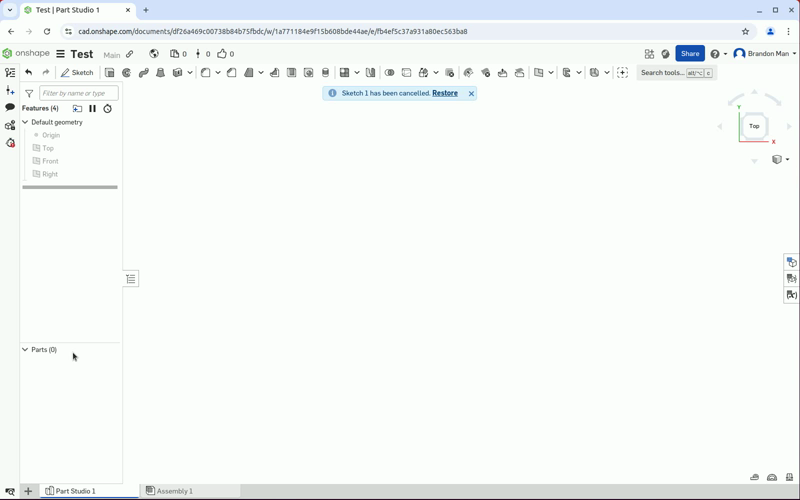
key(shift+p)
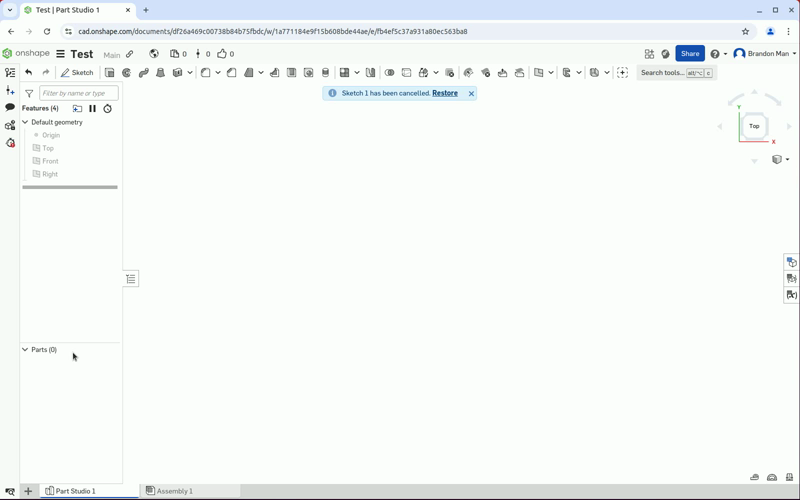
key(space)
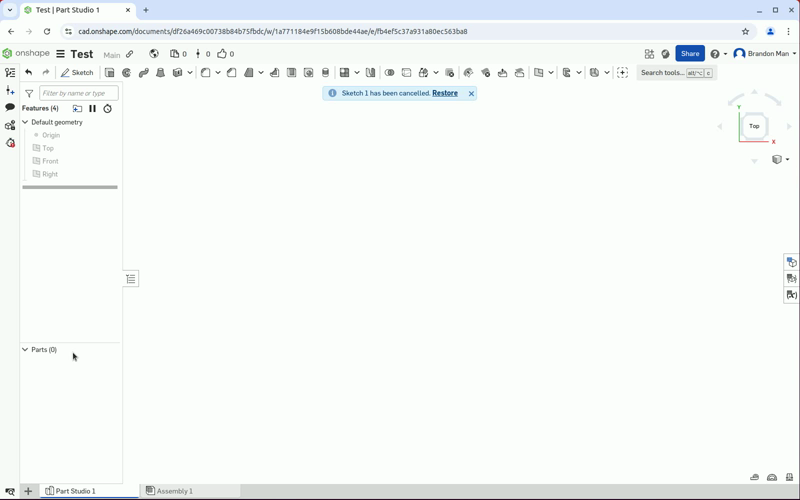
key_down(shift)
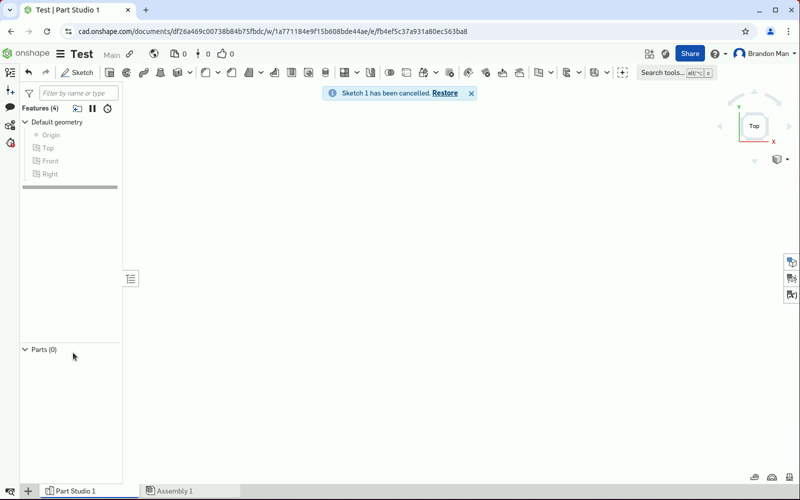
key(up)
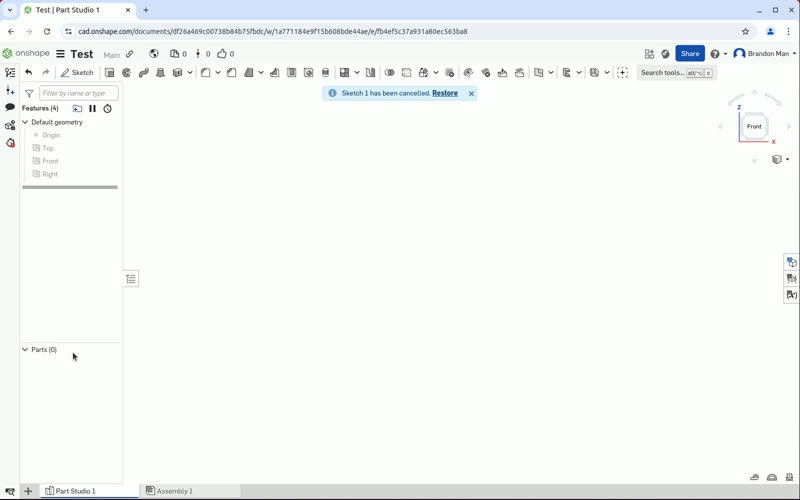
key_up(shift)
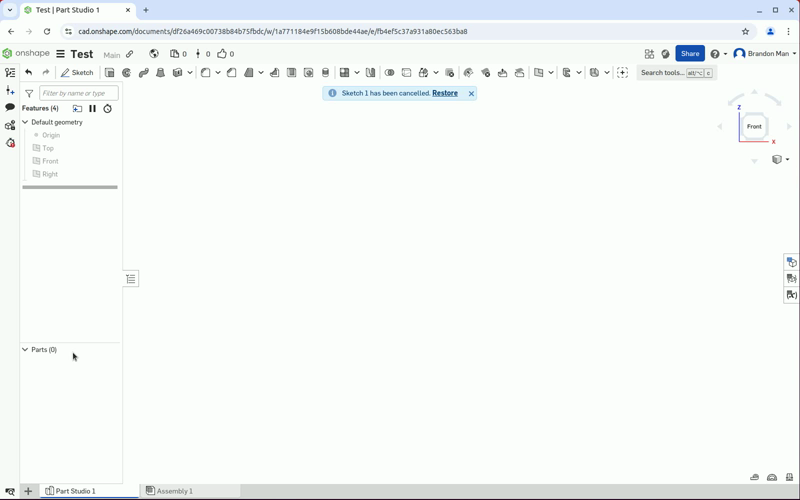
mouse_move(73, 352)
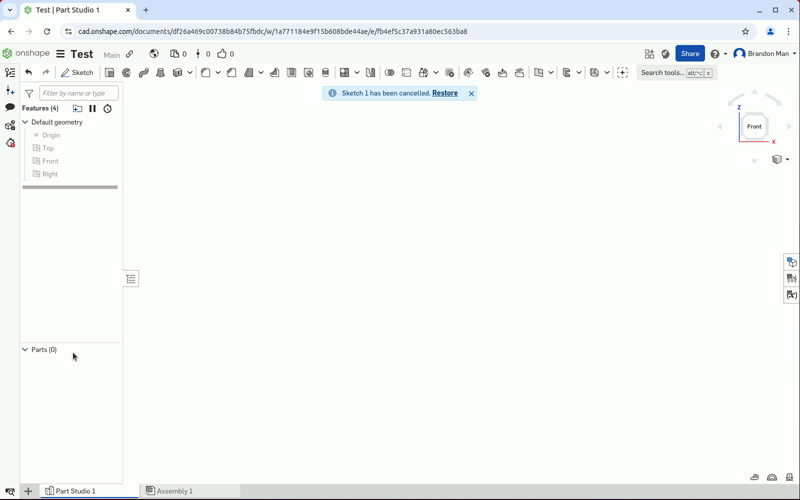
key(shift+y)
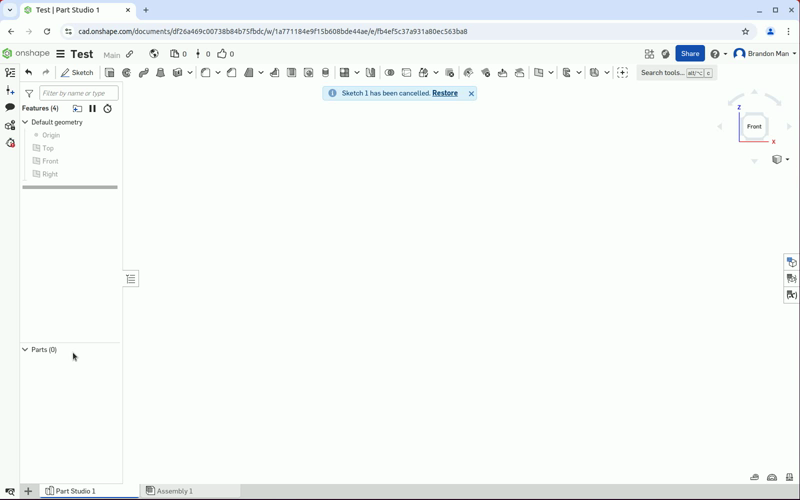
key(shift+s)
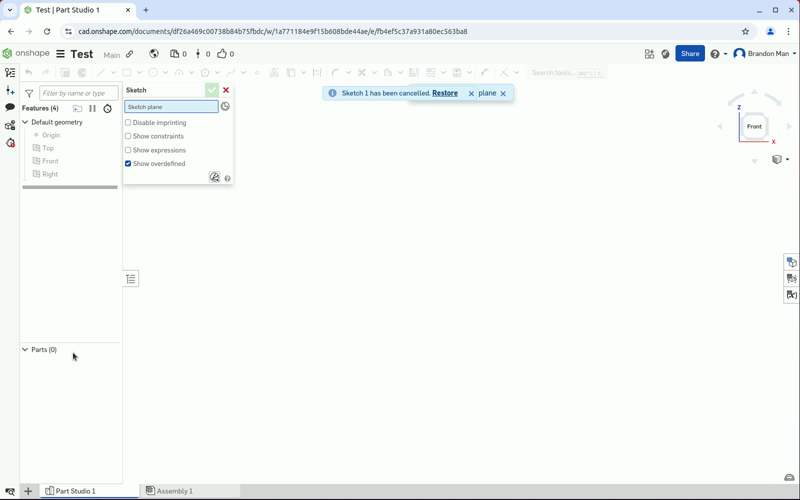
mouse_move(73, 163)
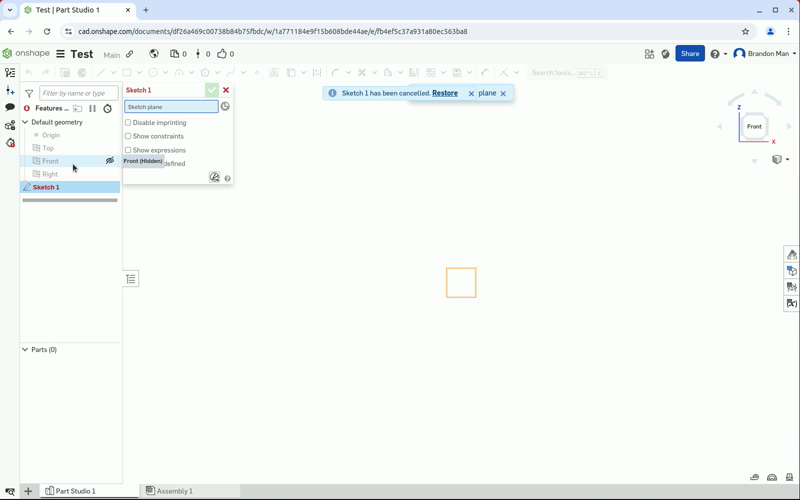
click(73, 163)
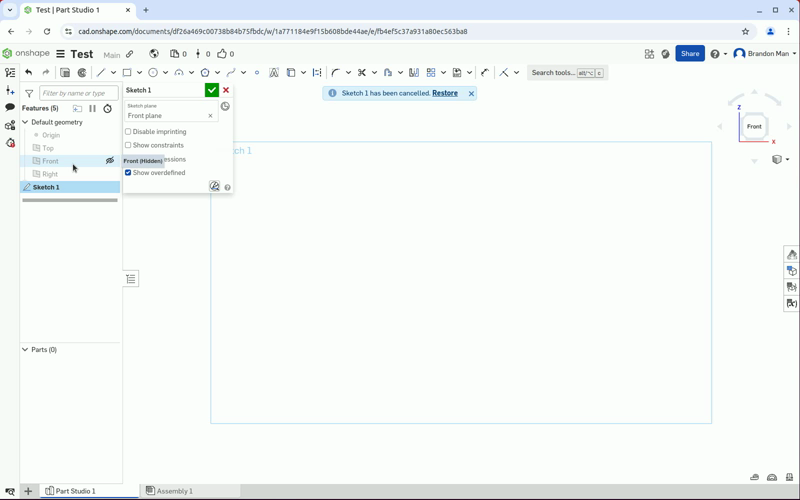
mouse_move(73, 352)
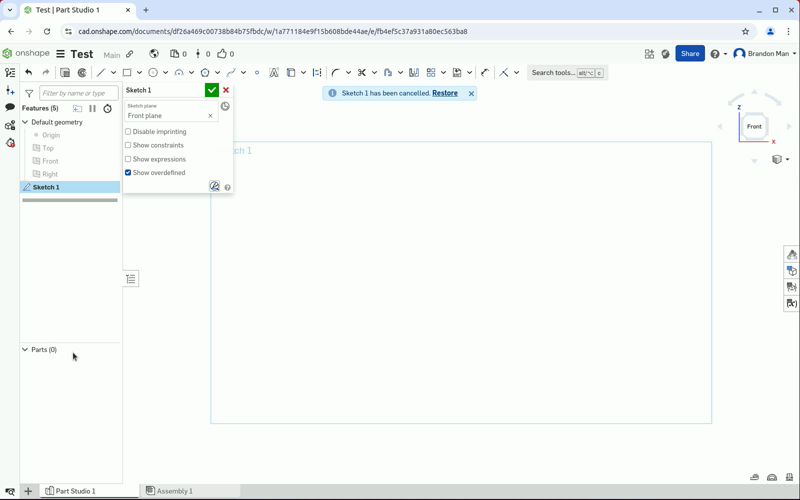
key(y)
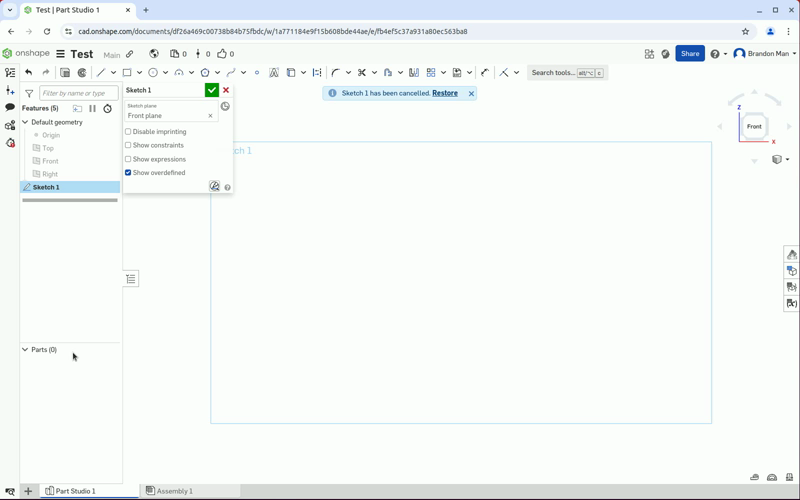
key(c)
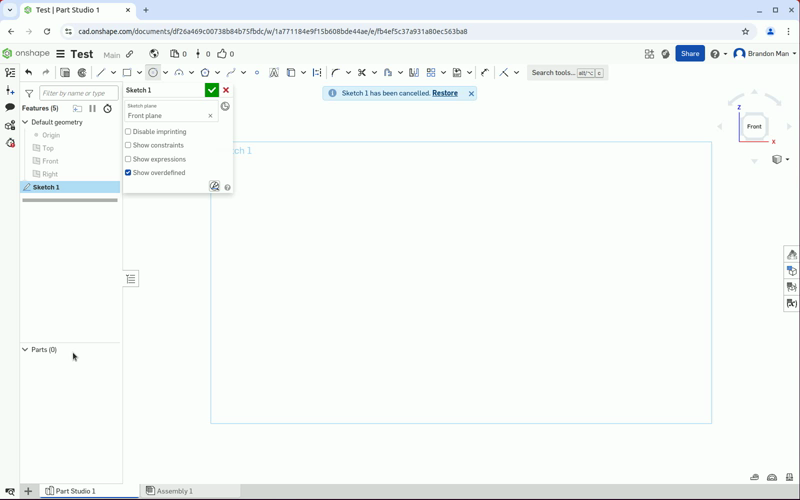
key_down(shift)
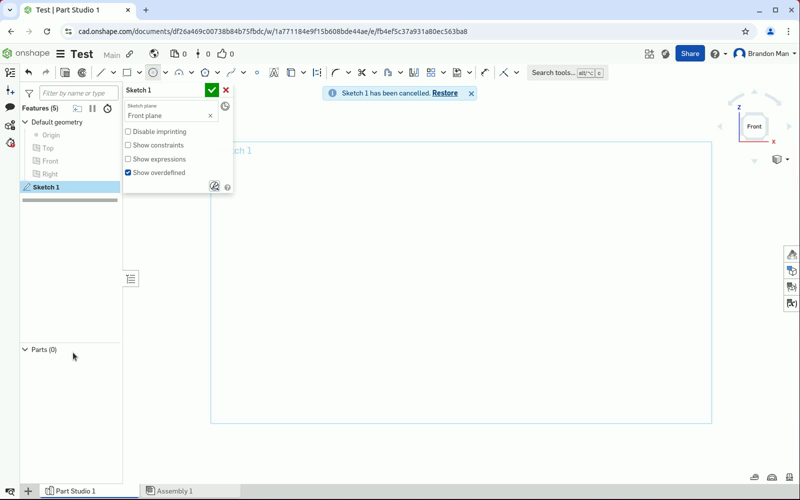
mouse_move(461, 282)
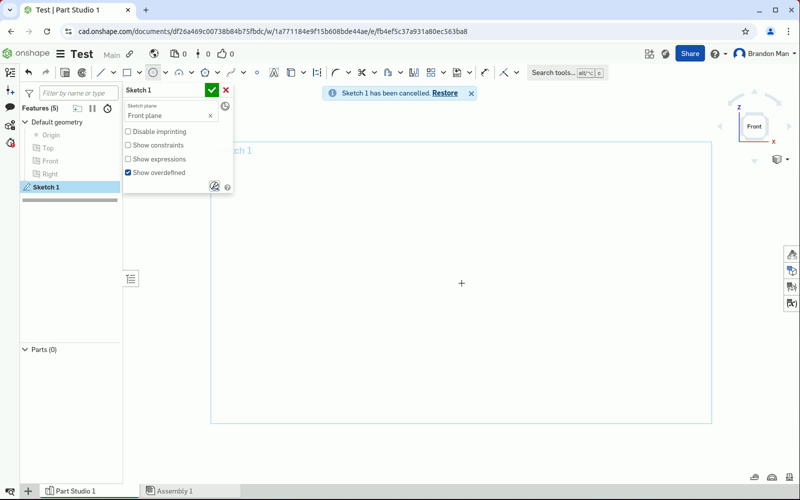
click(461, 282)
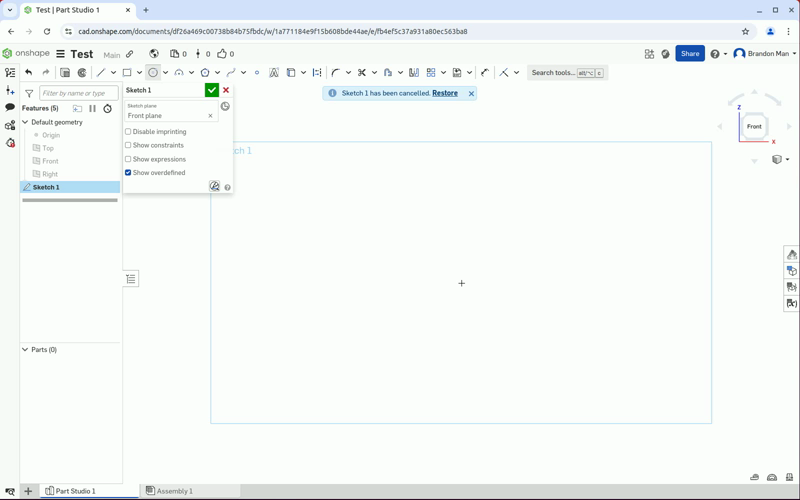
key_up(shift)
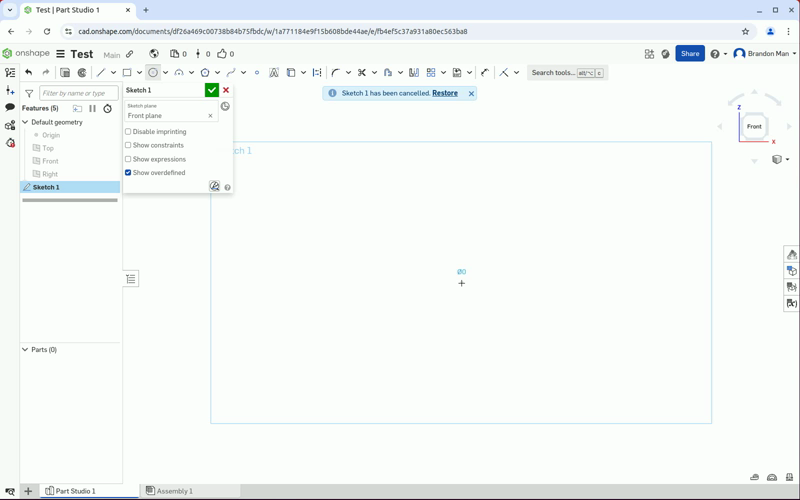
mouse_move(471, 282)
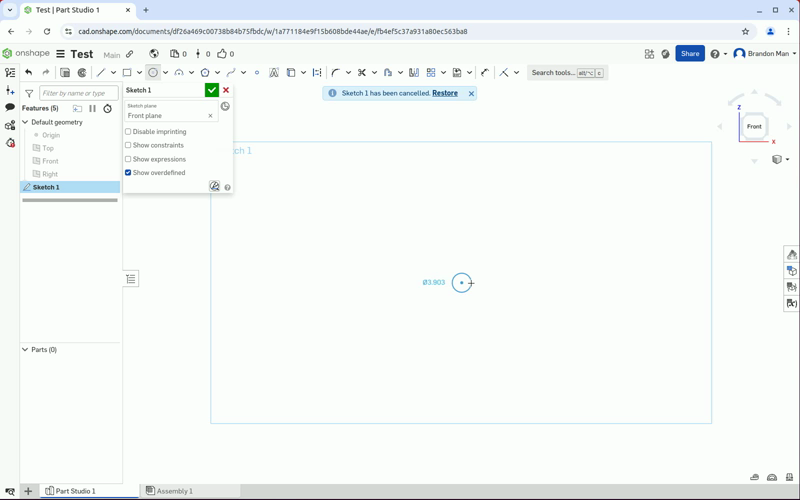
click(471, 282)
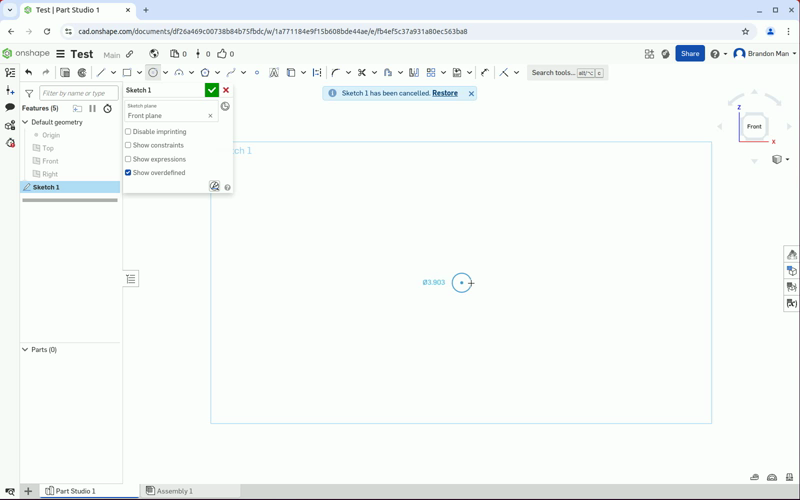
key(esc)
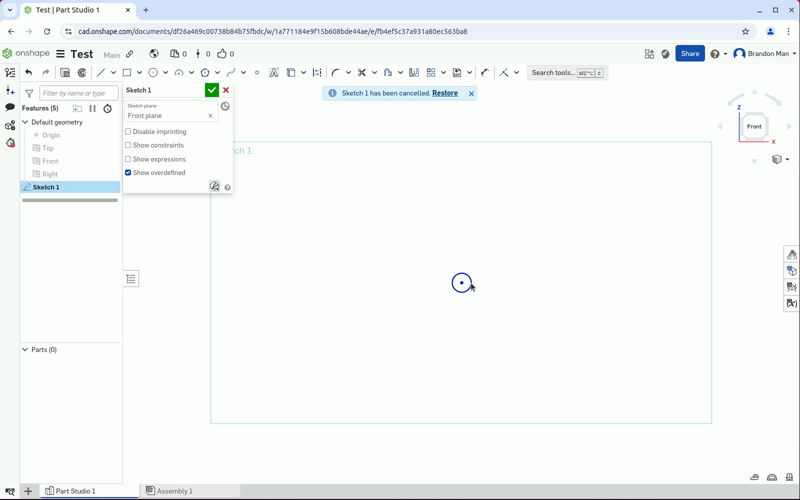
key(c)
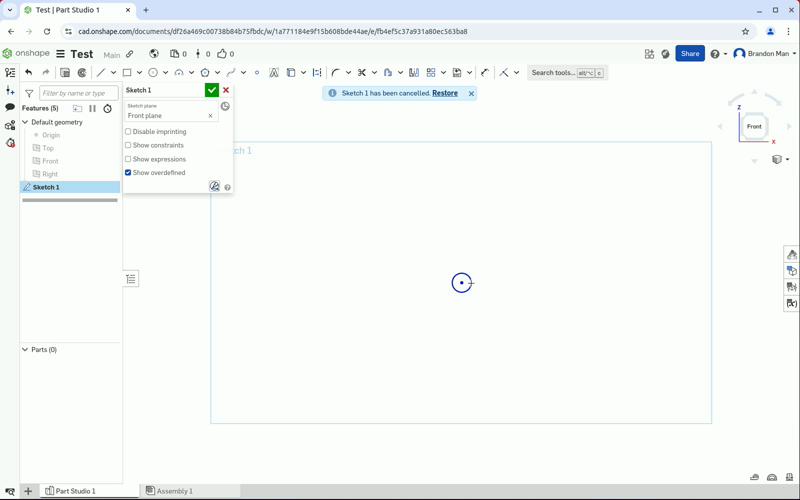
key_down(shift)
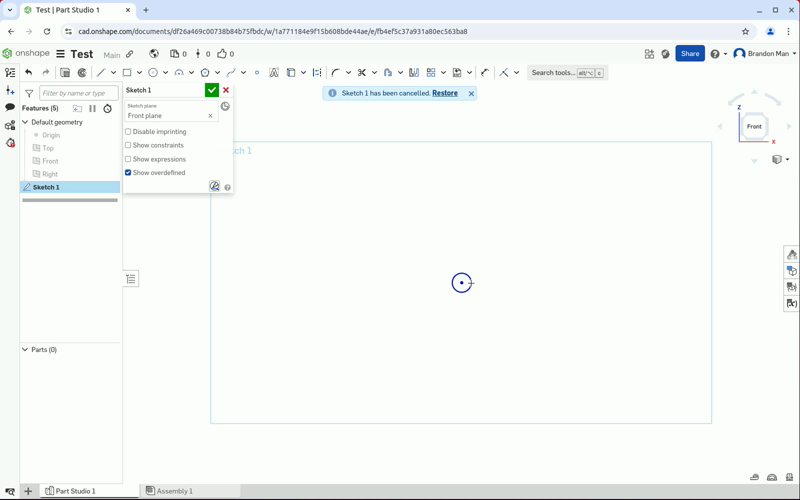
mouse_move(461, 282)
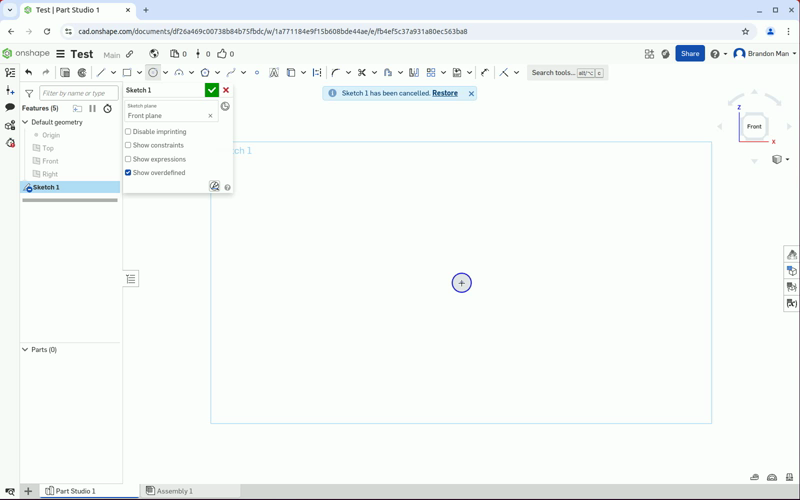
click(461, 282)
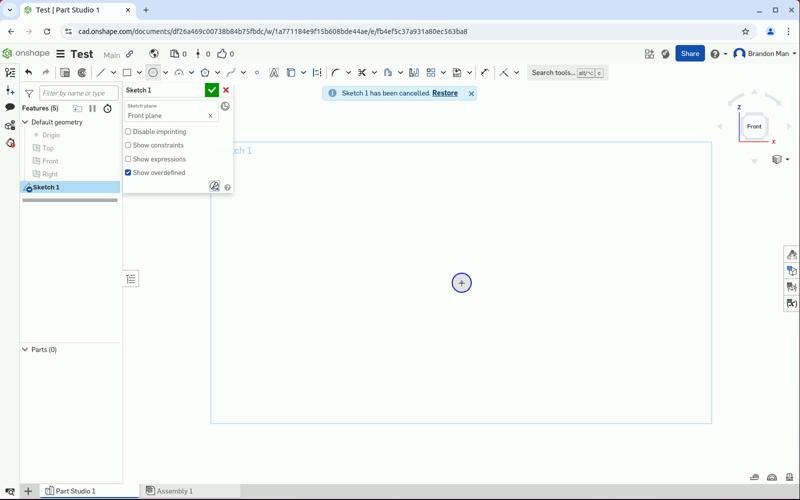
key_up(shift)
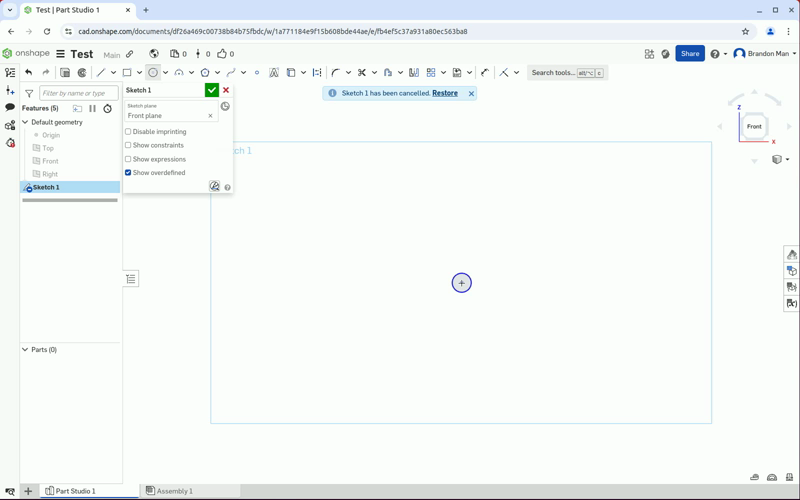
mouse_move(464, 282)
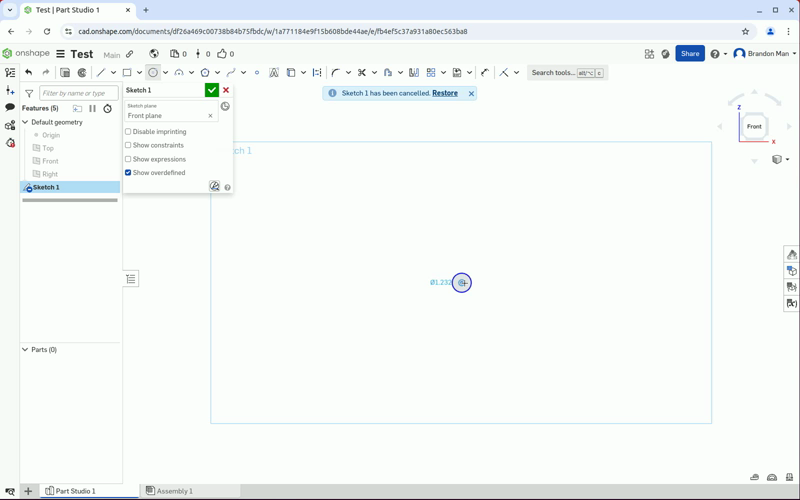
scroll(6)
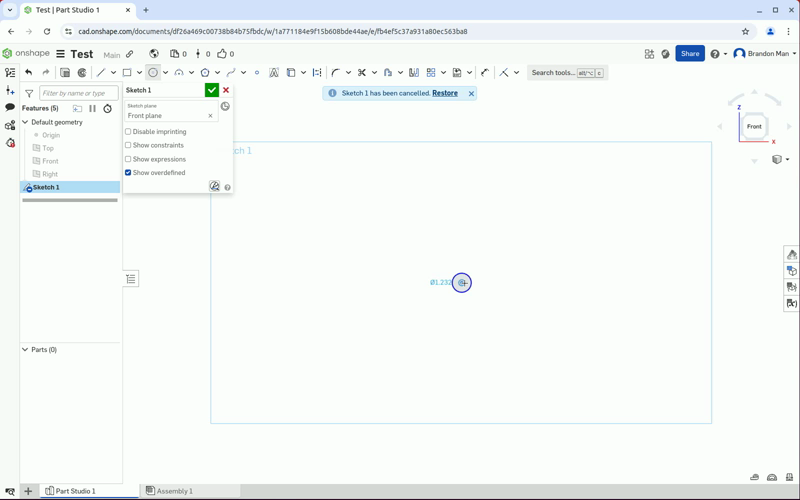
scroll(6)
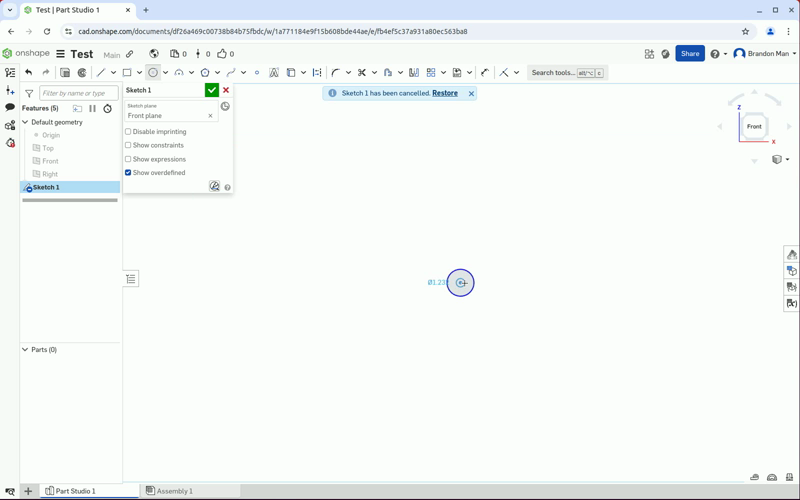
scroll(6)
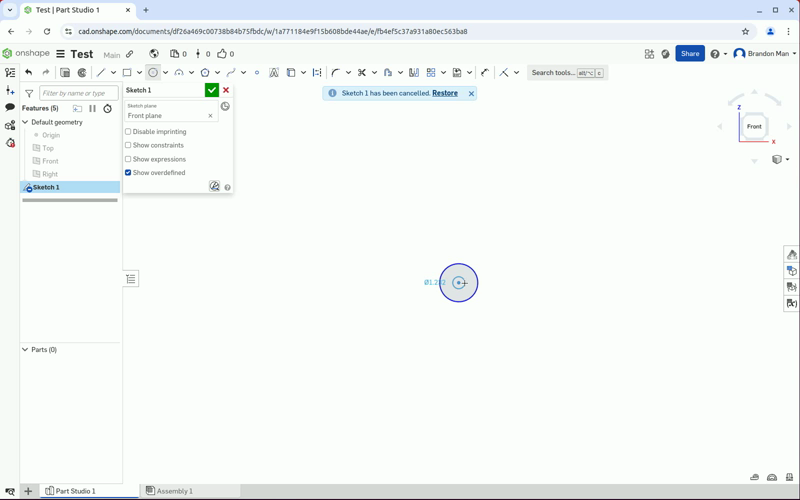
scroll(6)
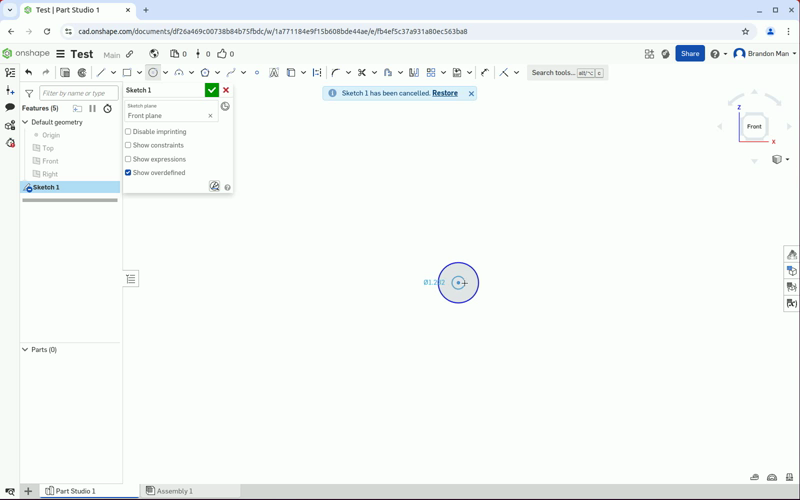
scroll(6)
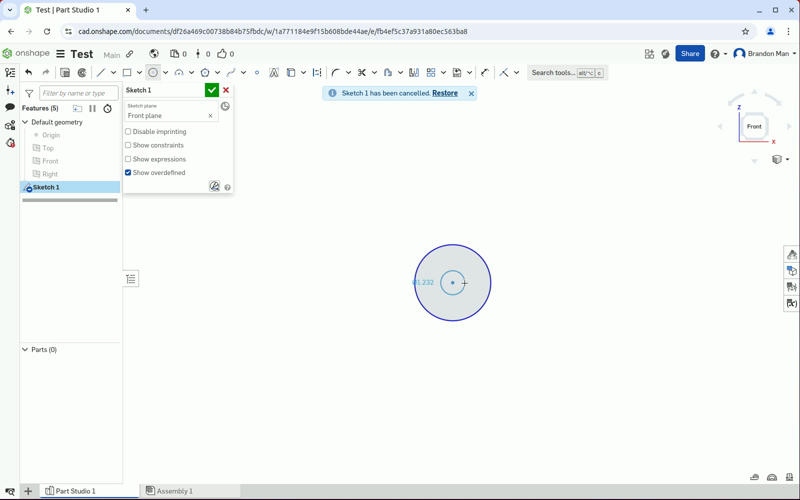
scroll(6)
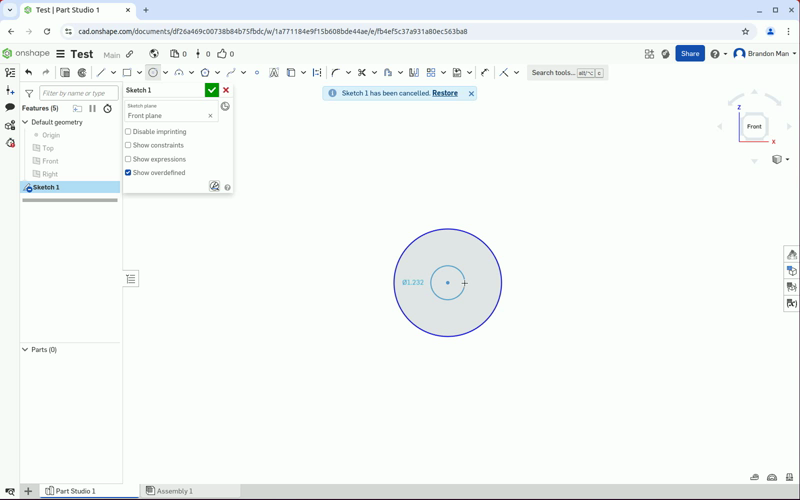
scroll(6)
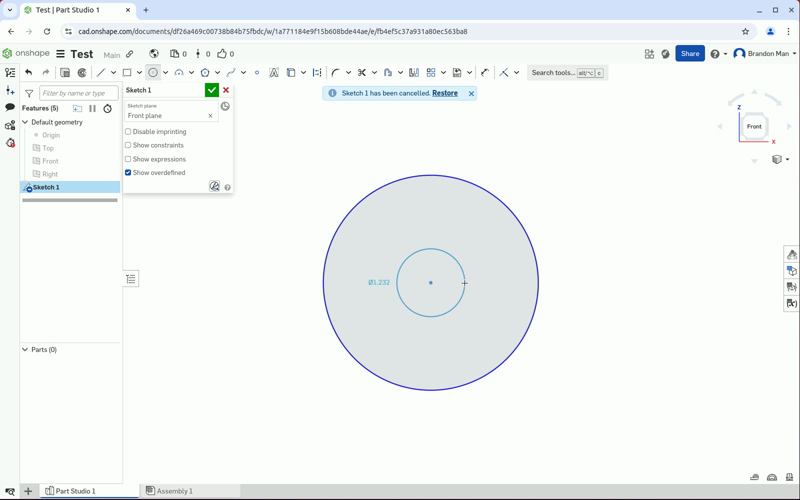
click(464, 282)
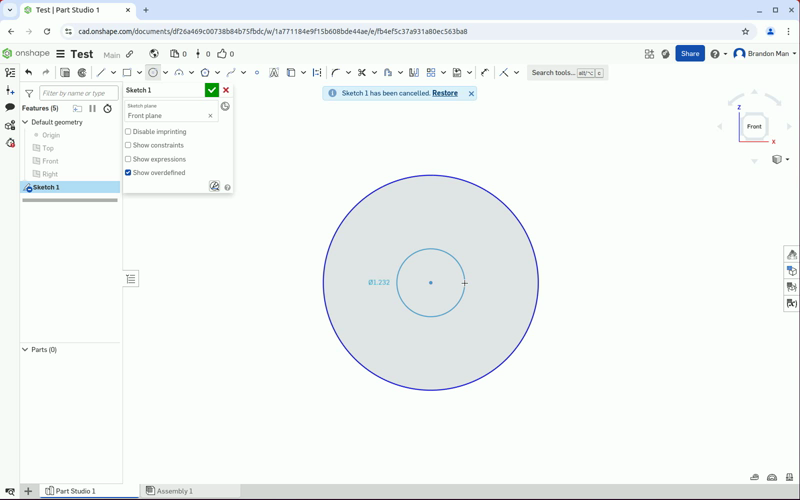
scroll(-6)
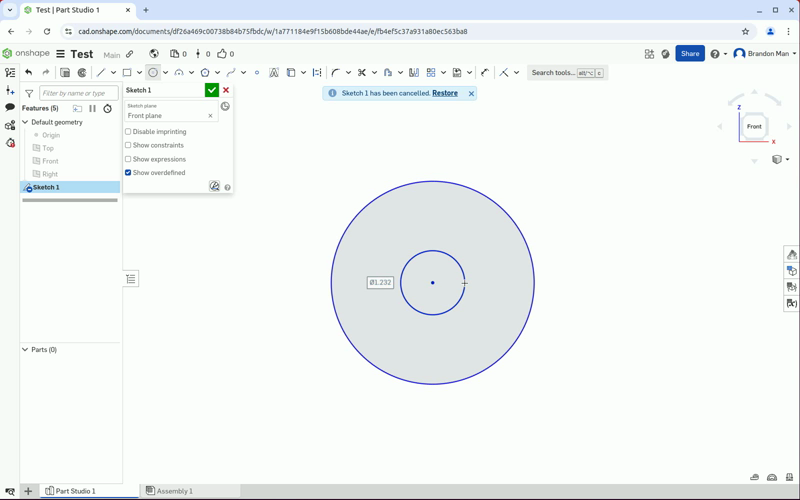
scroll(-6)
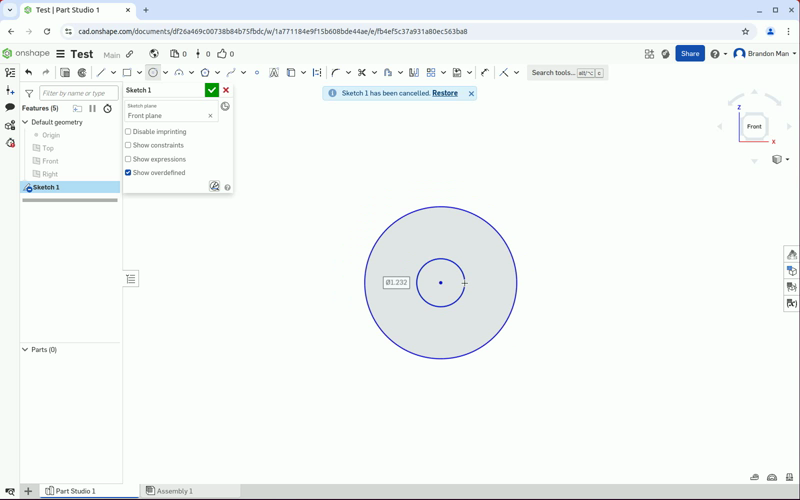
scroll(-6)
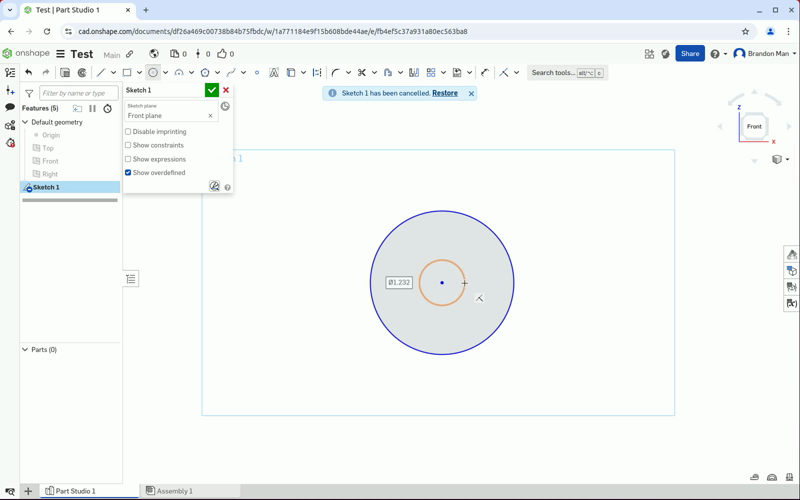
scroll(-6)
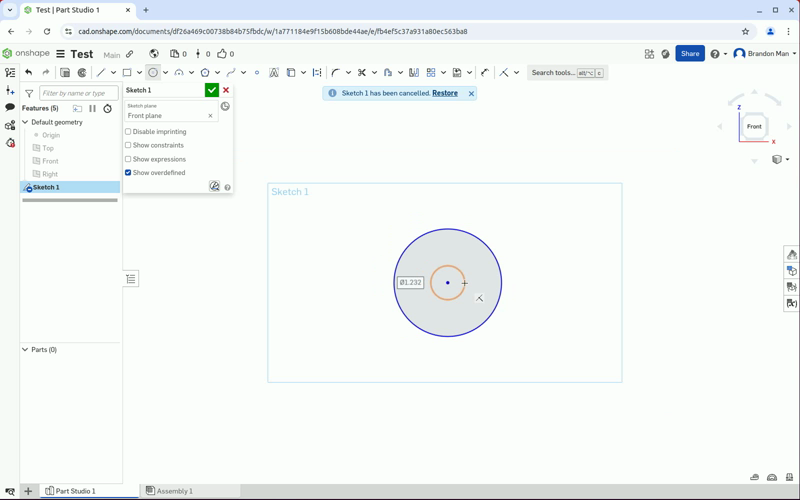
scroll(-6)
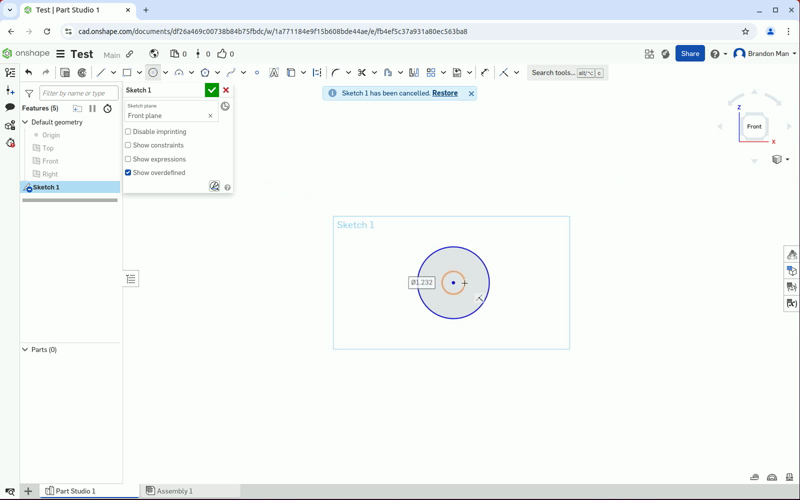
scroll(-6)
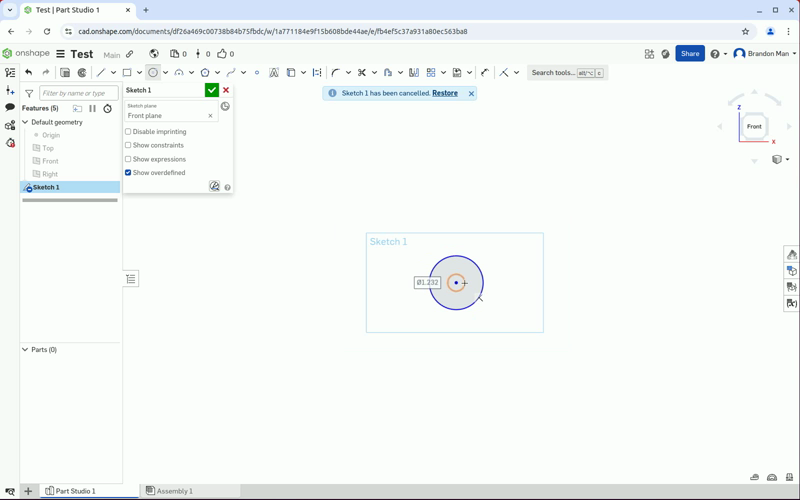
scroll(-6)
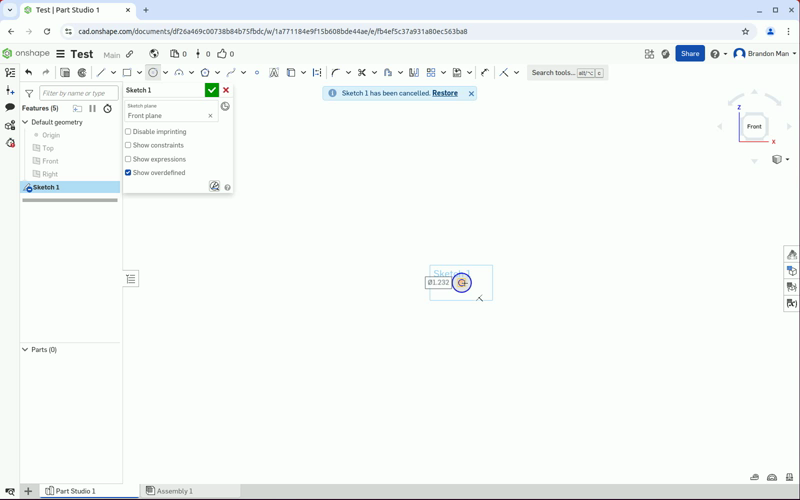
key(esc)
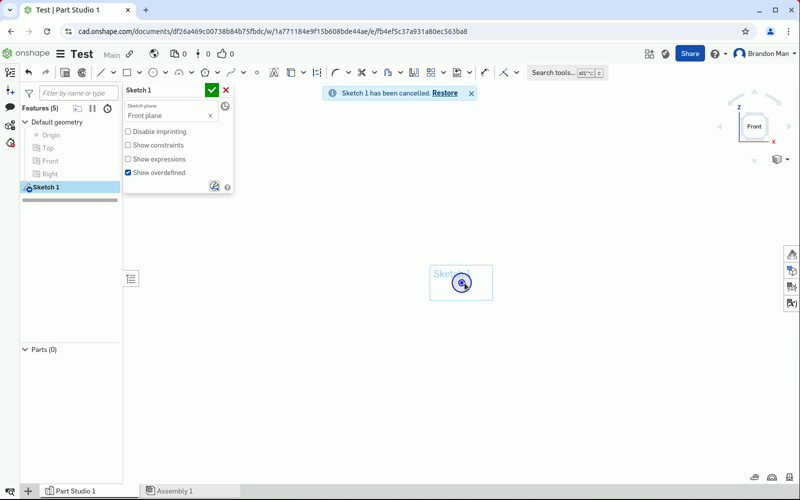
mouse_move(467, 277)
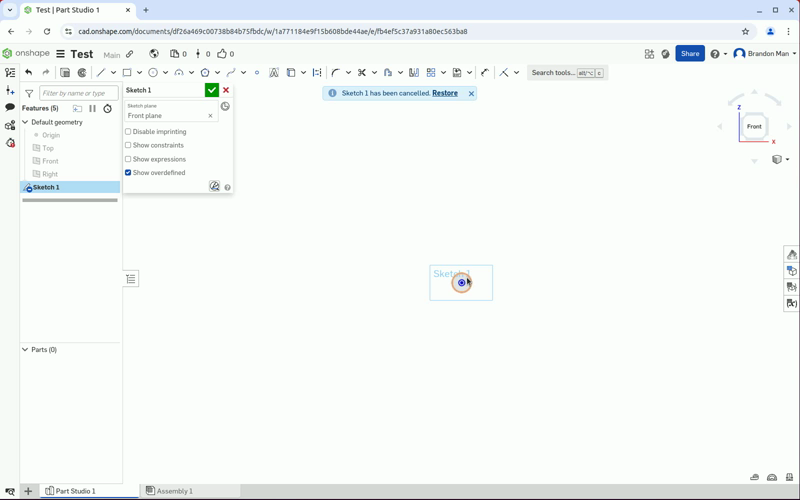
scroll(6)
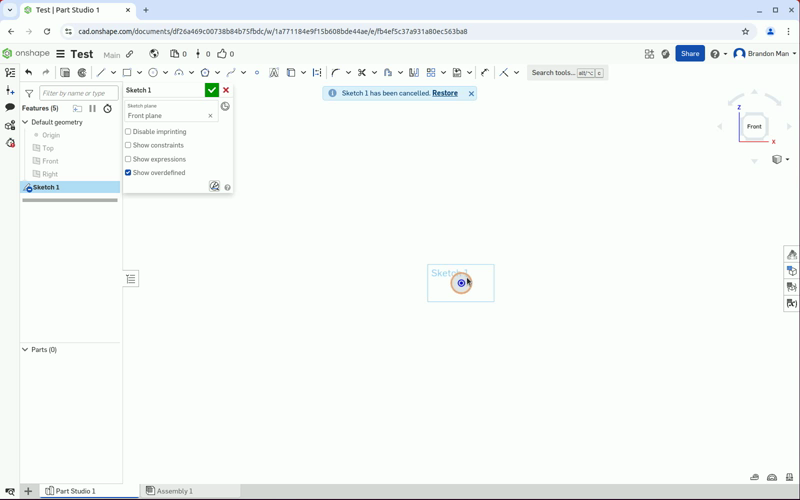
scroll(6)
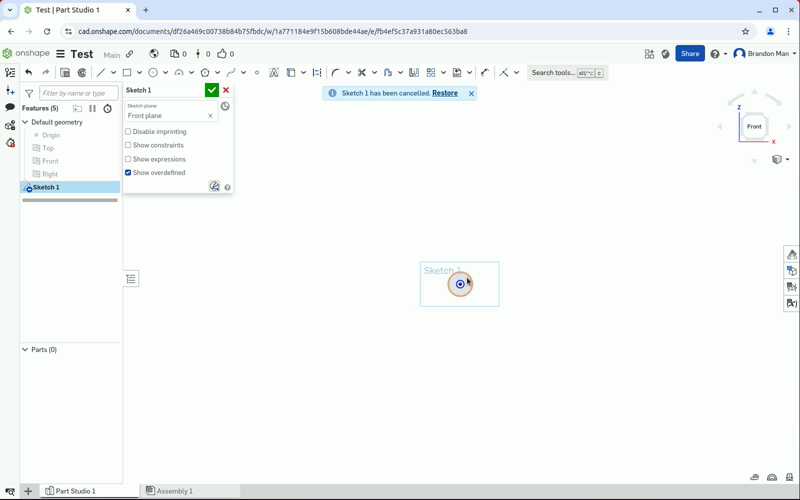
scroll(6)
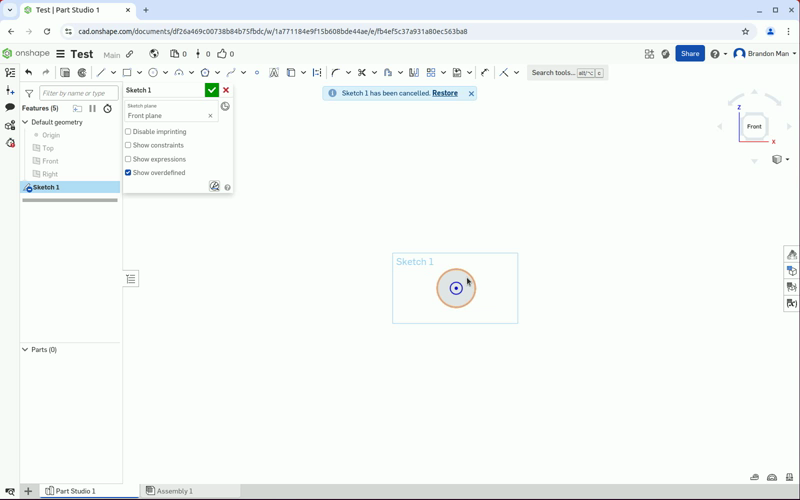
scroll(6)
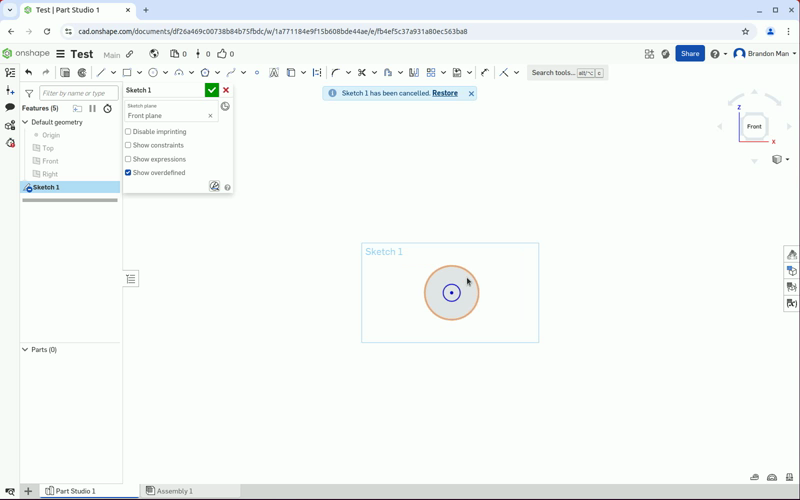
scroll(6)
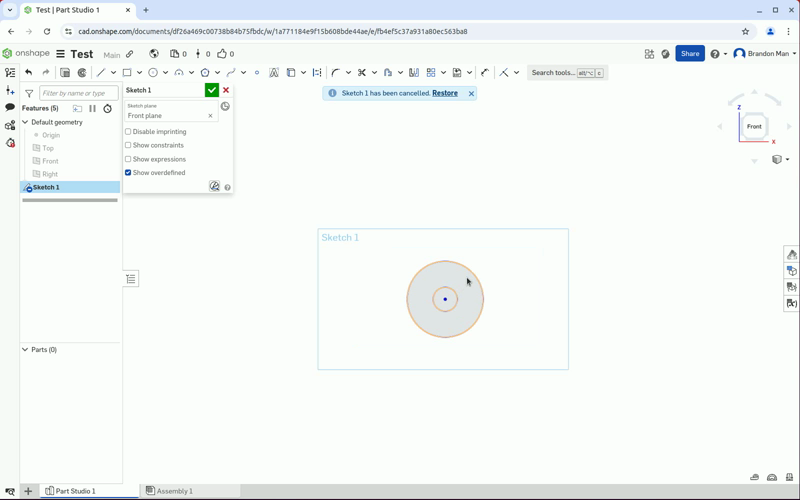
scroll(6)
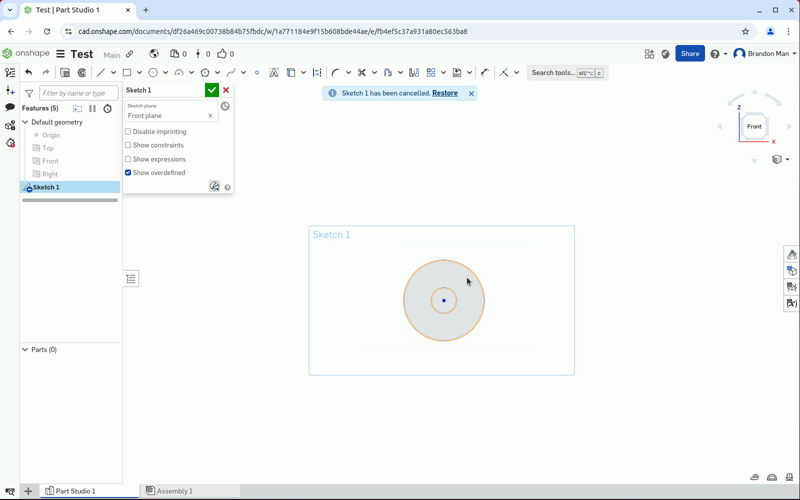
scroll(6)
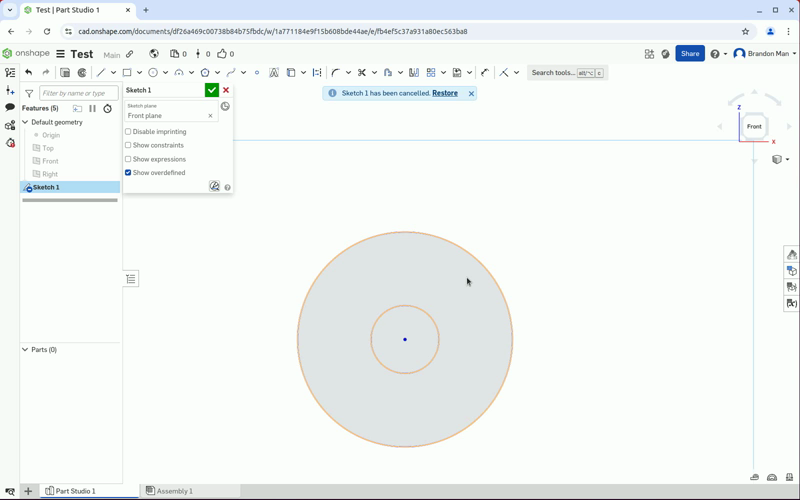
click(467, 277)
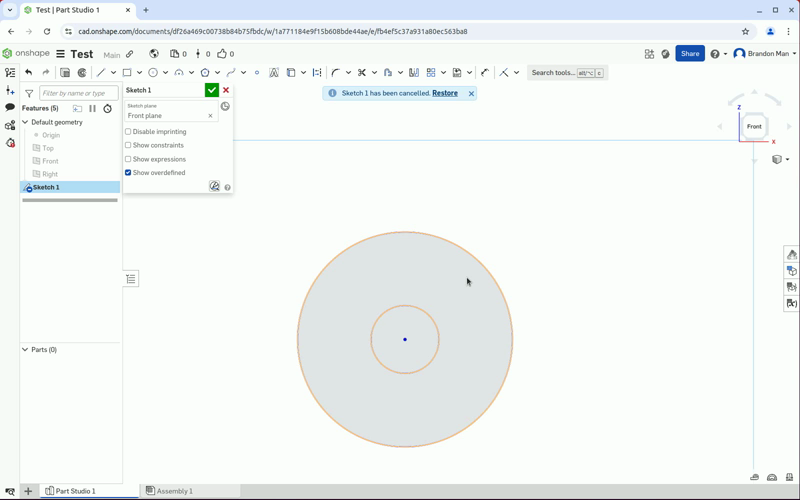
scroll(-6)
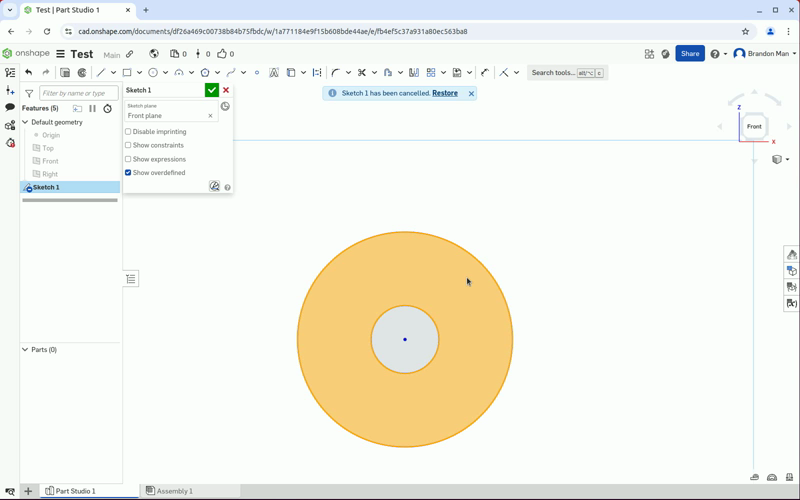
scroll(-6)
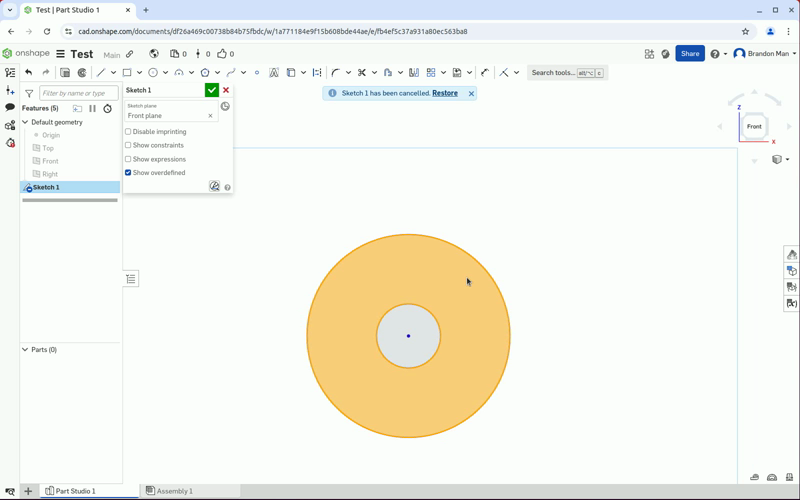
scroll(-6)
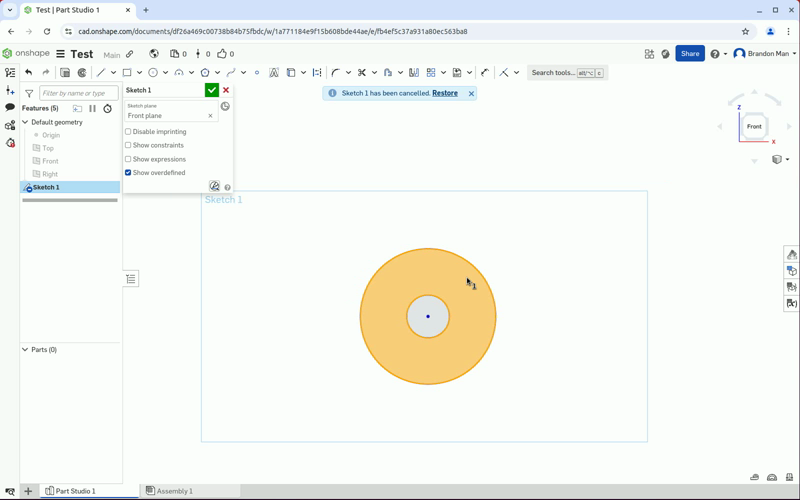
scroll(-6)
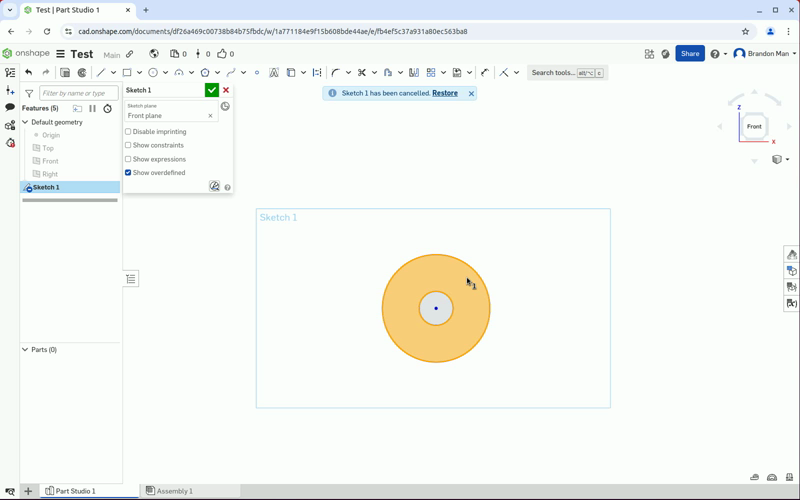
scroll(-6)
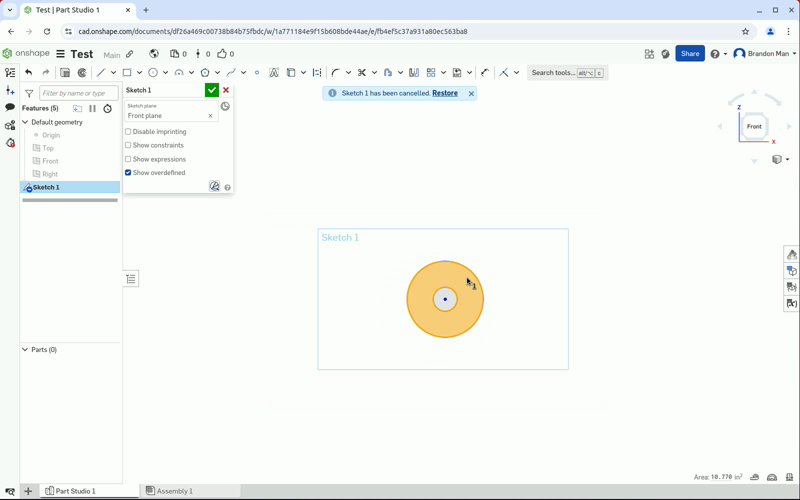
scroll(-6)
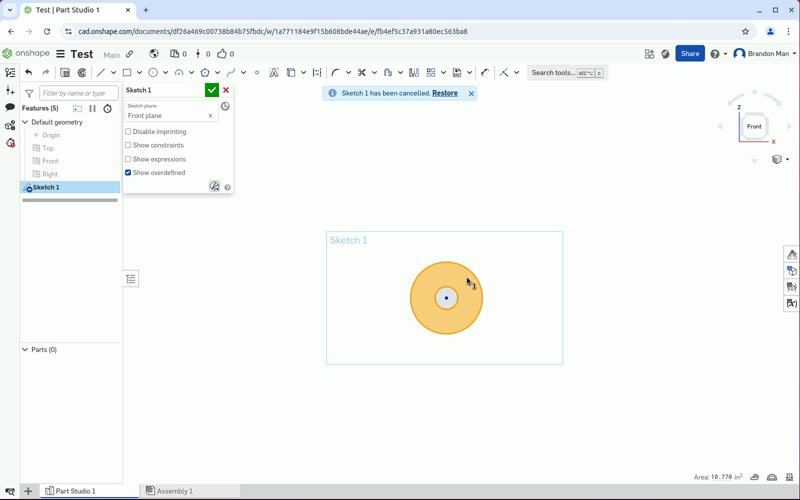
scroll(-6)
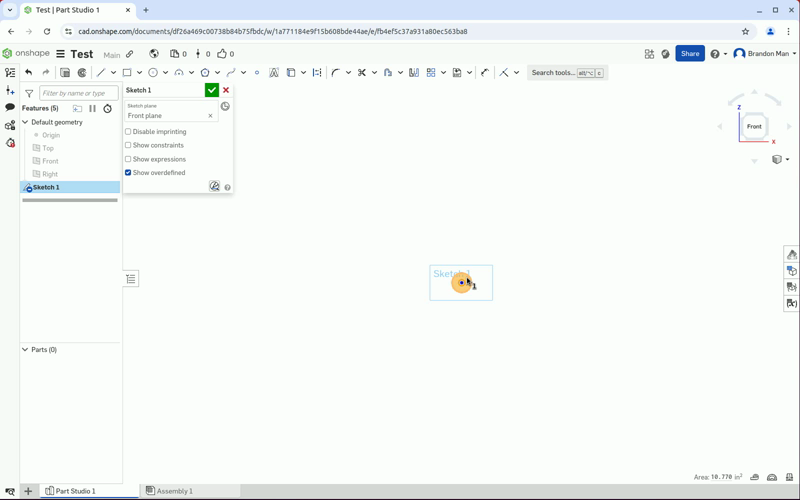
mouse_move(73, 352)
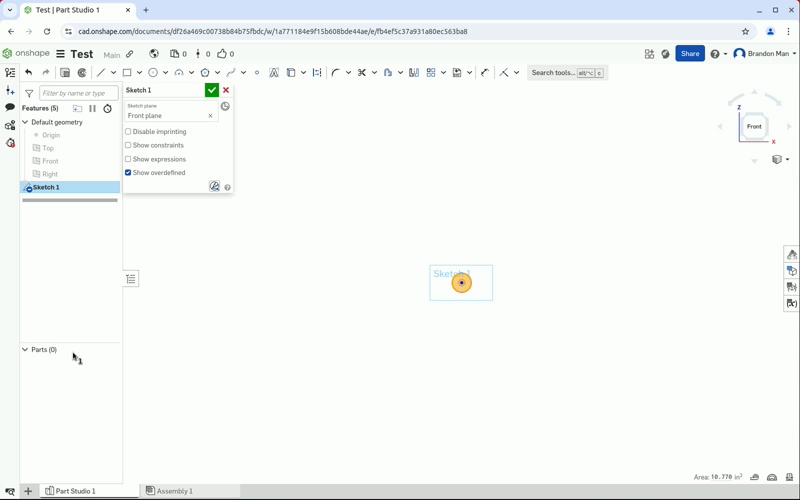
key(shift+y)
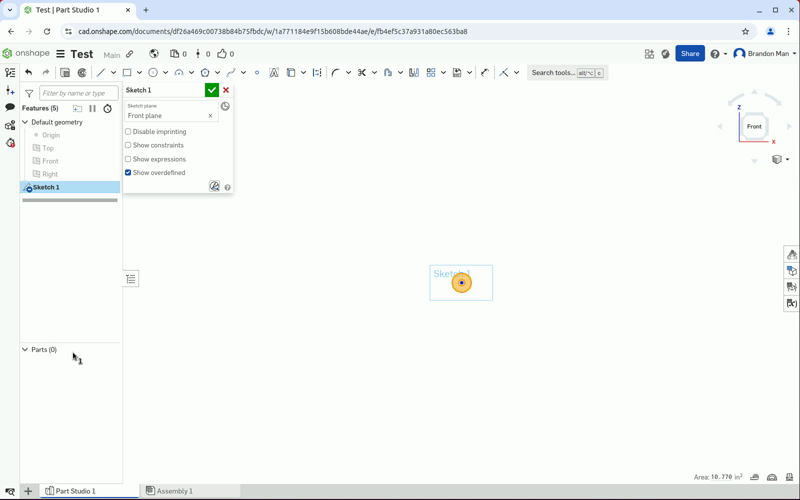
key(shift+e)
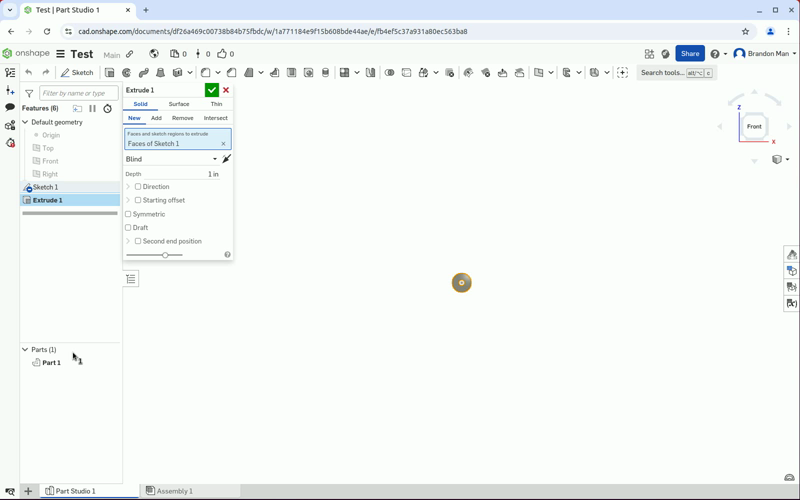
mouse_move(143, 106)
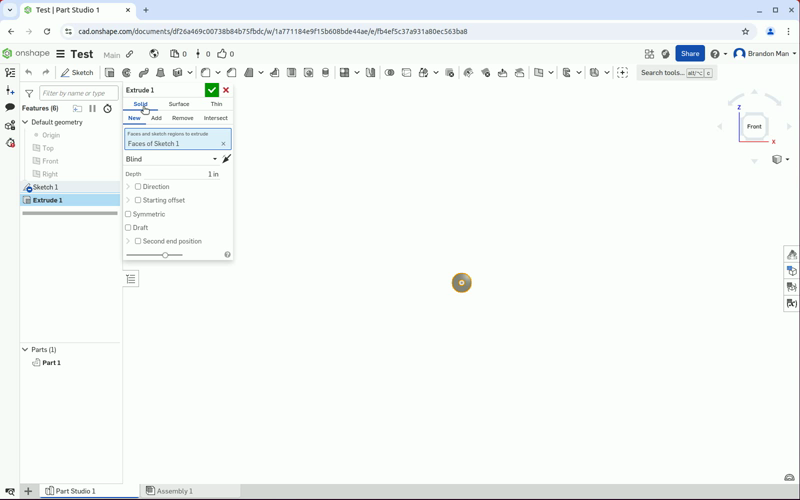
click(143, 106)
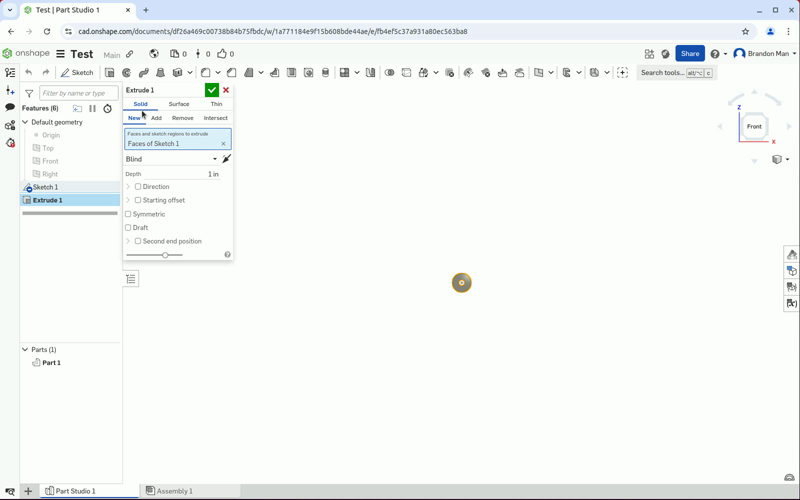
mouse_move(137, 120)
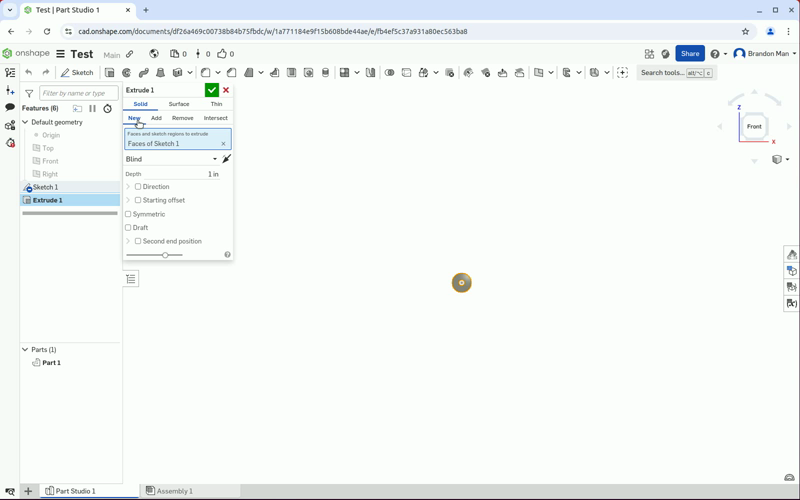
click(137, 120)
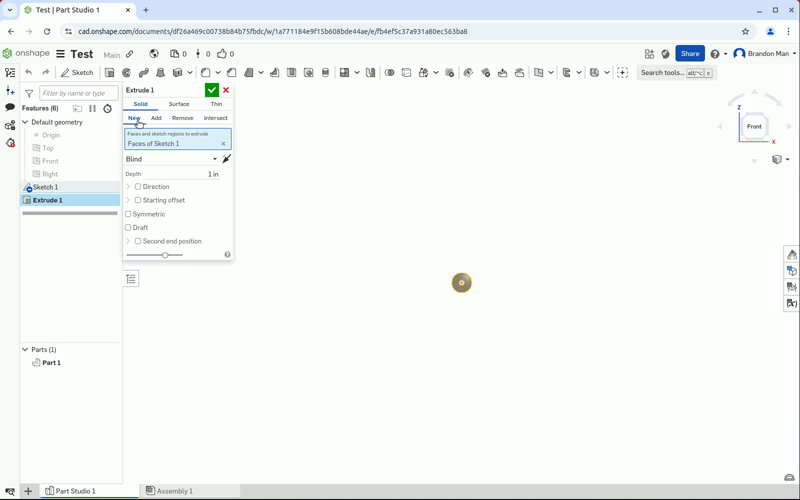
key(tab, 4)
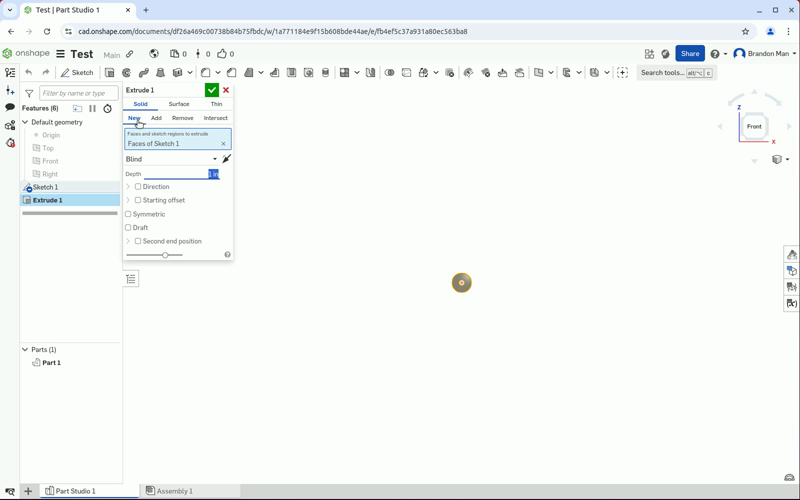
text(0.481)
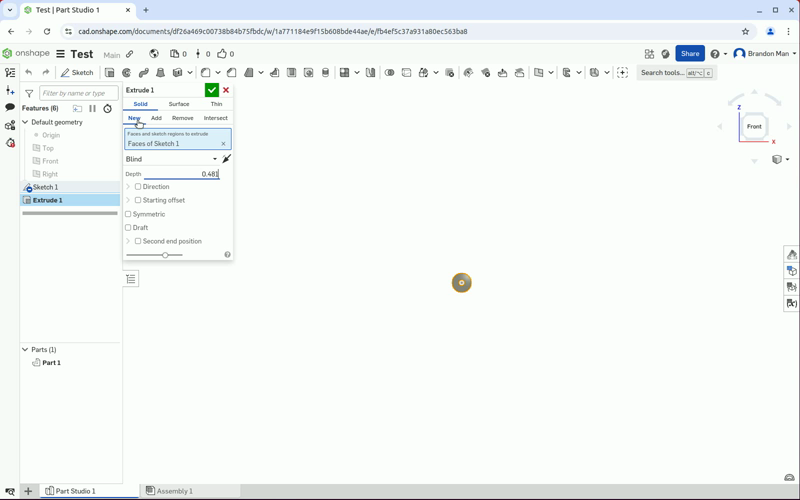
key(enter)
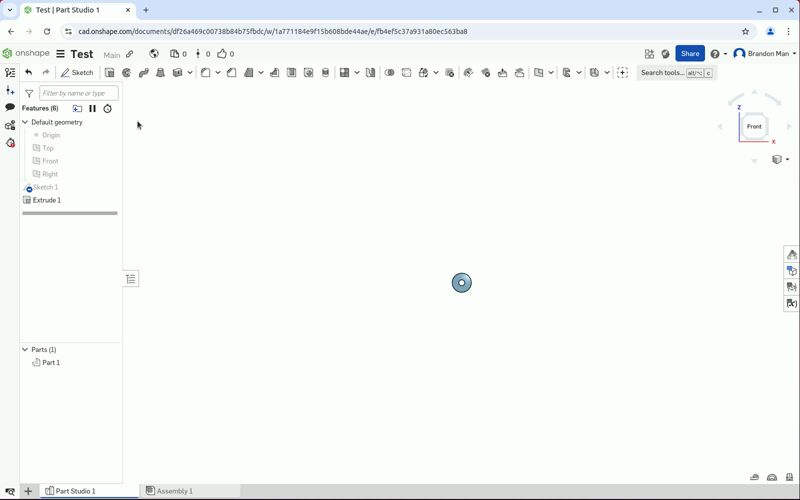
key(shift+h)
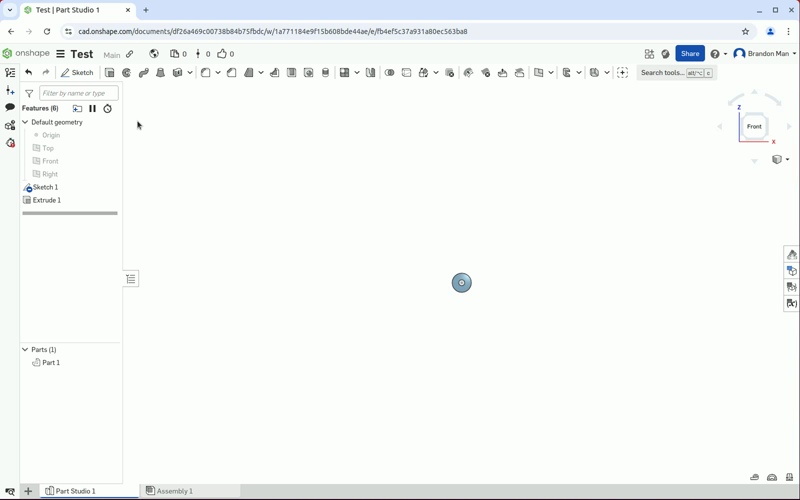
key(shift+h)
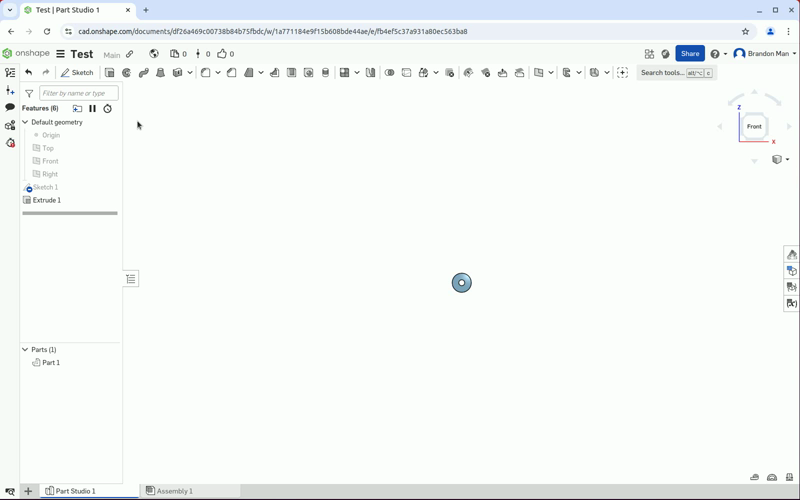
mouse_move(73, 189)
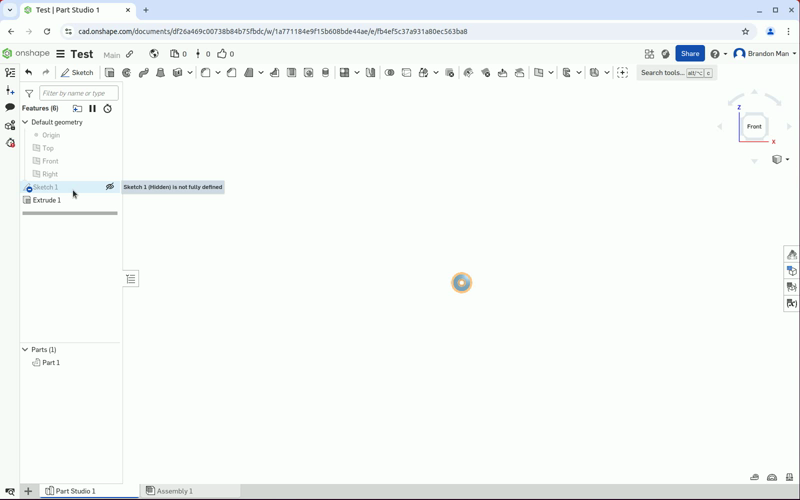
click(73, 189)
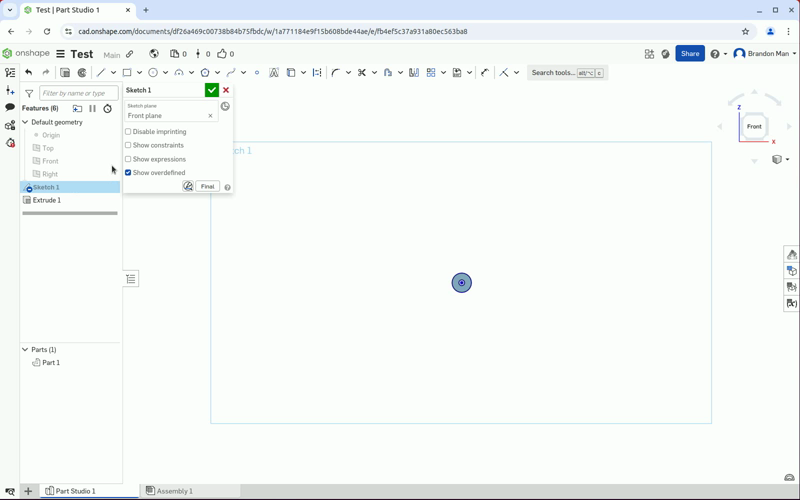
mouse_move(229, 92)
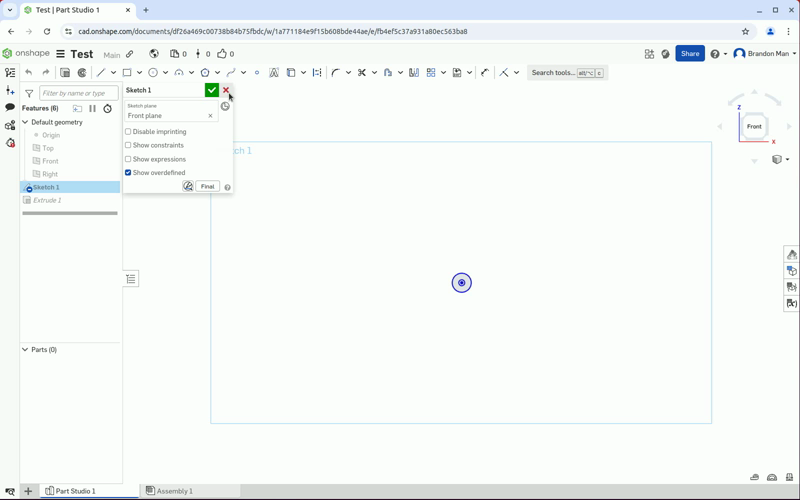
click(229, 92)
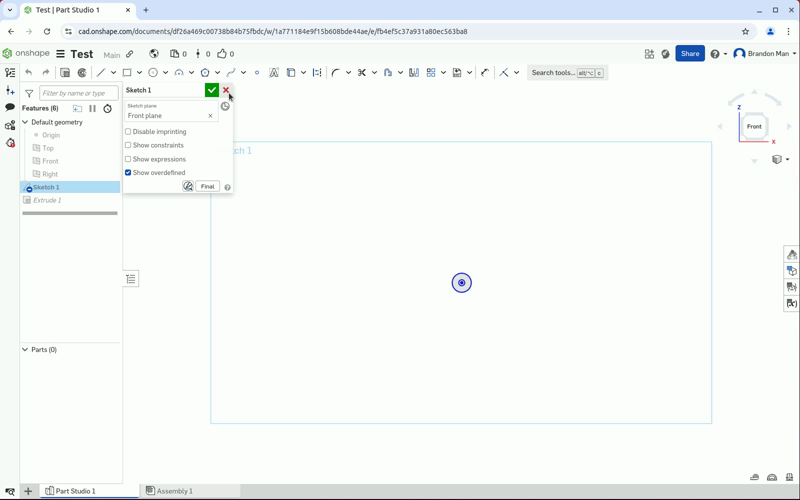
key(shift+s)
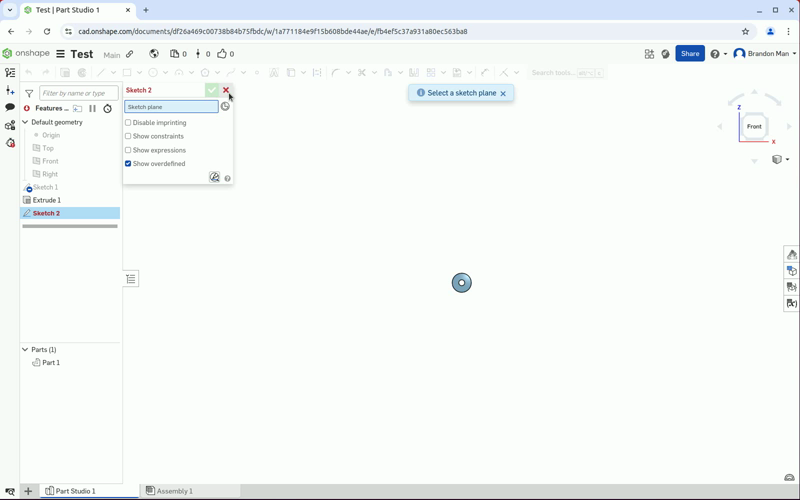
mouse_move(73, 163)
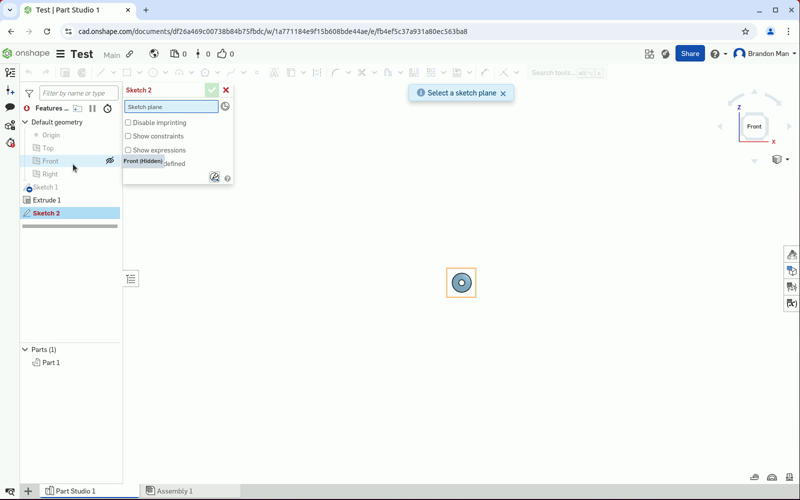
click(73, 163)
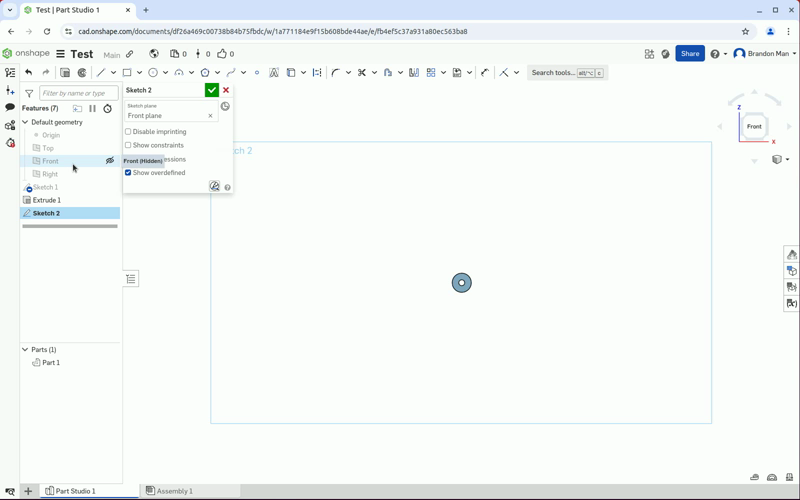
mouse_move(73, 352)
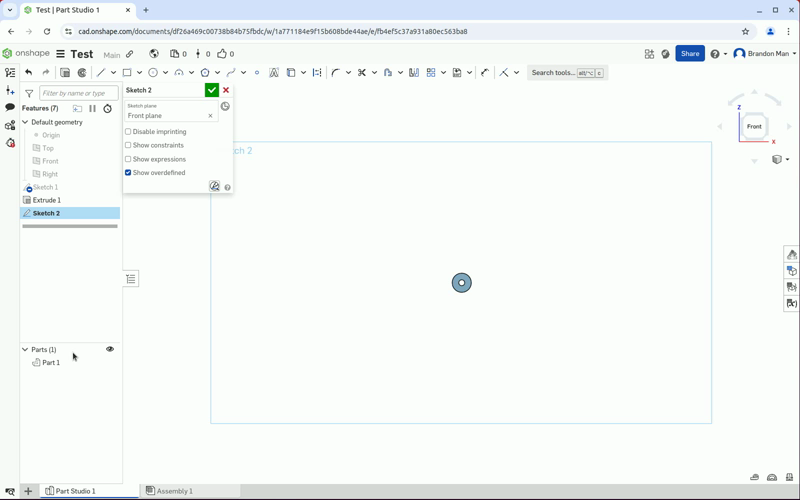
key(y)
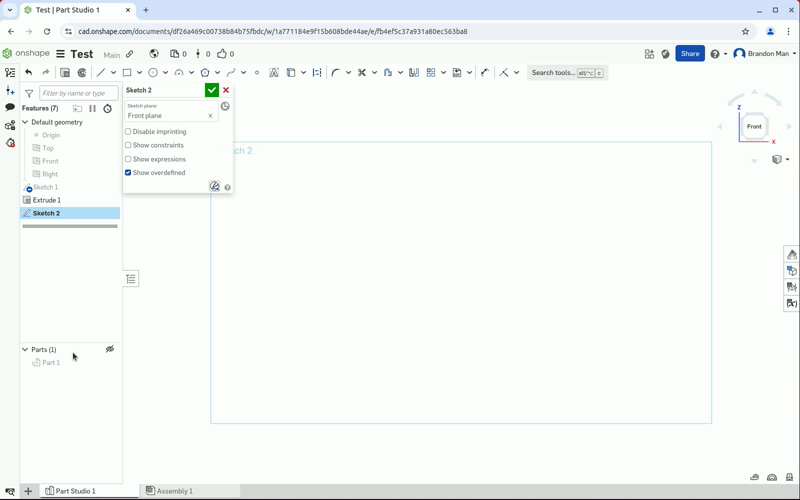
key(c)
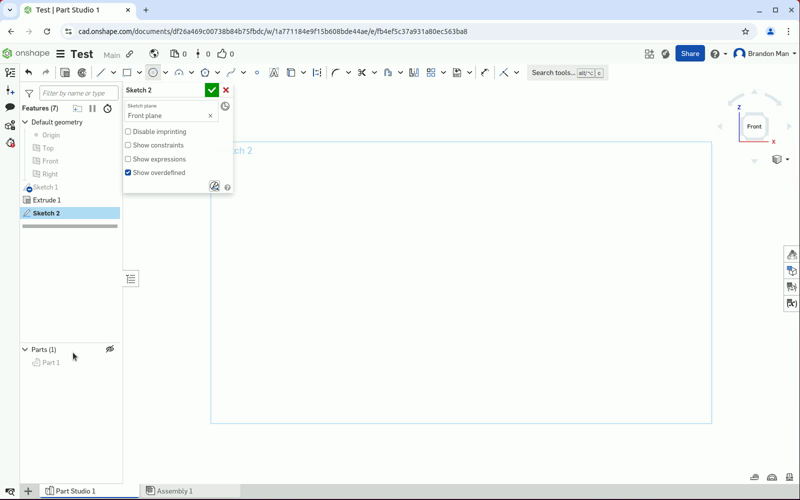
key_down(shift)
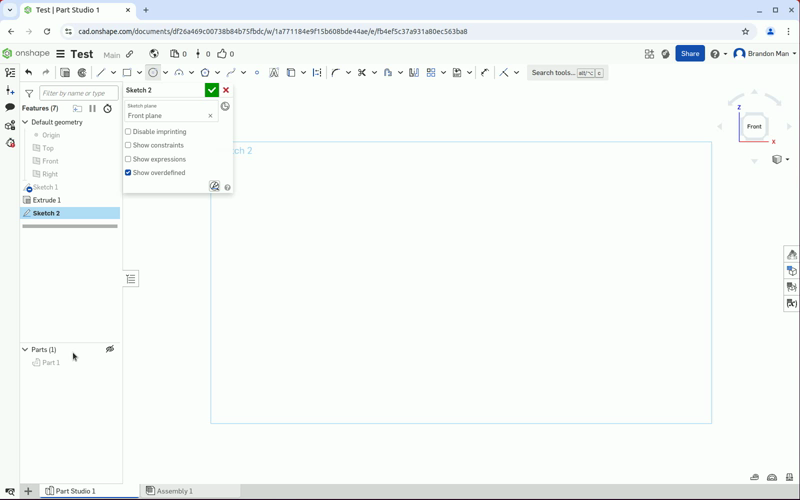
mouse_move(461, 178)
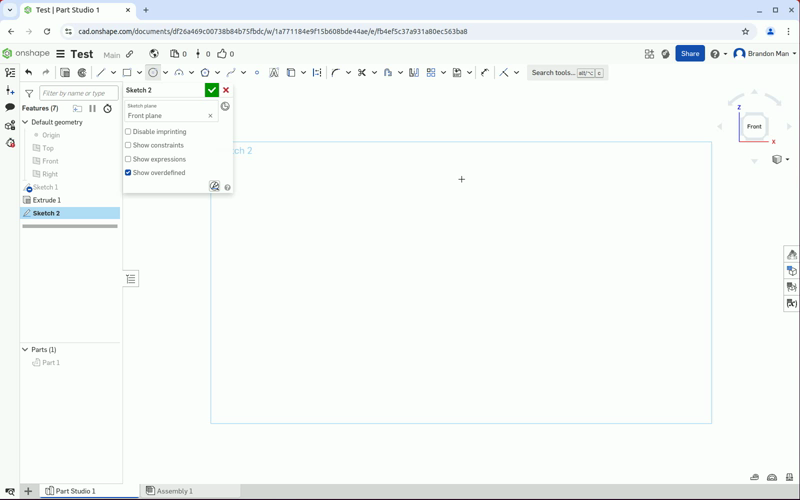
click(461, 178)
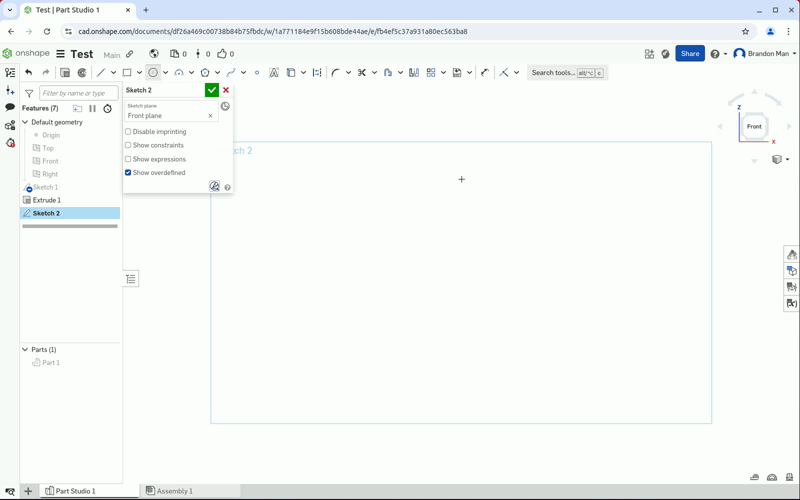
key_up(shift)
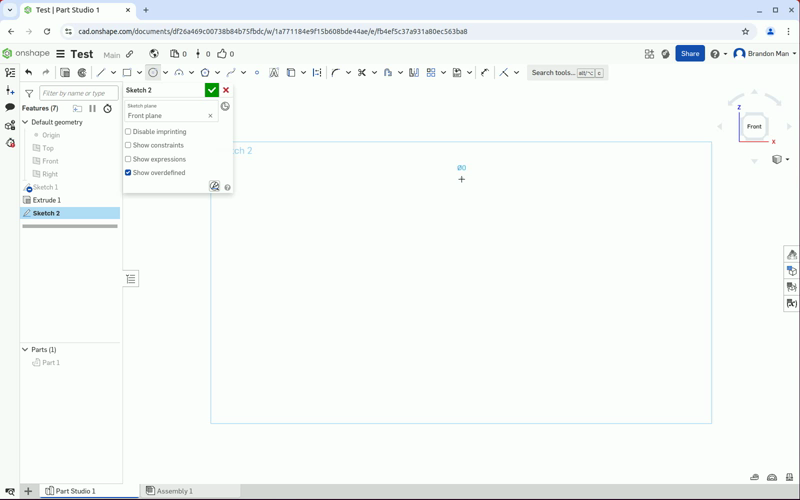
mouse_move(471, 178)
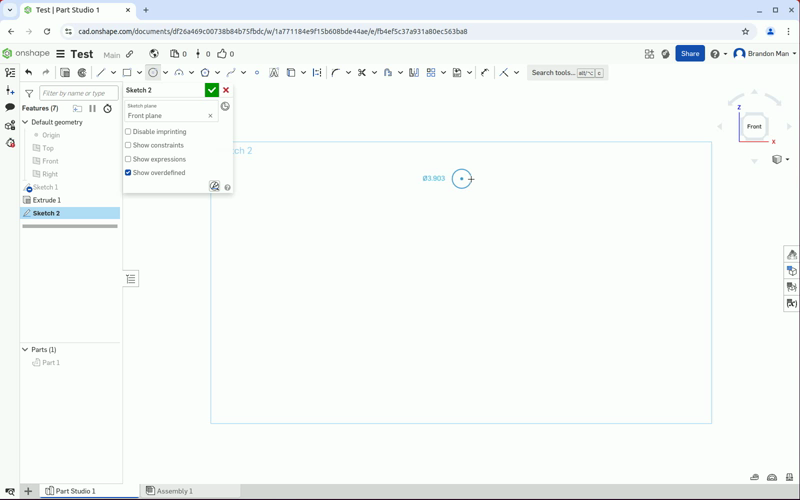
click(471, 178)
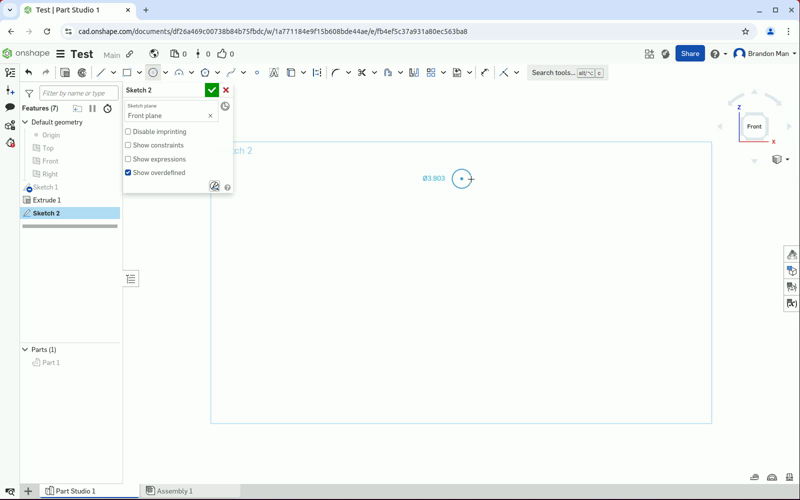
key(esc)
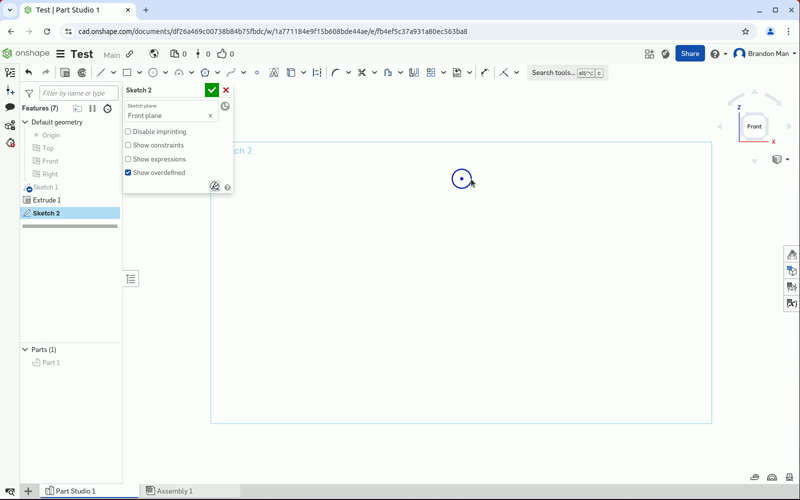
key(c)
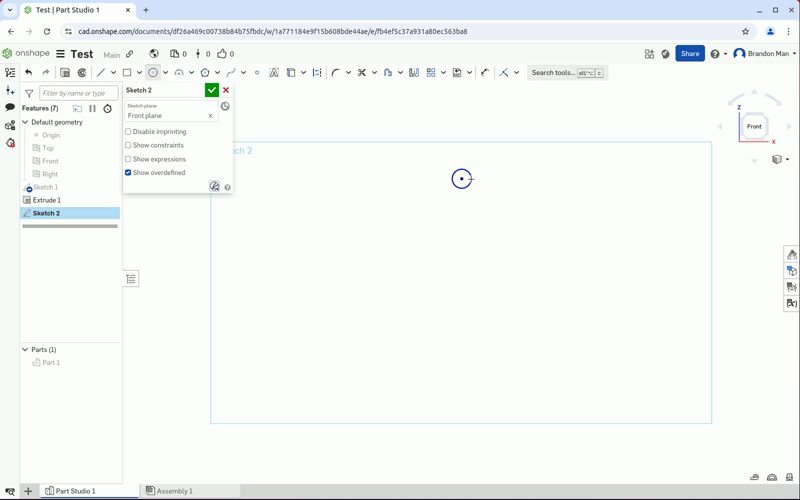
key_down(shift)
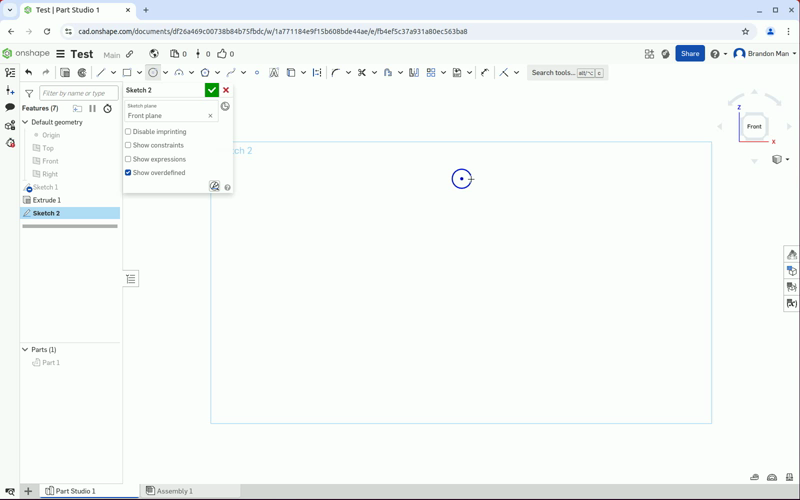
mouse_move(461, 178)
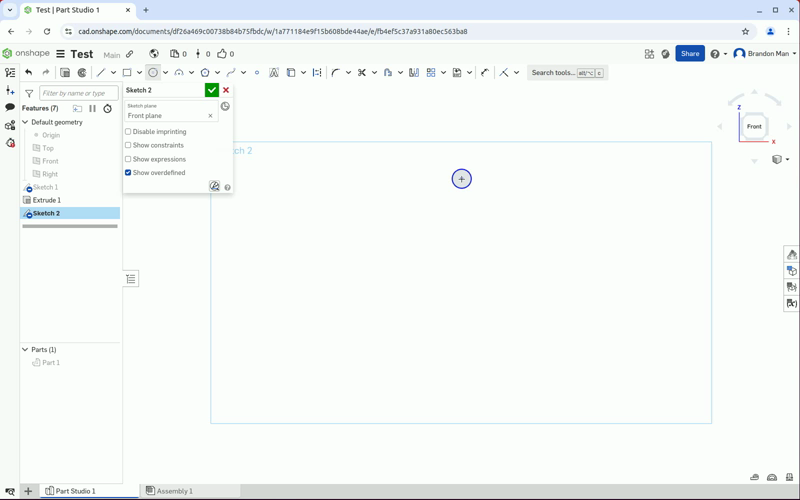
click(461, 178)
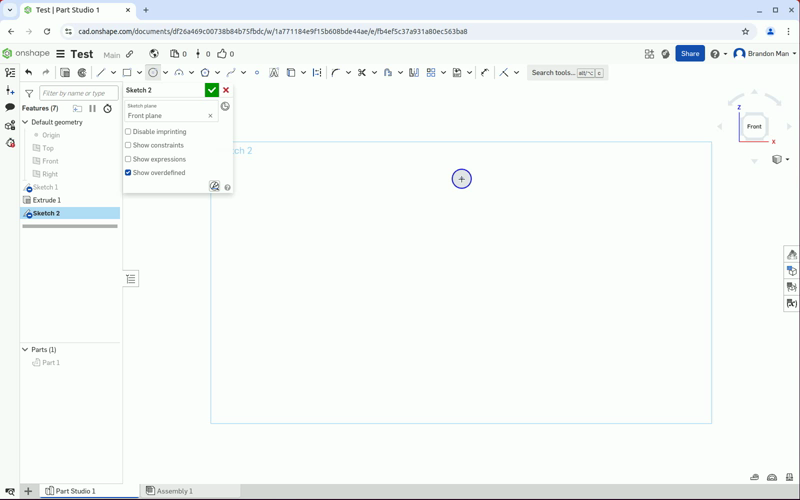
key_up(shift)
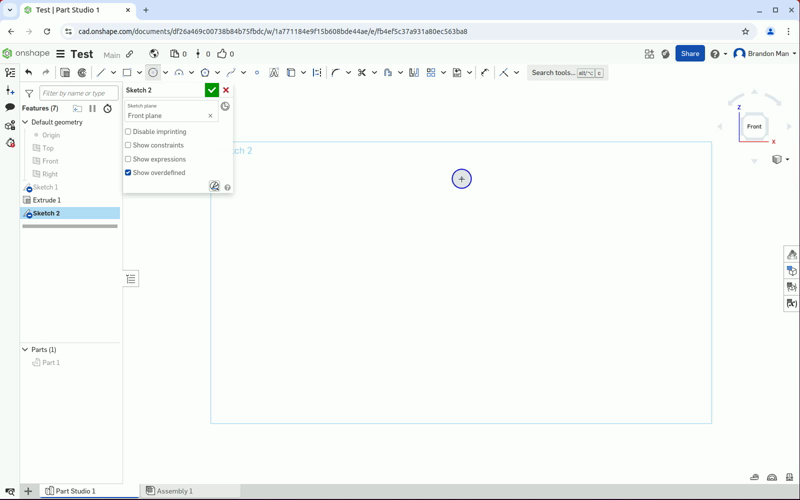
mouse_move(464, 178)
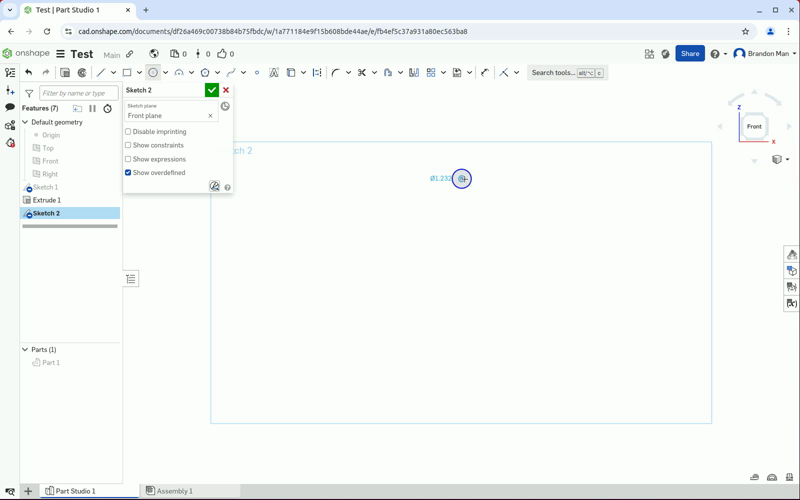
scroll(6)
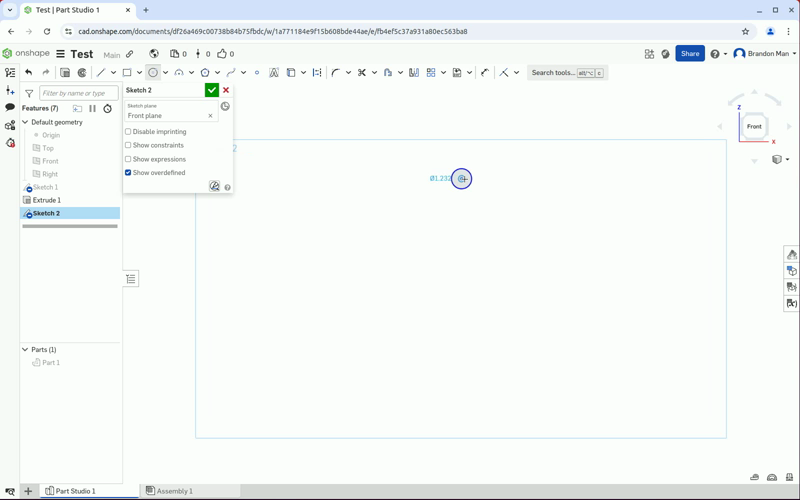
scroll(6)
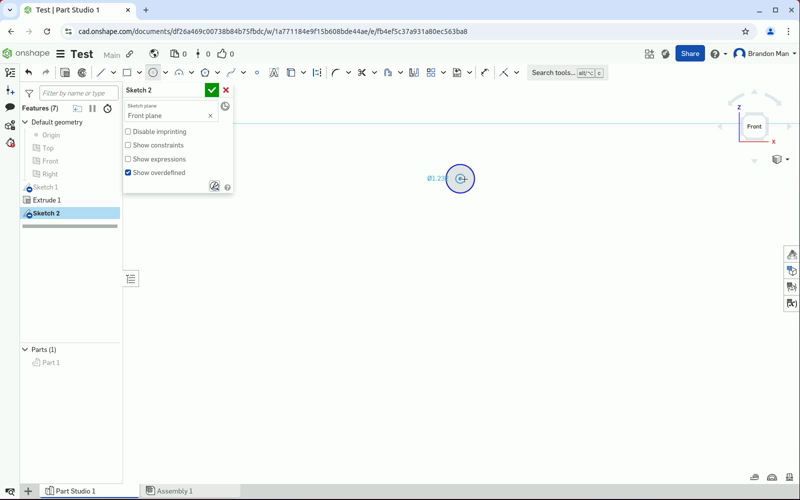
scroll(6)
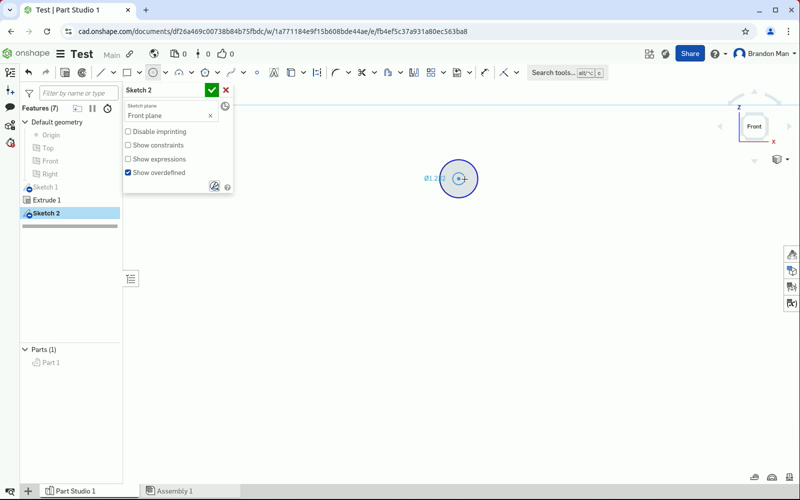
scroll(6)
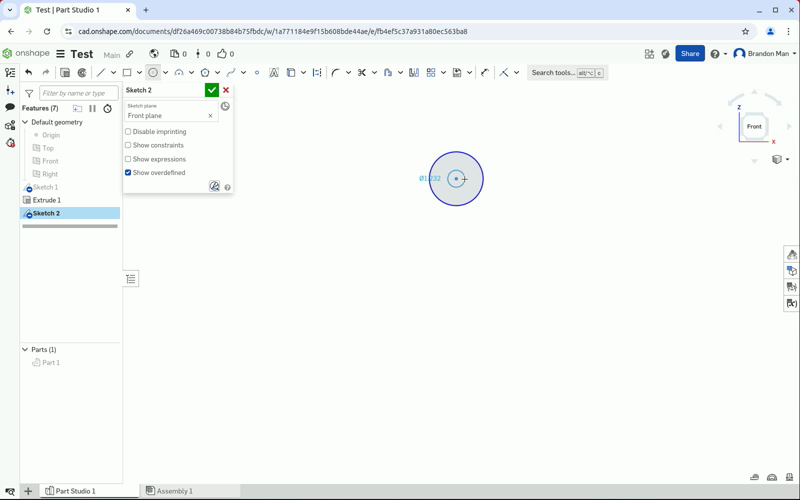
scroll(6)
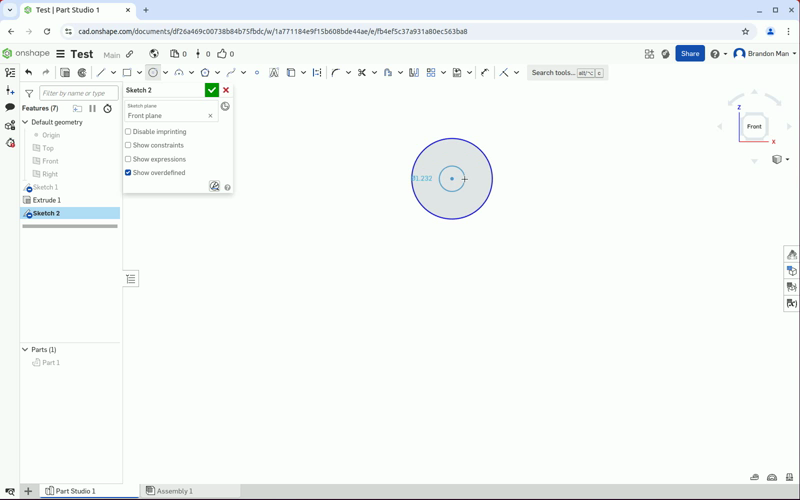
scroll(6)
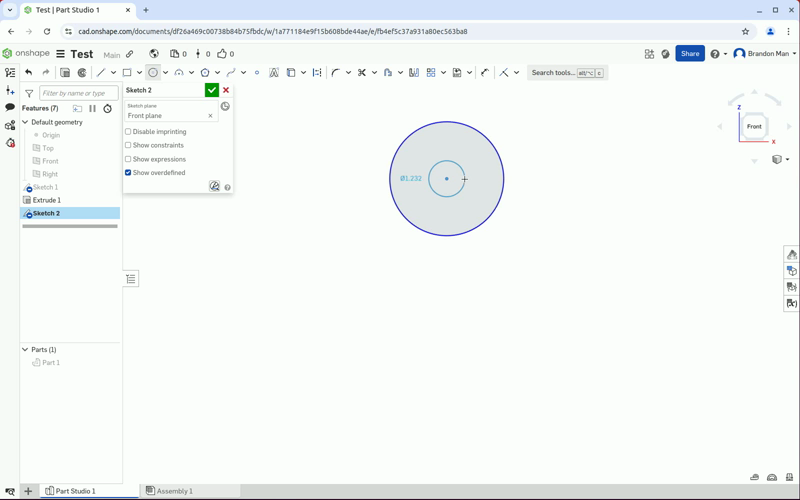
scroll(6)
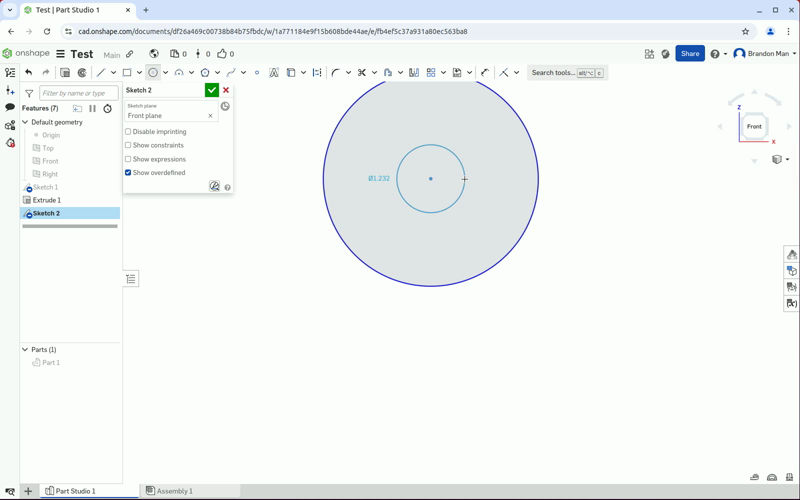
click(464, 178)
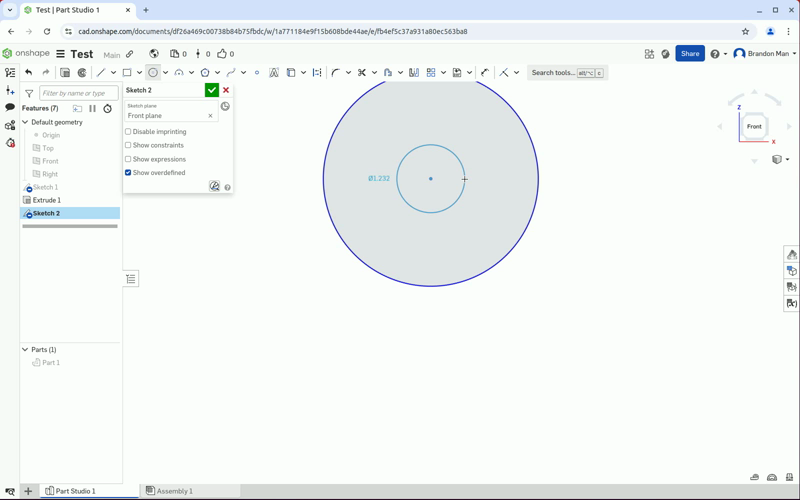
scroll(-6)
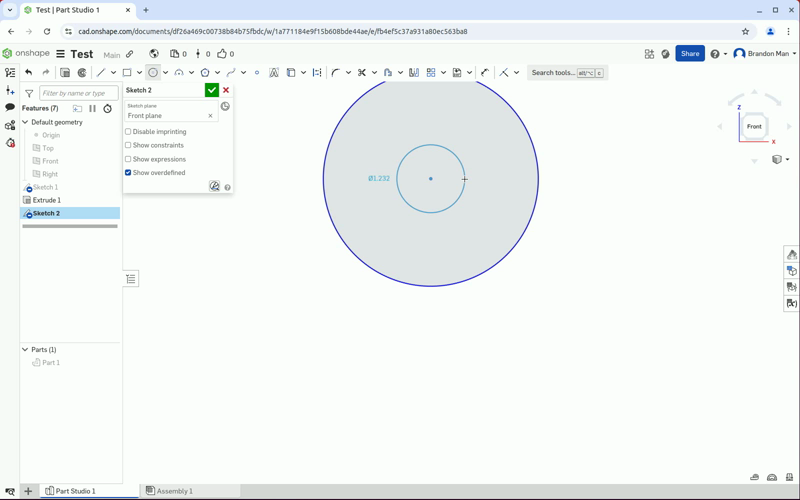
scroll(-6)
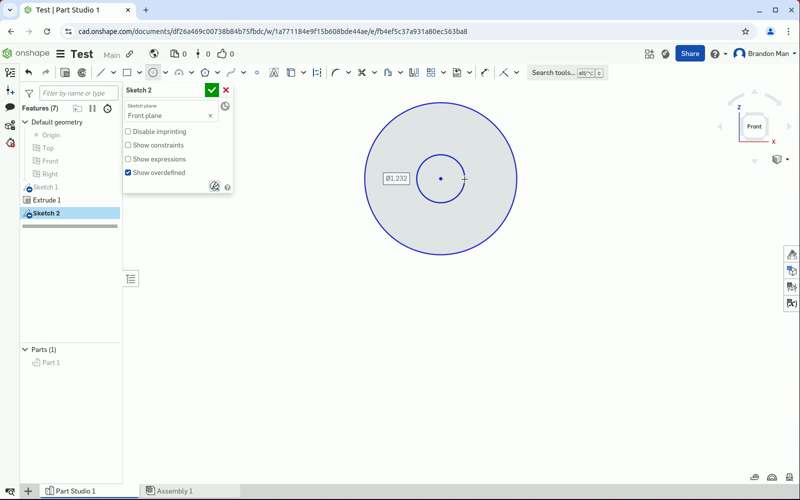
scroll(-6)
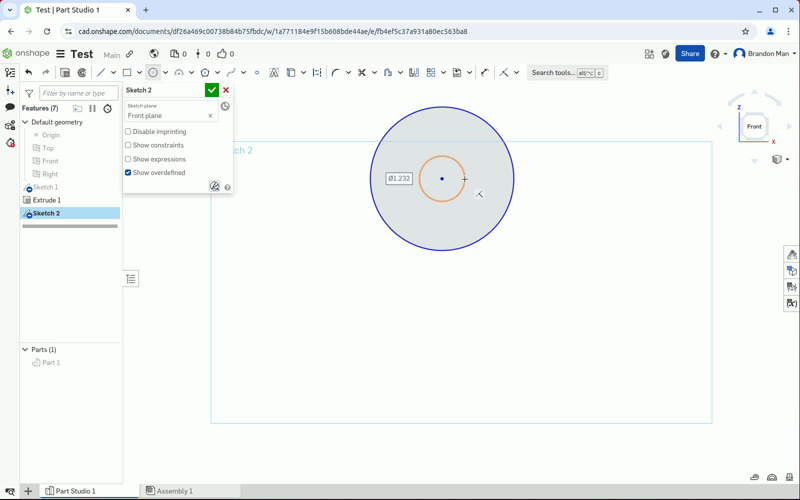
scroll(-6)
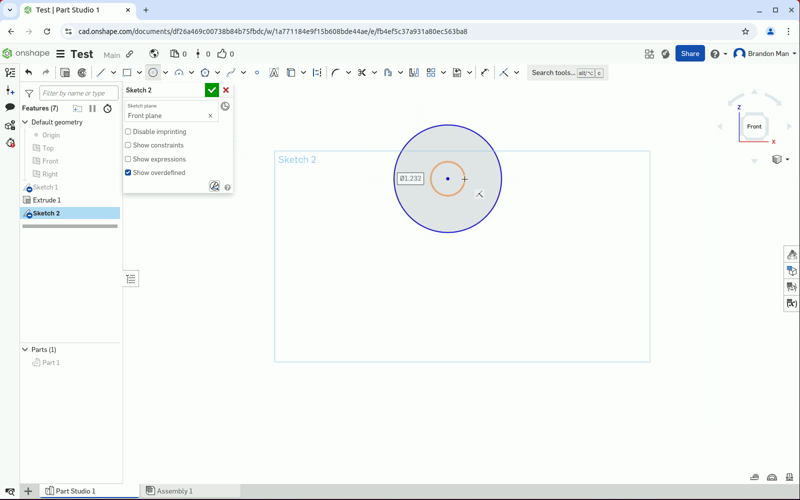
scroll(-6)
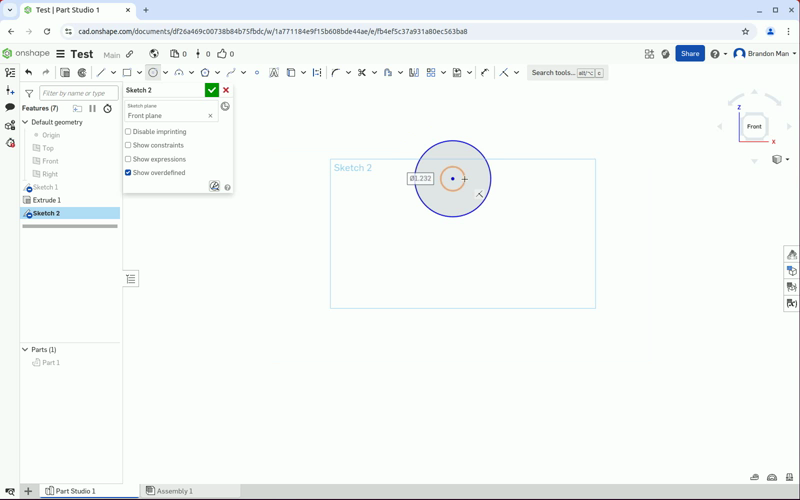
scroll(-6)
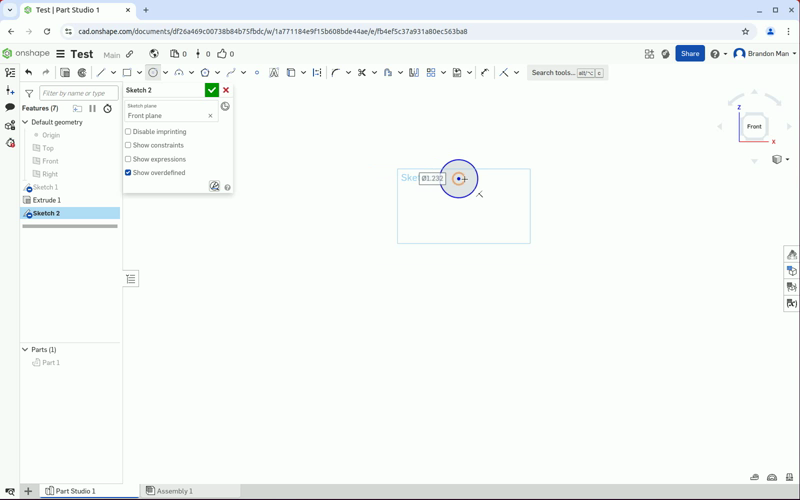
scroll(-6)
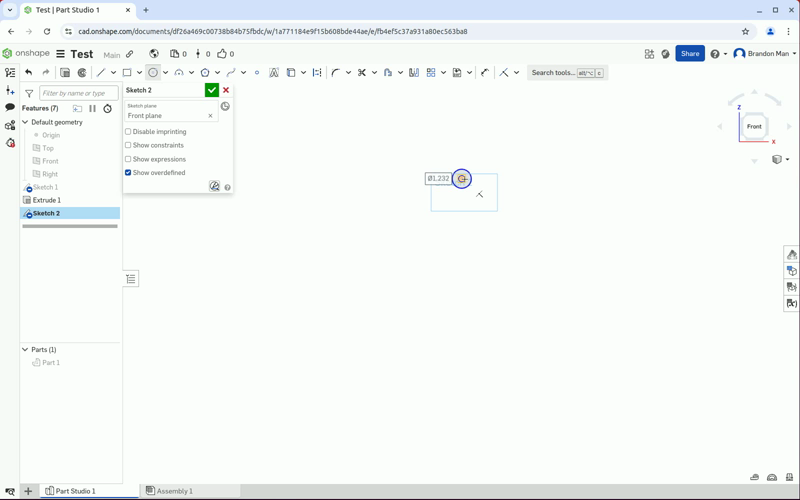
key(esc)
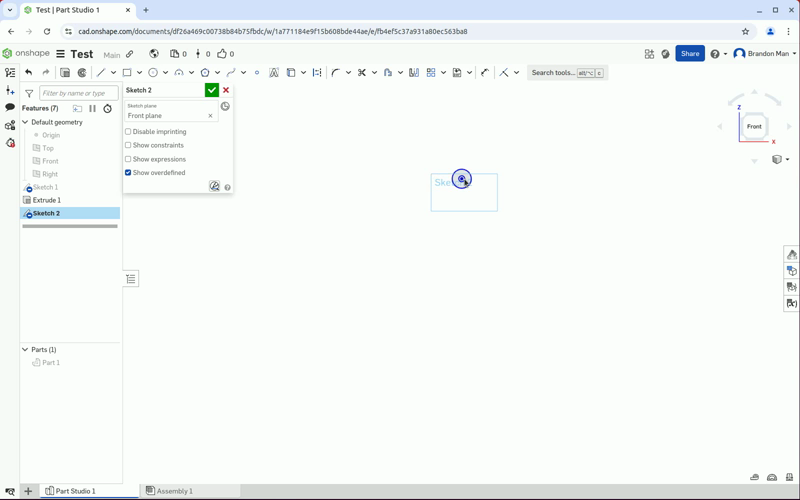
mouse_move(459, 179)
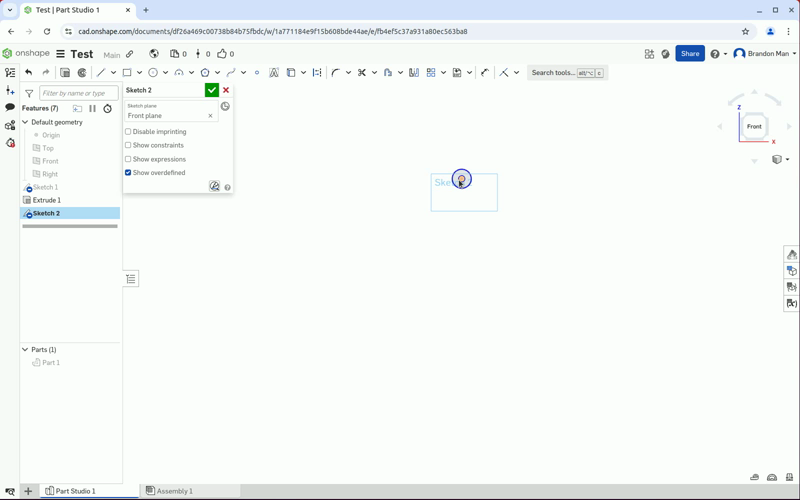
scroll(6)
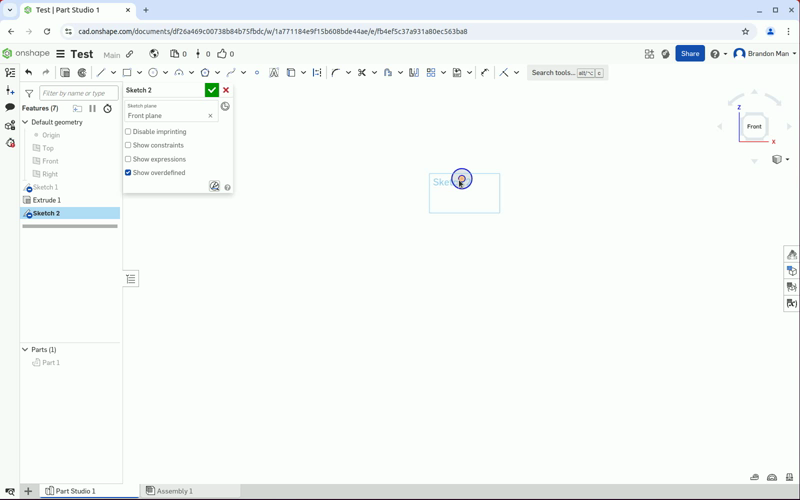
scroll(6)
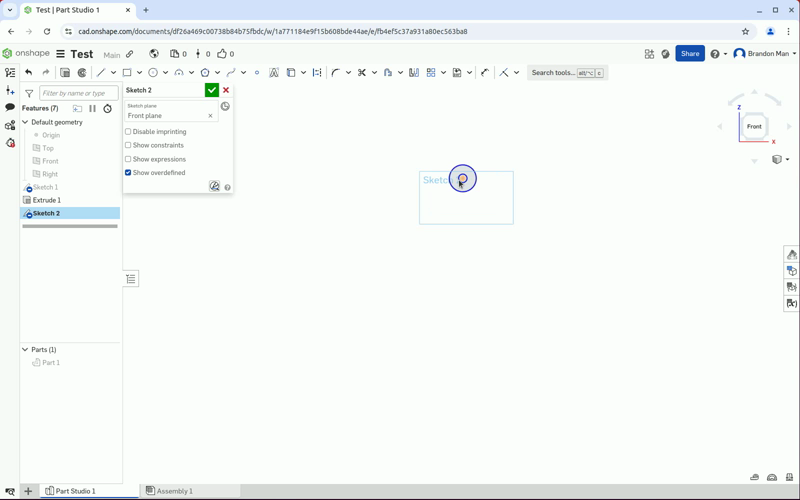
scroll(6)
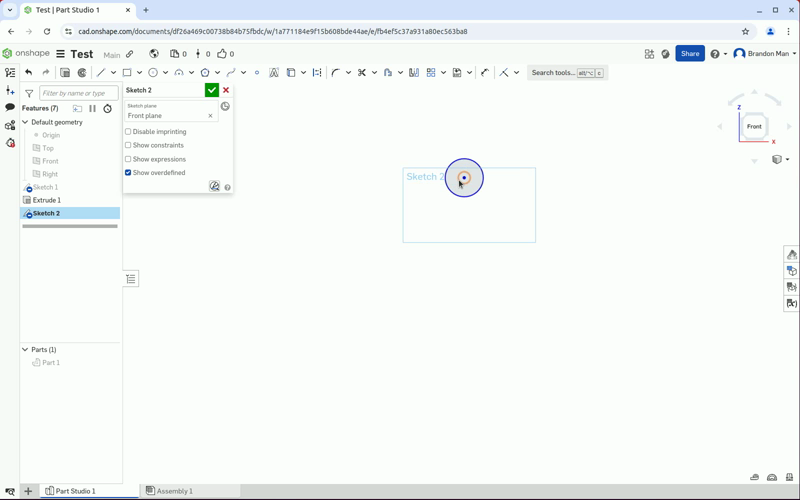
scroll(6)
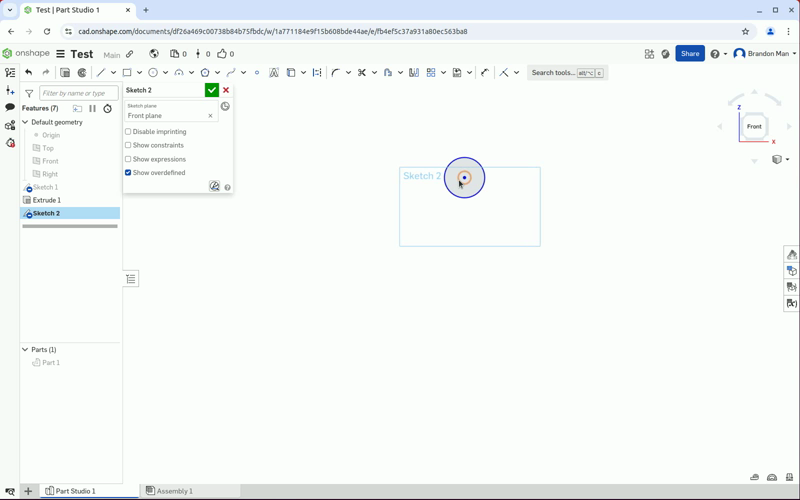
scroll(6)
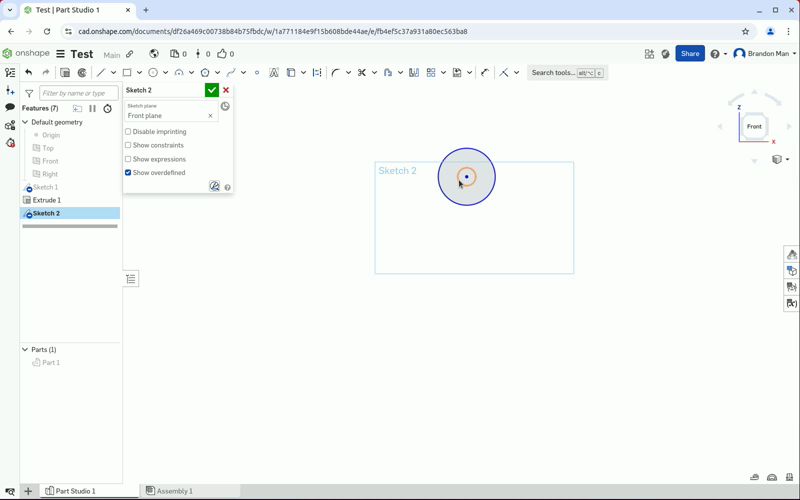
scroll(6)
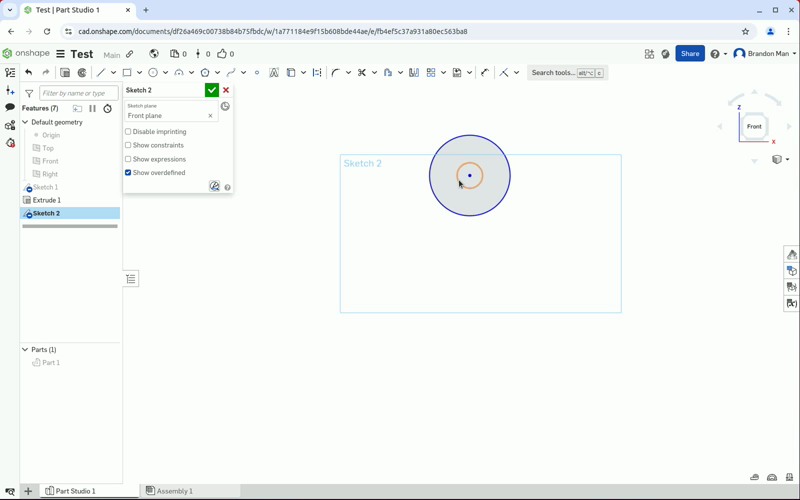
scroll(6)
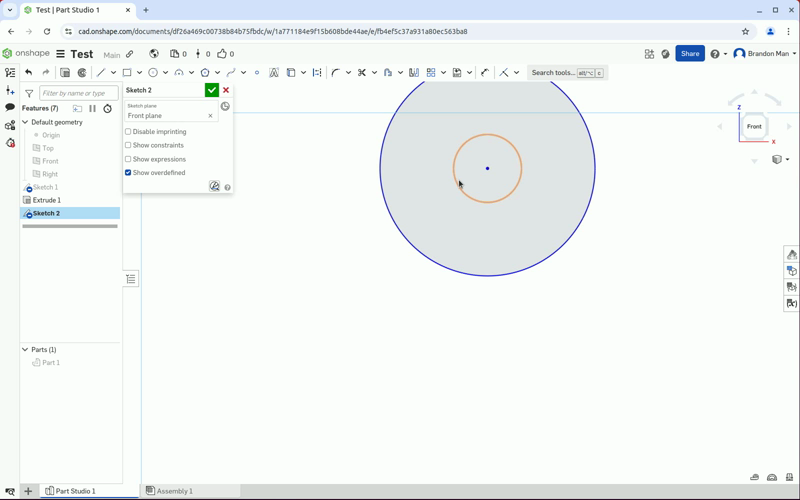
click(459, 179)
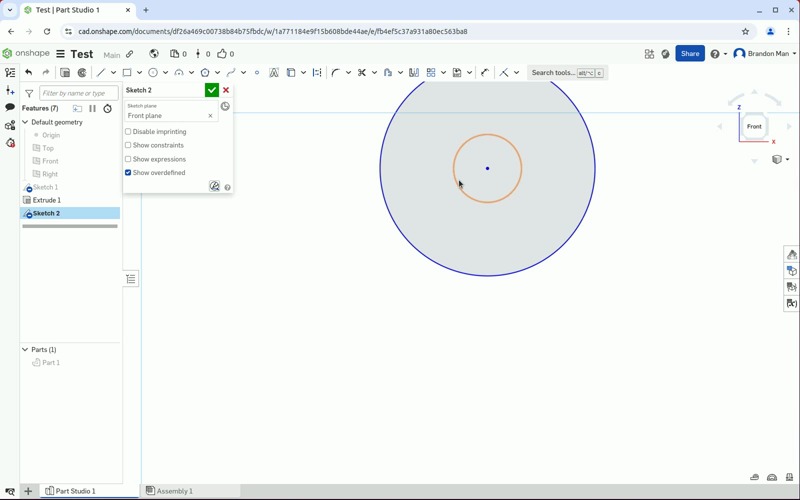
scroll(-6)
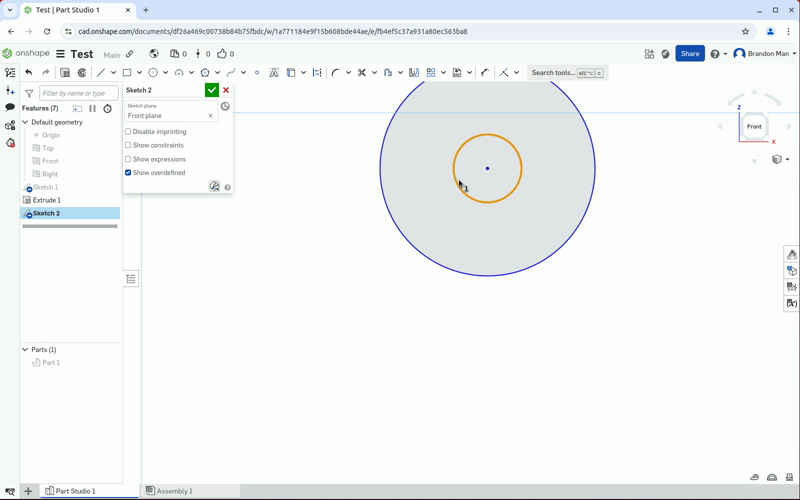
scroll(-6)
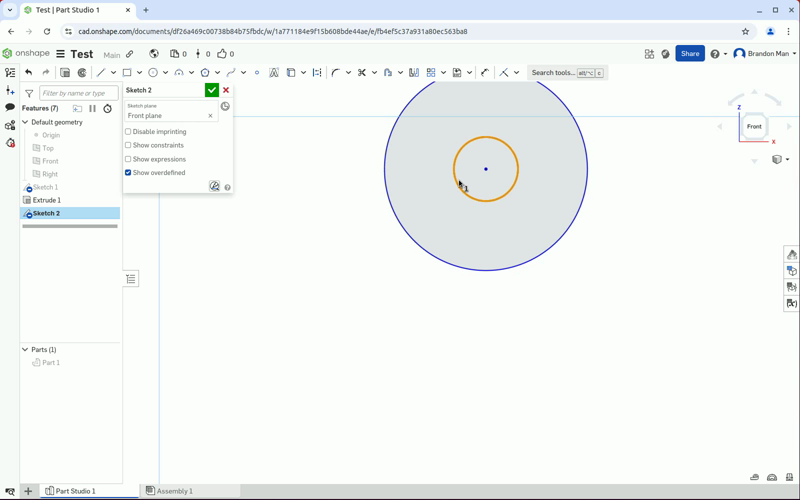
scroll(-6)
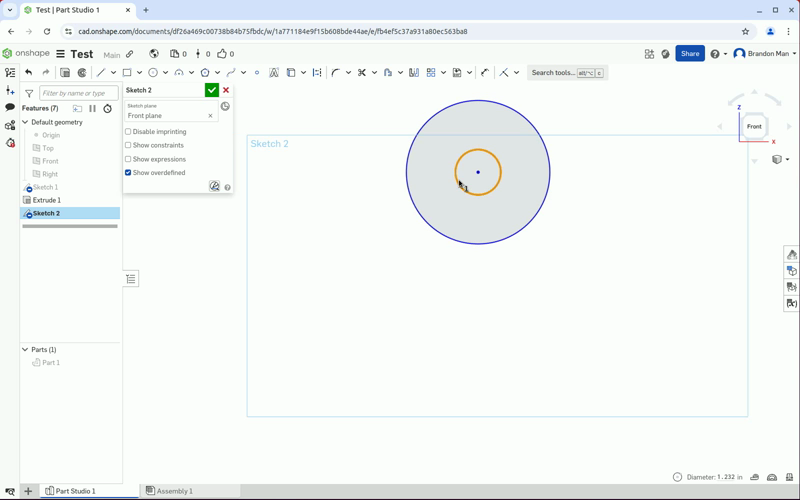
scroll(-6)
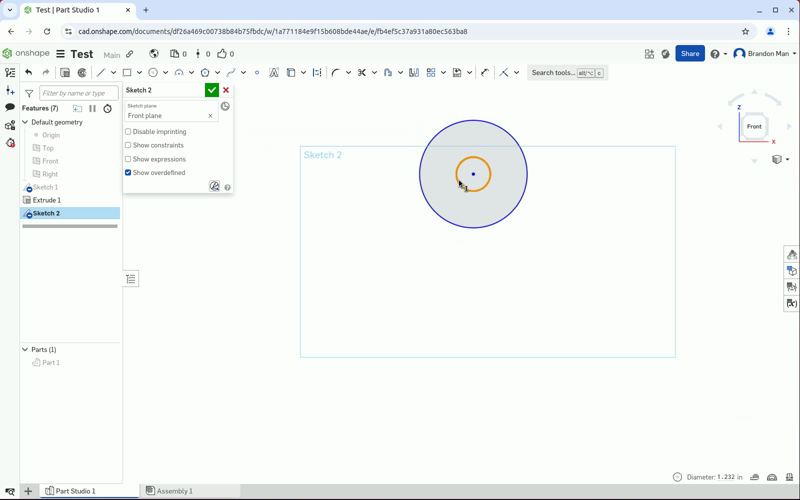
scroll(-6)
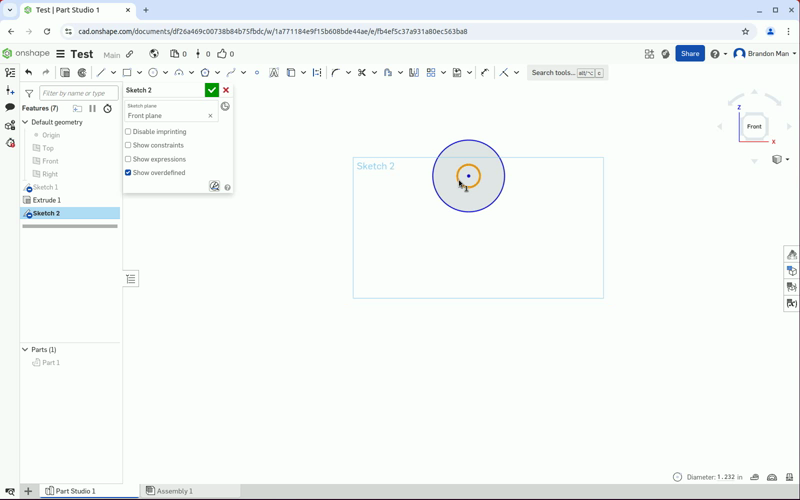
scroll(-6)
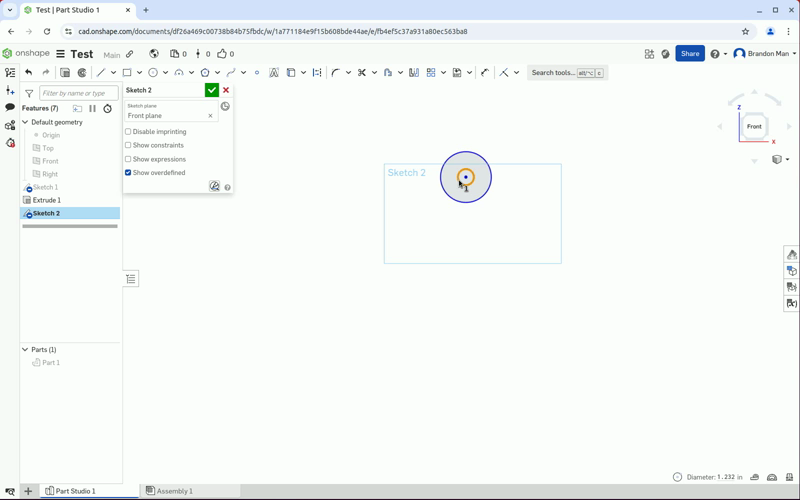
scroll(-6)
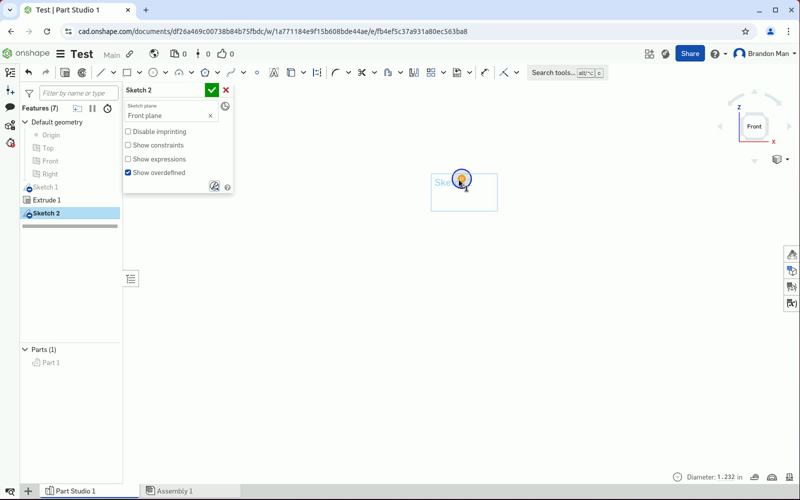
mouse_move(73, 352)
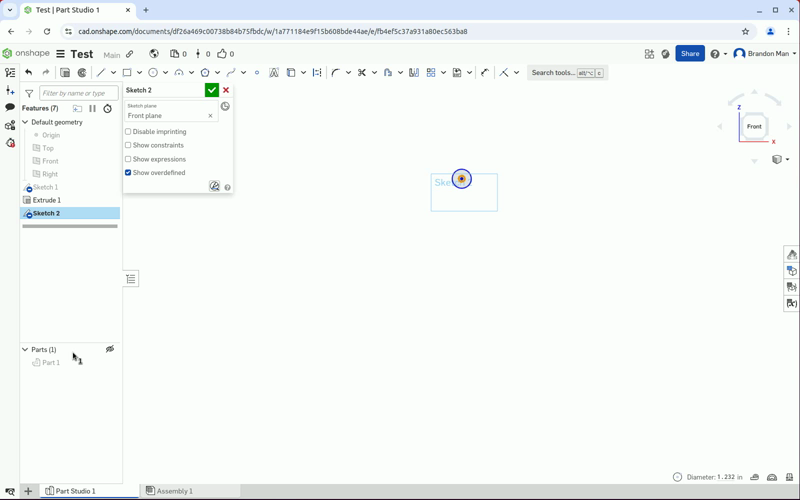
key(shift+y)
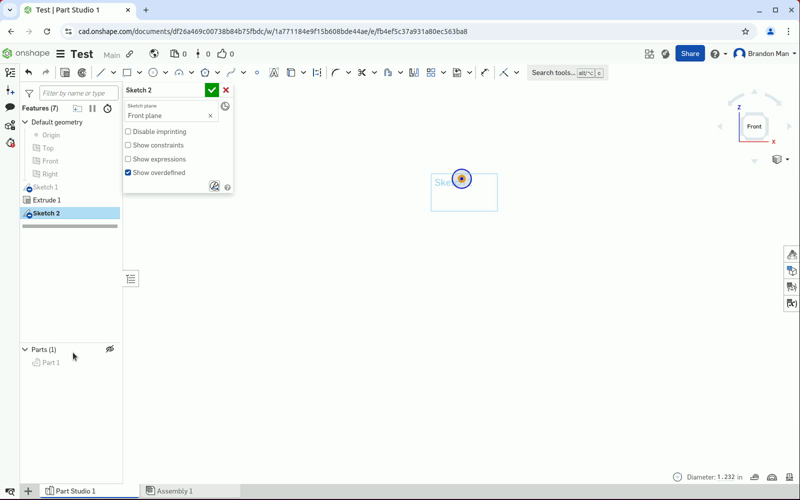
key(shift+e)
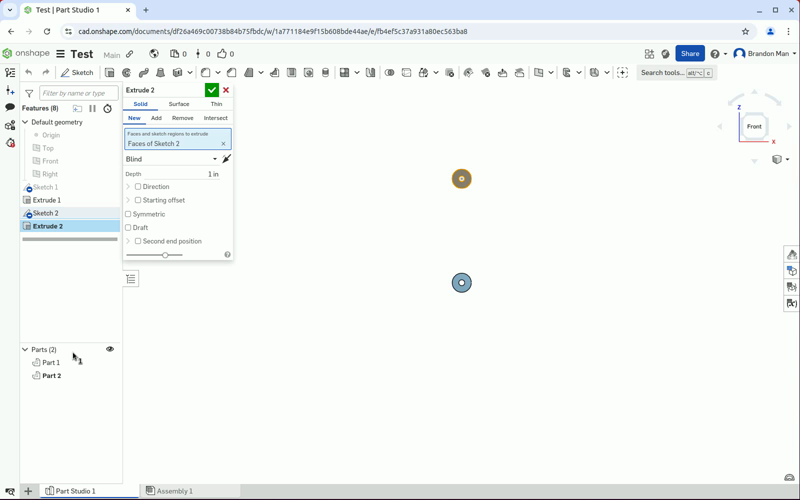
mouse_move(143, 106)
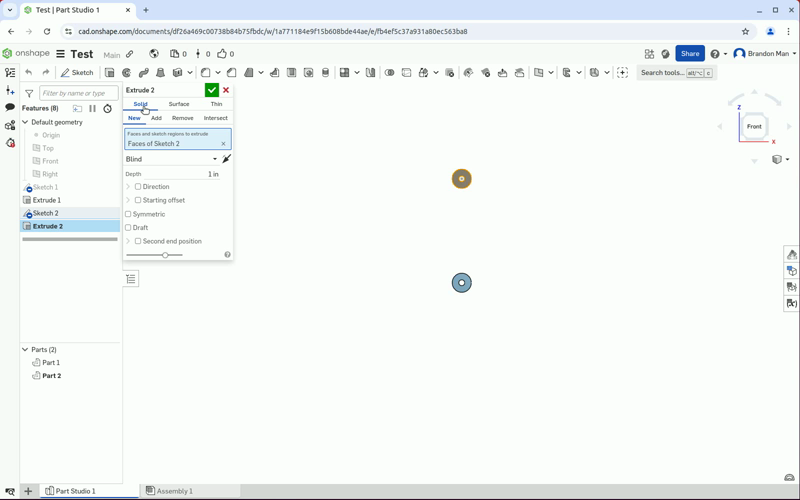
click(143, 106)
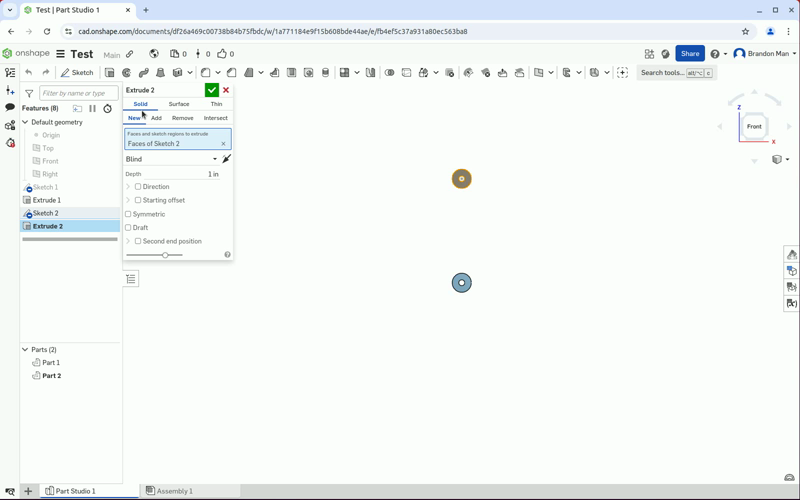
mouse_move(137, 120)
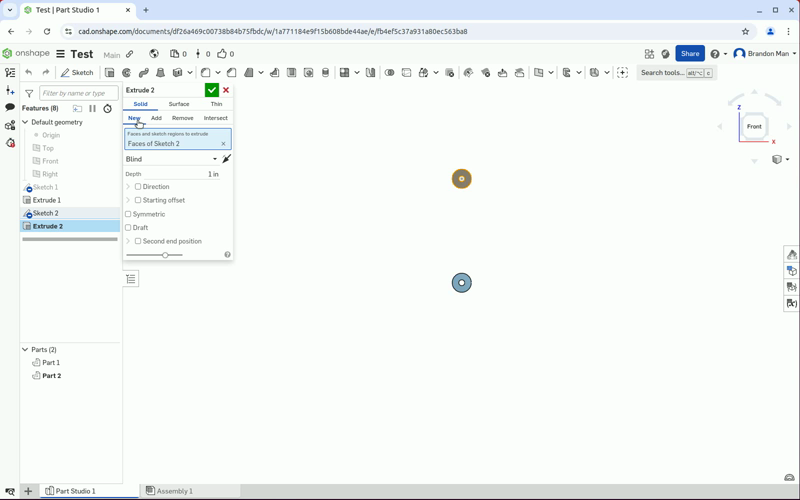
click(137, 120)
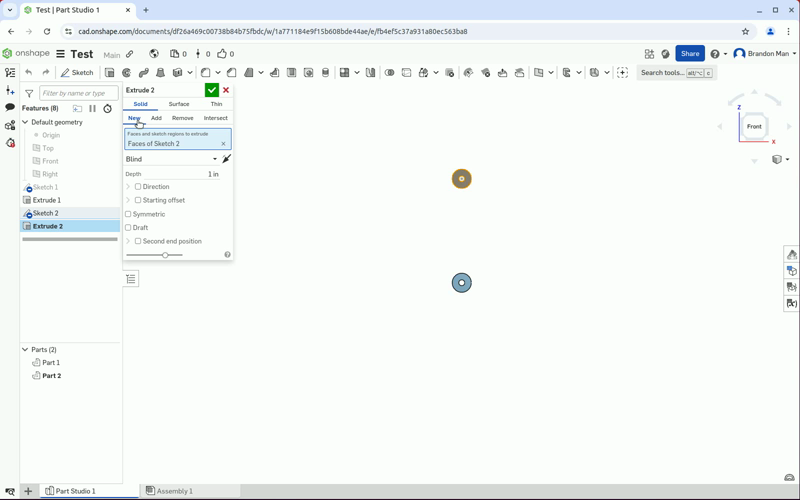
key(tab, 4)
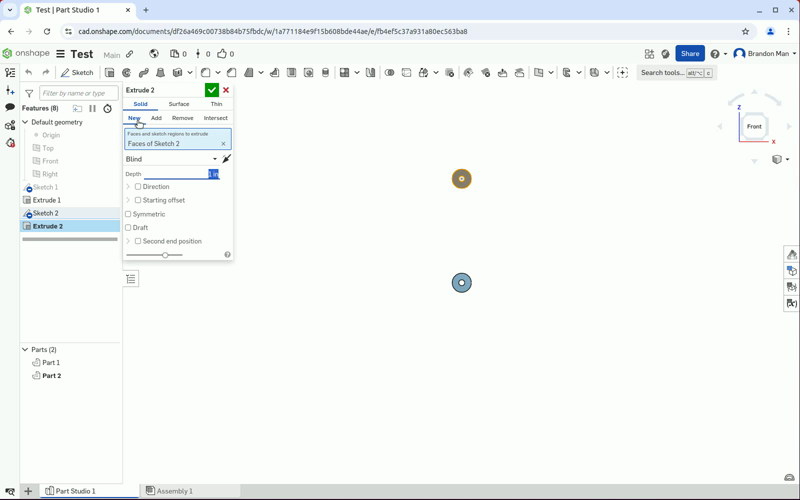
text(0.481)
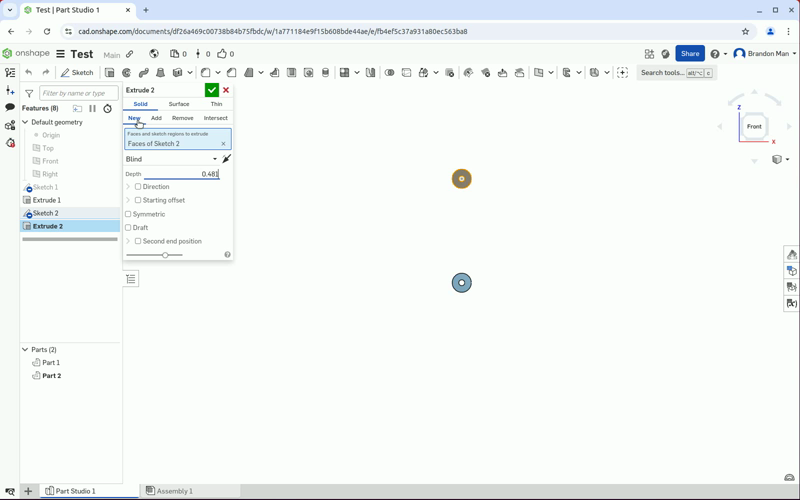
key(enter)
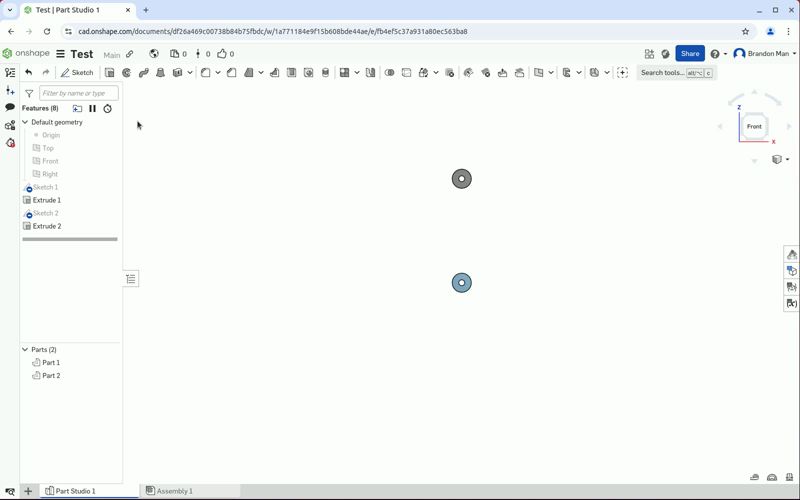
key(shift+h)
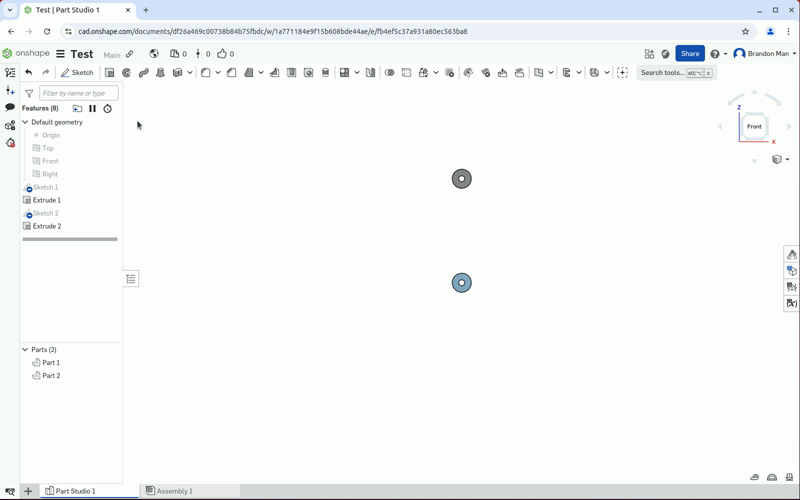
key(shift+h)
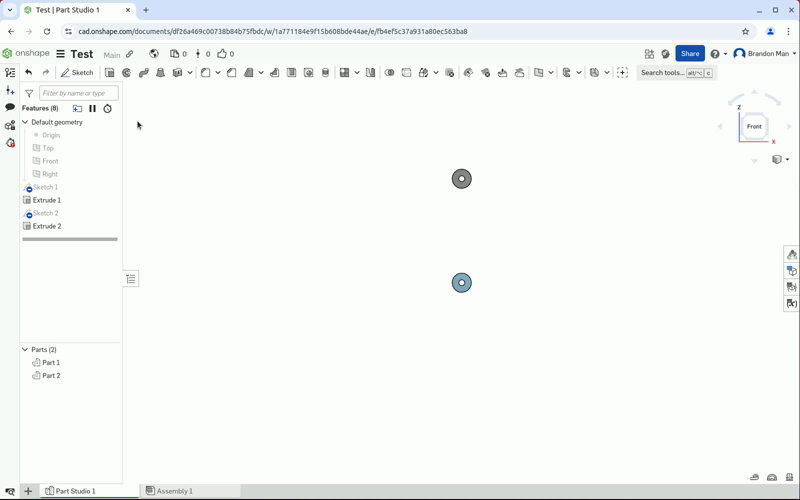
mouse_move(73, 189)
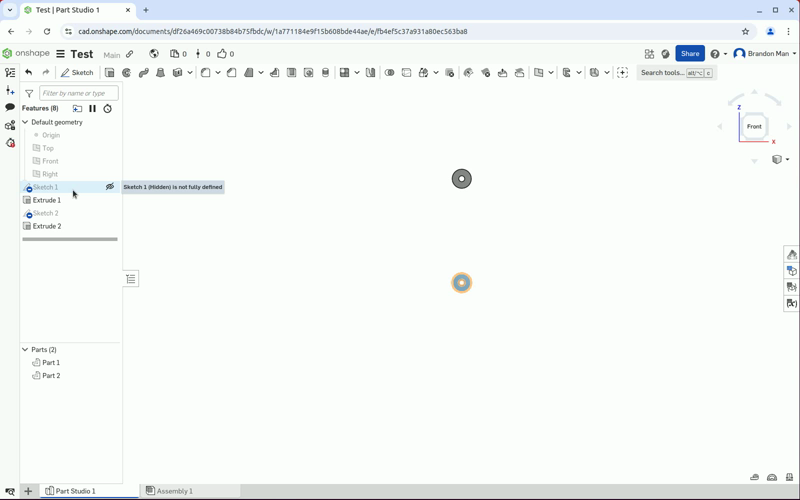
click(73, 189)
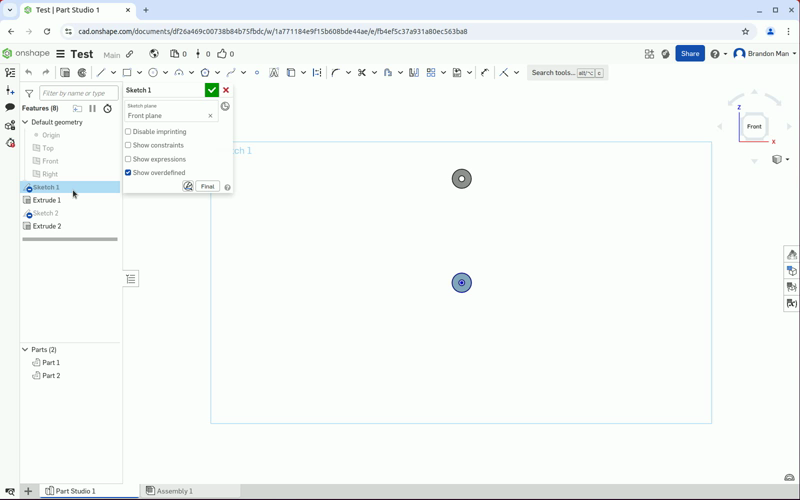
mouse_move(229, 92)
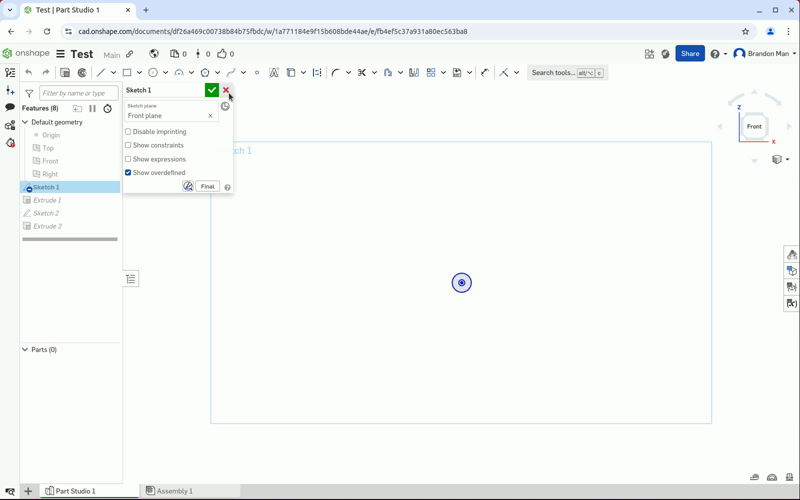
click(229, 92)
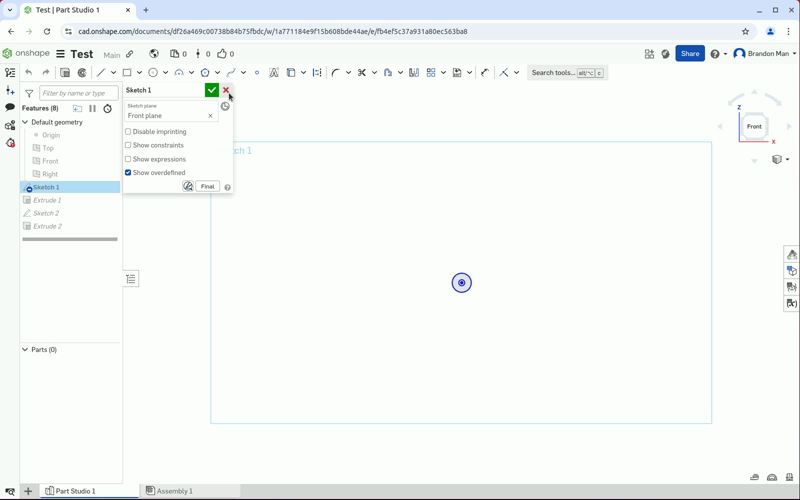
key(shift+s)
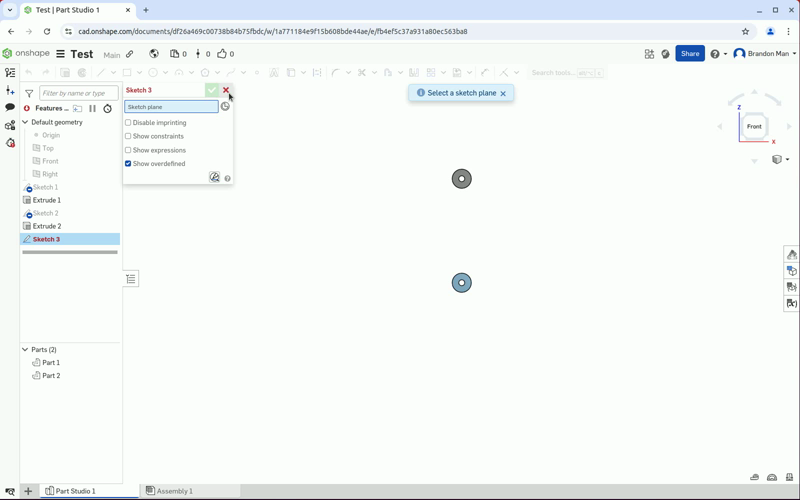
mouse_move(73, 163)
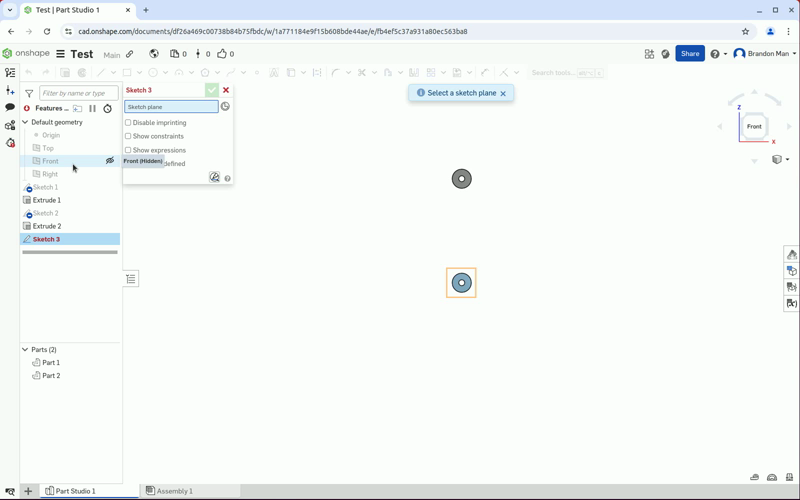
click(73, 163)
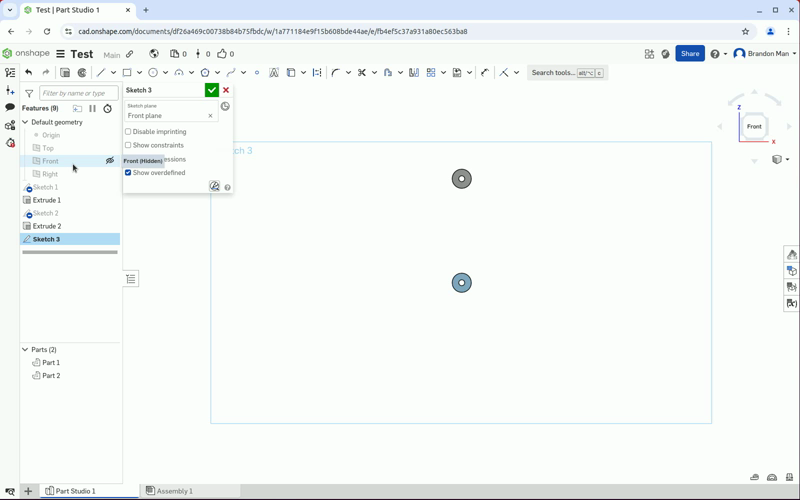
mouse_move(73, 352)
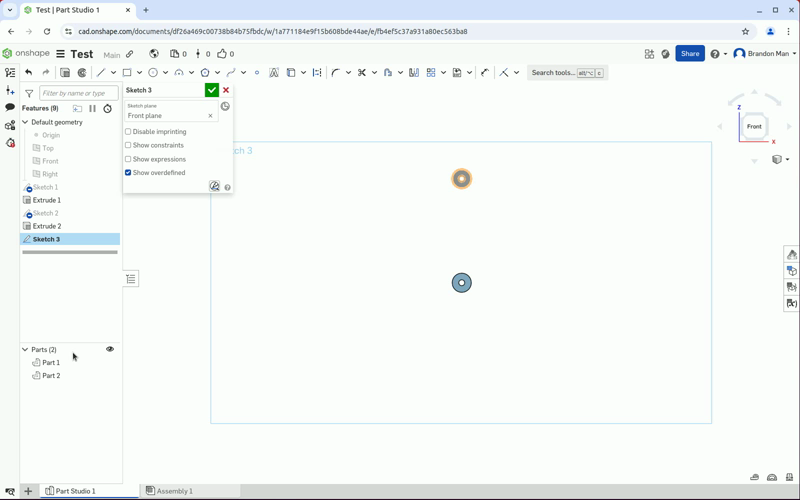
key(y)
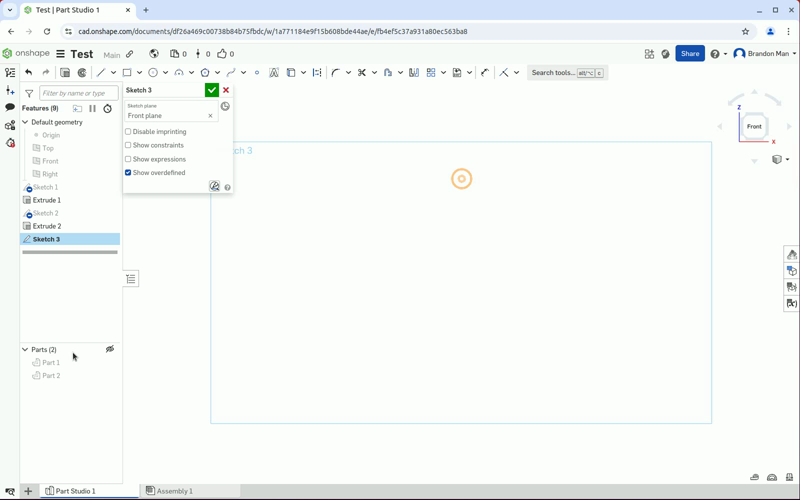
key(c)
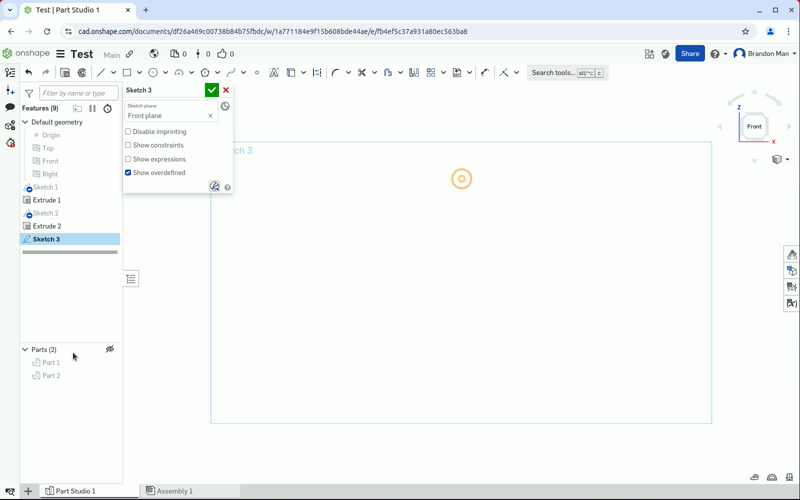
key_down(shift)
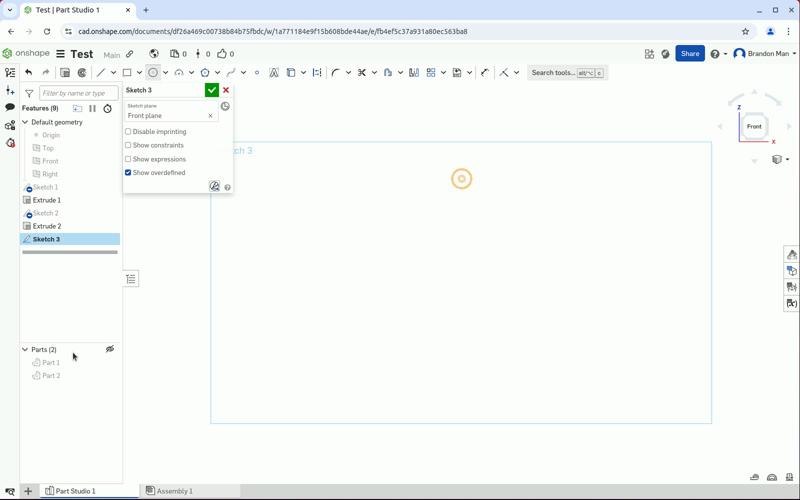
mouse_move(501, 282)
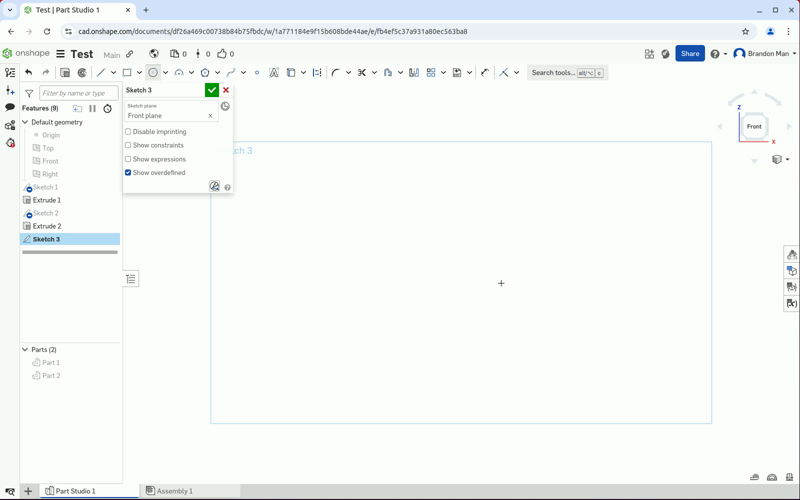
click(501, 282)
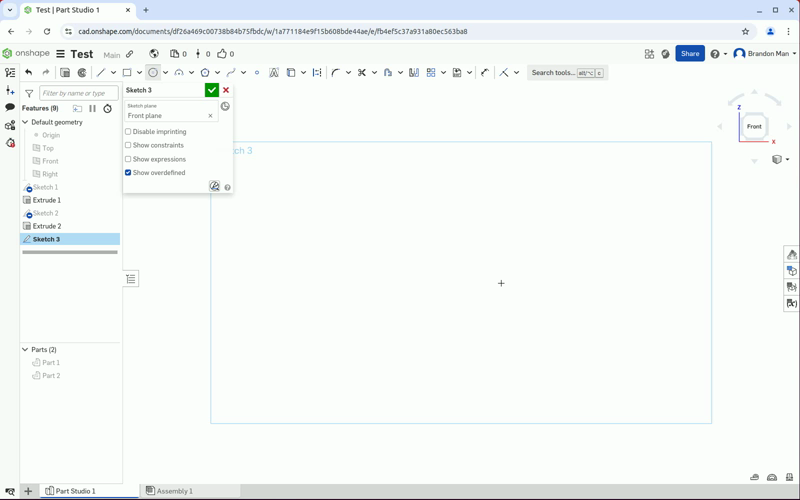
key_up(shift)
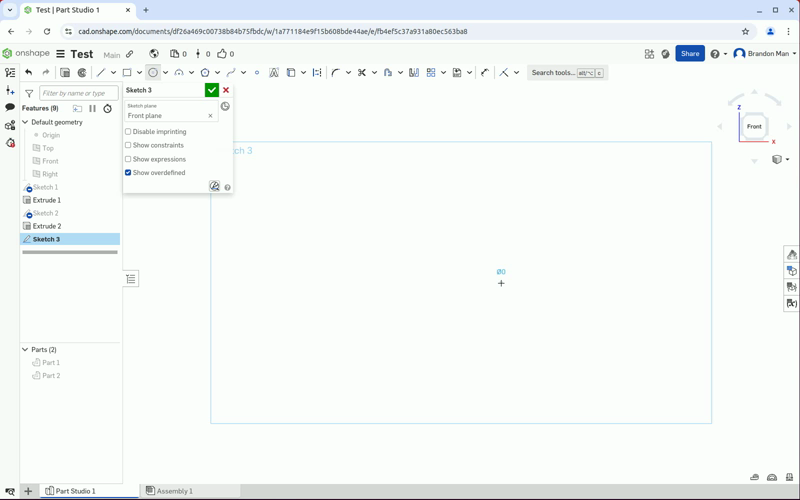
mouse_move(508, 282)
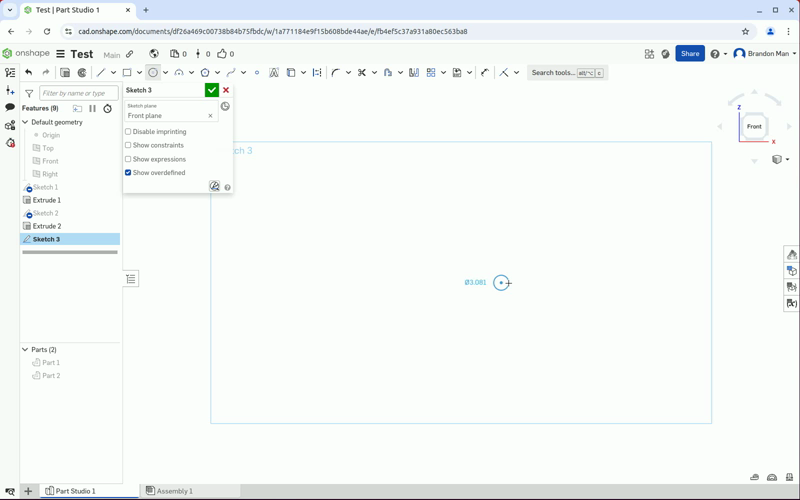
click(508, 282)
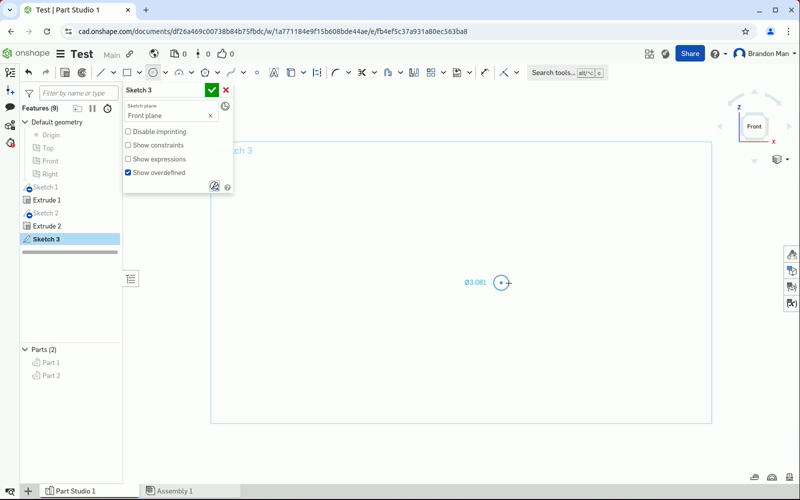
key(esc)
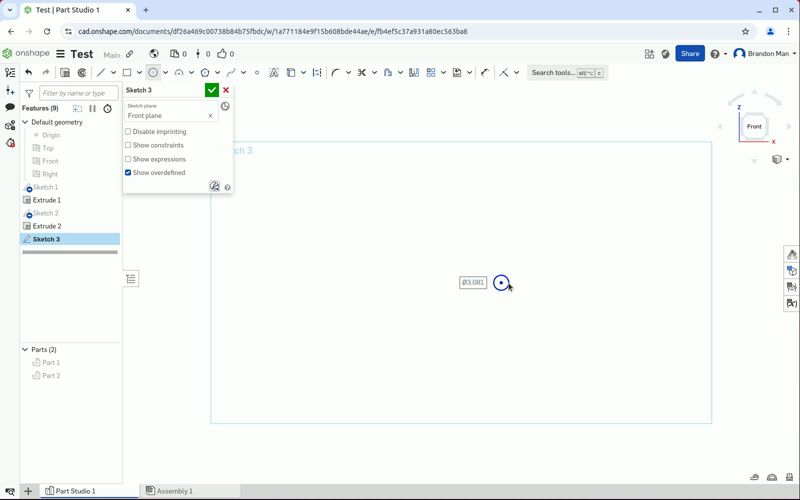
key(c)
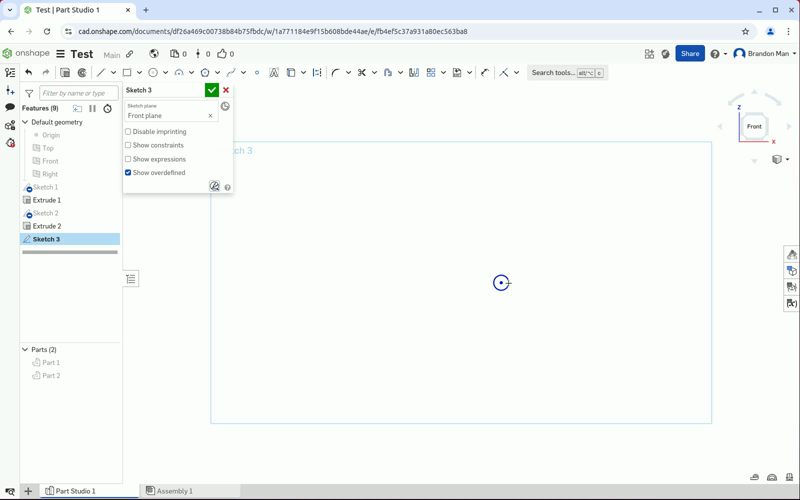
key_down(shift)
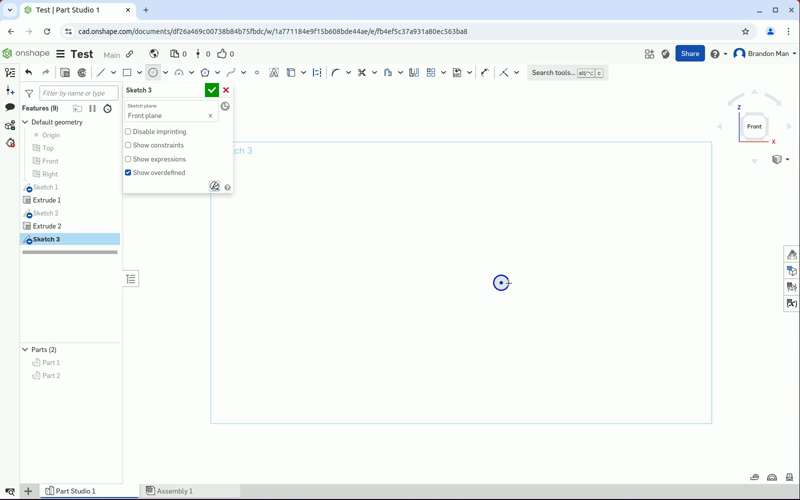
mouse_move(501, 282)
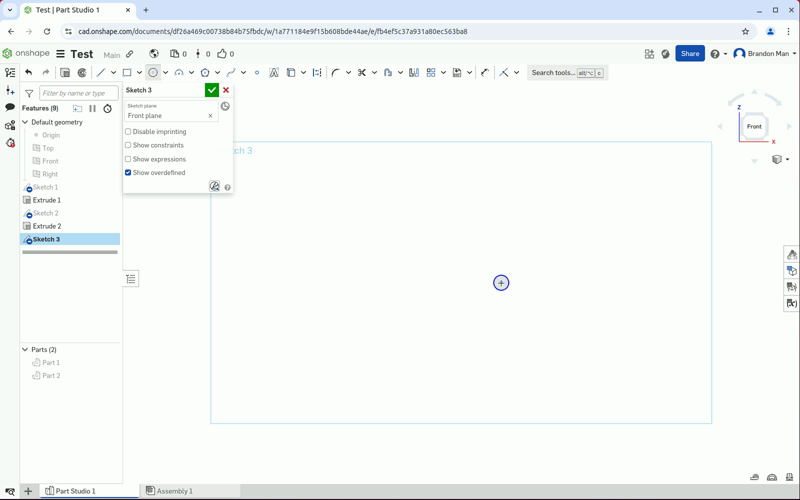
click(501, 282)
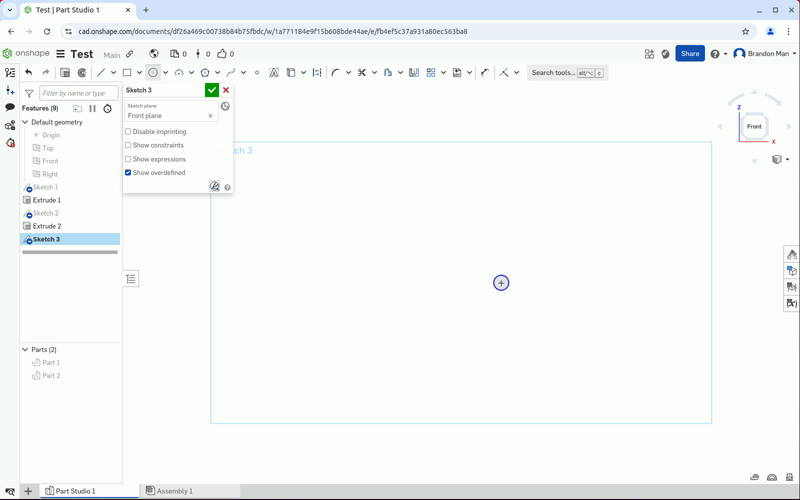
key_up(shift)
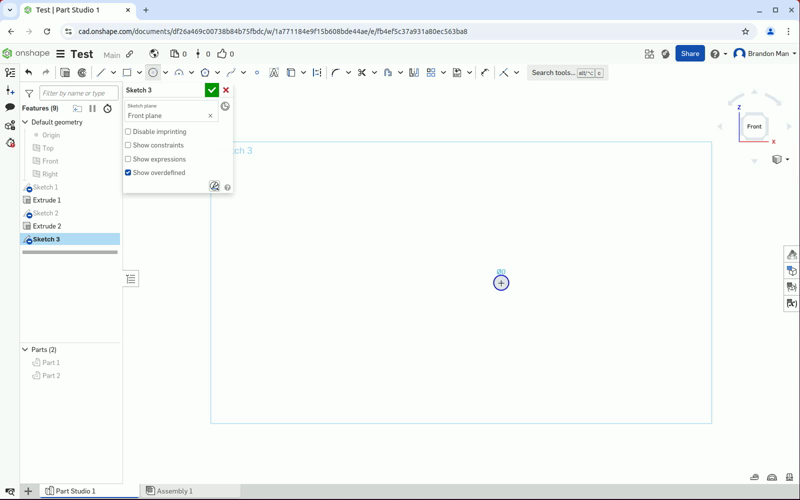
mouse_move(504, 282)
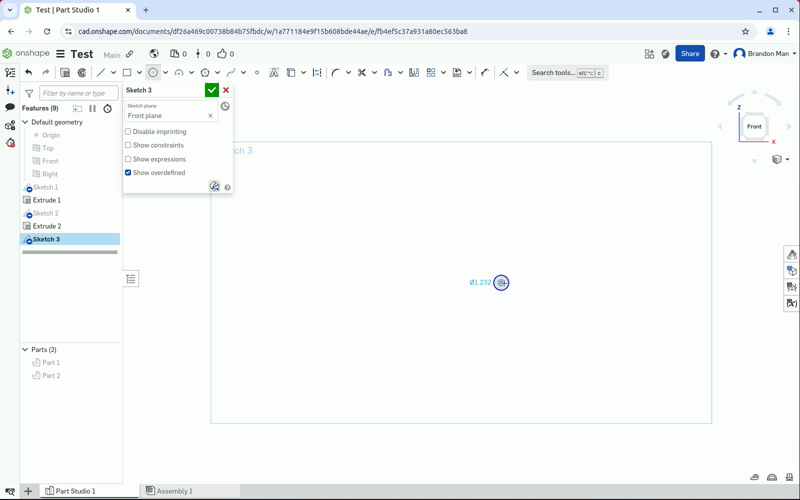
scroll(6)
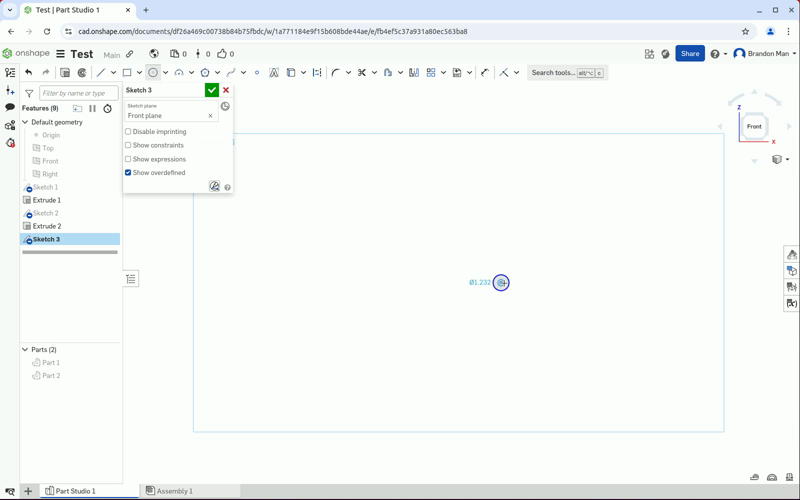
scroll(6)
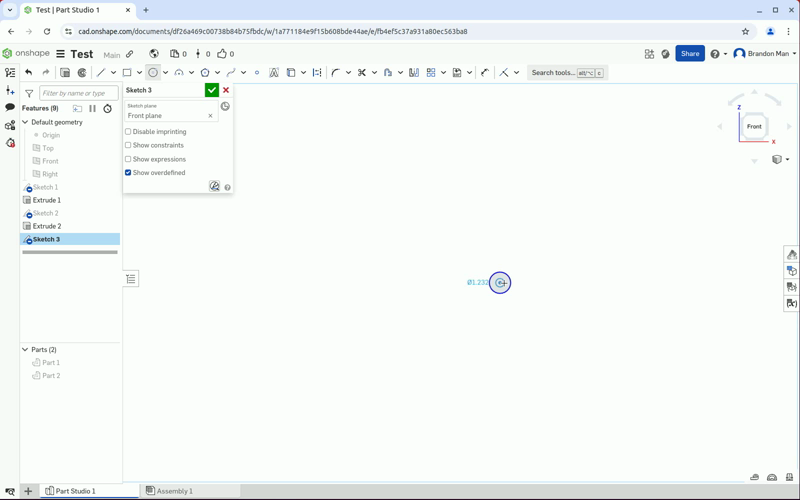
scroll(6)
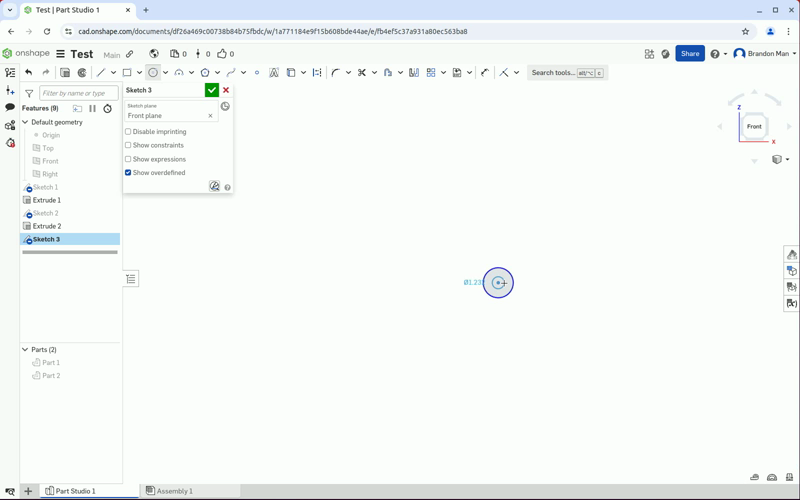
scroll(6)
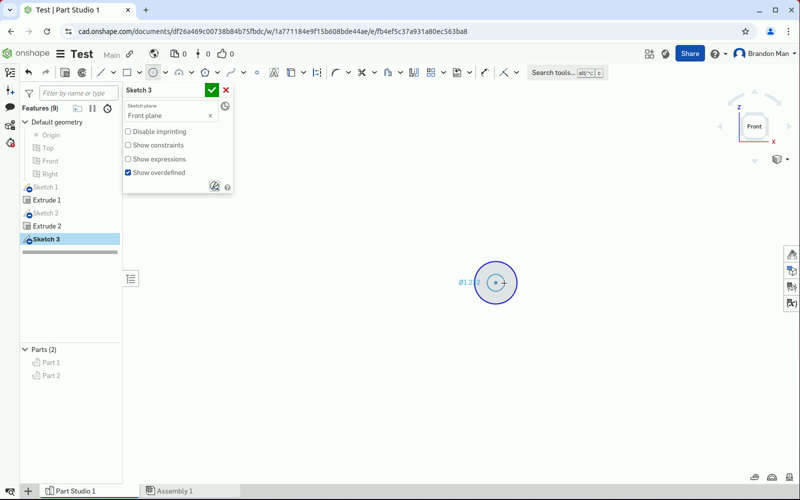
scroll(6)
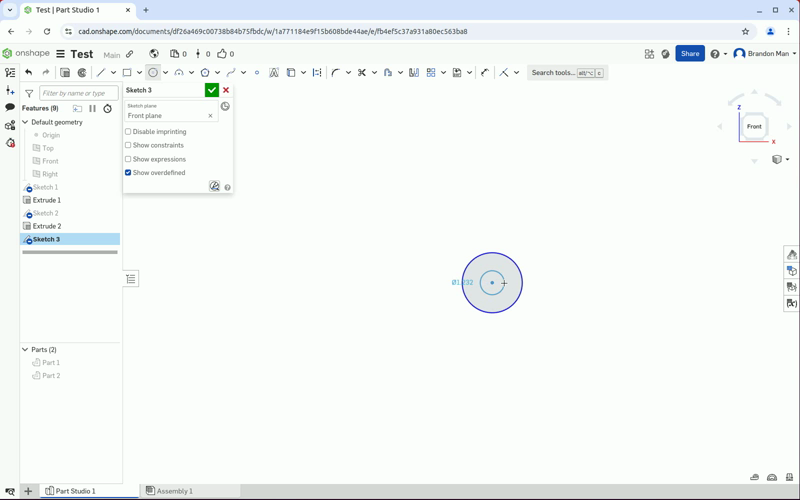
scroll(6)
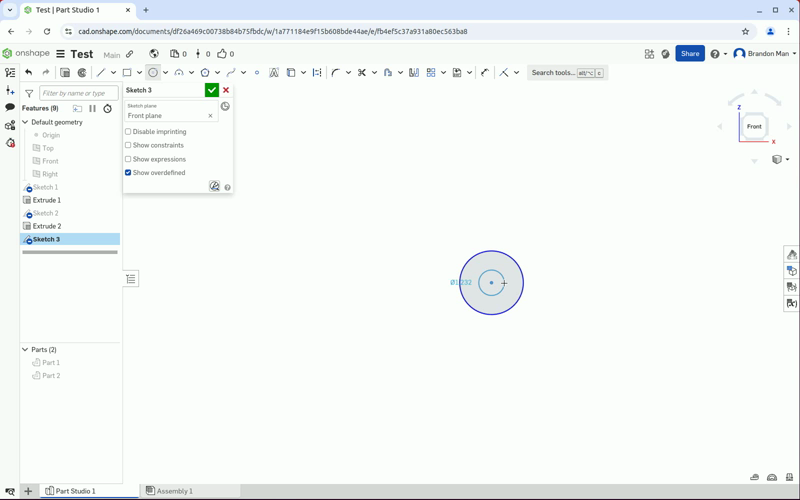
scroll(6)
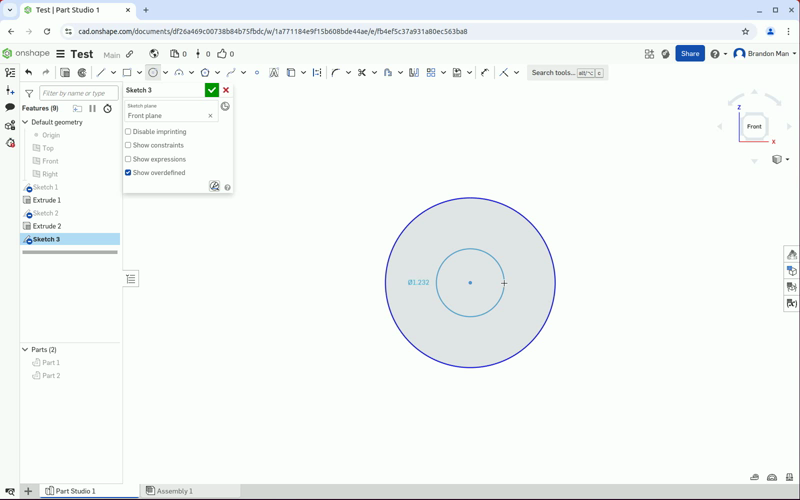
click(504, 282)
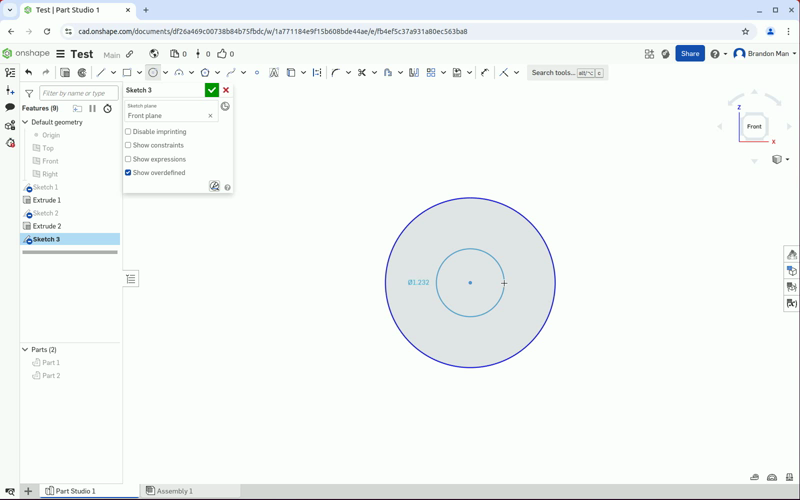
scroll(-6)
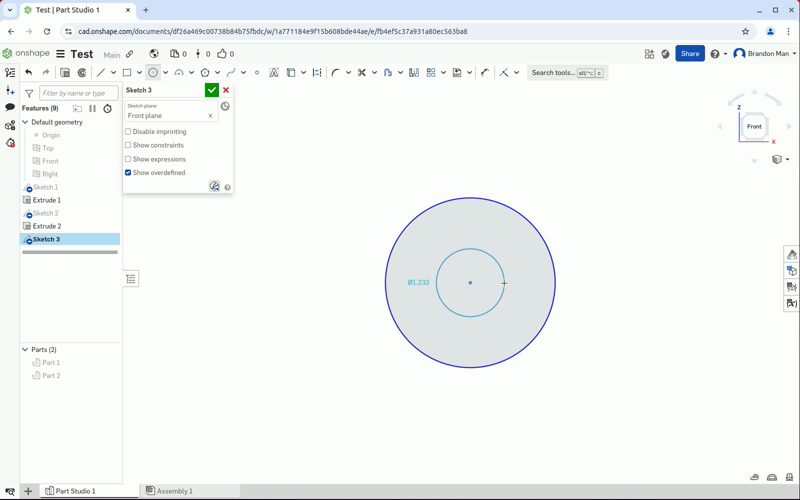
scroll(-6)
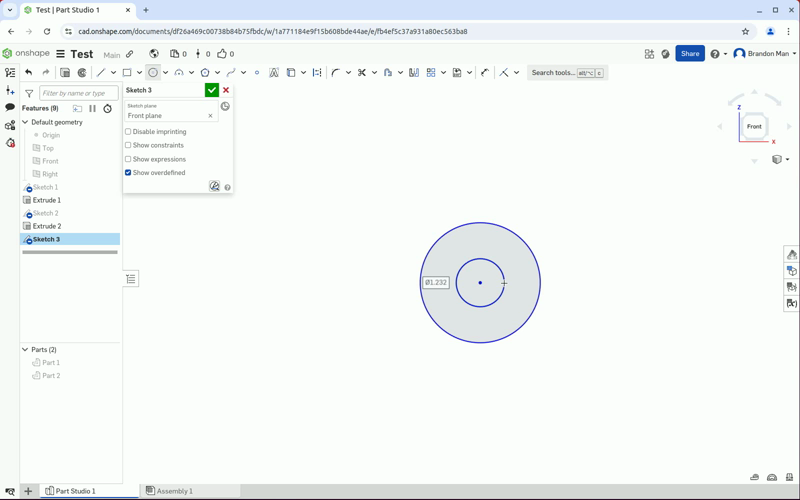
scroll(-6)
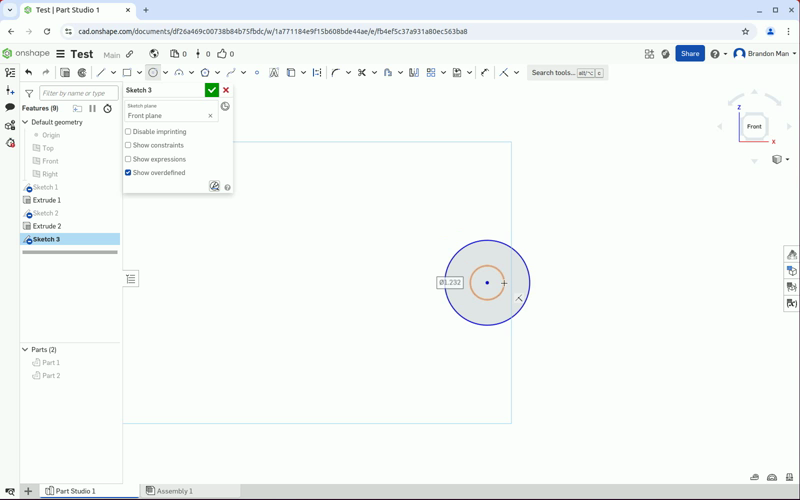
scroll(-6)
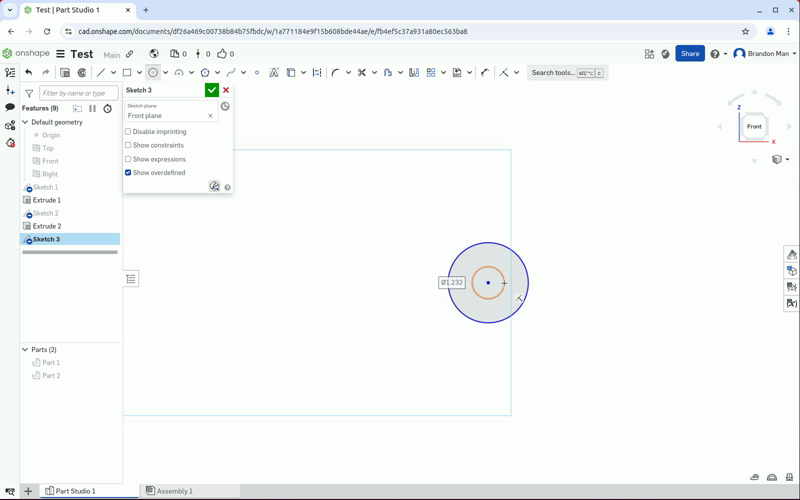
scroll(-6)
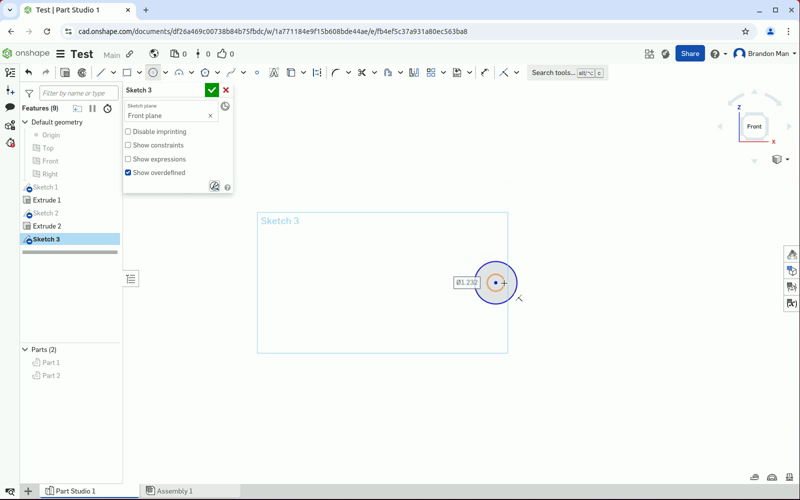
scroll(-6)
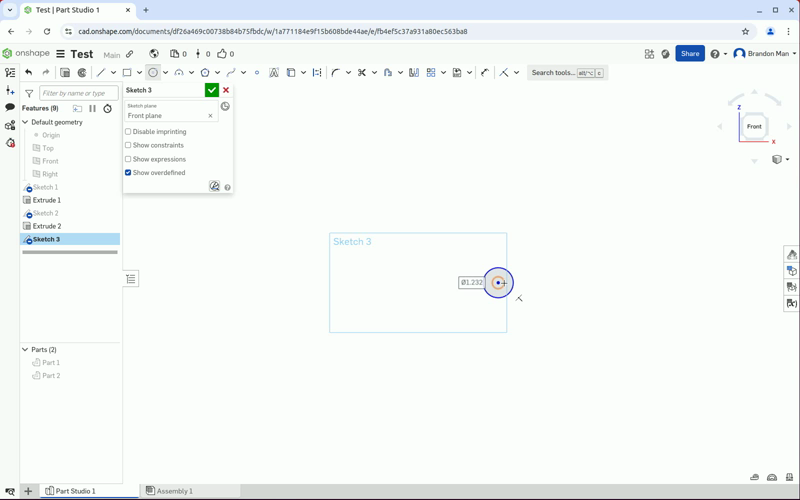
scroll(-6)
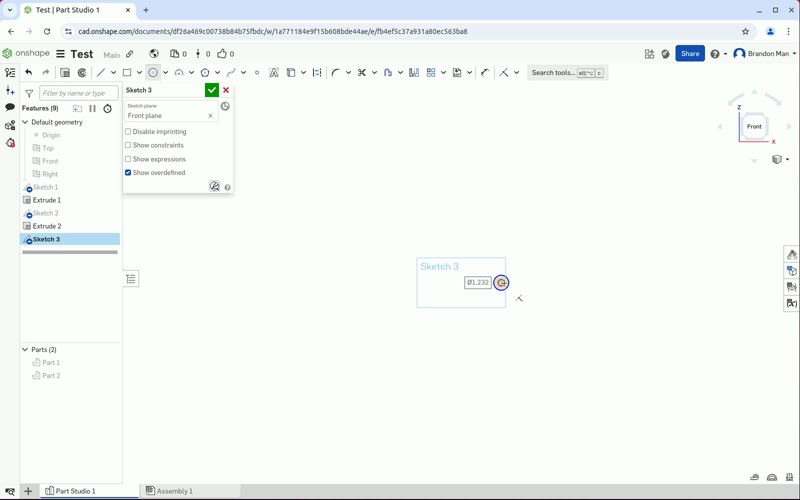
key(esc)
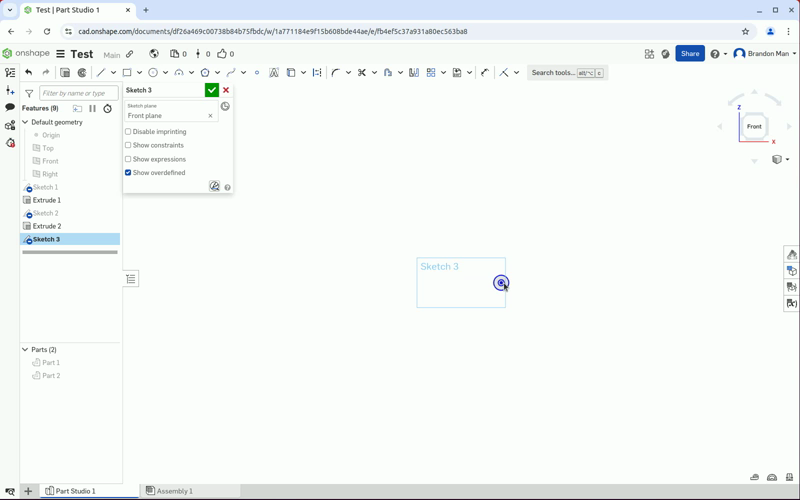
mouse_move(501, 286)
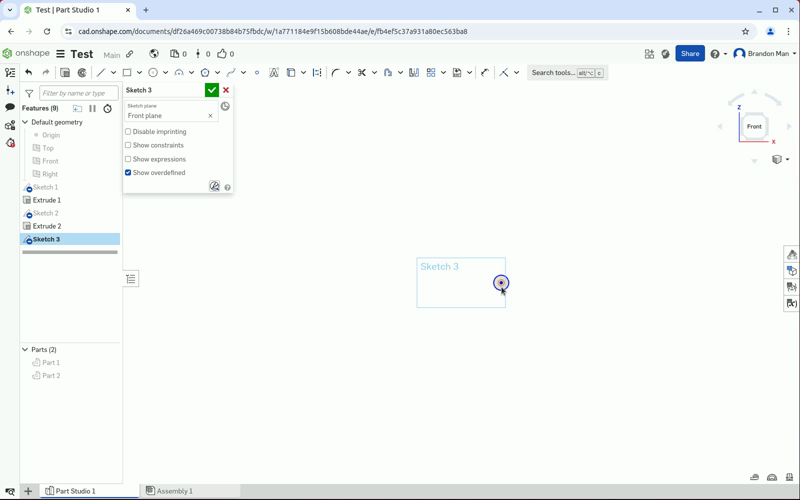
scroll(6)
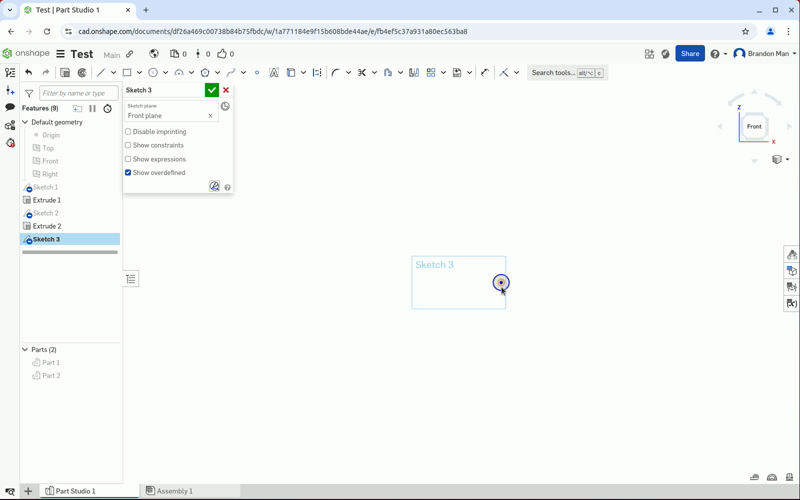
scroll(6)
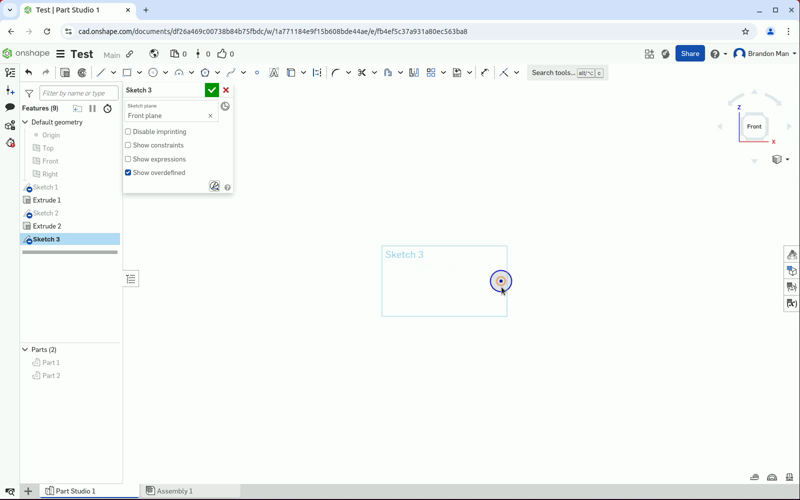
scroll(6)
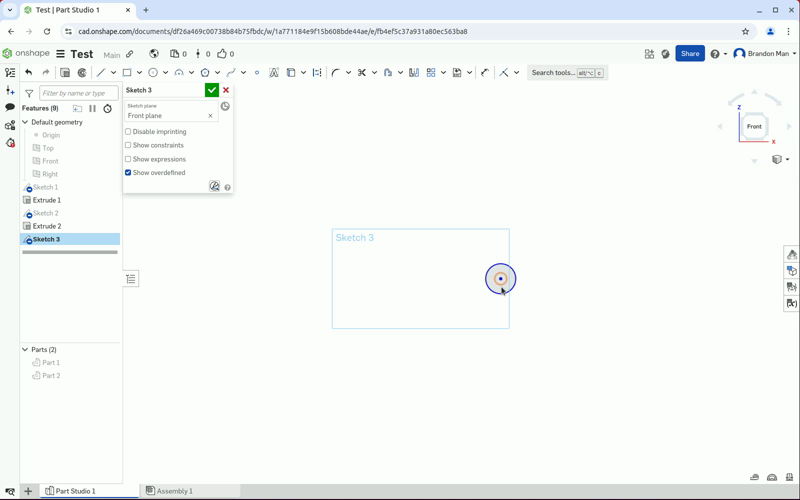
scroll(6)
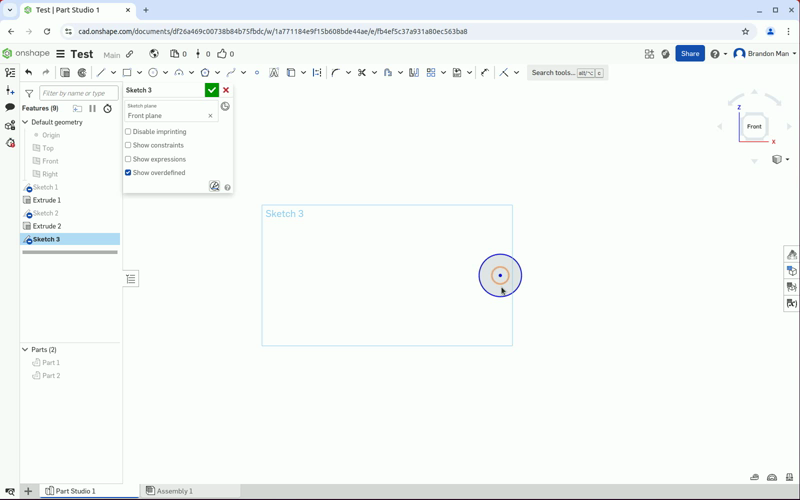
scroll(6)
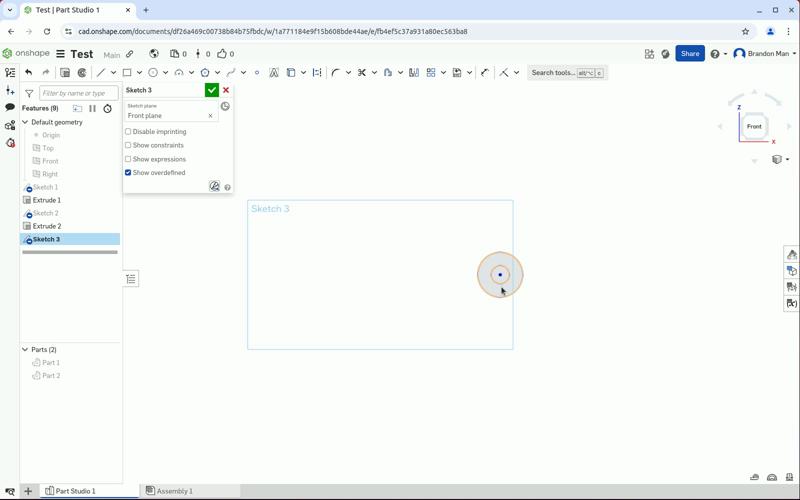
scroll(6)
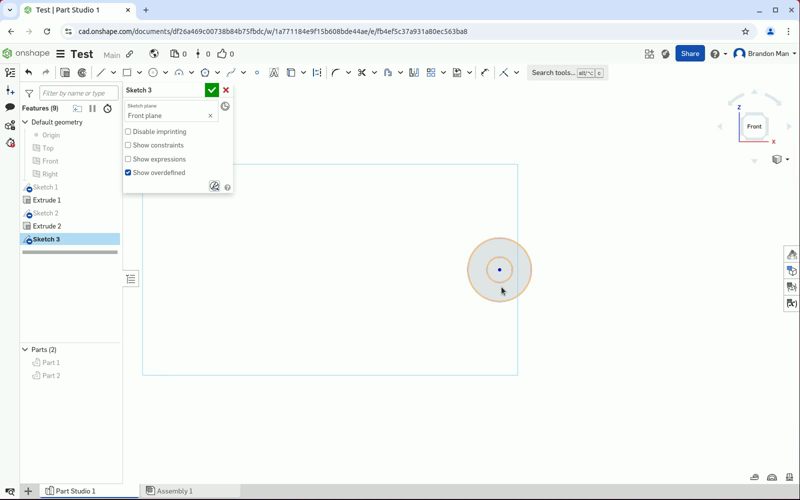
scroll(6)
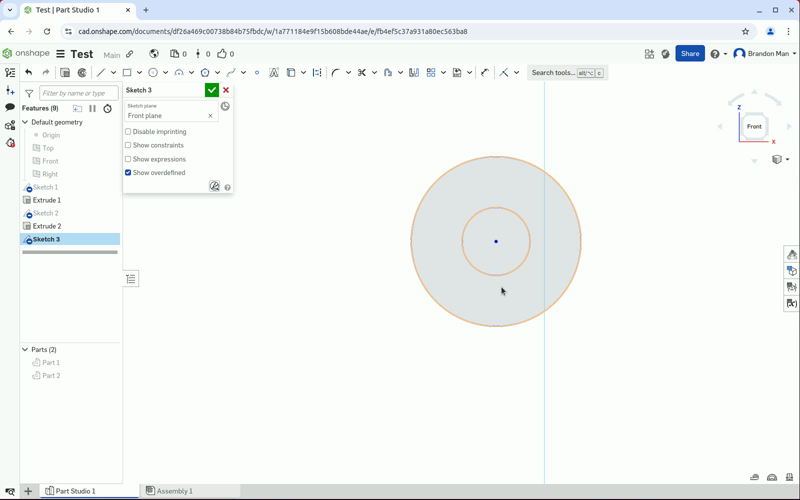
click(501, 286)
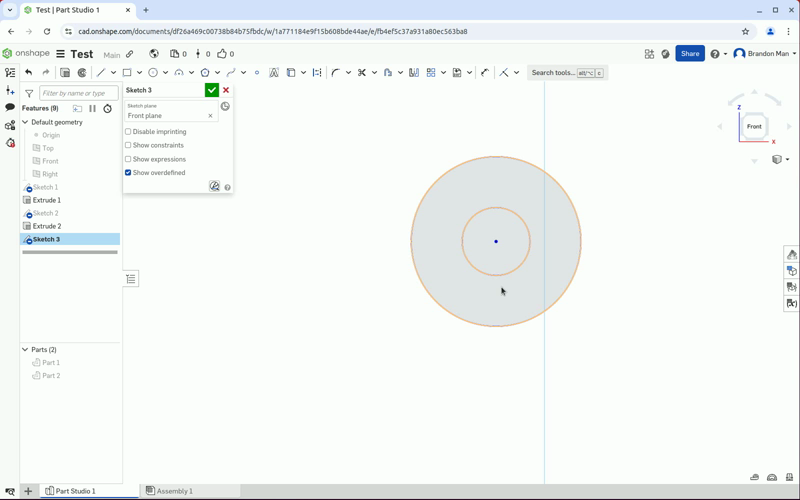
scroll(-6)
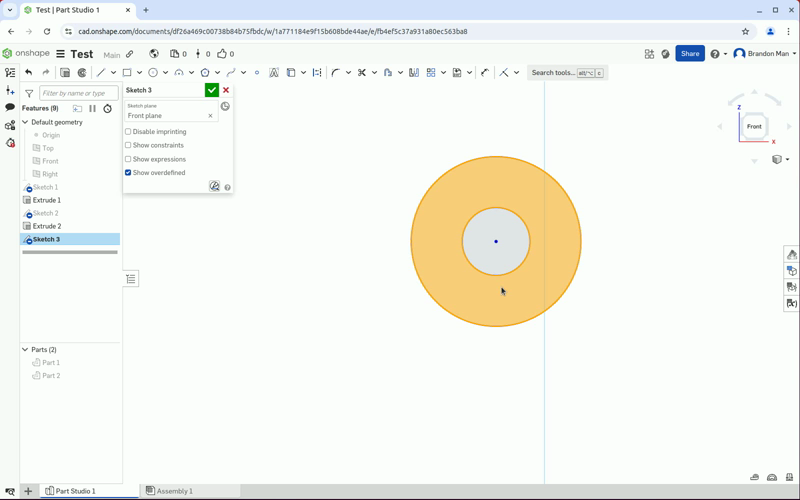
scroll(-6)
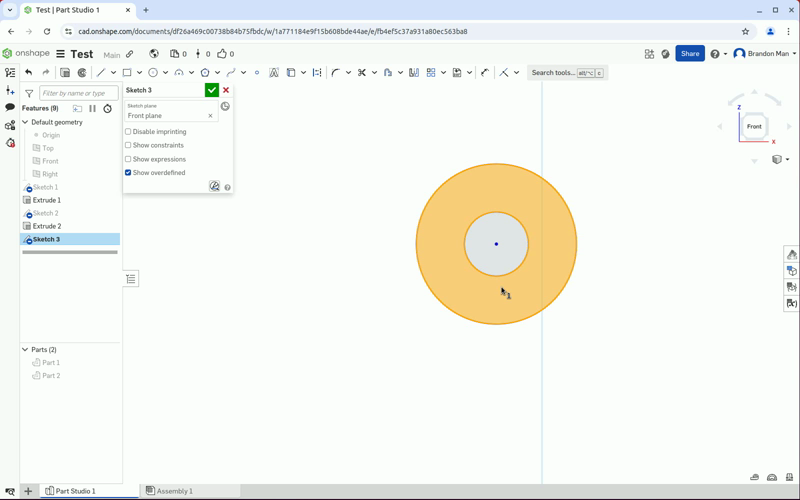
scroll(-6)
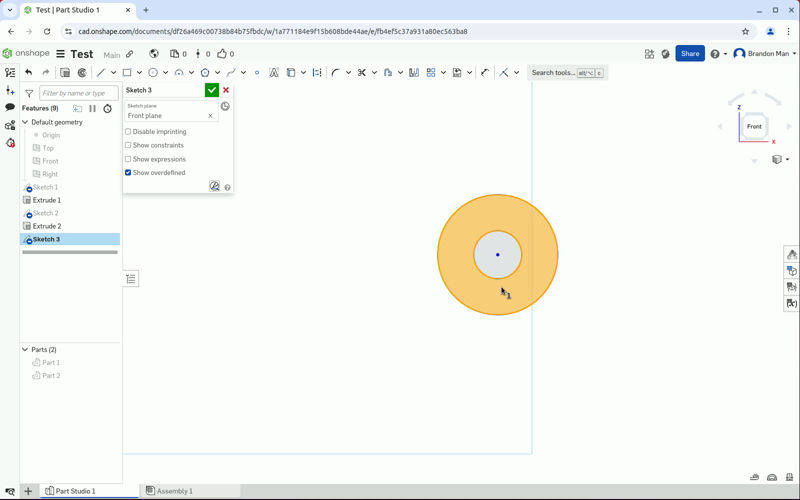
scroll(-6)
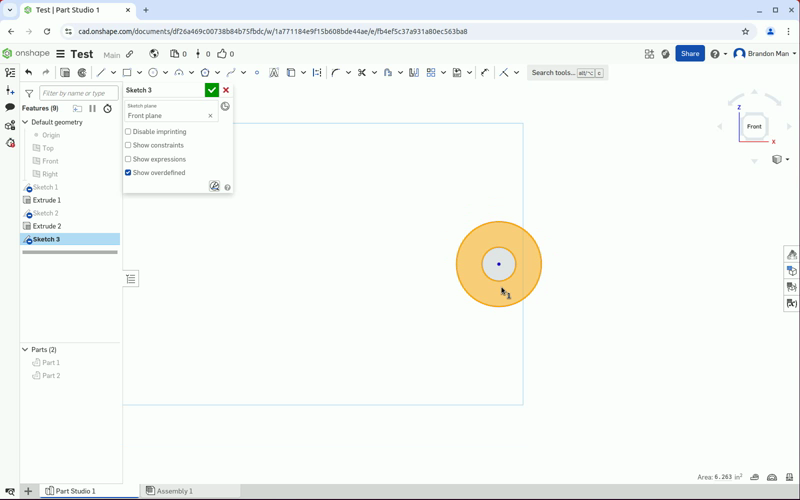
scroll(-6)
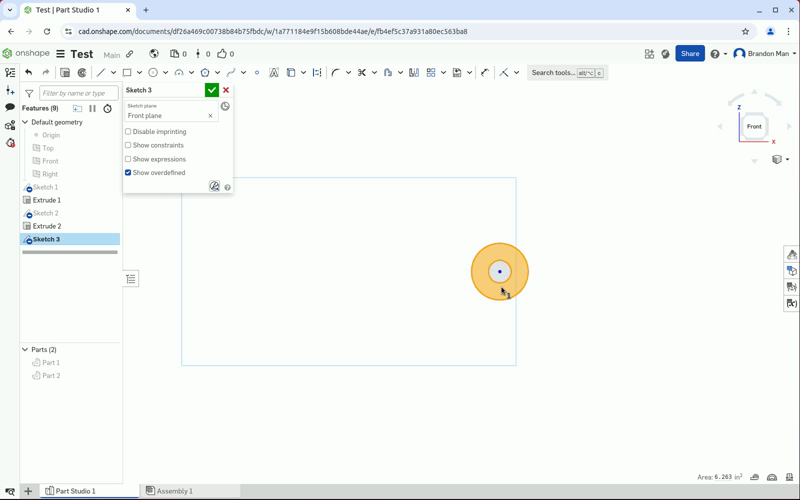
scroll(-6)
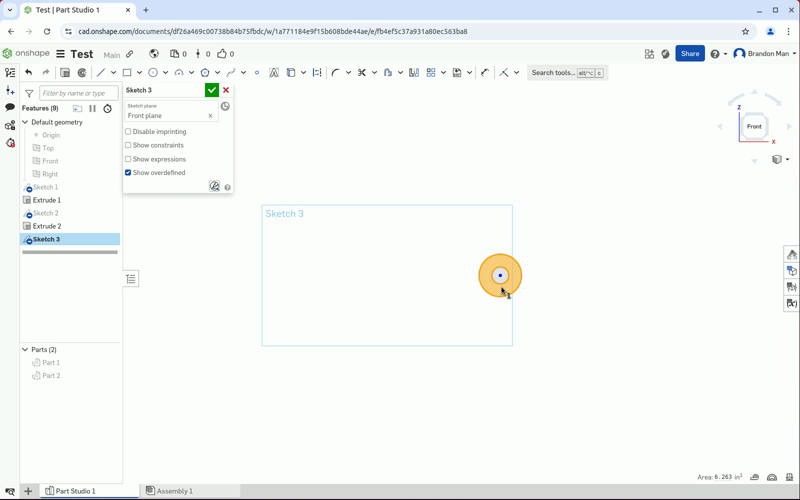
scroll(-6)
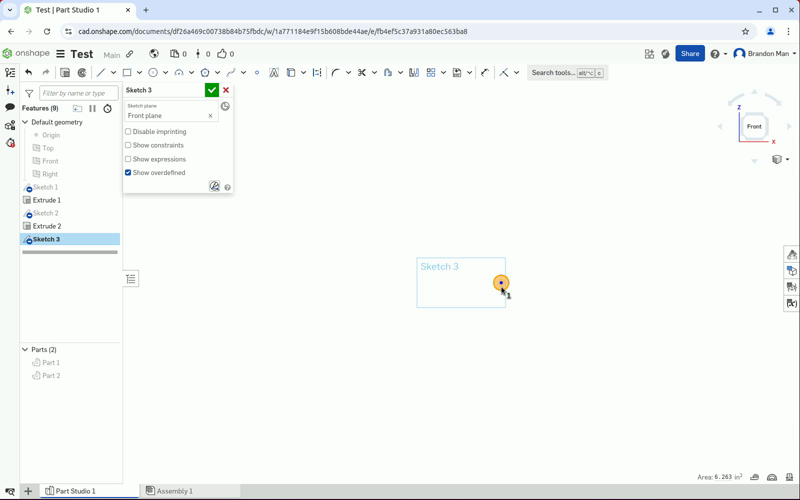
mouse_move(73, 352)
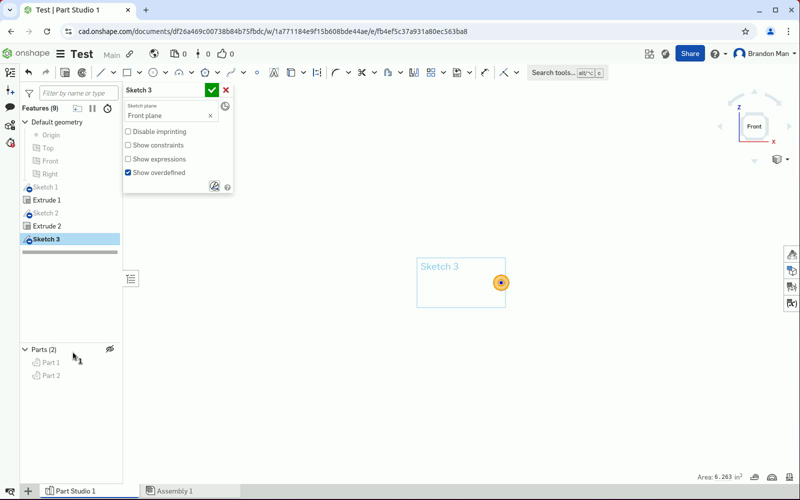
key(shift+y)
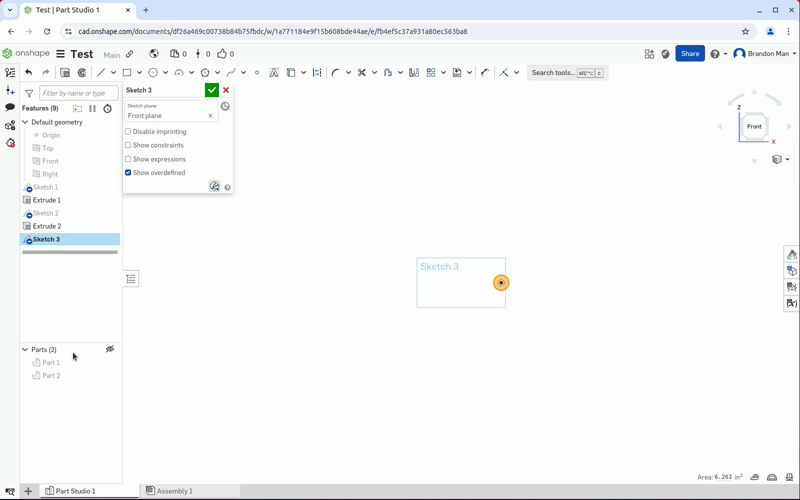
key(shift+e)
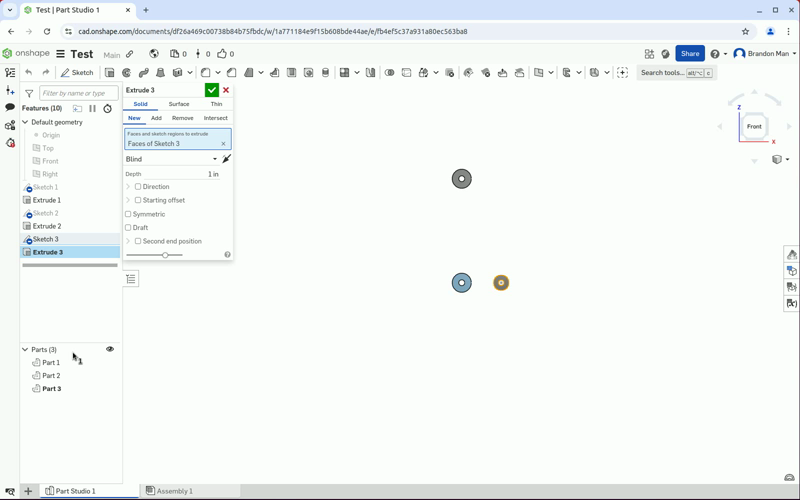
mouse_move(143, 106)
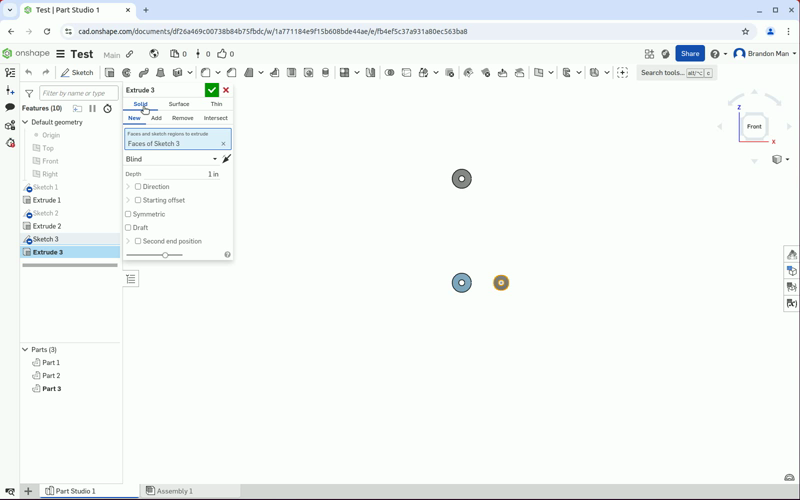
click(143, 106)
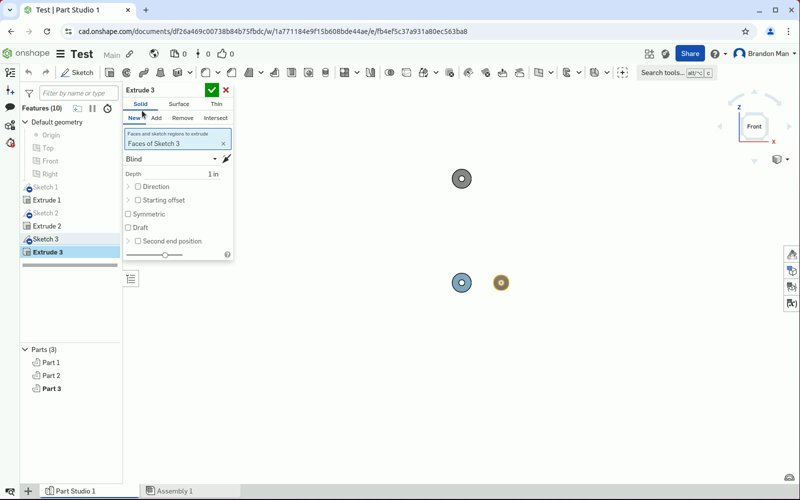
mouse_move(137, 120)
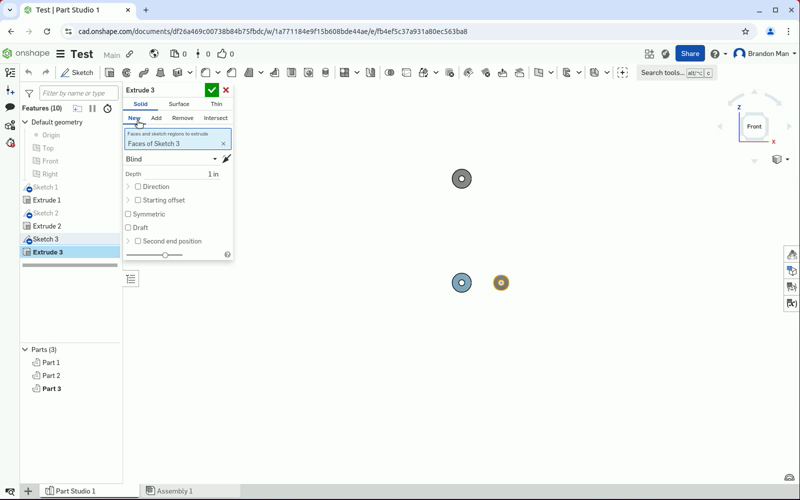
click(137, 120)
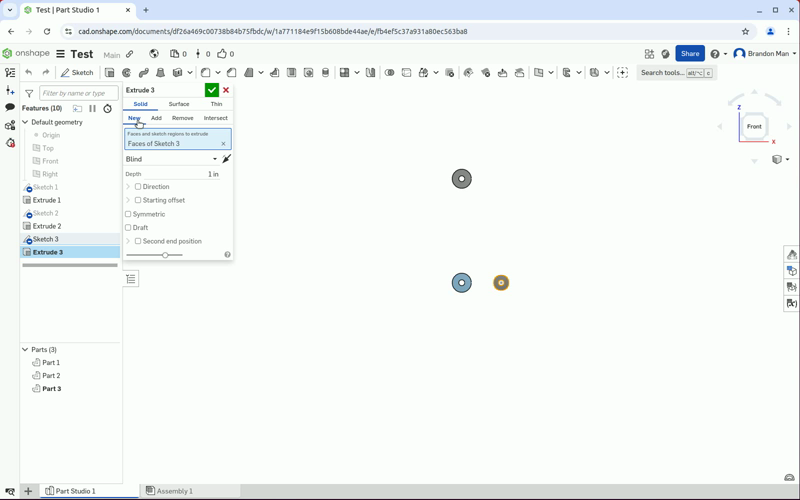
key(tab, 4)
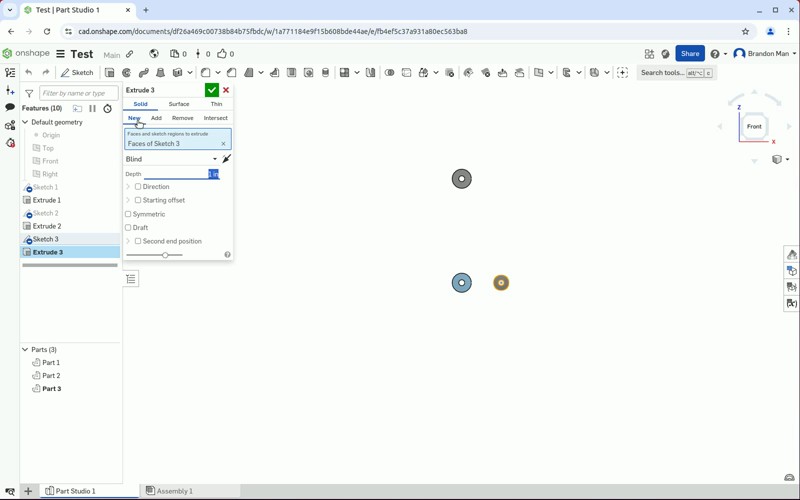
text(0.481)
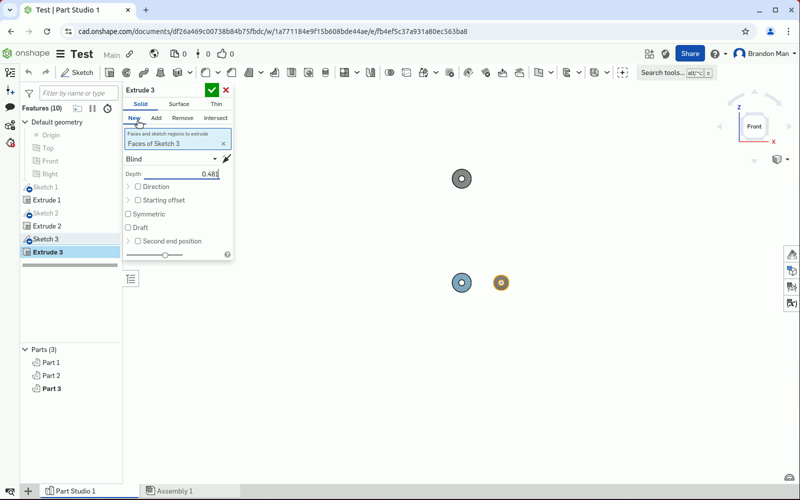
key(enter)
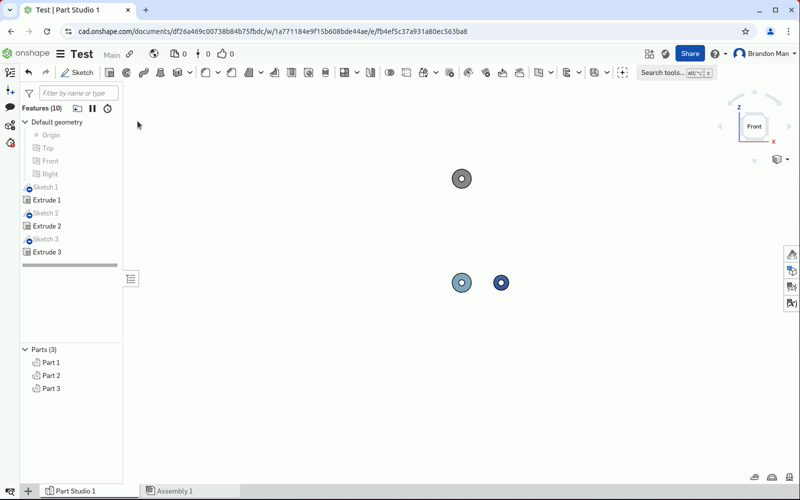
key(shift+h)
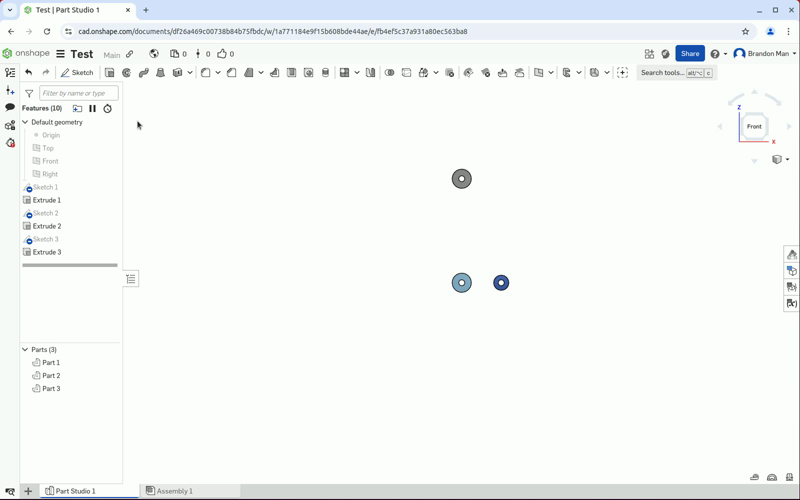
key(shift+h)
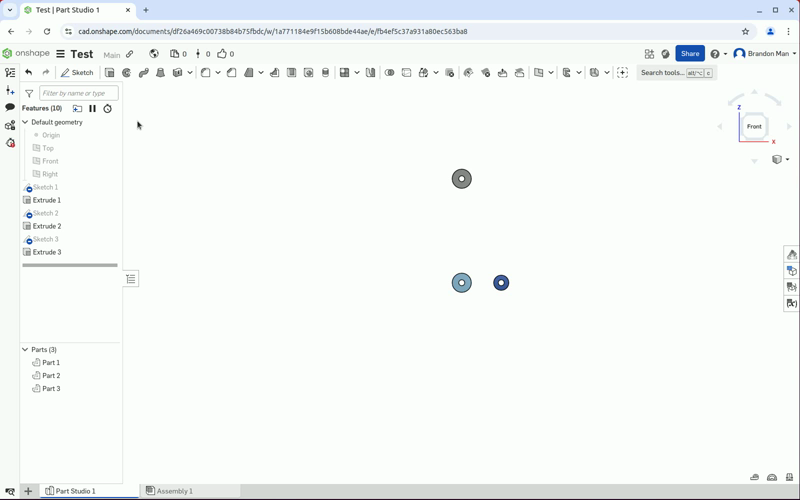
mouse_move(73, 189)
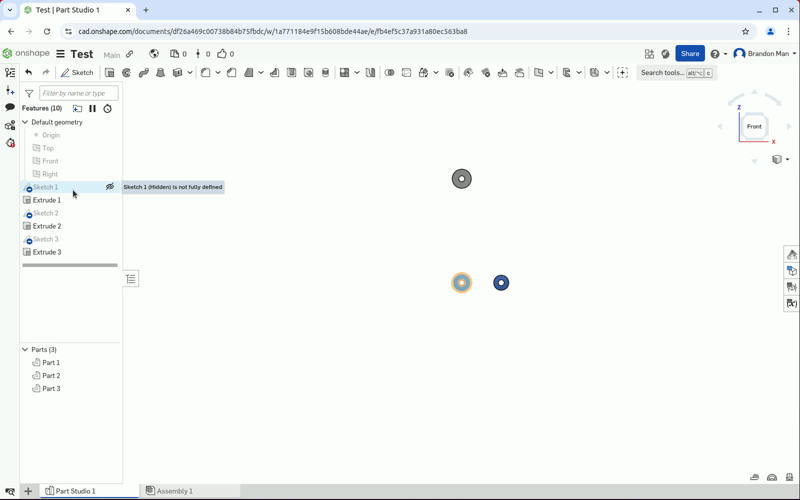
click(73, 189)
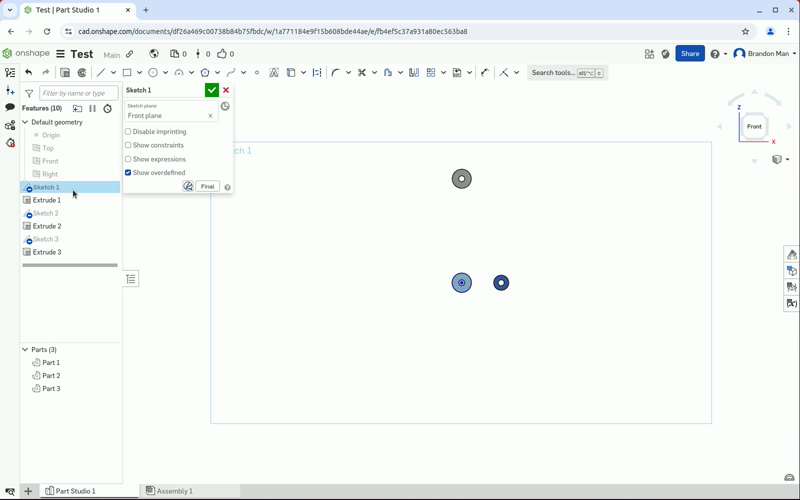
mouse_move(229, 92)
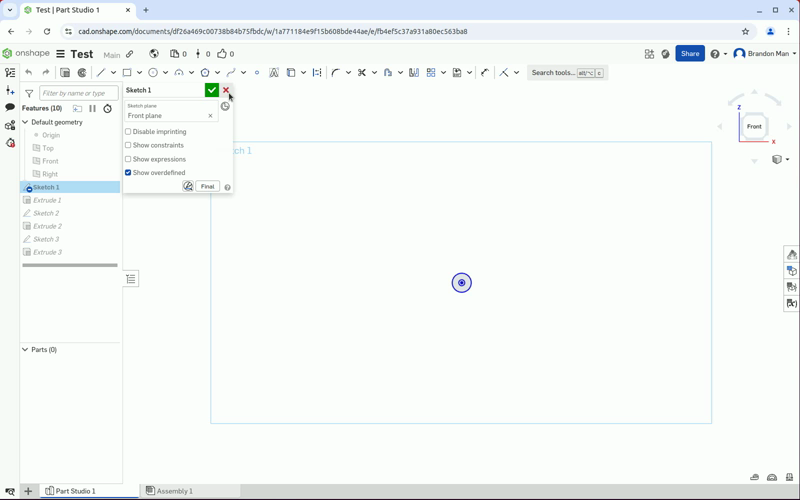
click(229, 92)
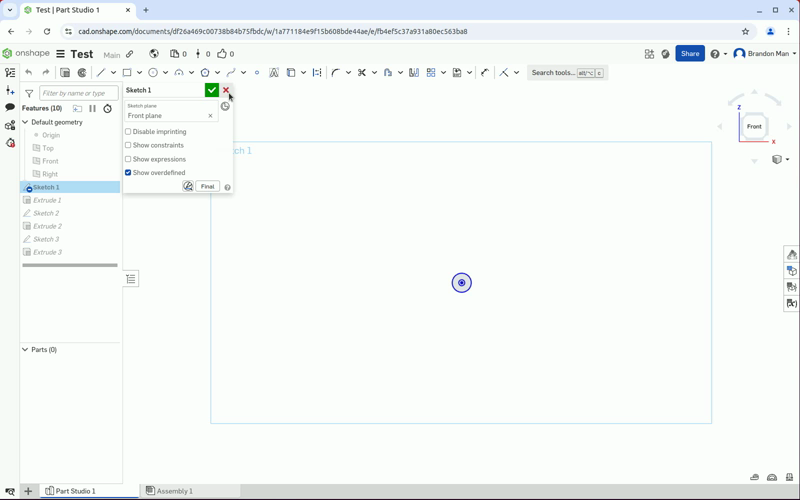
key(shift+s)
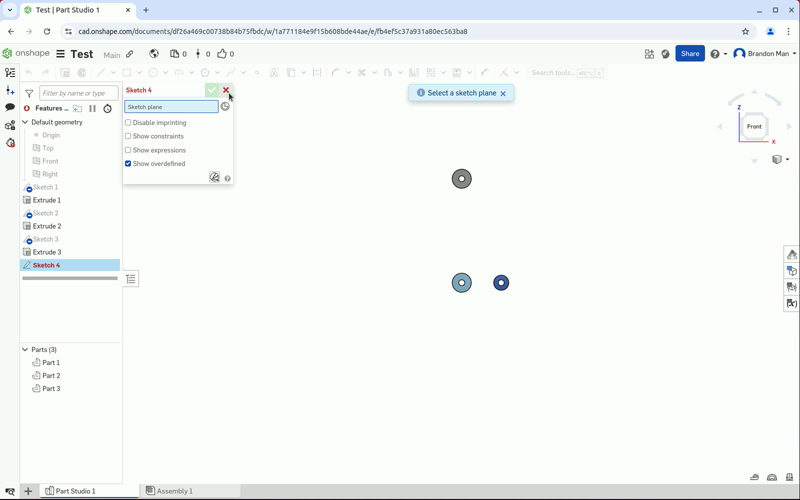
mouse_move(73, 163)
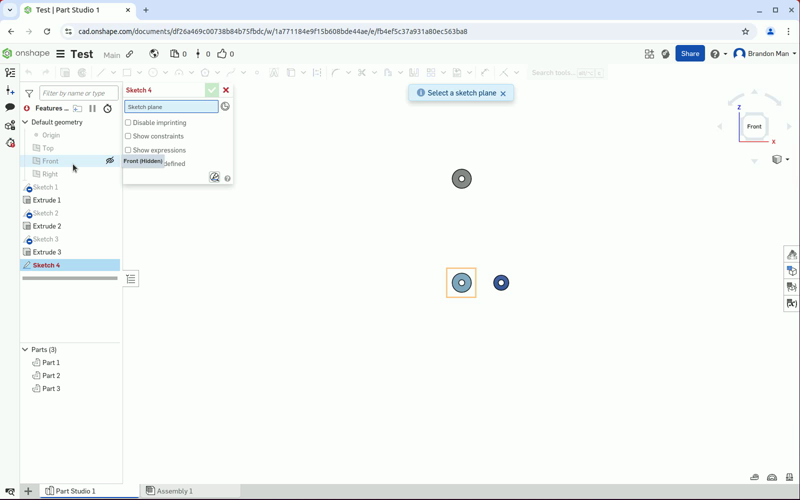
click(73, 163)
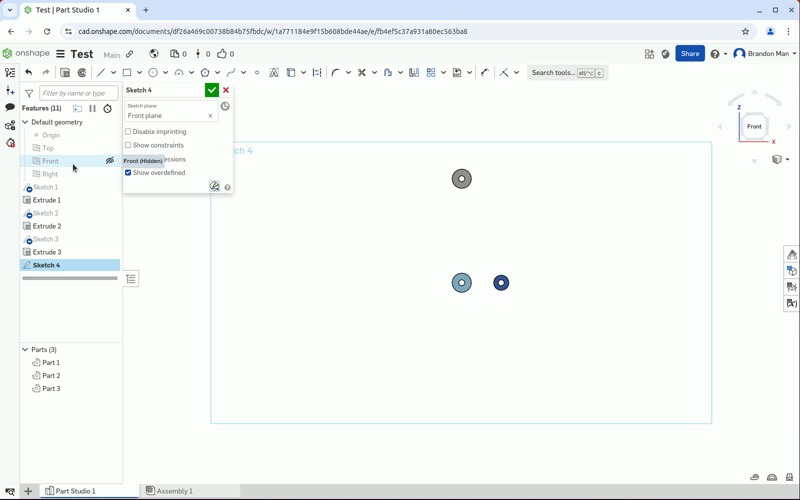
mouse_move(73, 352)
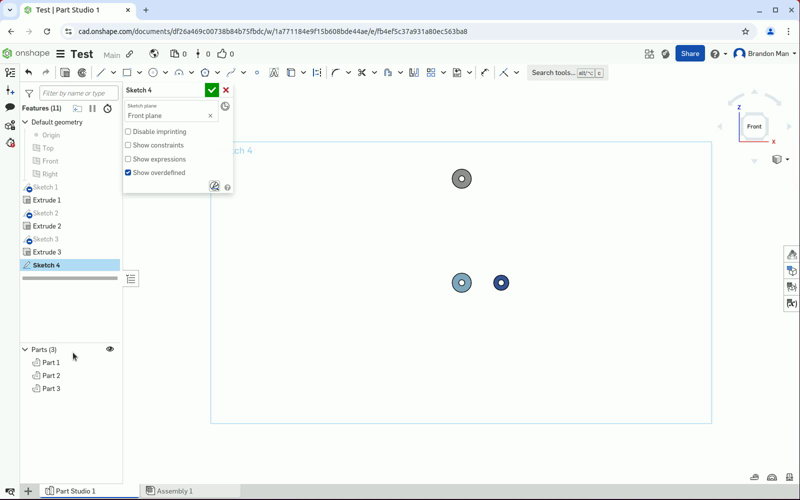
key(y)
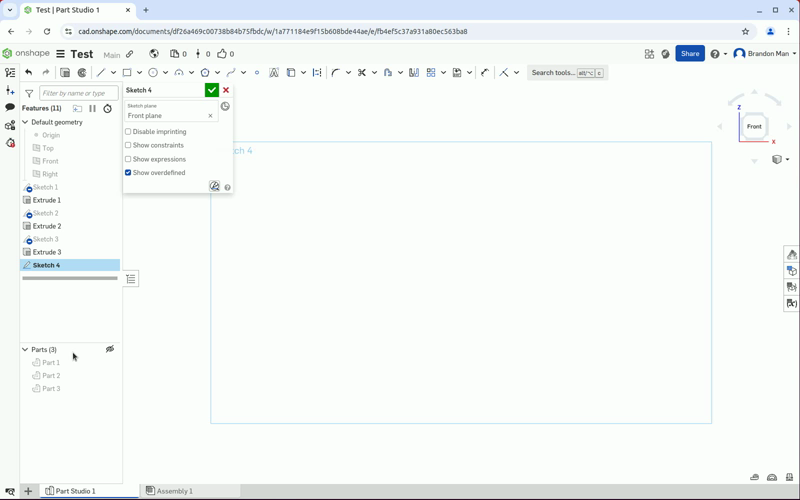
key(l)
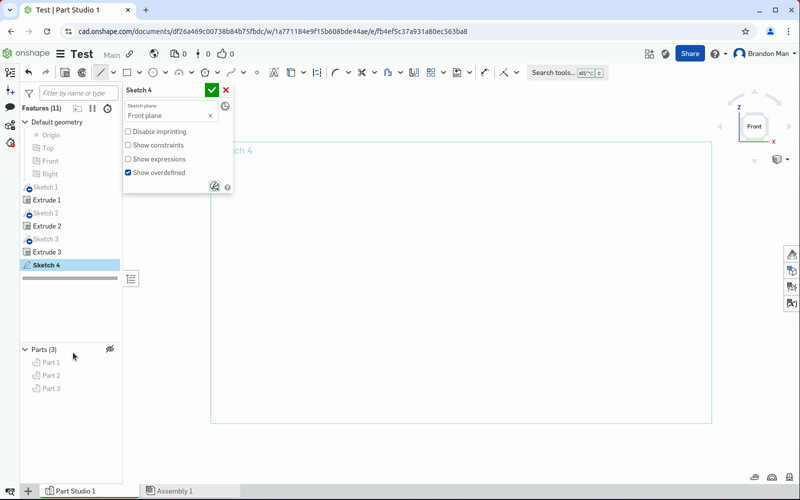
key_down(shift)
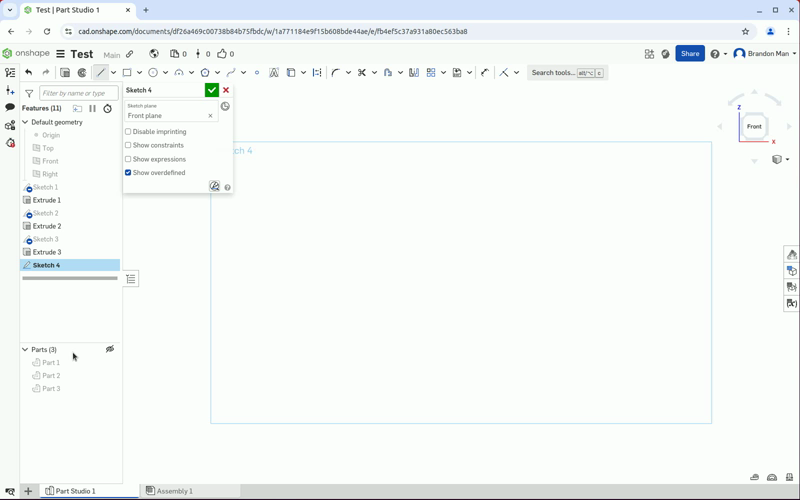
mouse_move(446, 226)
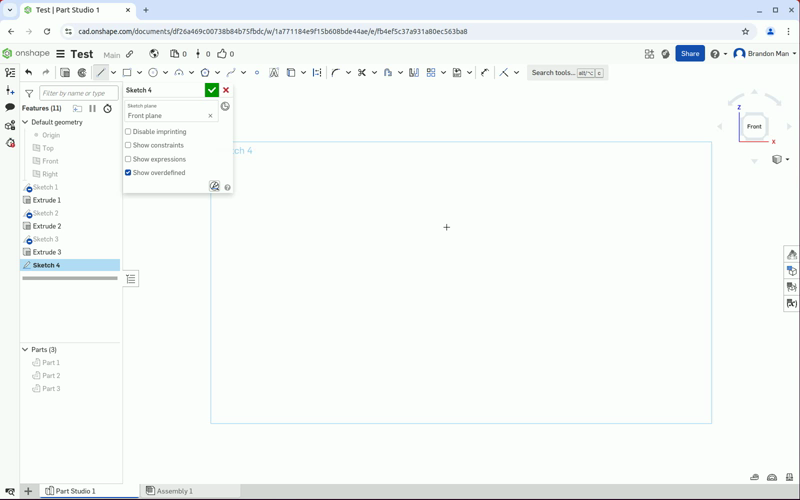
click(446, 226)
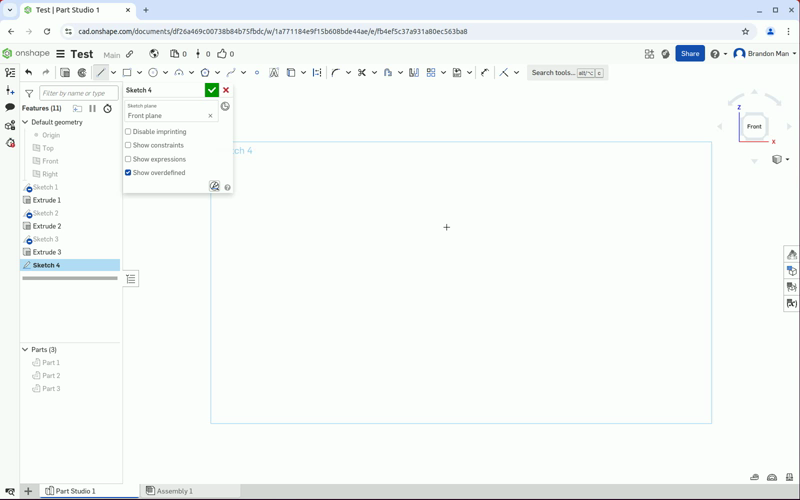
key_up(shift)
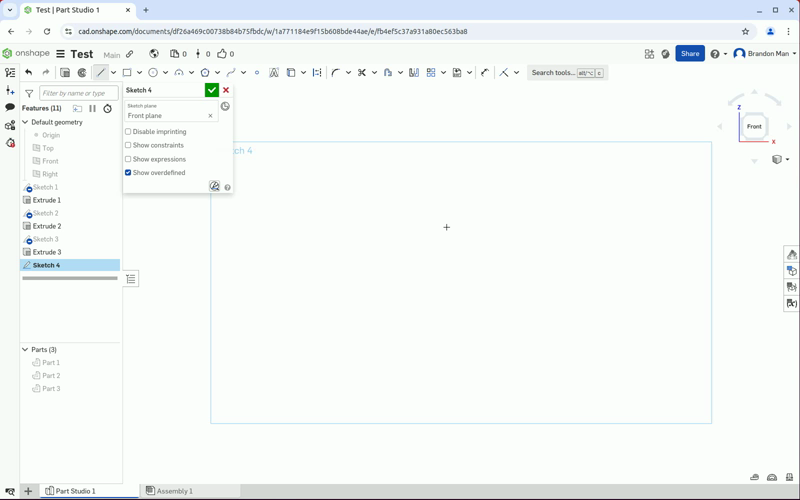
key_down(shift)
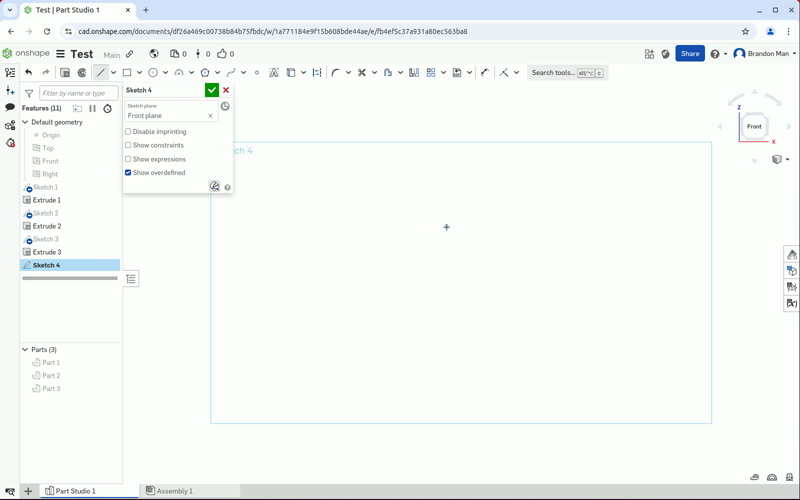
mouse_move(476, 226)
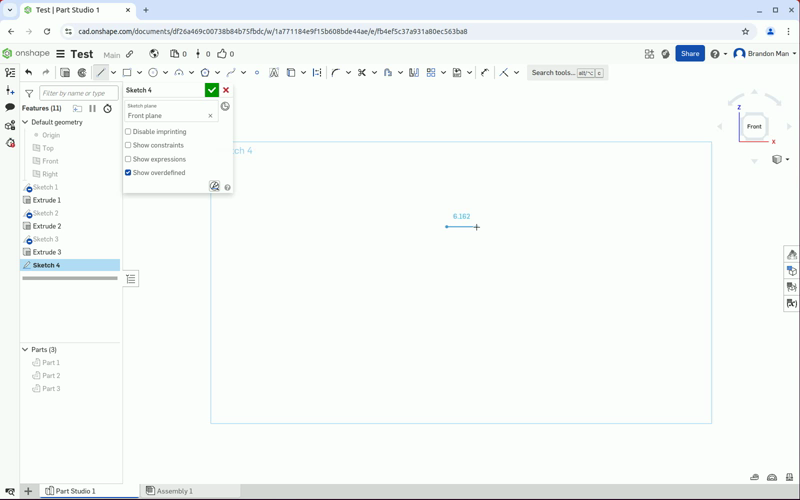
mouse_move(452, 284)
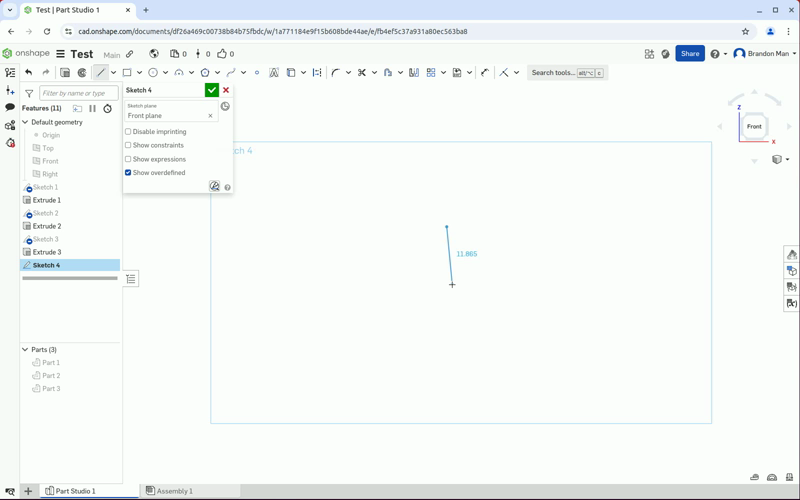
click(452, 284)
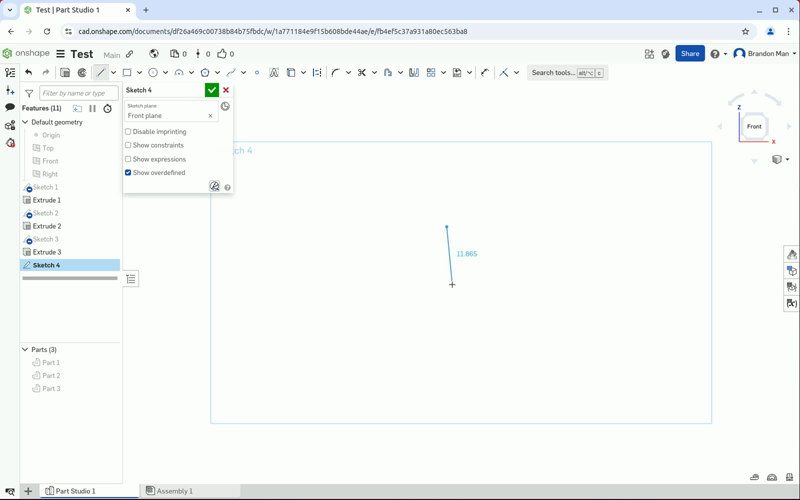
key_up(shift)
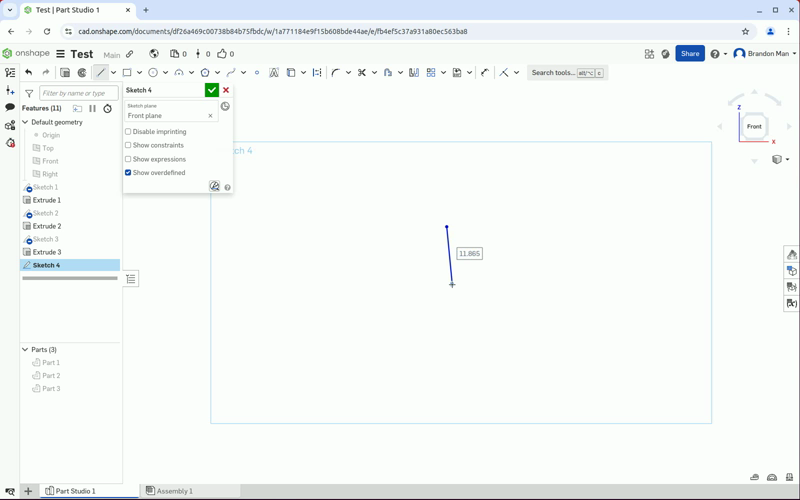
key(esc)
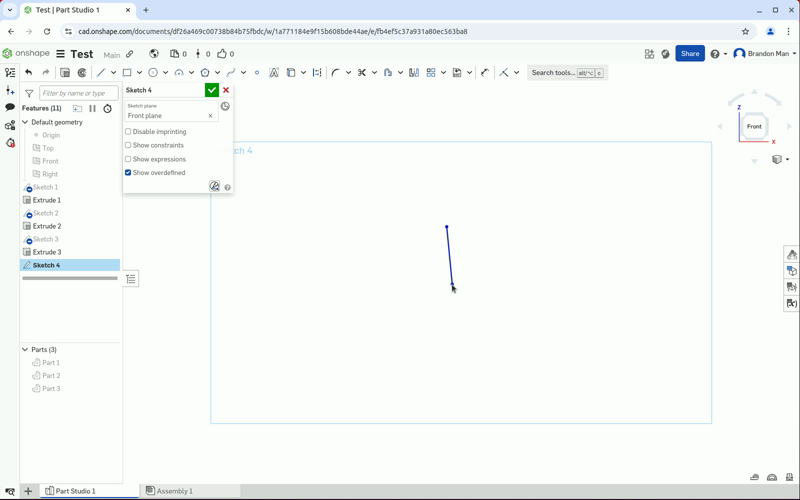
key(a)
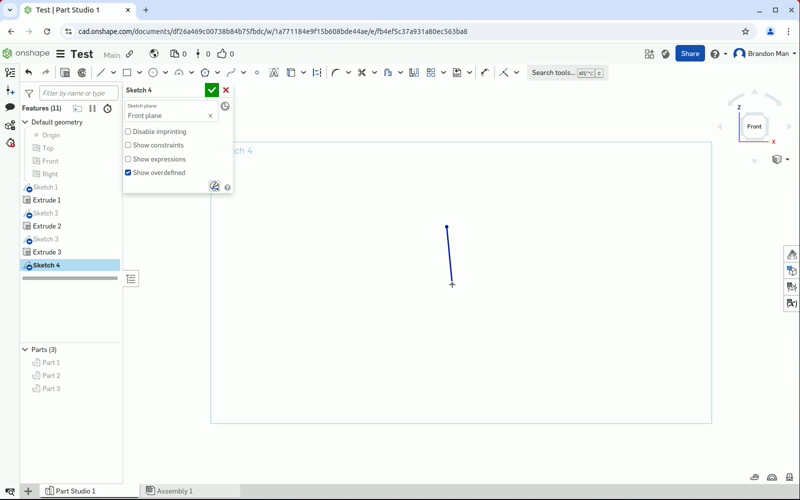
mouse_move(452, 284)
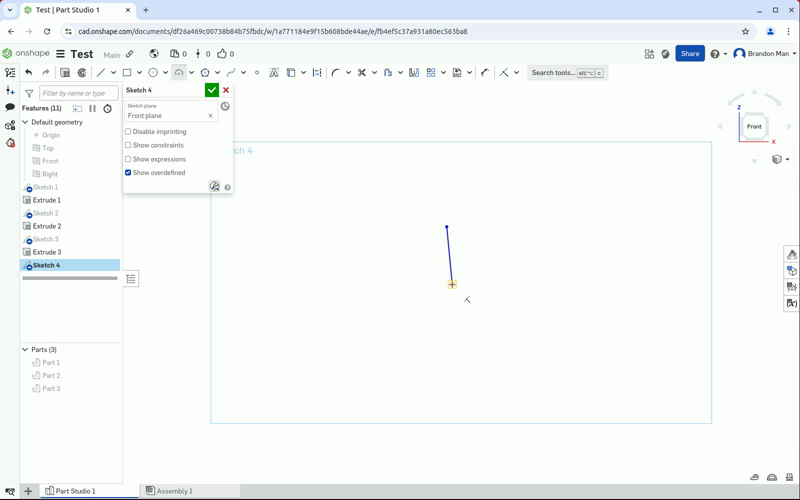
click(452, 284)
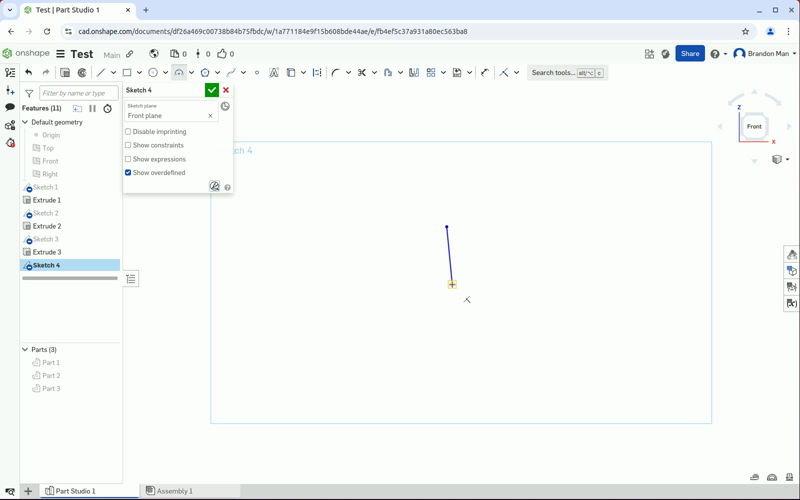
key_down(shift)
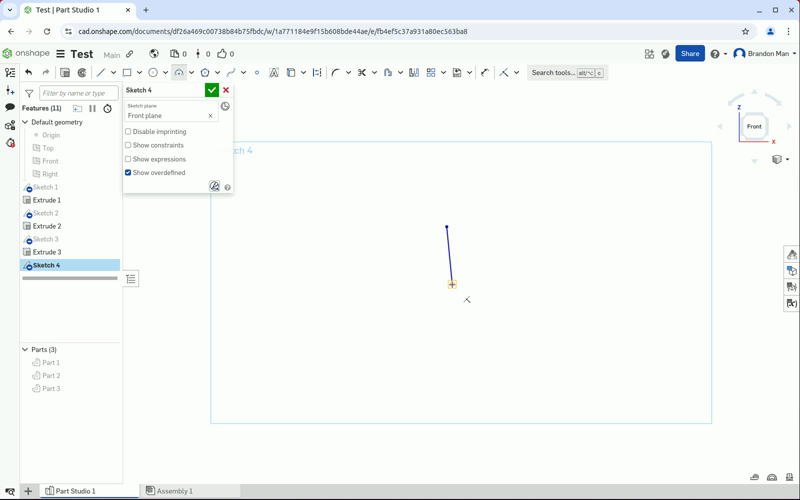
mouse_move(461, 291)
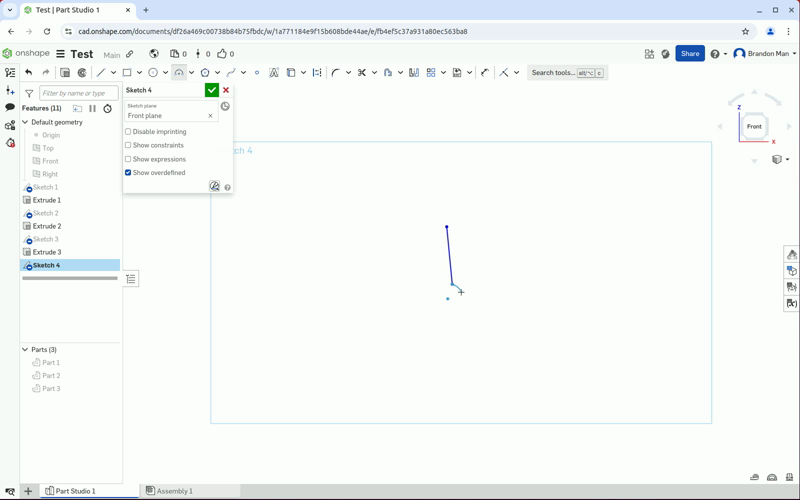
click(461, 291)
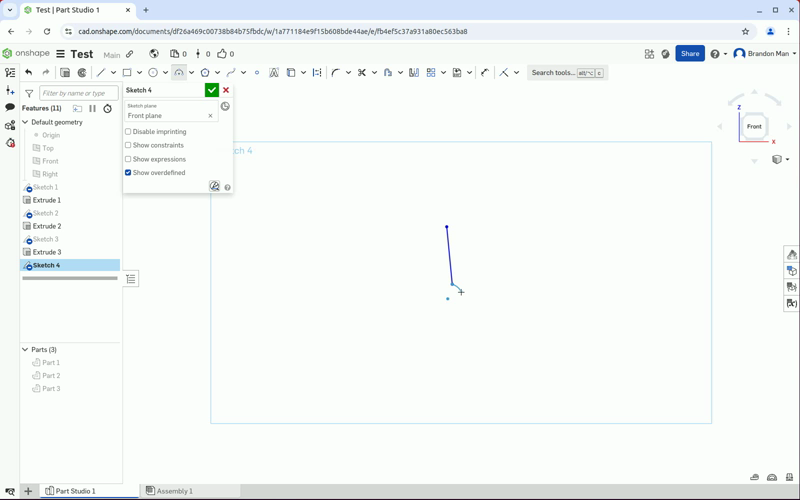
mouse_move(466, 276)
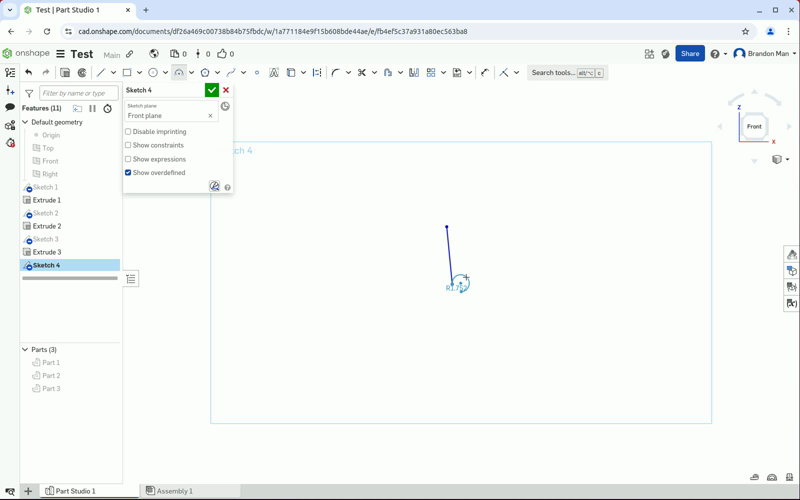
click(466, 276)
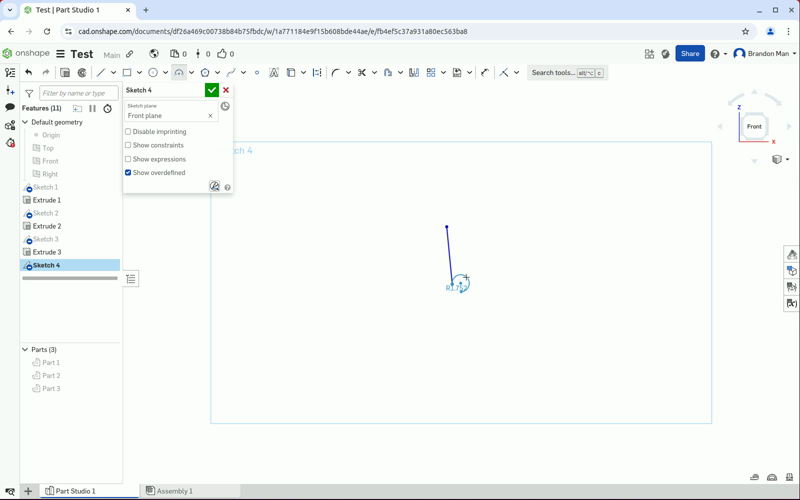
key_up(shift)
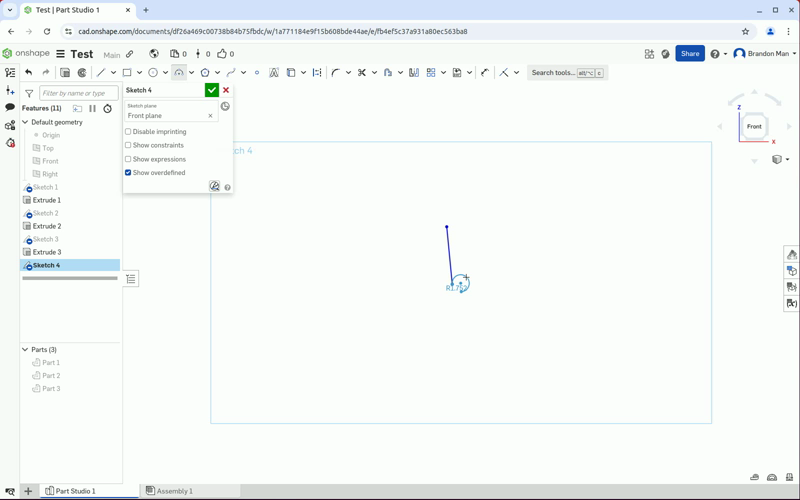
key(esc)
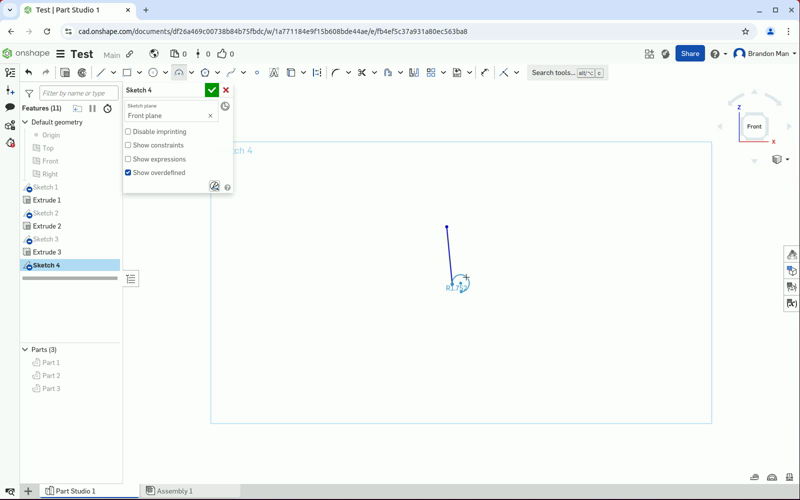
key(l)
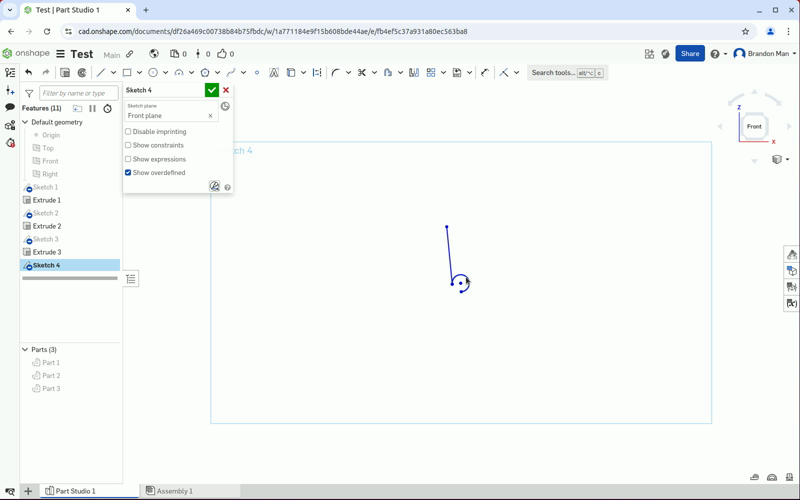
mouse_move(461, 291)
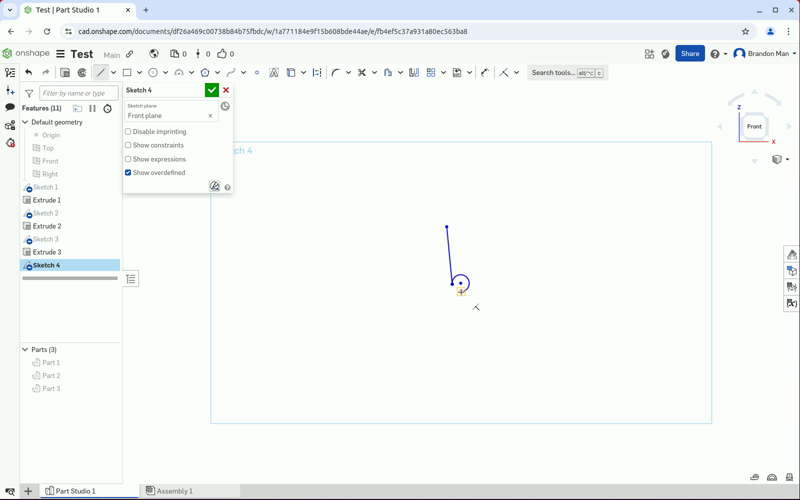
click(461, 291)
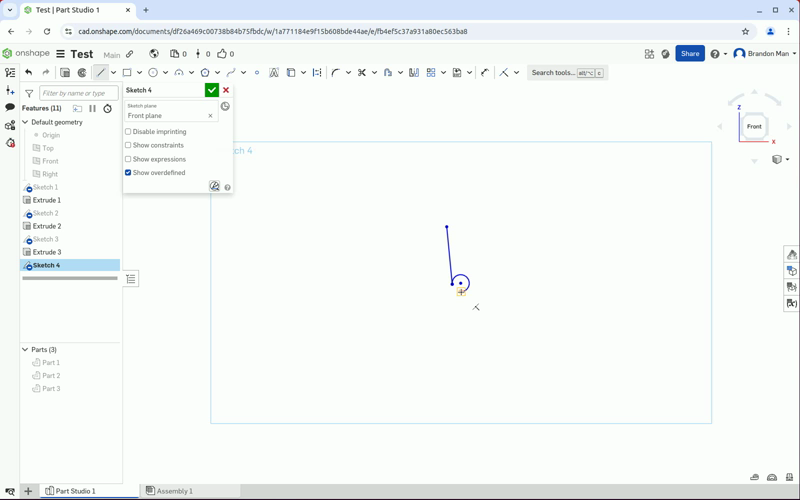
key_down(shift)
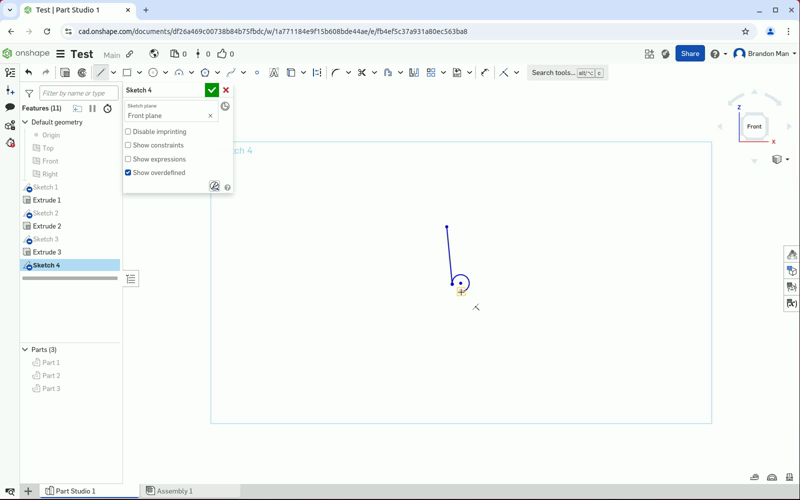
mouse_move(491, 291)
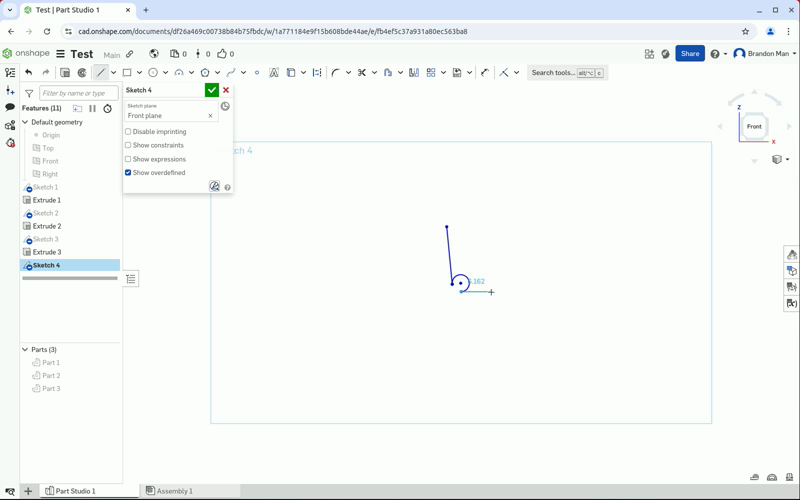
mouse_move(502, 290)
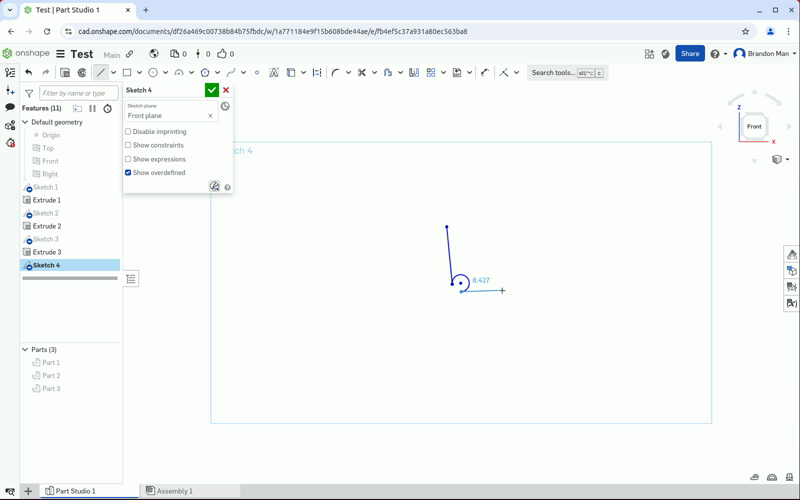
click(502, 290)
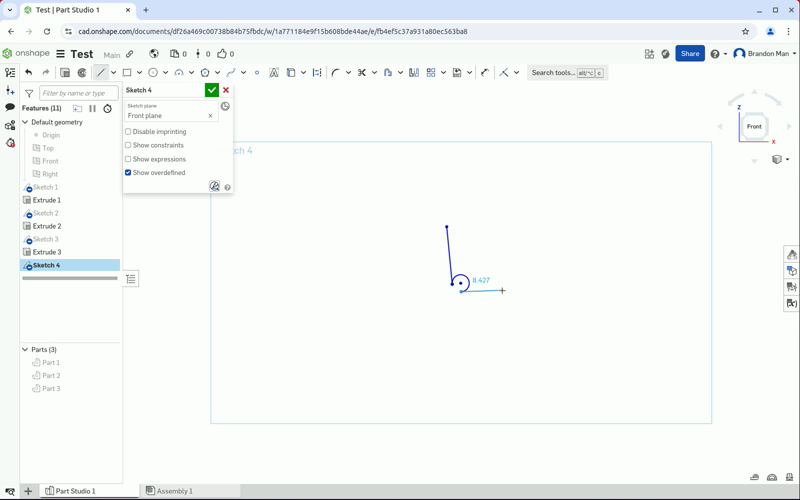
key_up(shift)
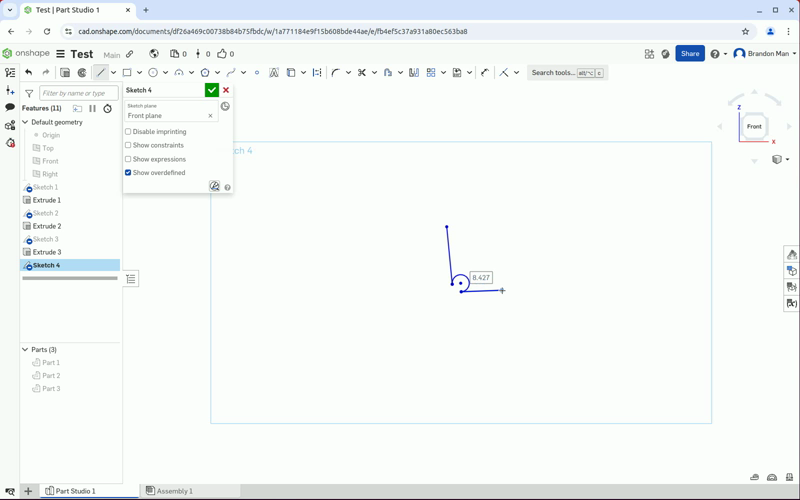
key(esc)
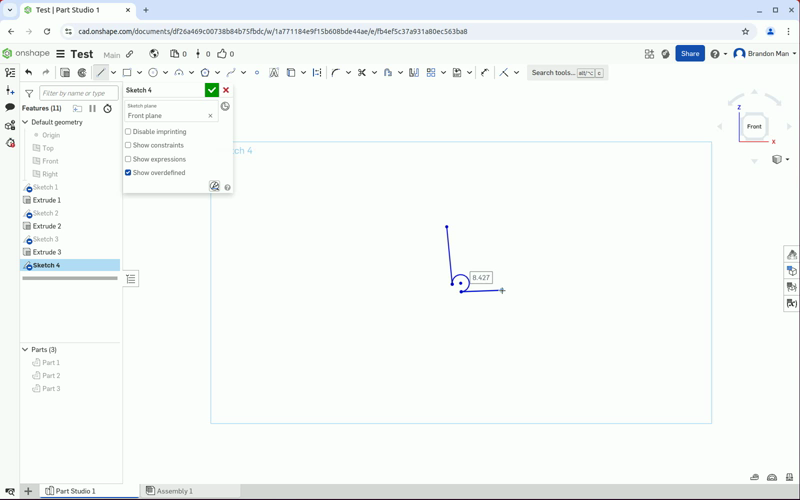
key(a)
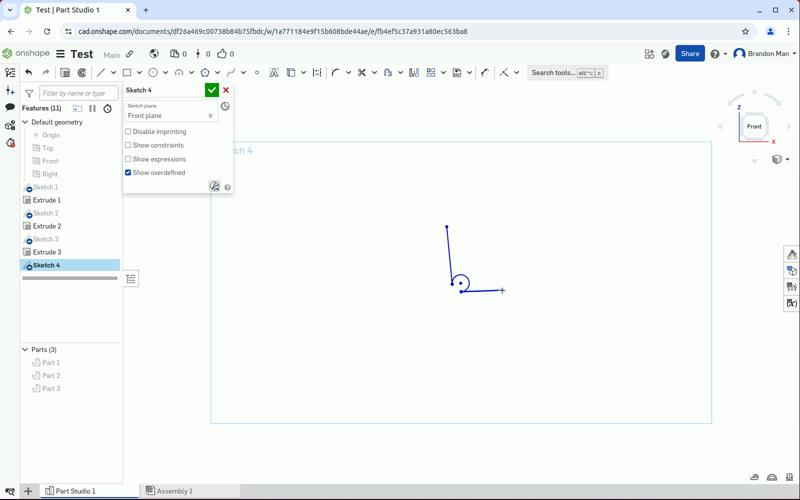
mouse_move(502, 290)
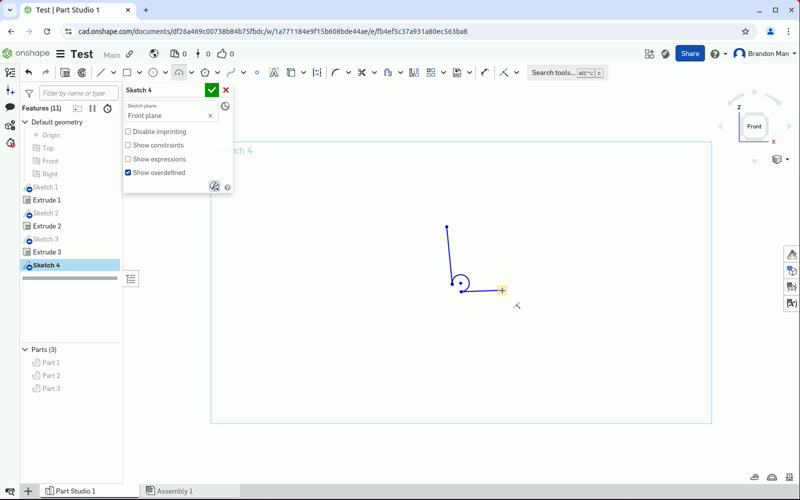
click(502, 290)
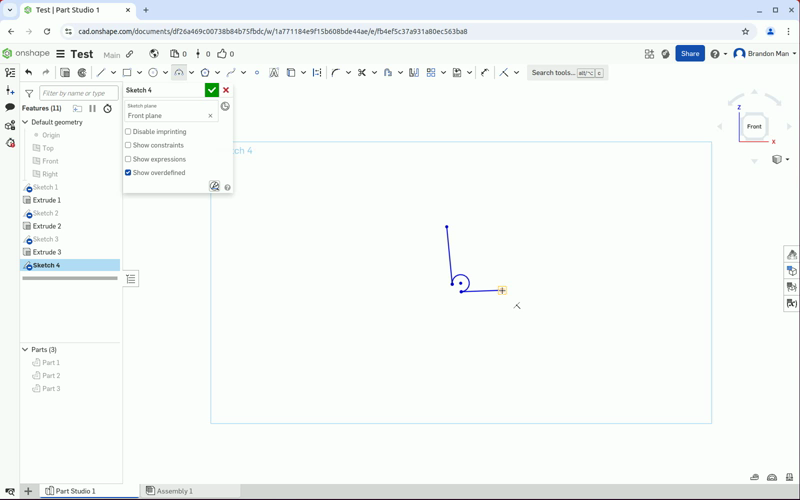
key_down(shift)
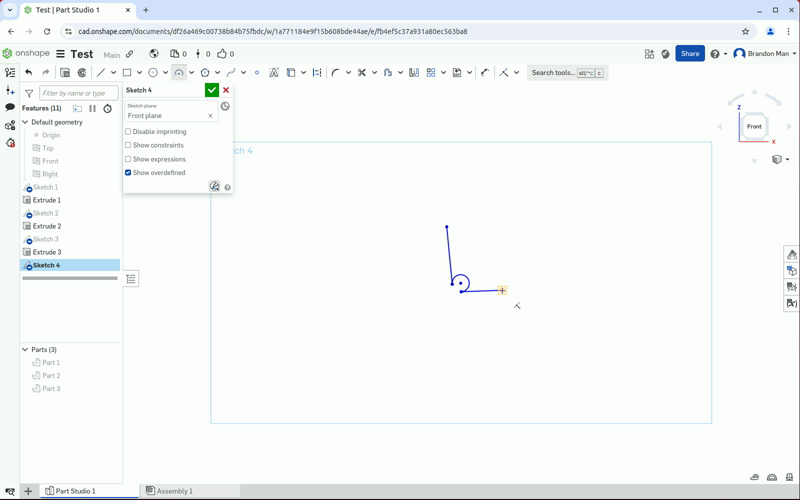
mouse_move(502, 276)
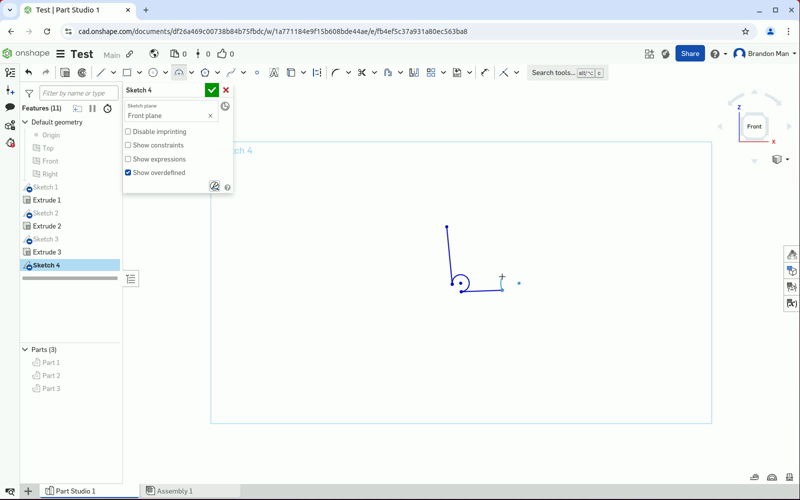
click(502, 276)
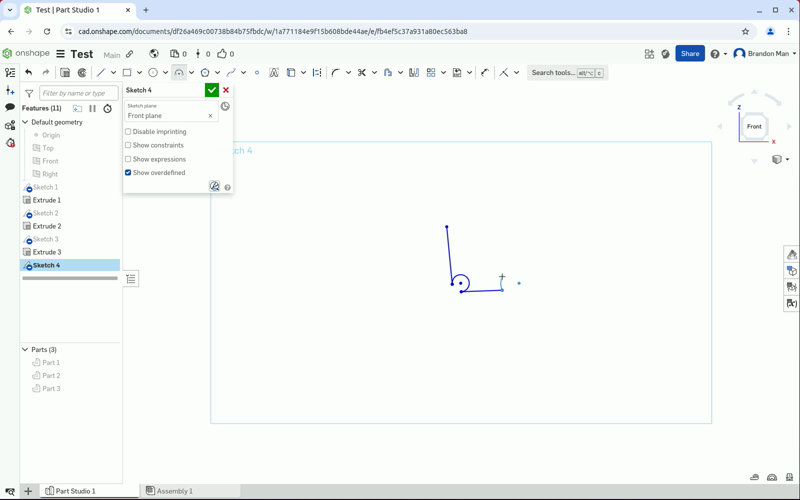
mouse_move(494, 282)
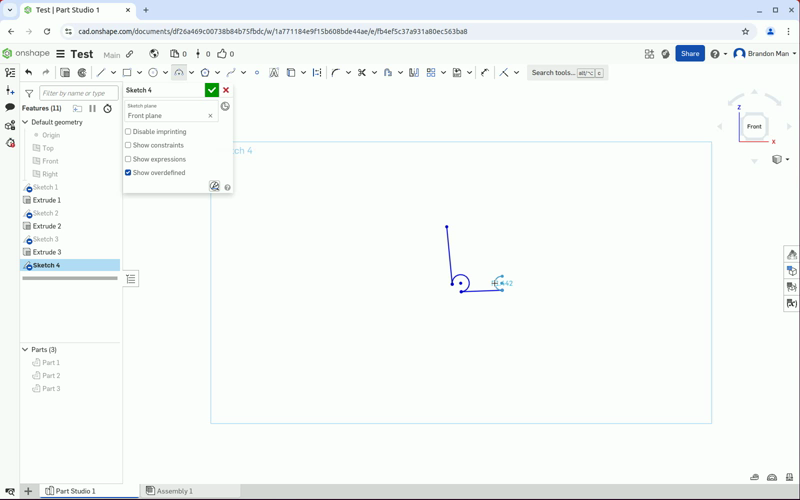
click(494, 282)
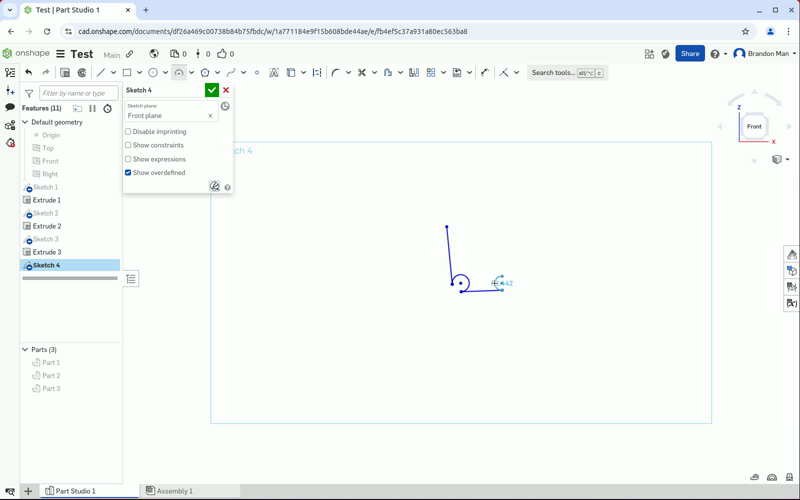
key_up(shift)
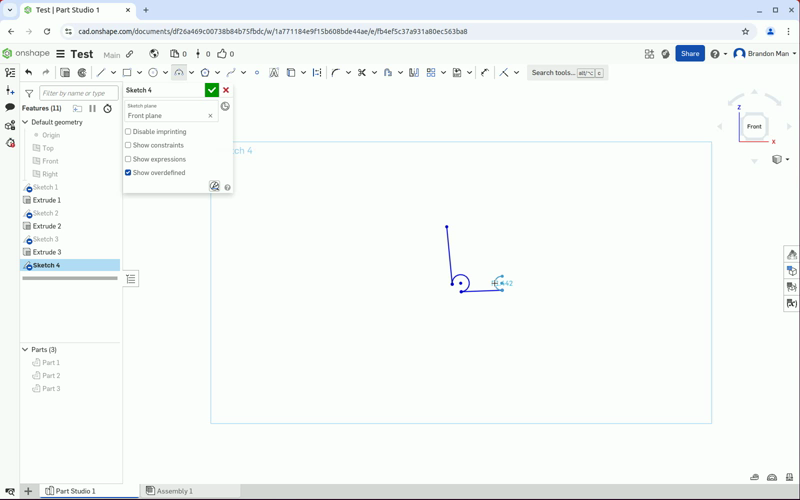
key(esc)
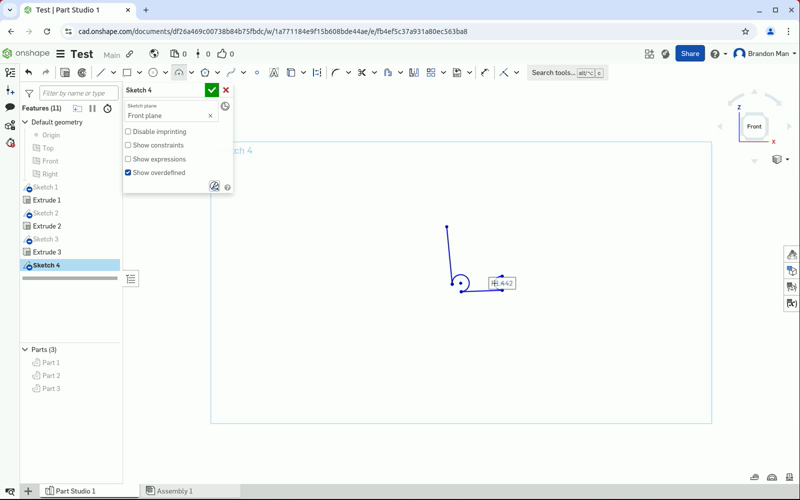
key(l)
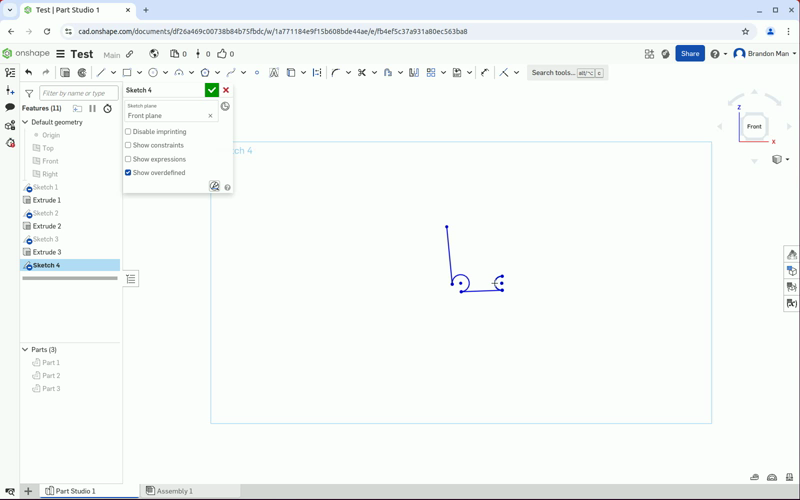
mouse_move(502, 276)
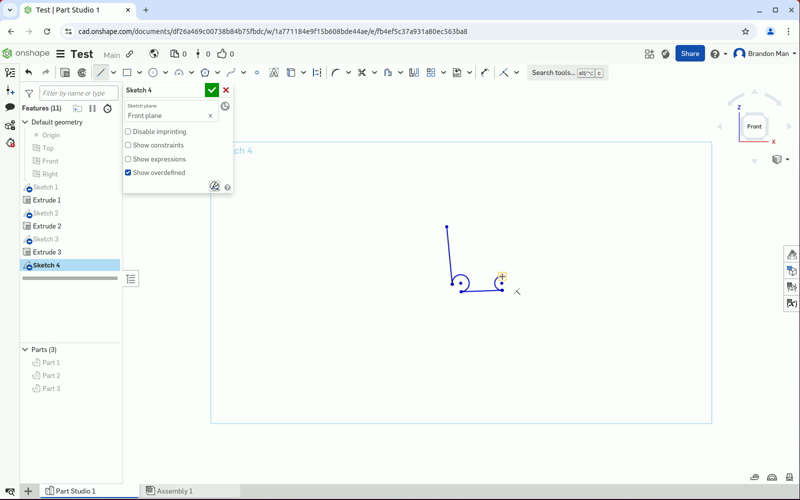
click(502, 276)
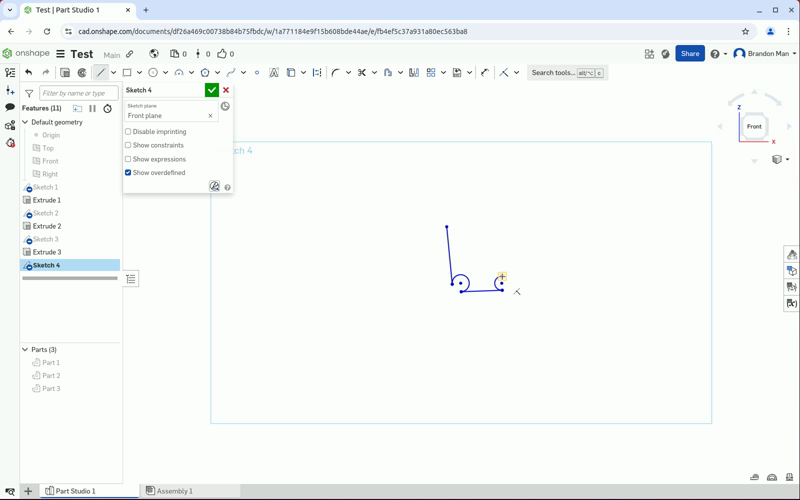
key_down(shift)
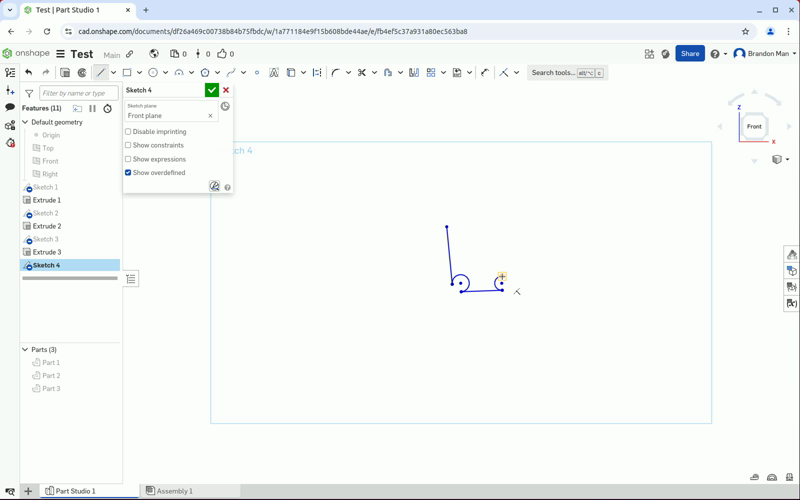
mouse_move(532, 276)
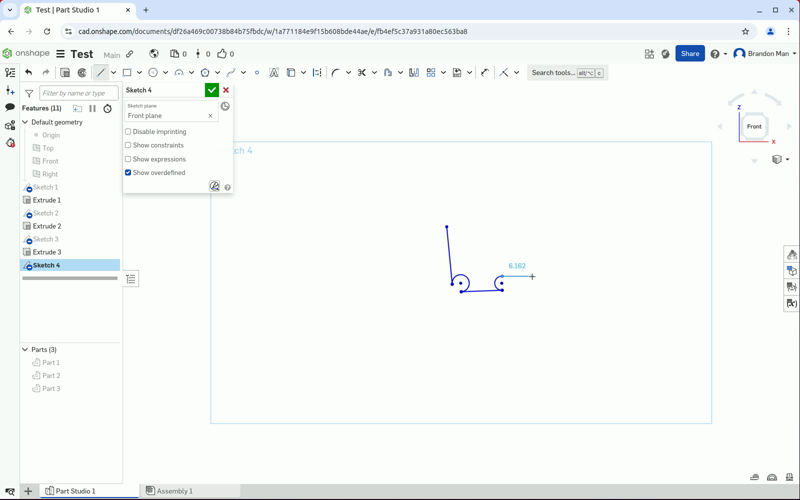
mouse_move(478, 275)
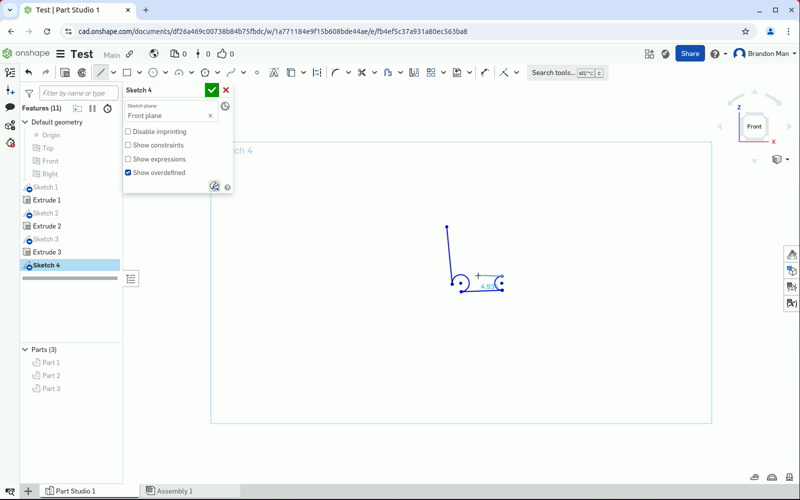
click(478, 275)
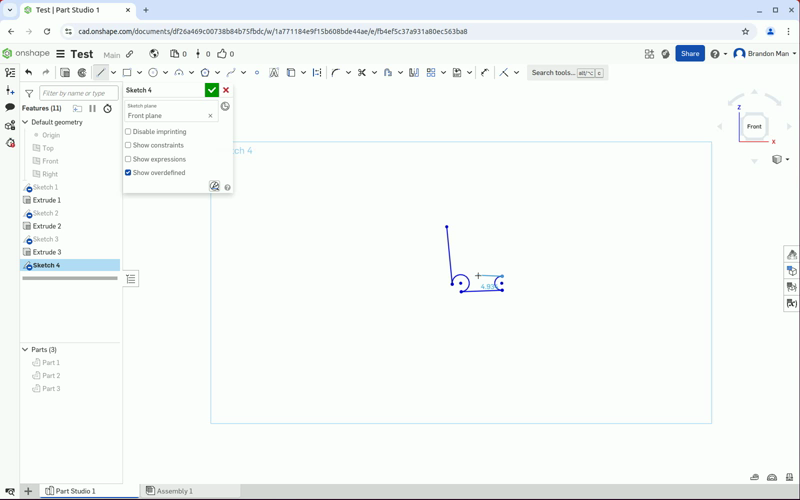
key_up(shift)
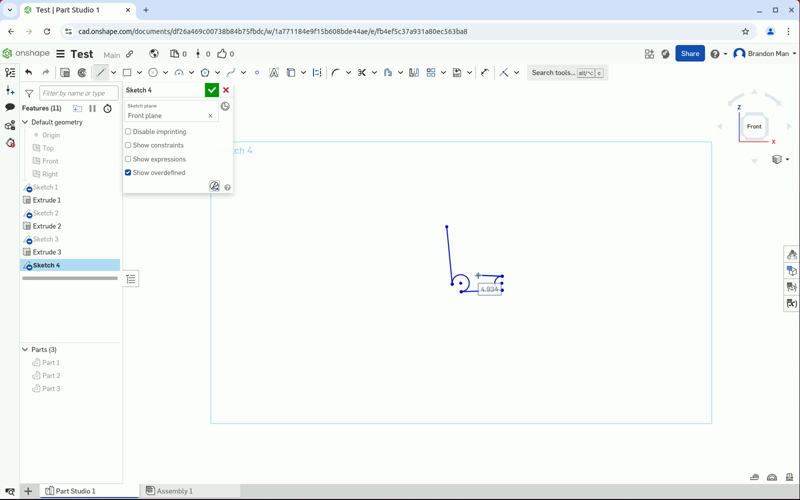
key(esc)
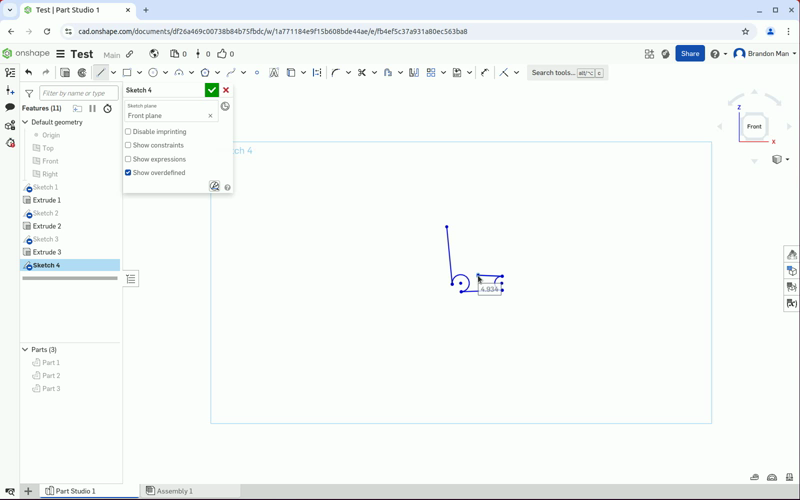
key(a)
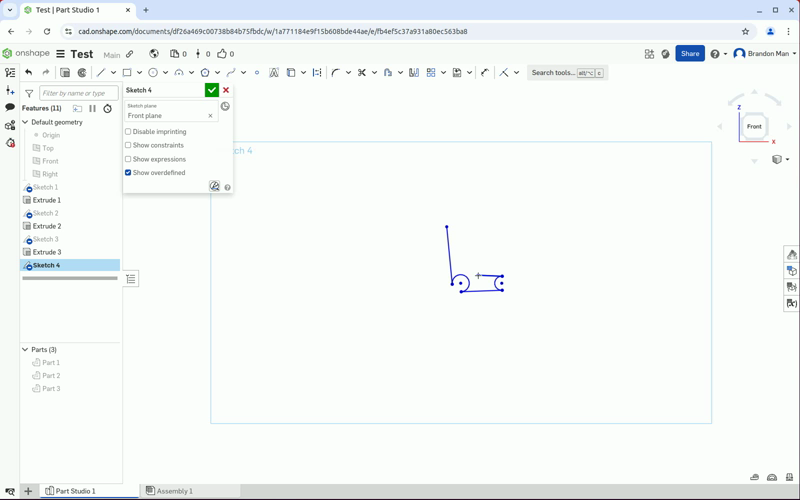
mouse_move(478, 275)
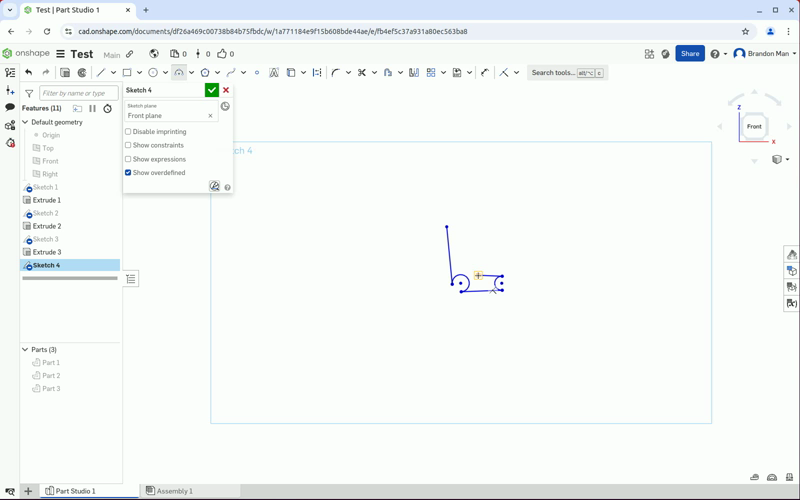
click(478, 275)
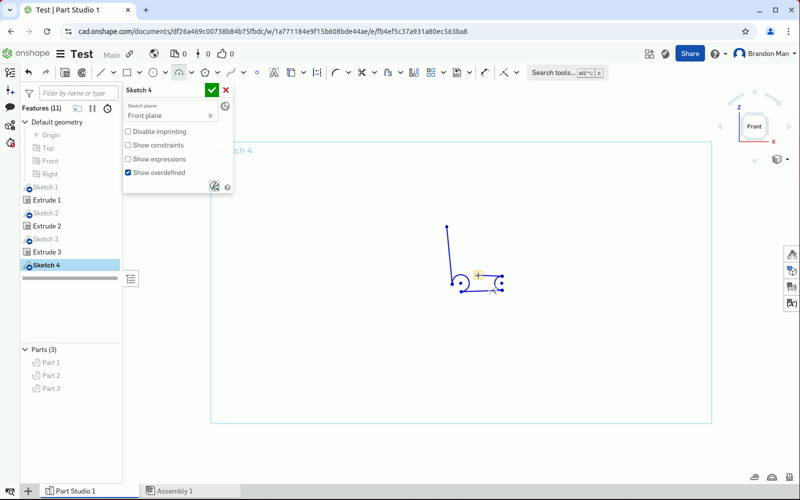
key_down(shift)
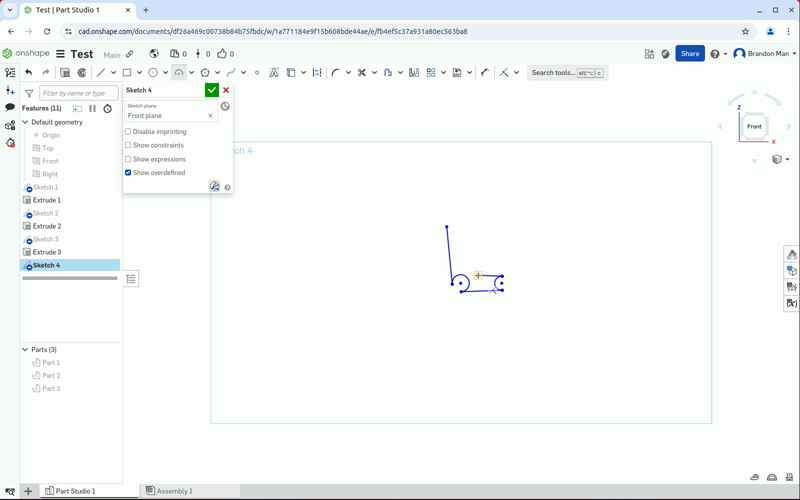
mouse_move(471, 267)
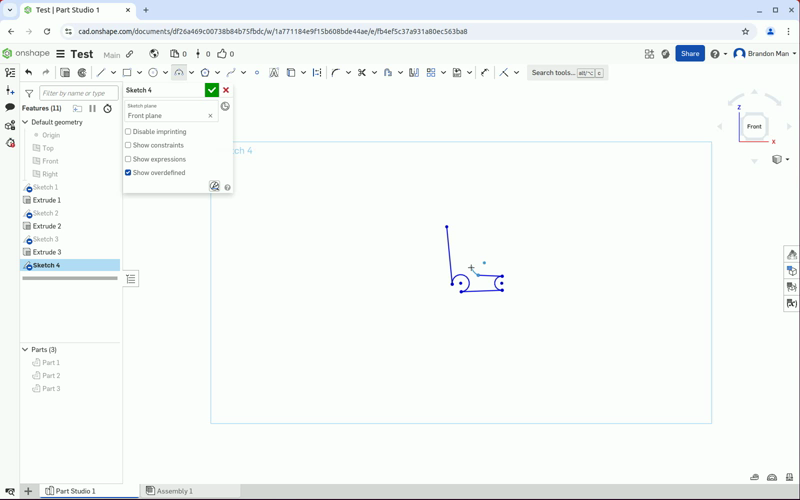
click(471, 267)
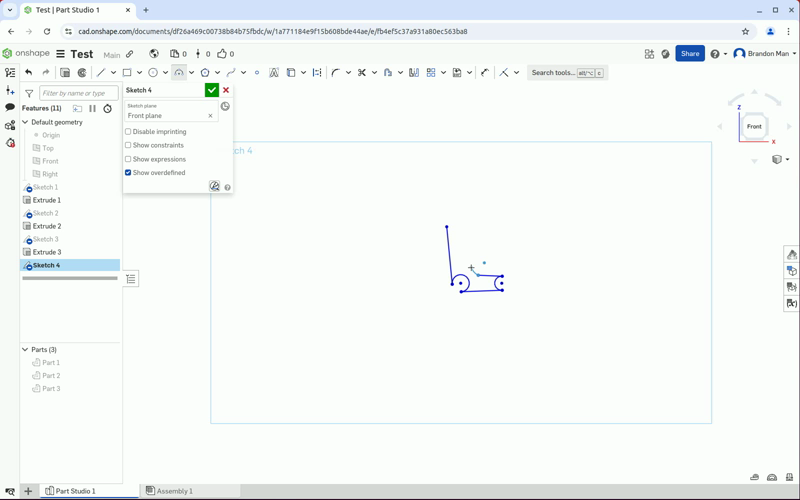
mouse_move(472, 272)
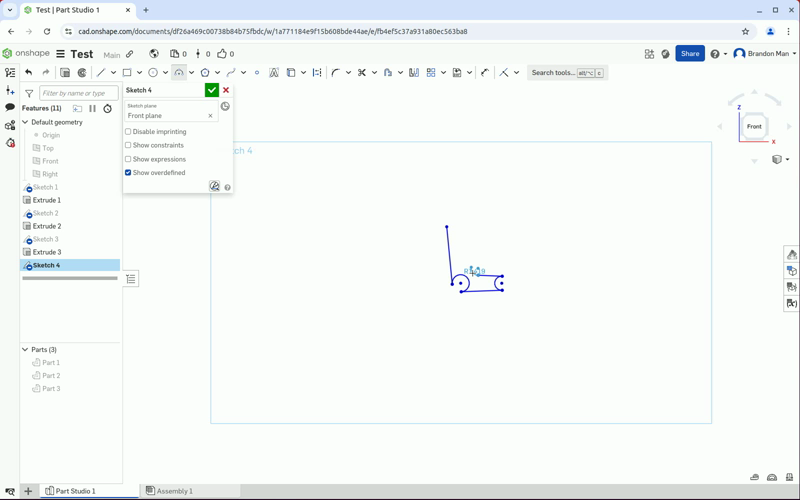
click(472, 272)
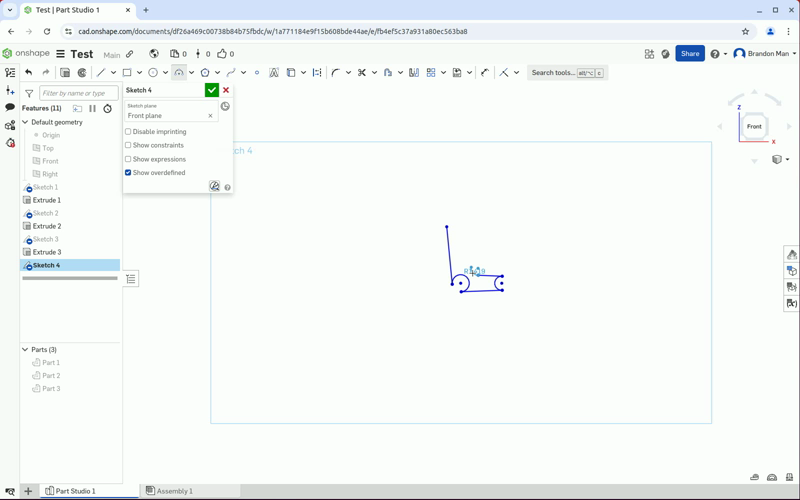
key_up(shift)
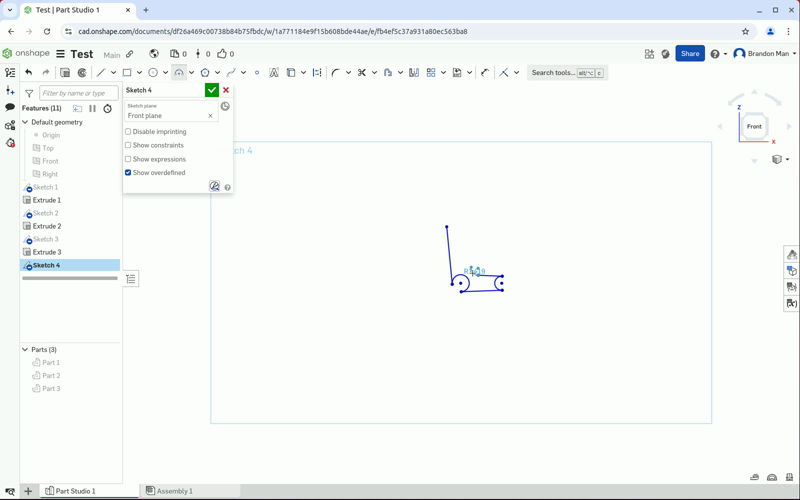
key(esc)
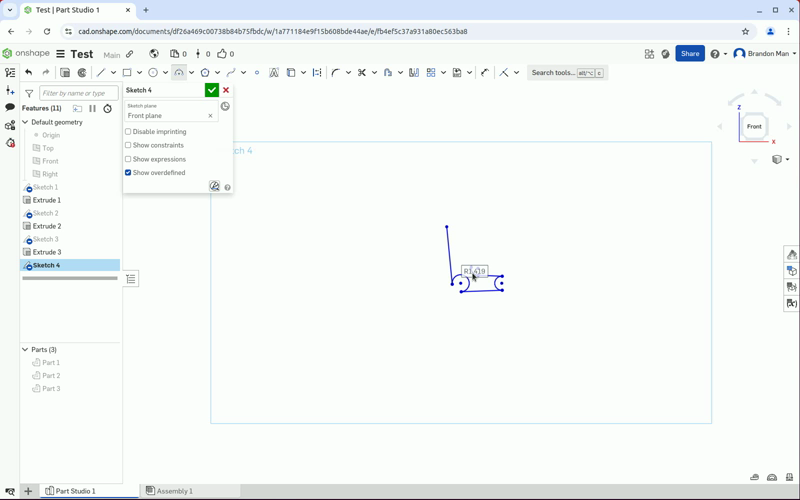
key(l)
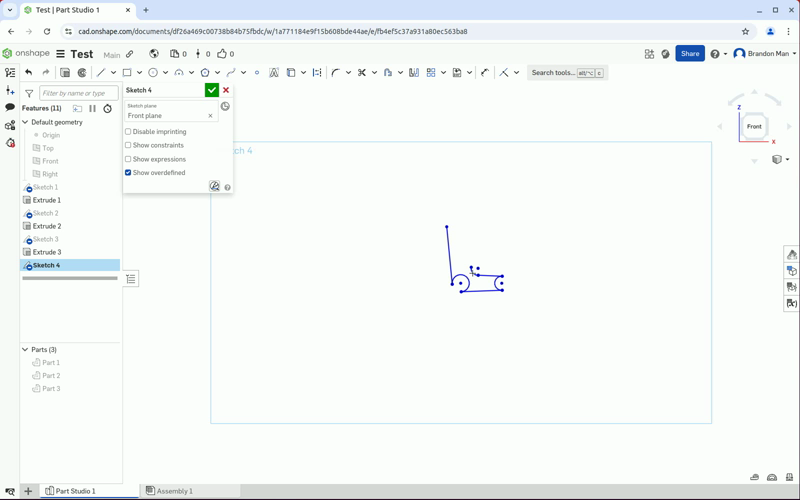
mouse_move(471, 267)
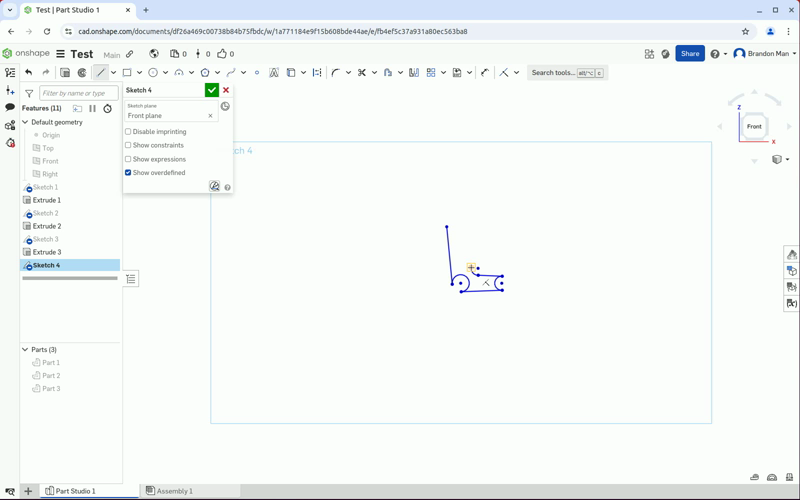
click(471, 267)
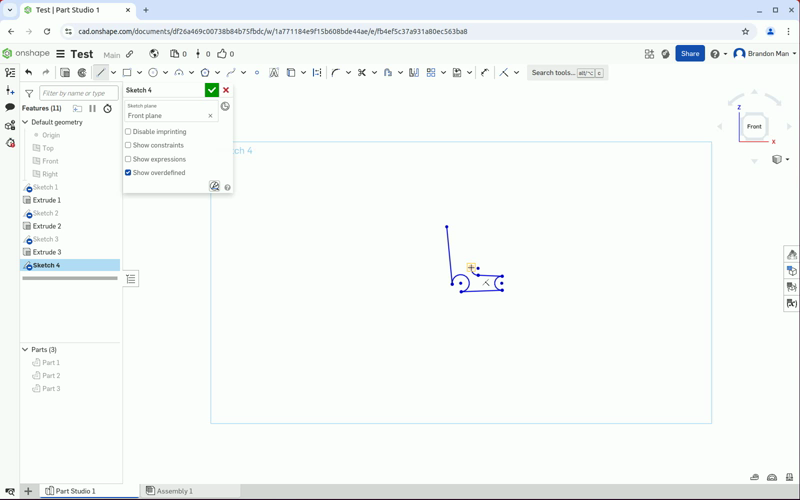
key_down(shift)
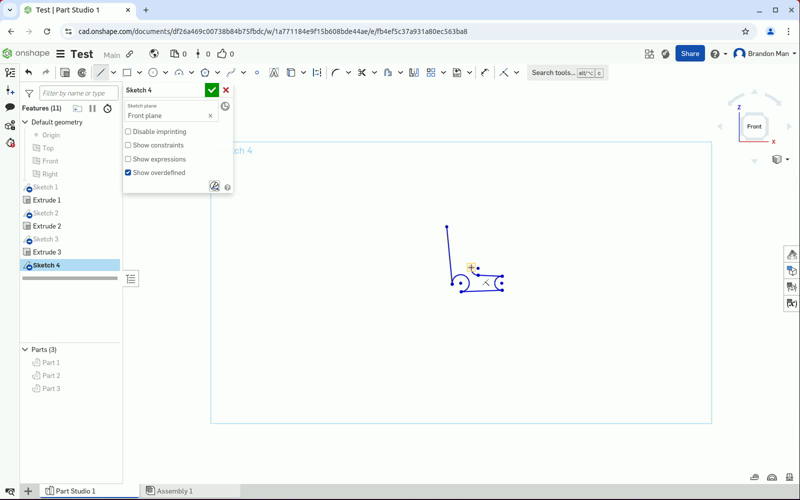
mouse_move(501, 267)
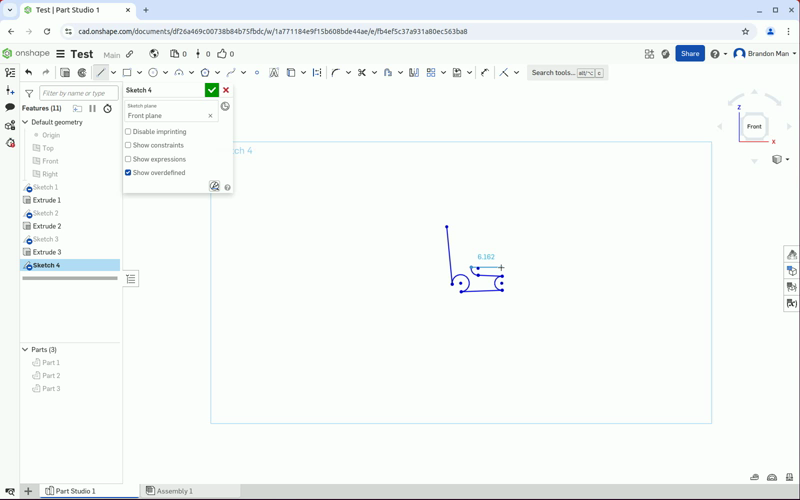
mouse_move(475, 226)
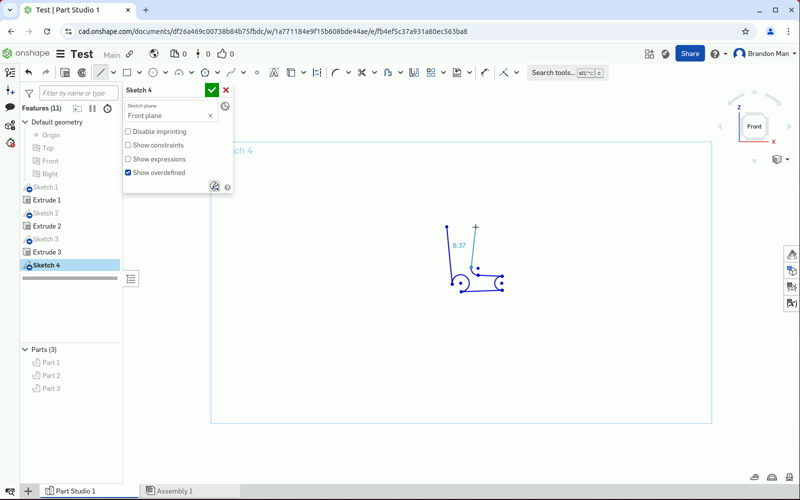
click(475, 226)
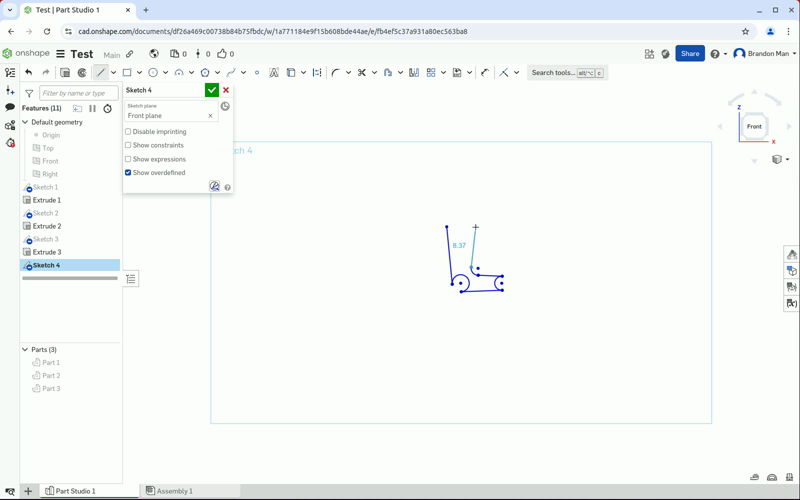
key_up(shift)
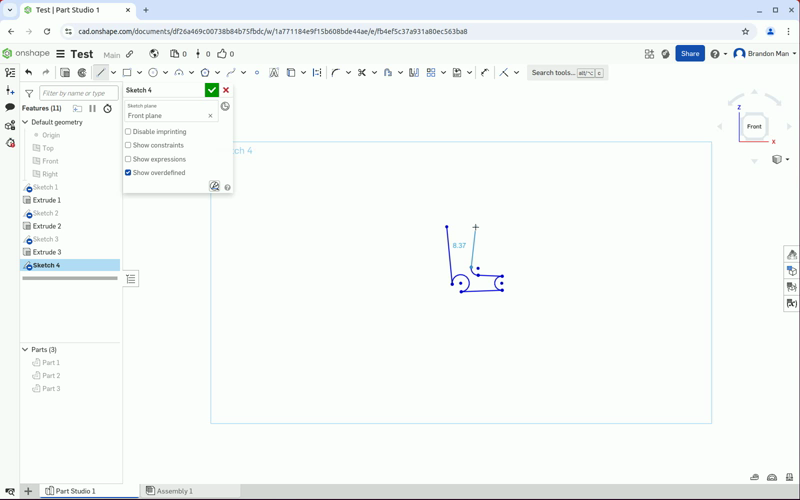
key(esc)
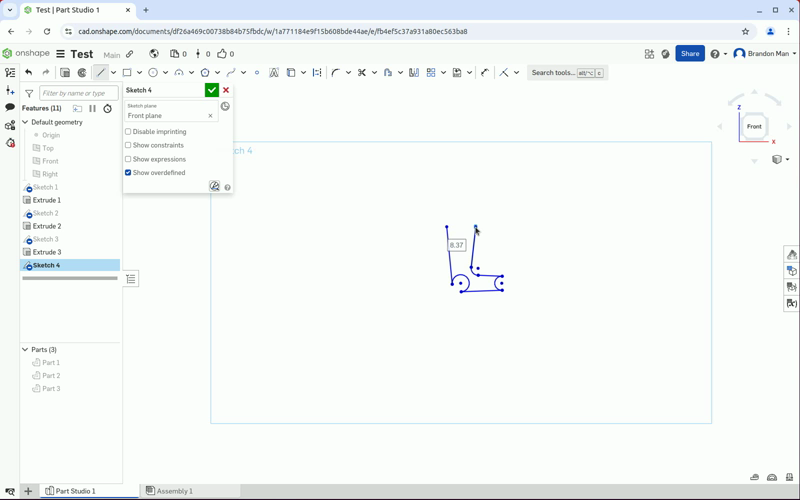
key(a)
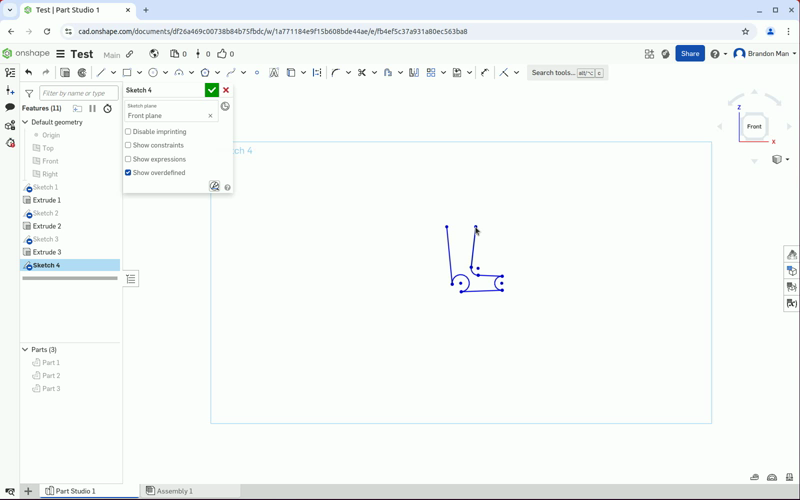
mouse_move(475, 226)
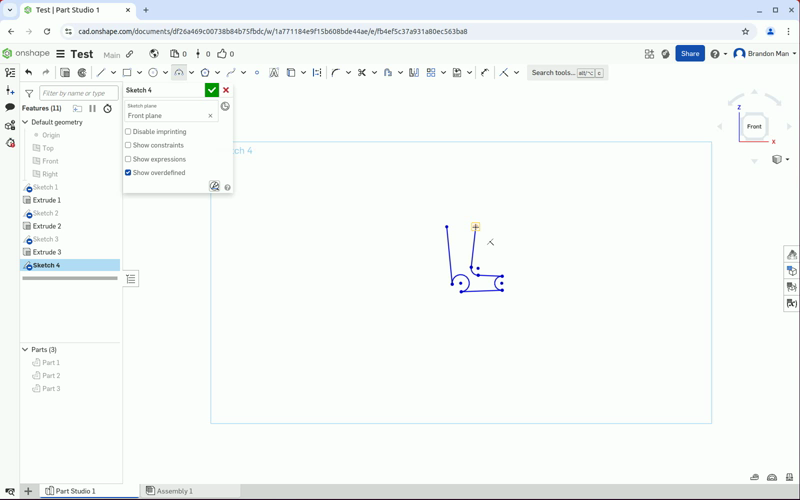
click(475, 226)
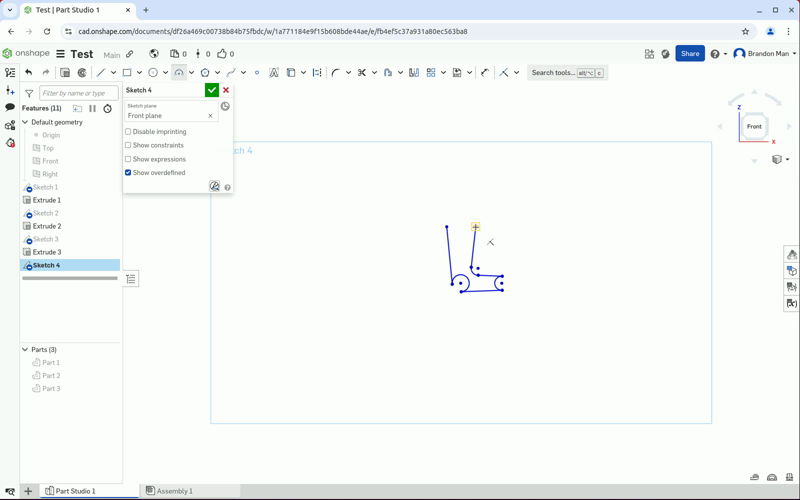
mouse_move(446, 226)
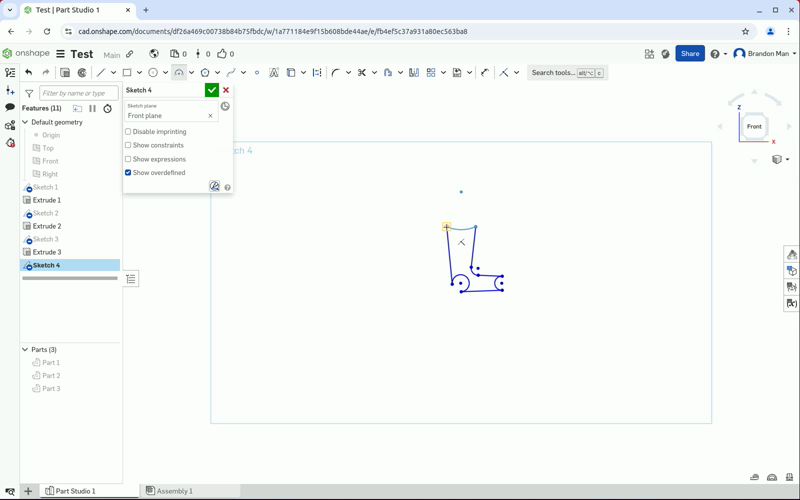
click(446, 226)
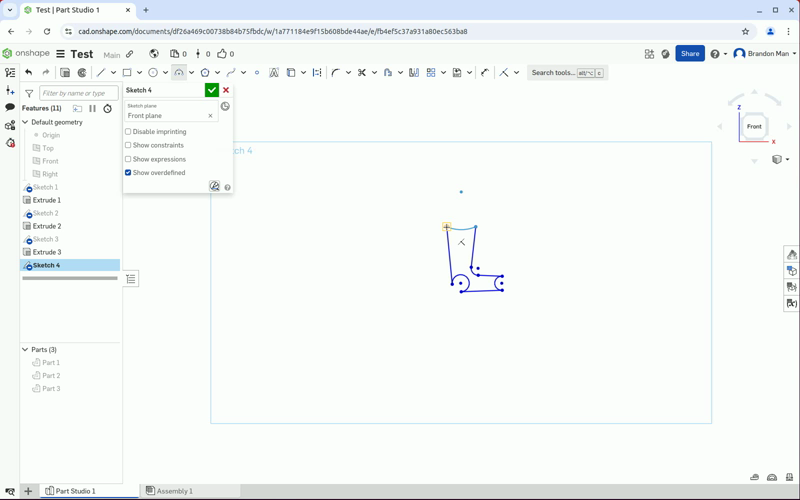
key_down(shift)
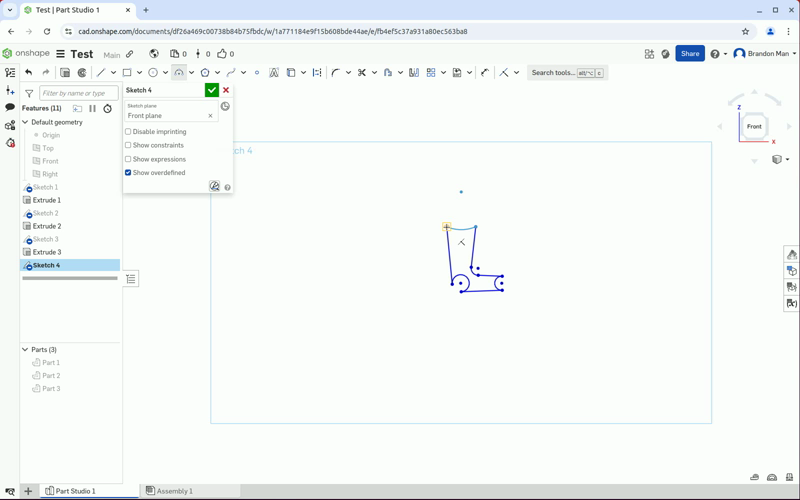
mouse_move(461, 239)
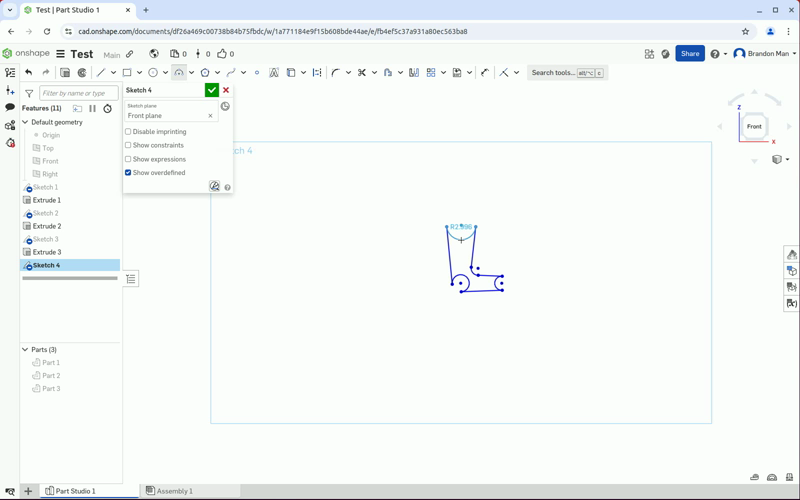
click(461, 239)
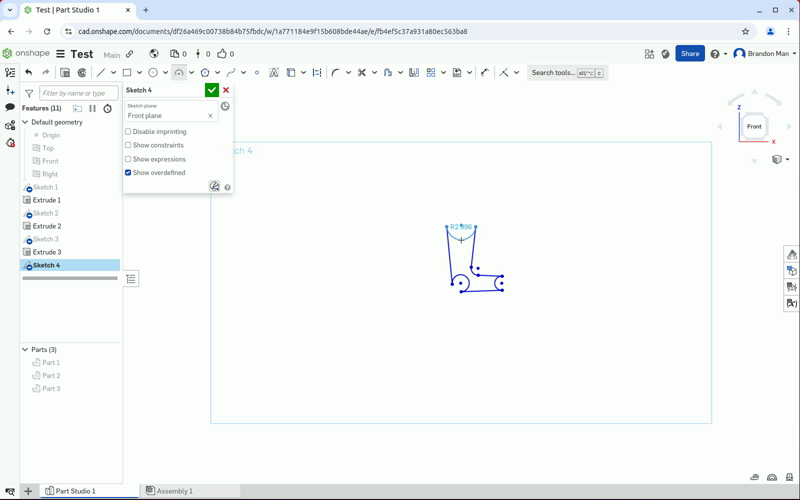
key_up(shift)
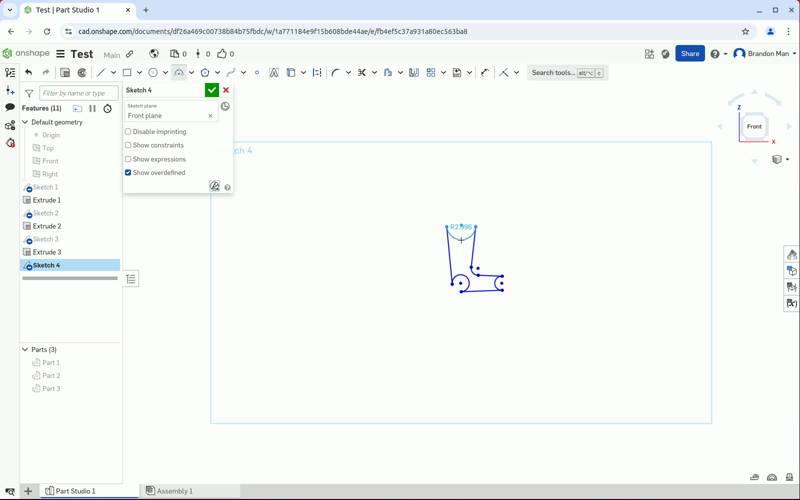
key(esc)
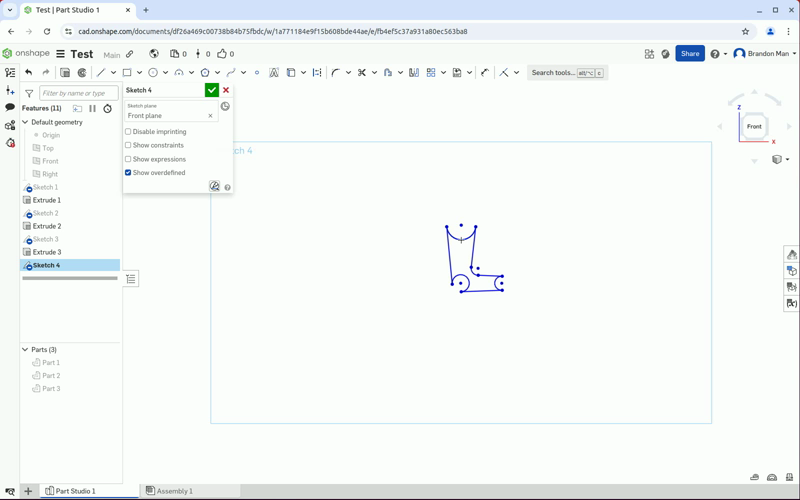
mouse_move(460, 248)
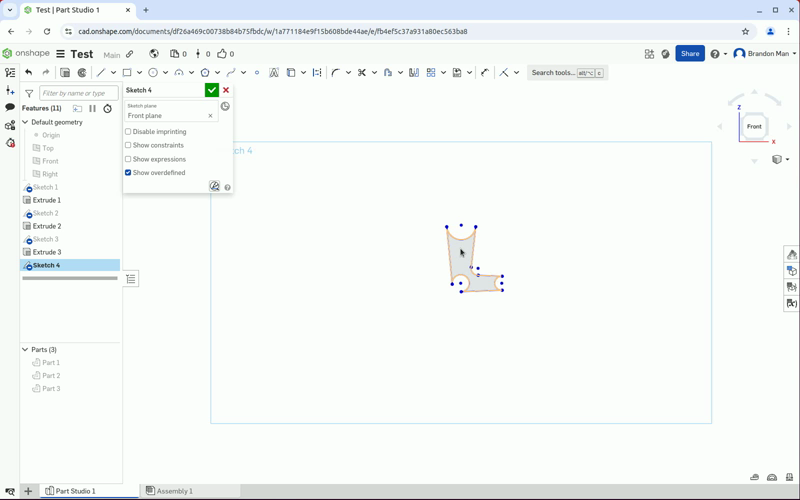
scroll(6)
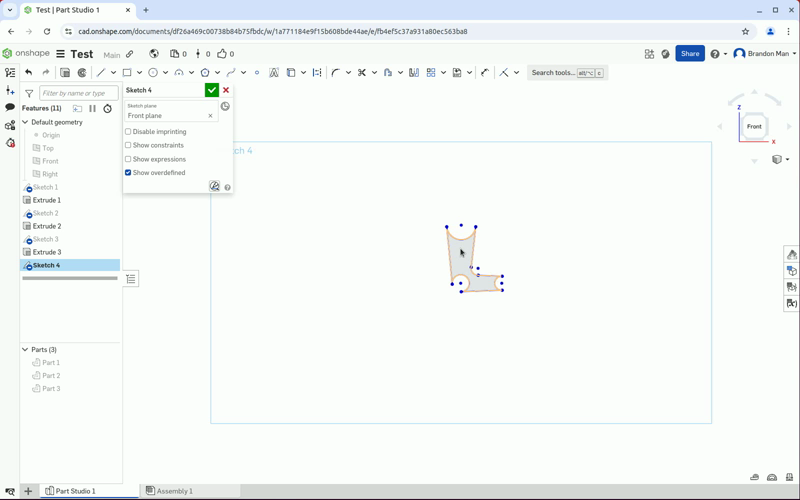
scroll(6)
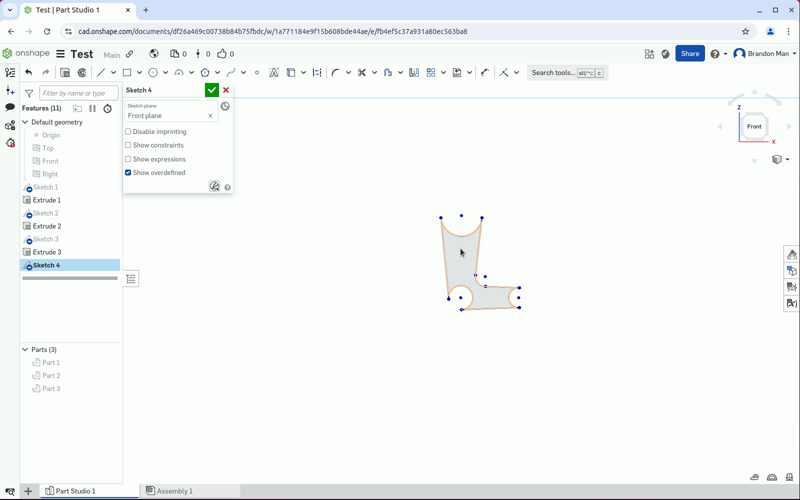
scroll(6)
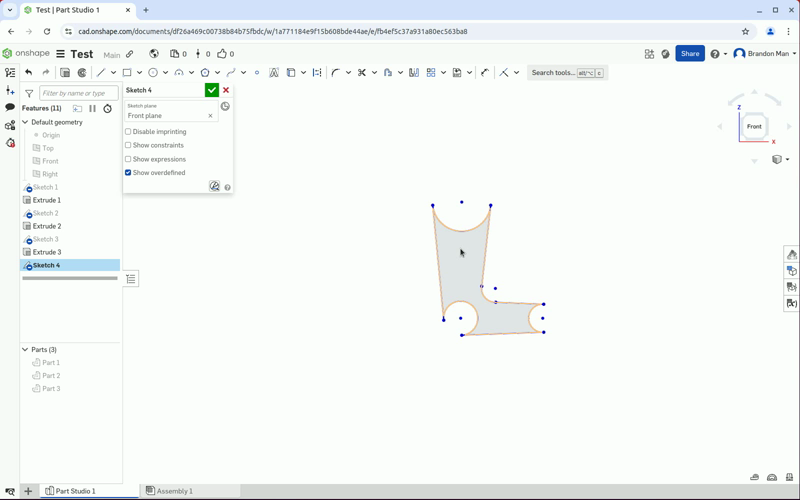
scroll(6)
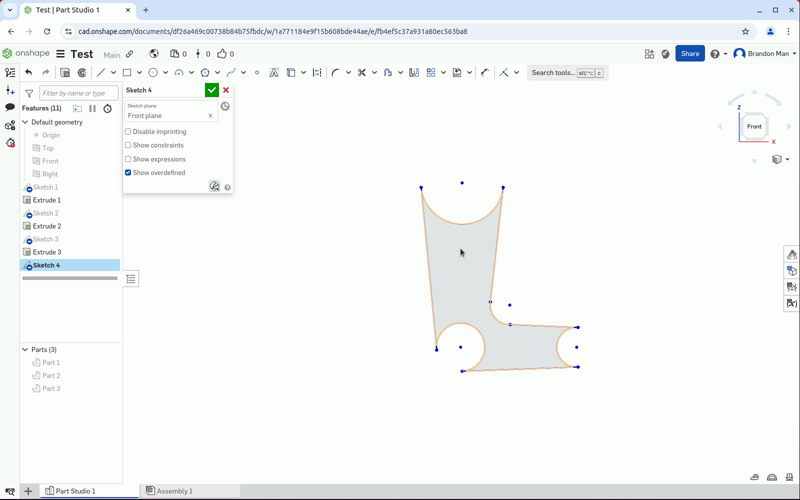
scroll(6)
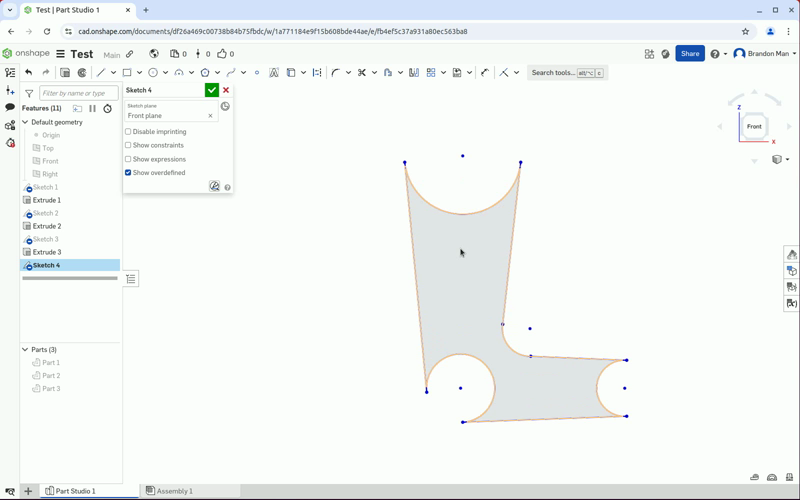
scroll(6)
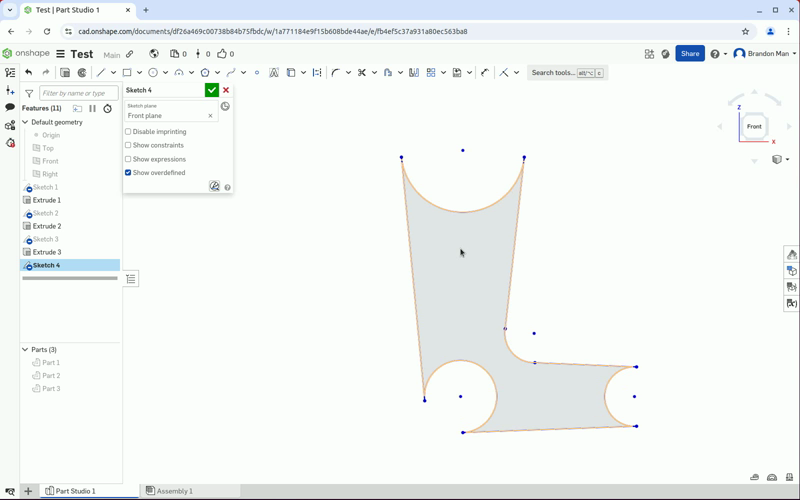
scroll(6)
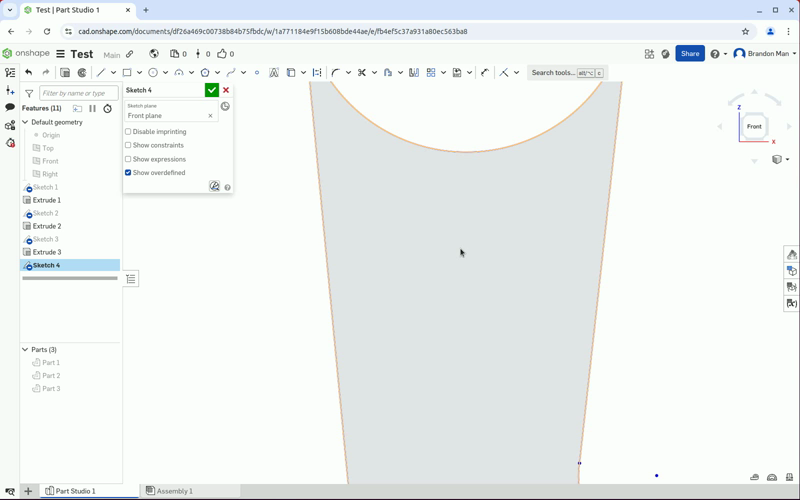
click(460, 248)
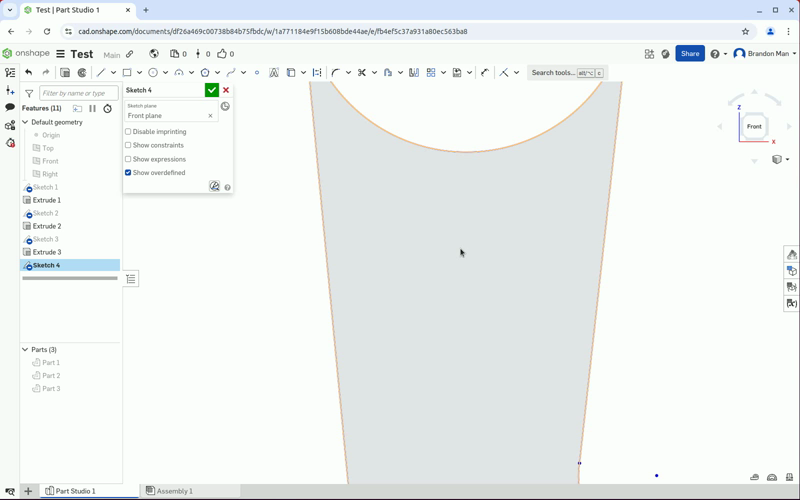
scroll(-6)
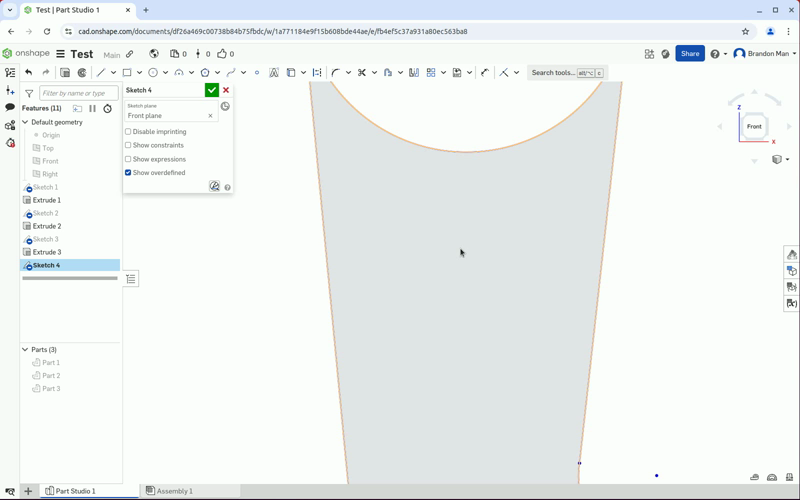
scroll(-6)
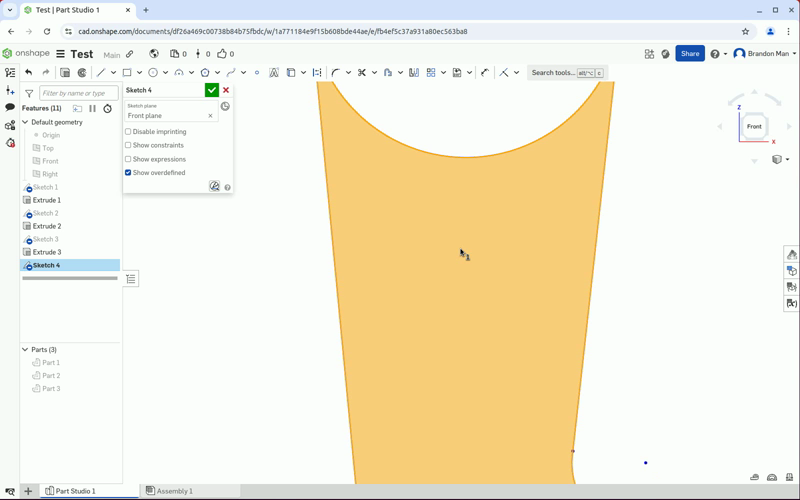
scroll(-6)
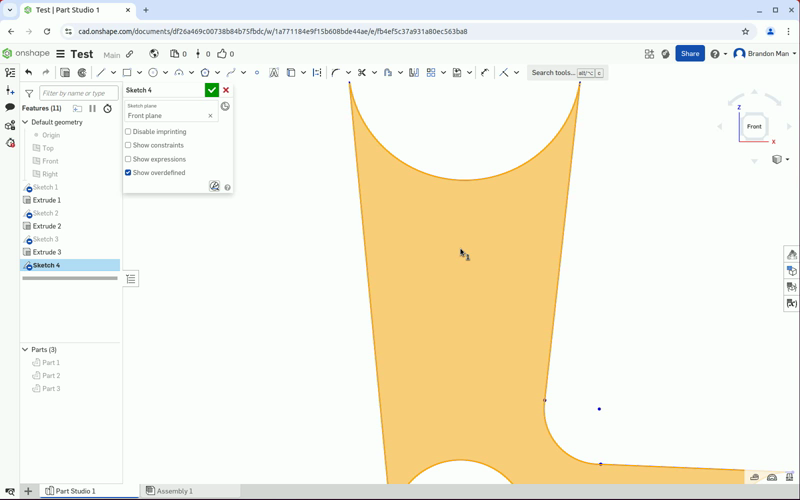
scroll(-6)
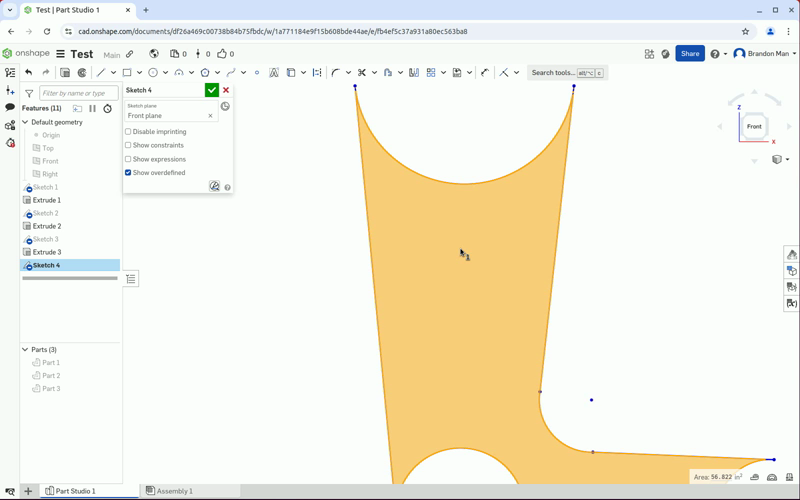
scroll(-6)
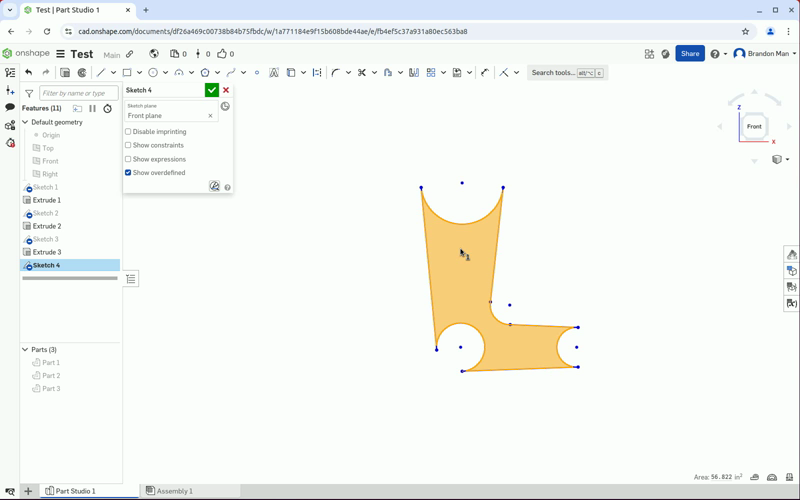
scroll(-6)
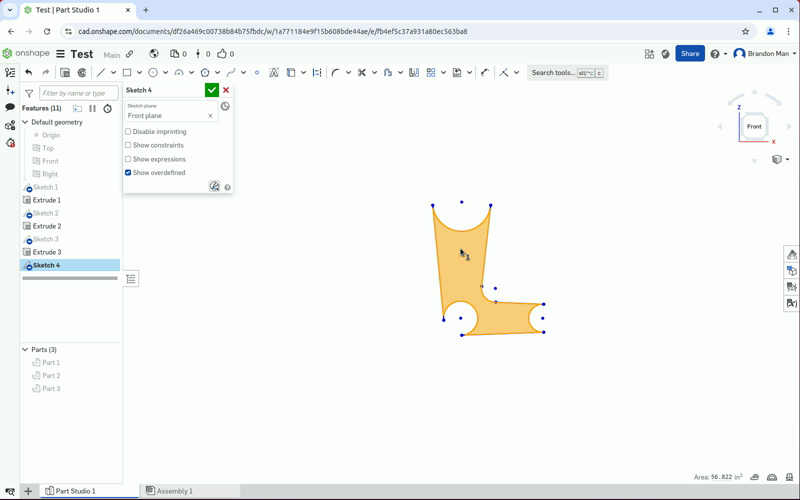
scroll(-6)
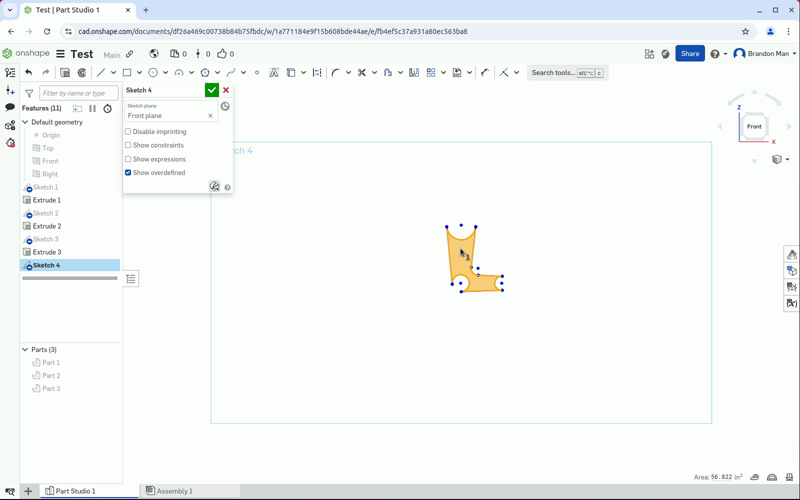
mouse_move(73, 352)
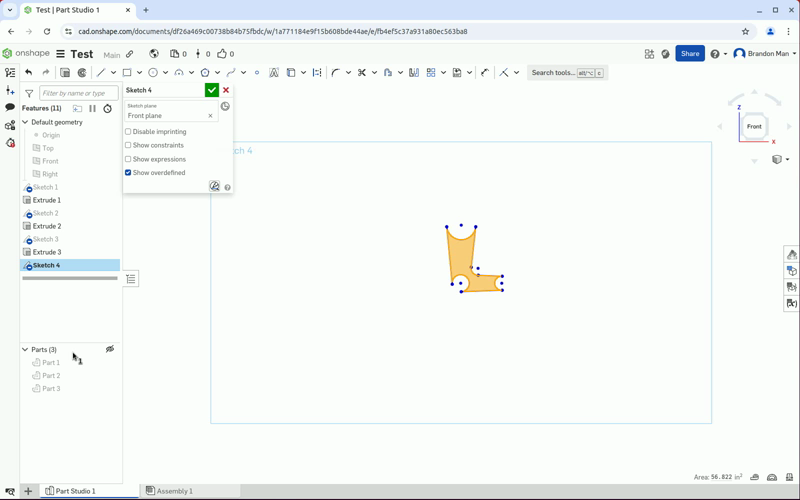
key(shift+y)
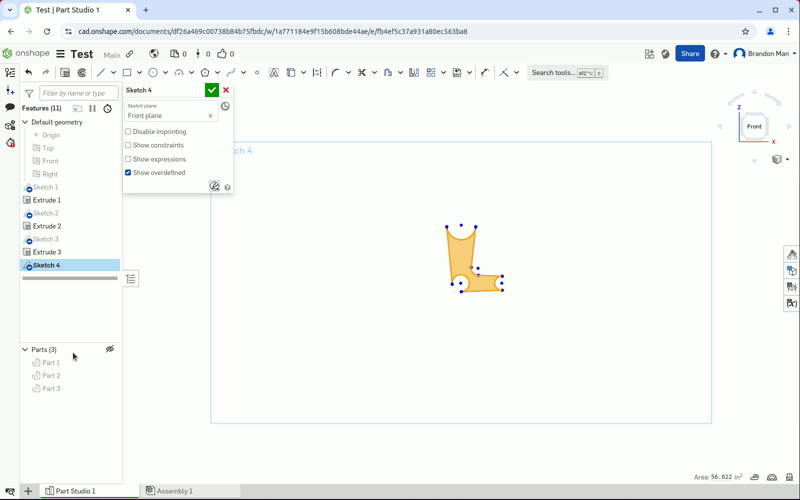
key(shift+e)
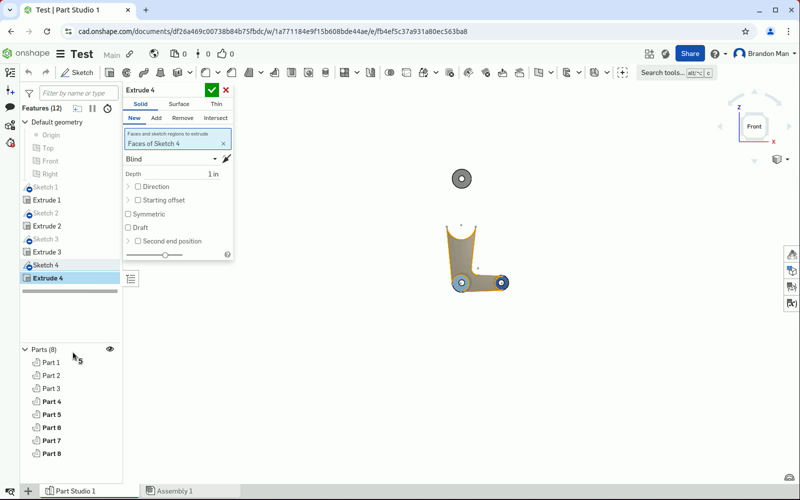
mouse_move(143, 106)
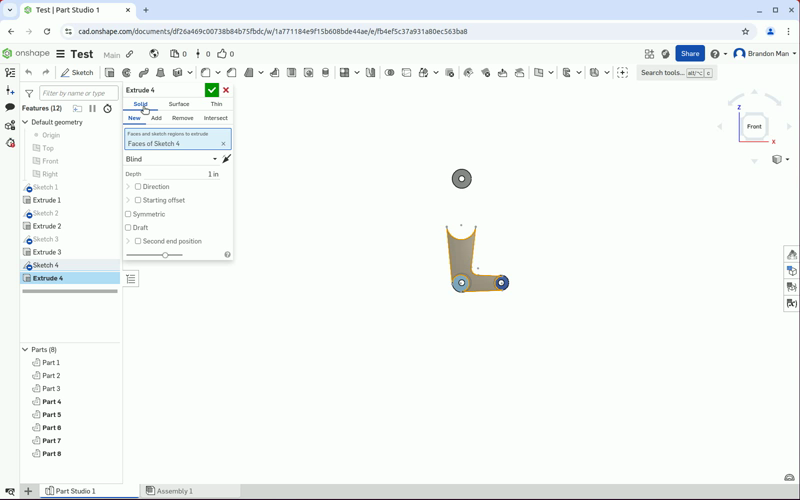
click(143, 106)
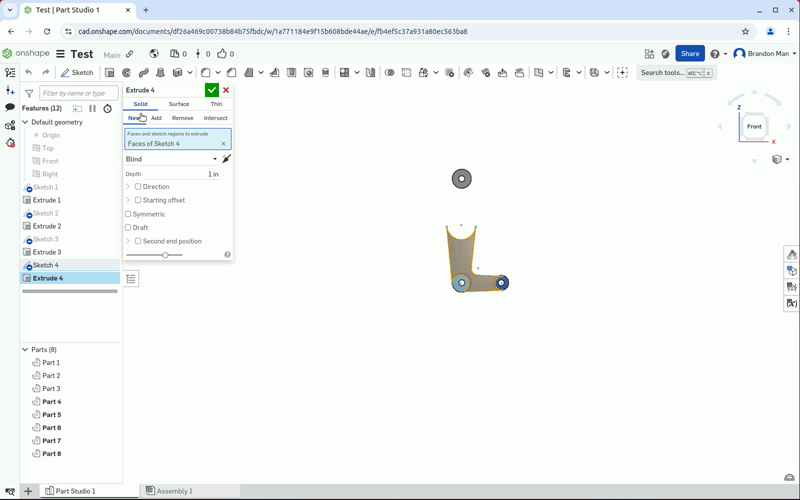
mouse_move(137, 120)
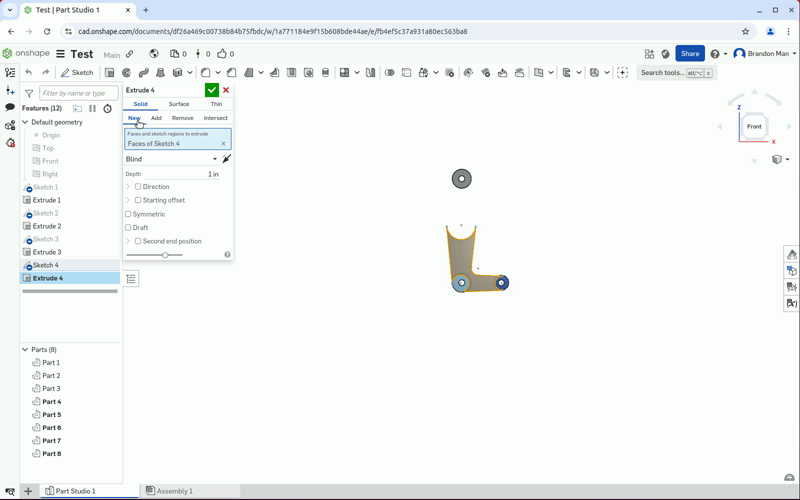
click(137, 120)
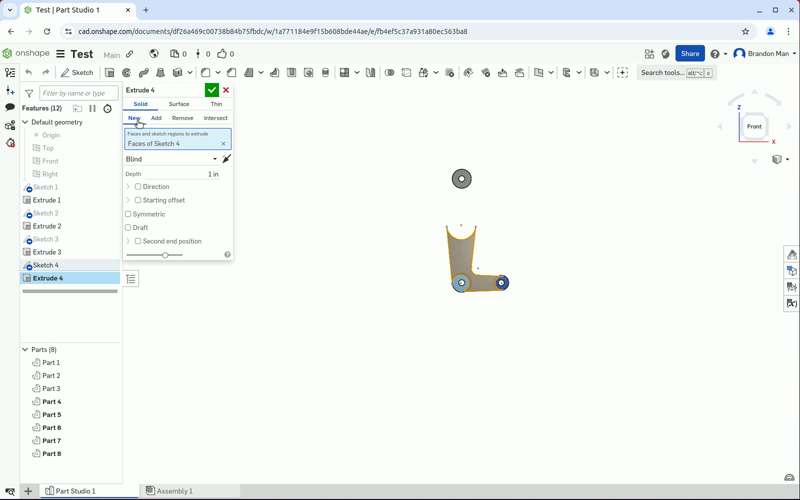
key(tab, 4)
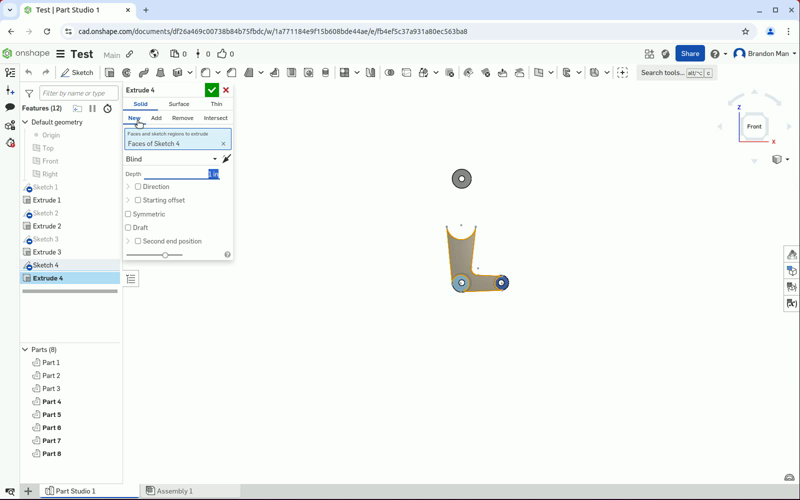
text(0.481)
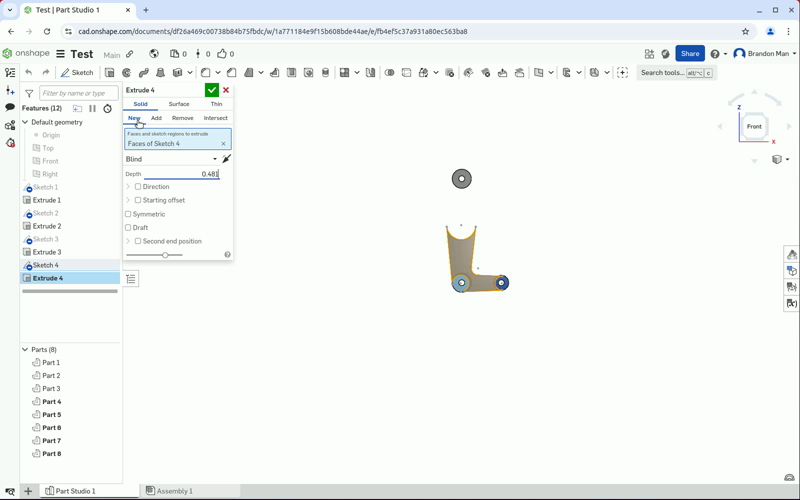
key(enter)
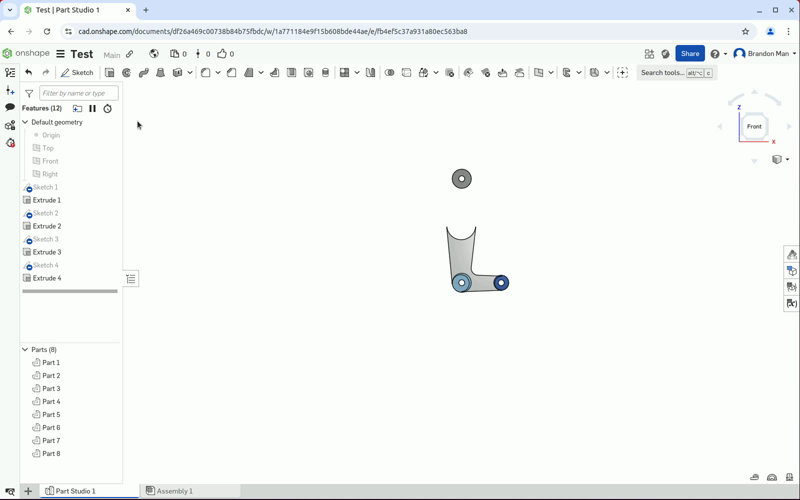
key(shift+h)
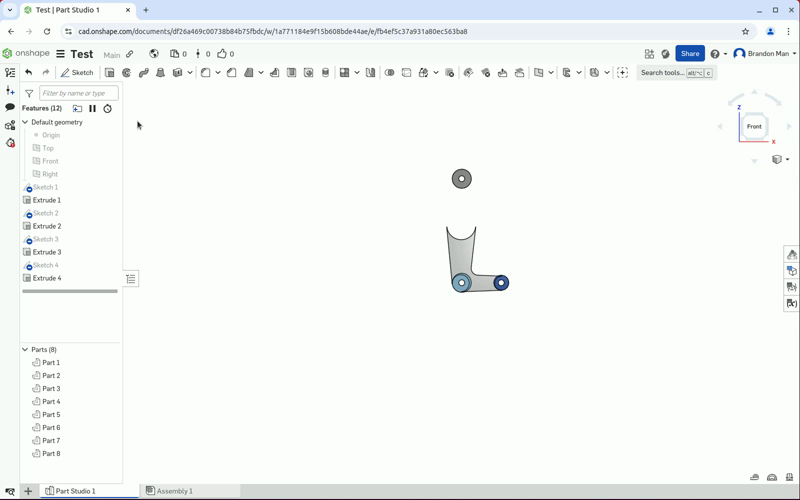
key(shift+h)
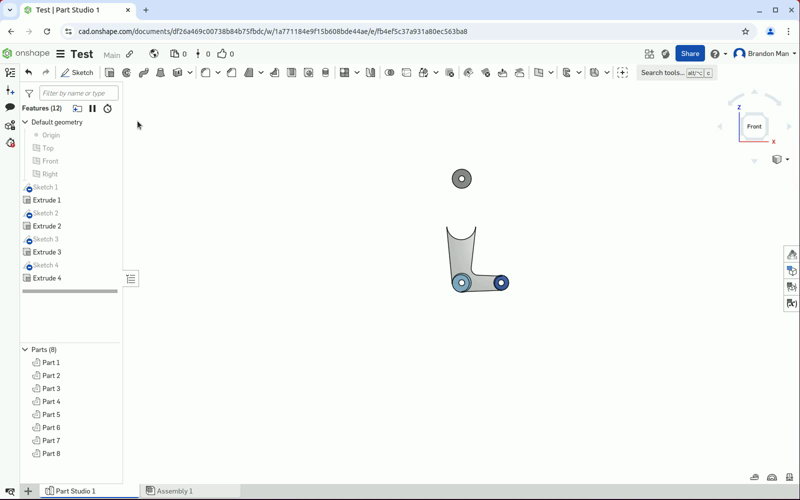
mouse_move(73, 189)
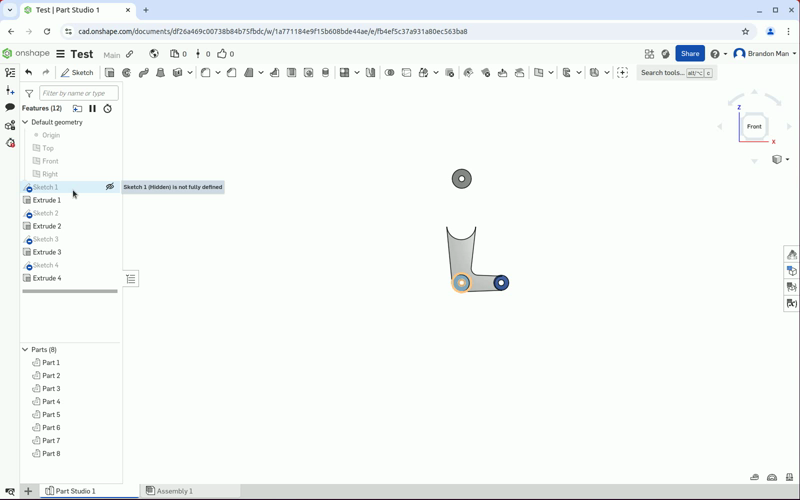
click(73, 189)
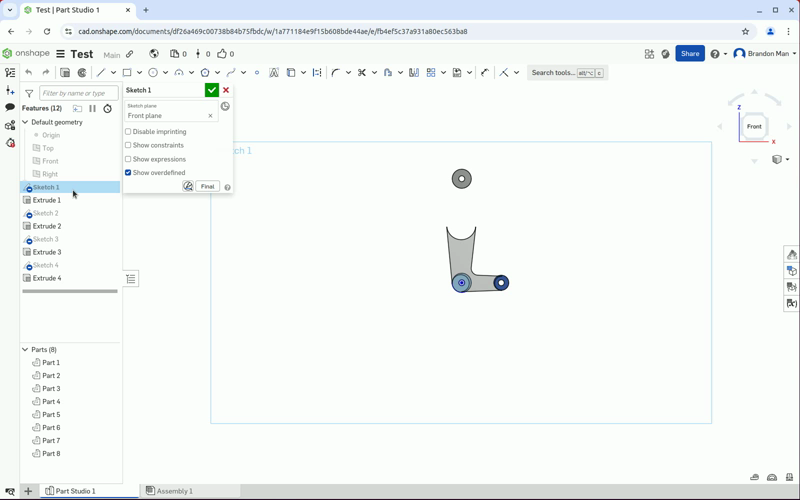
mouse_move(229, 92)
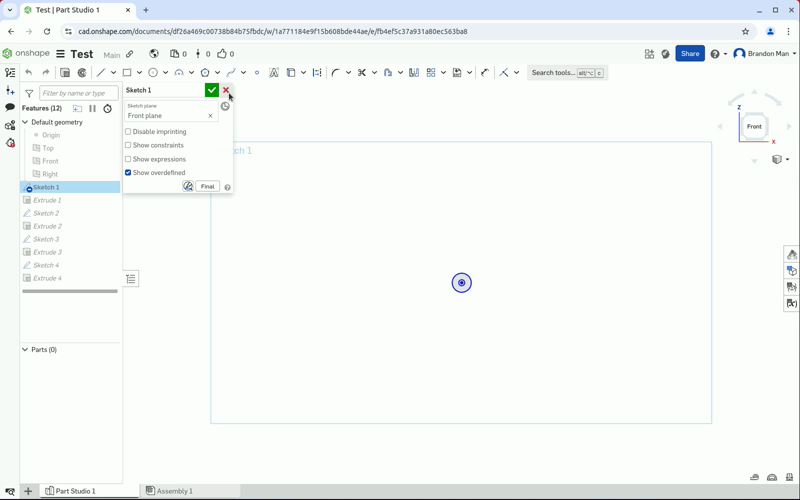
click(229, 92)
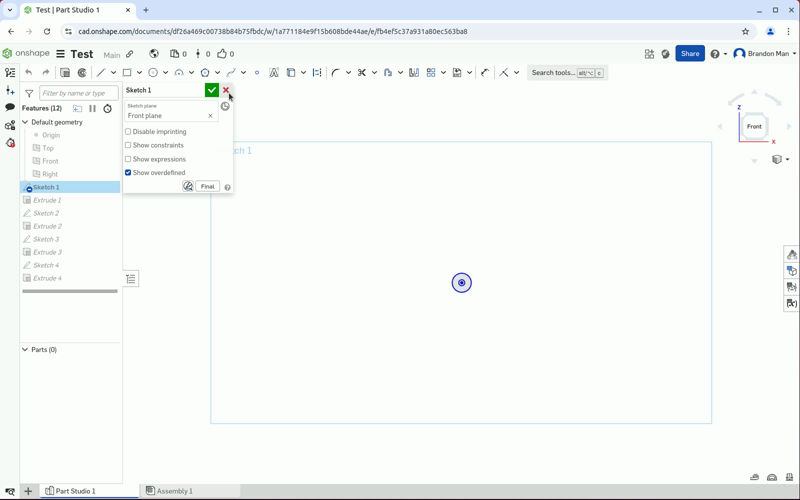
key(shift+s)
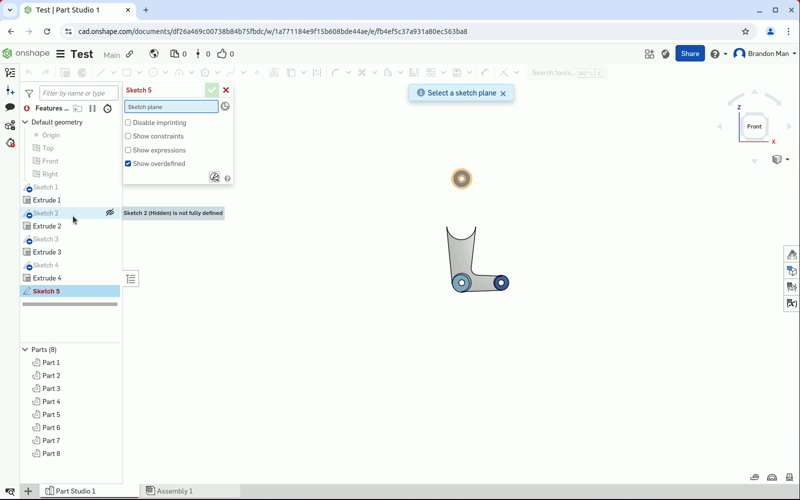
scroll(3)
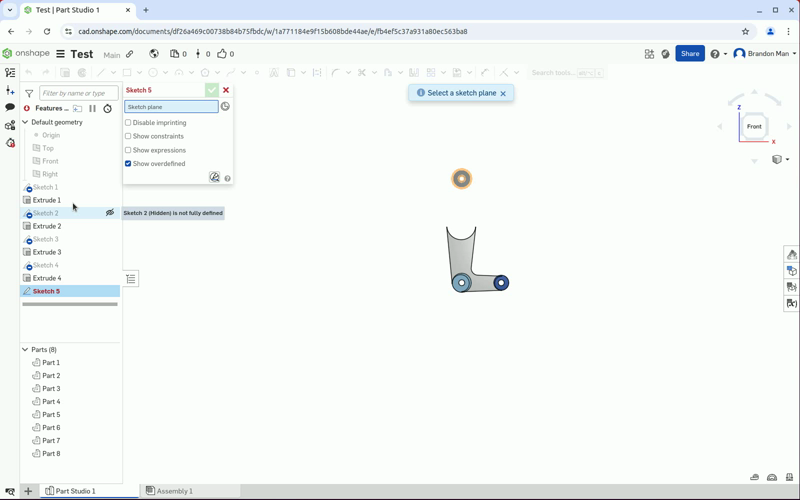
mouse_move(73, 163)
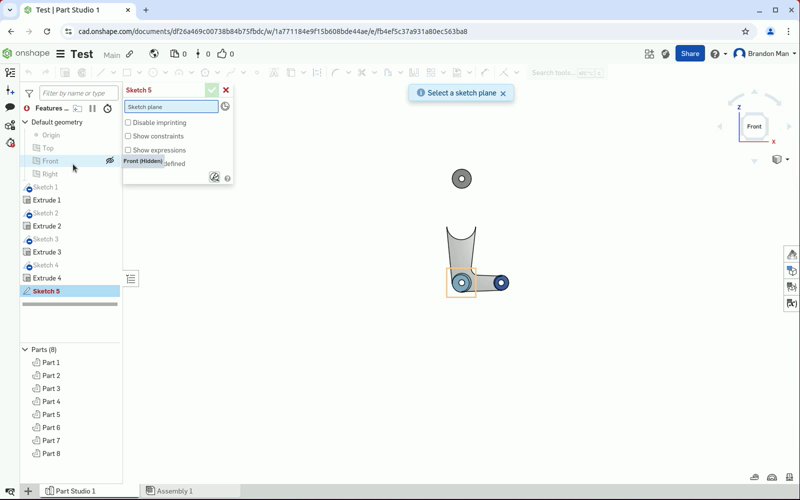
click(73, 163)
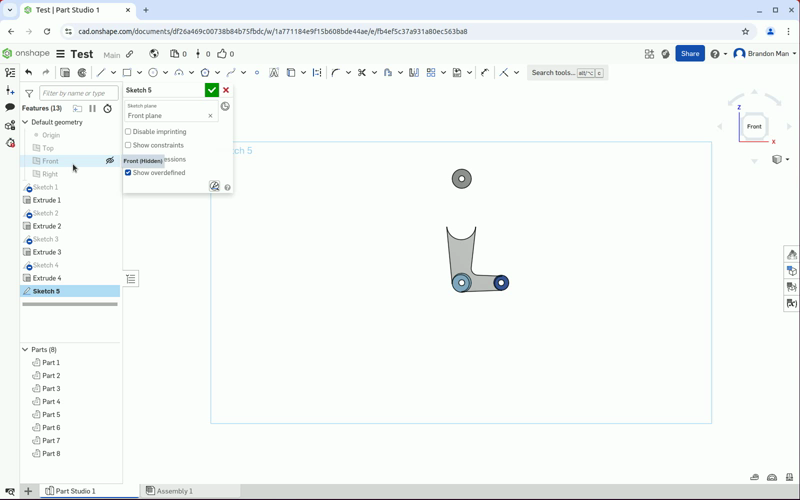
mouse_move(73, 352)
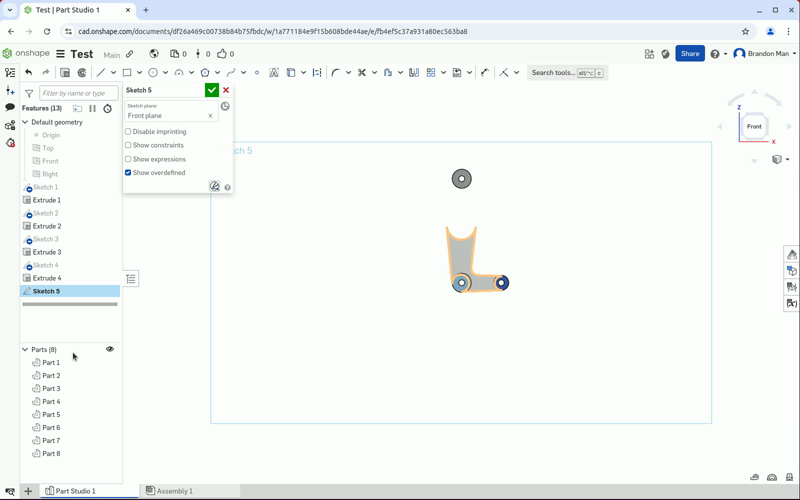
key(y)
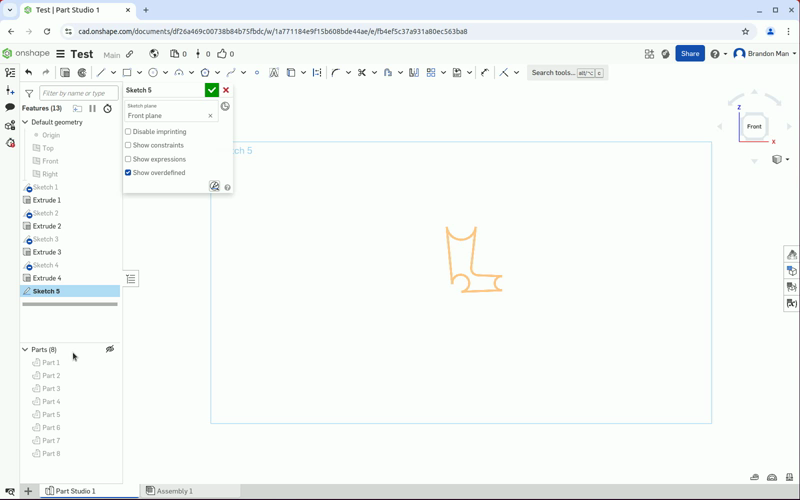
key(c)
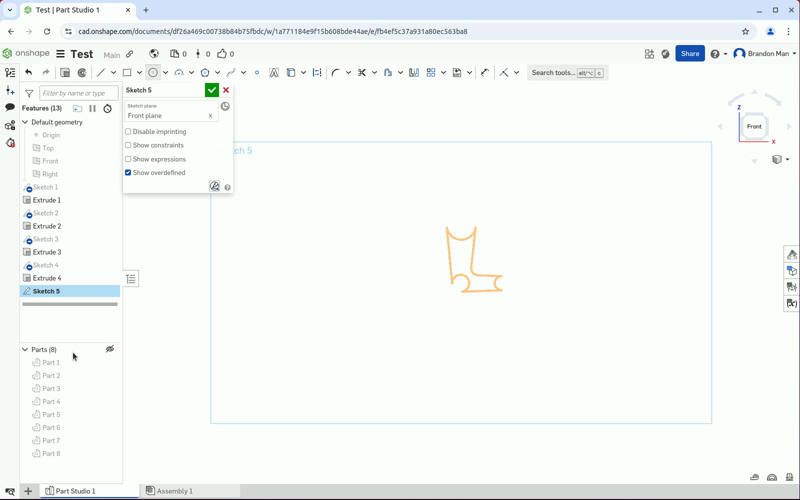
key_down(shift)
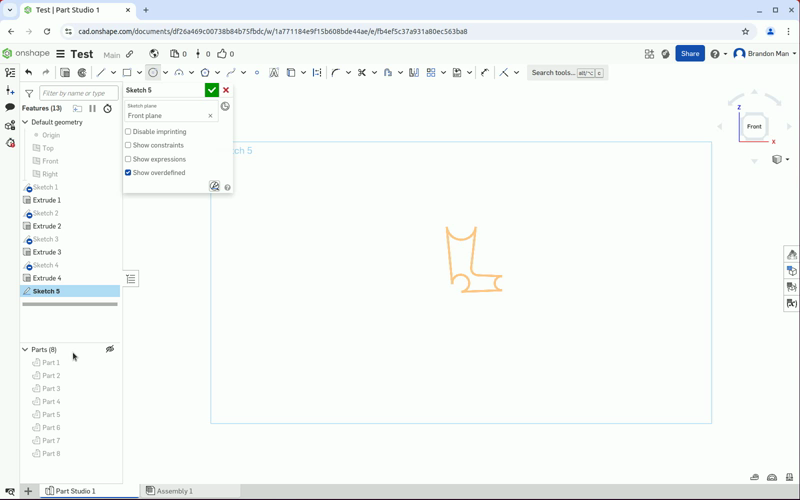
mouse_move(461, 225)
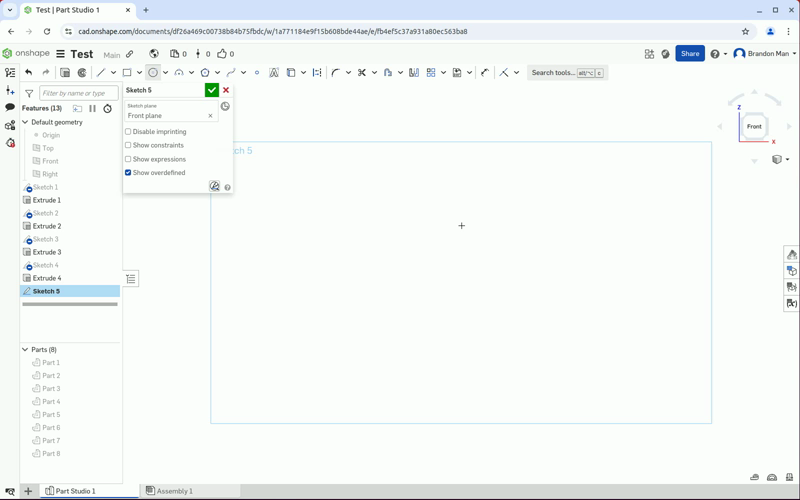
click(461, 225)
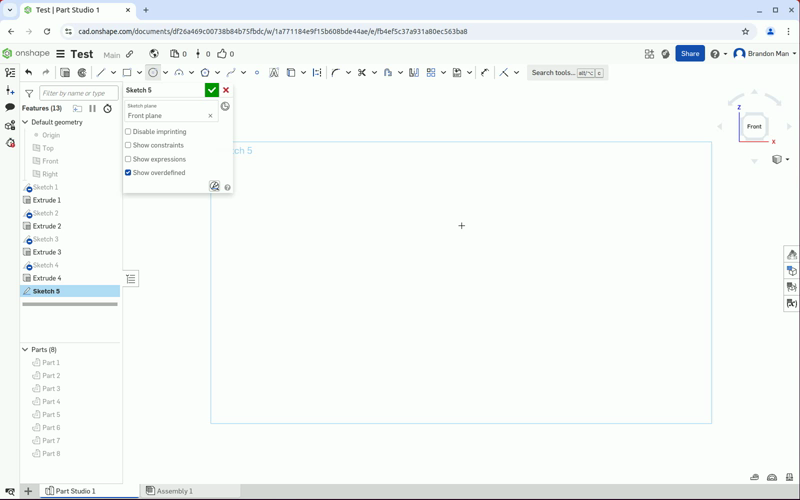
key_up(shift)
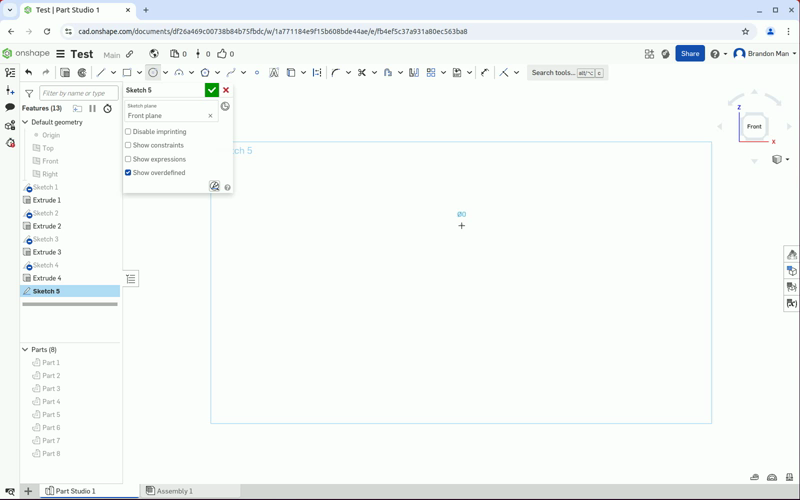
mouse_move(477, 225)
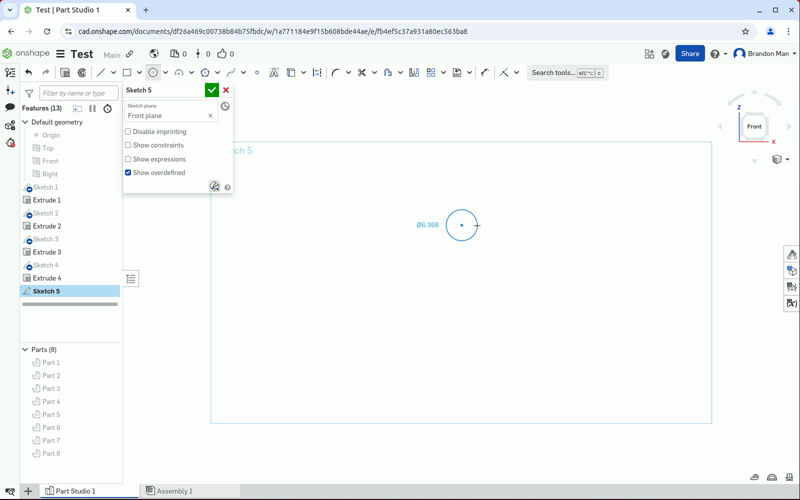
click(477, 225)
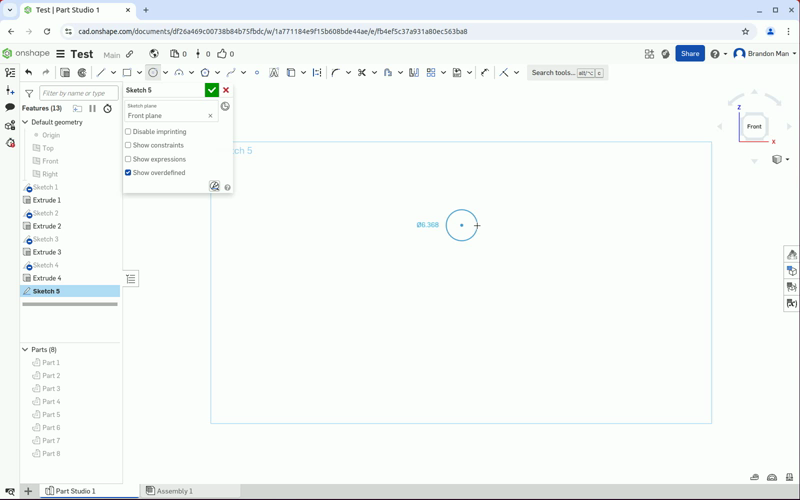
key(esc)
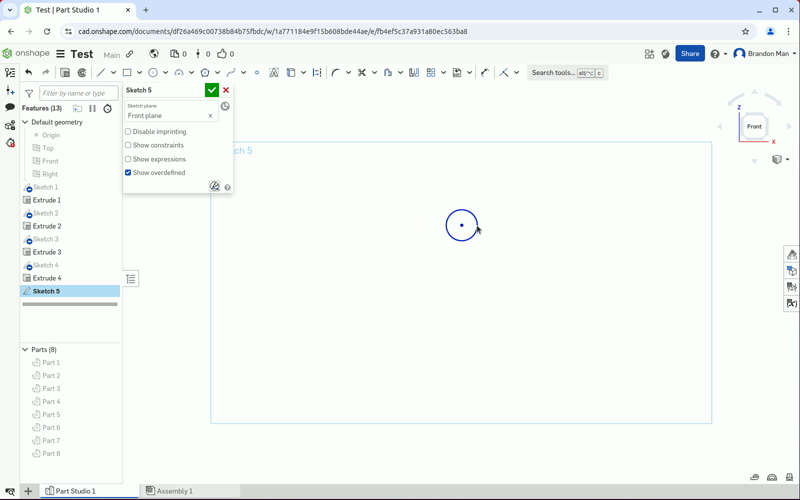
key(c)
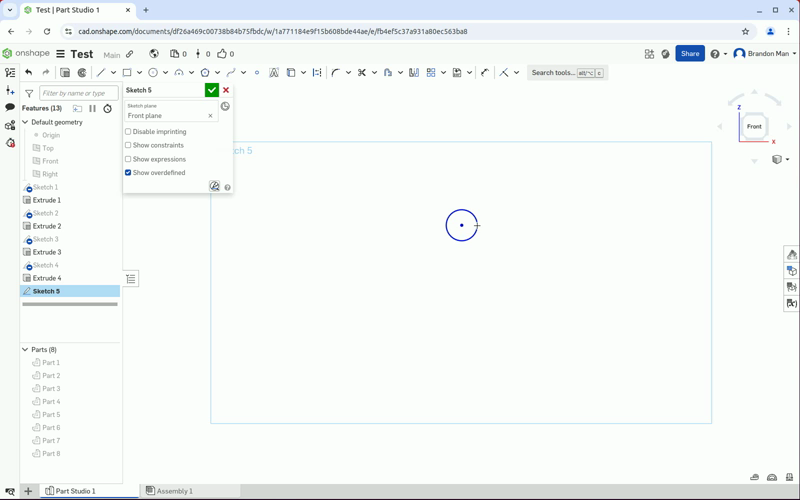
key_down(shift)
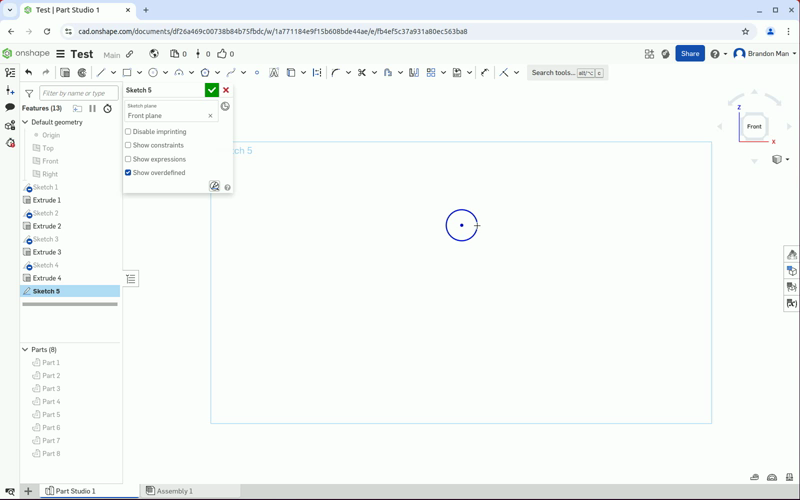
mouse_move(461, 225)
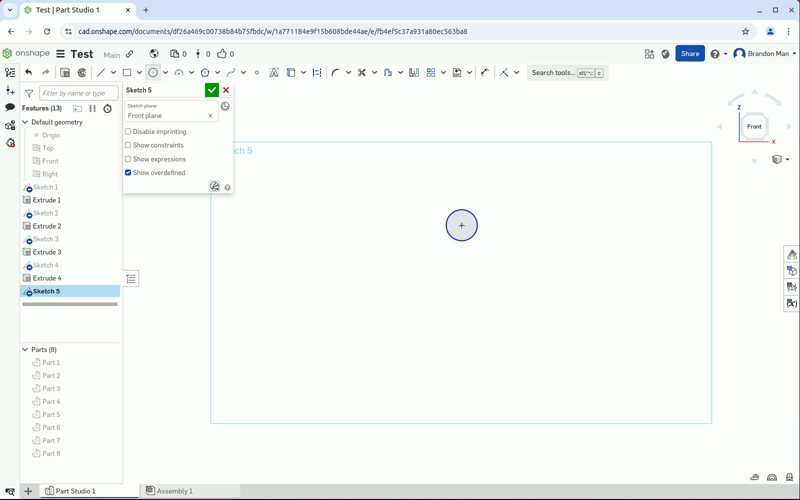
click(461, 225)
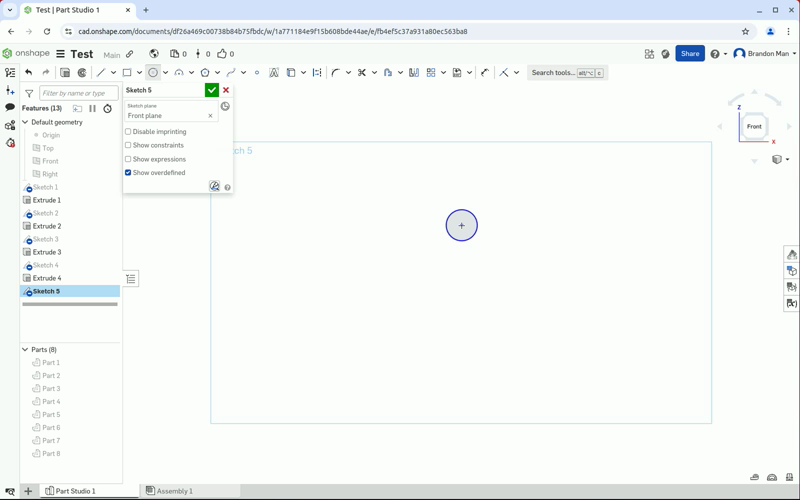
key_up(shift)
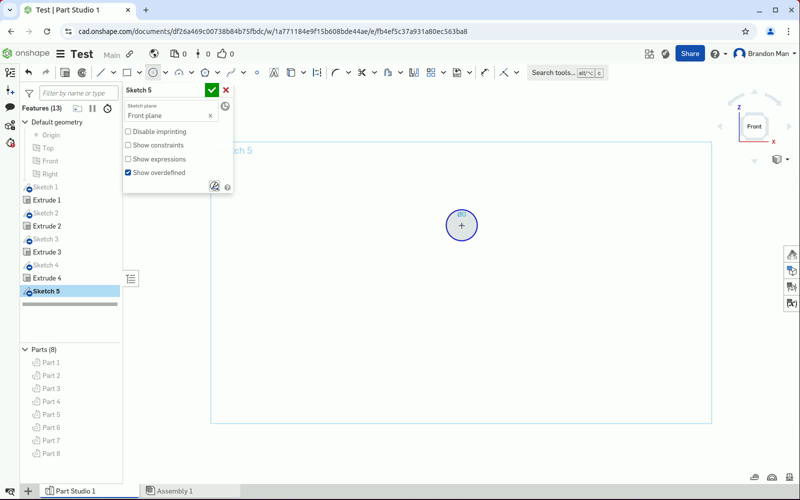
mouse_move(465, 225)
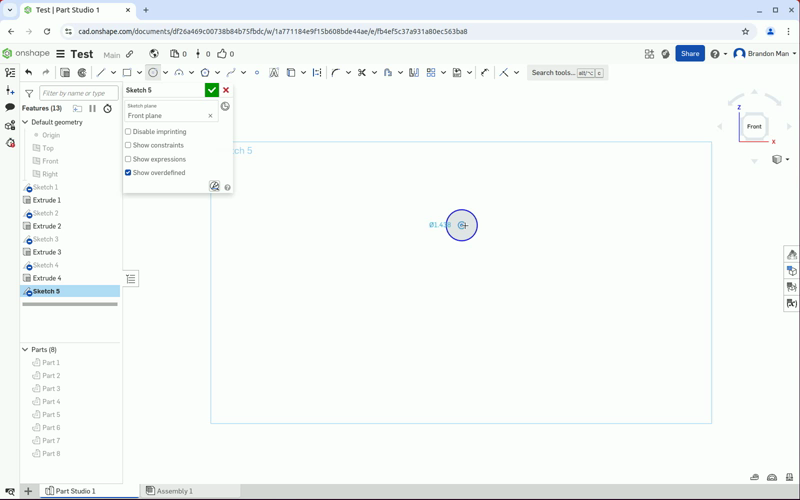
scroll(6)
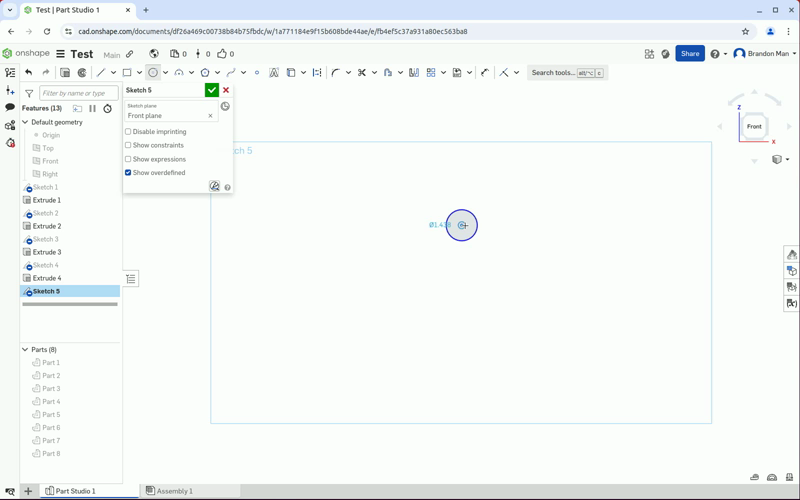
scroll(6)
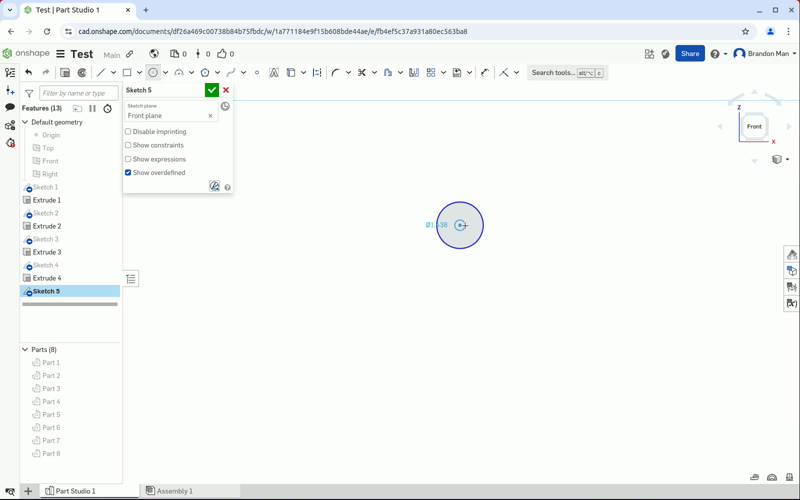
scroll(6)
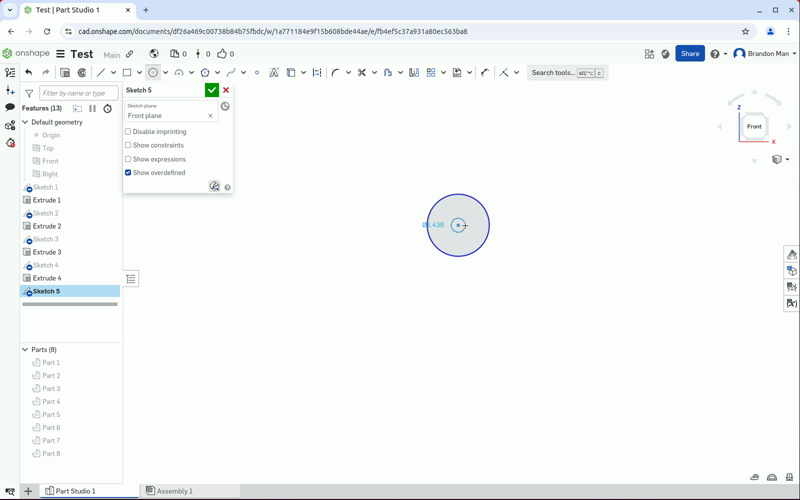
scroll(6)
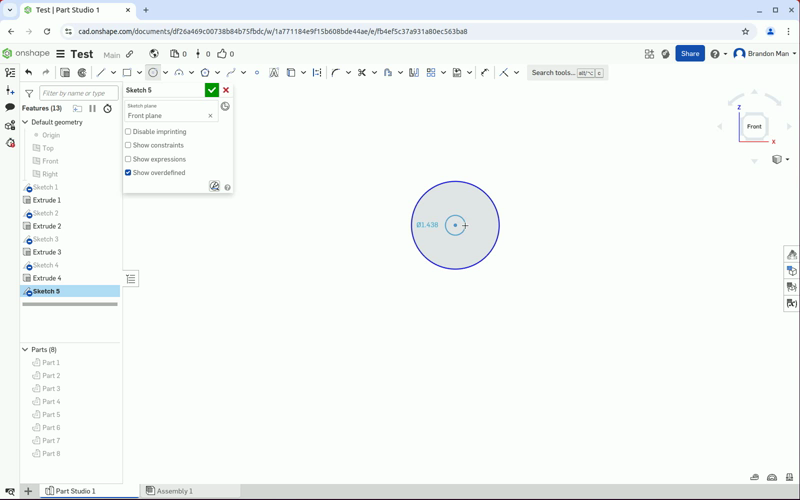
scroll(6)
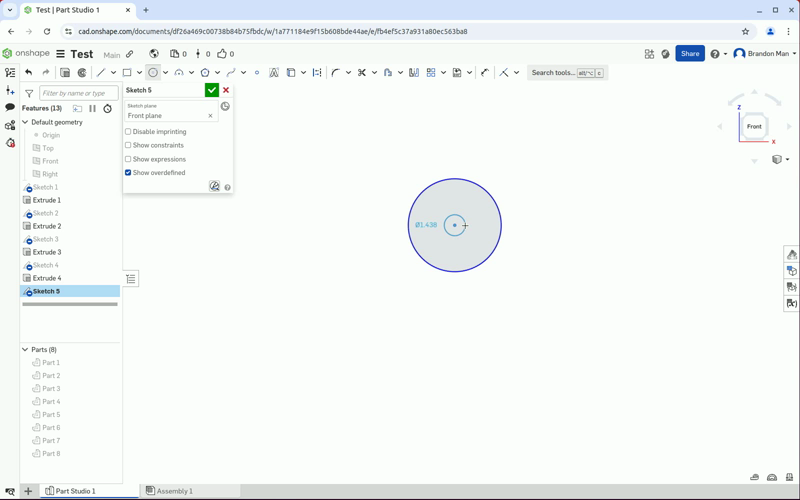
scroll(6)
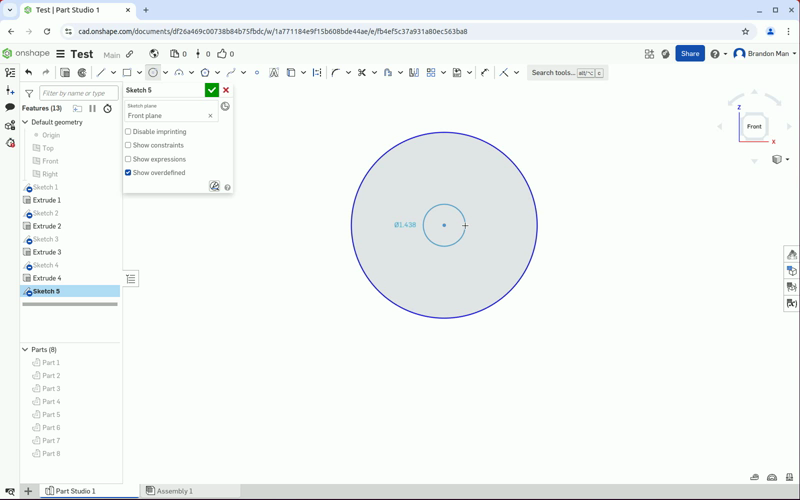
scroll(6)
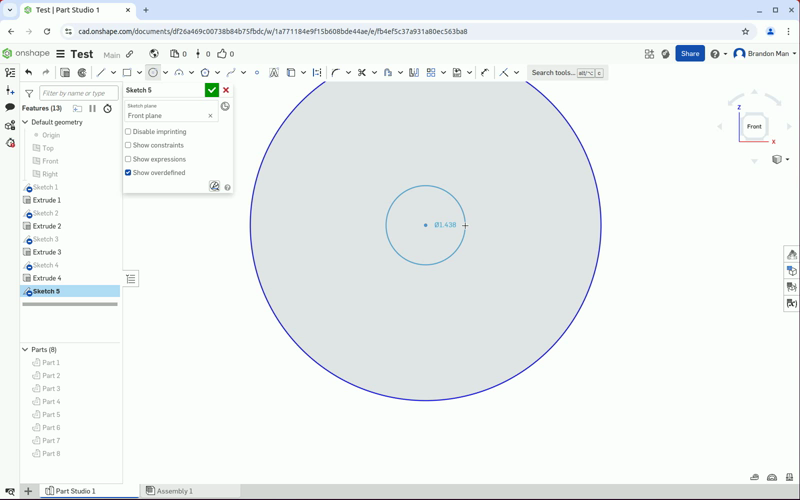
click(465, 225)
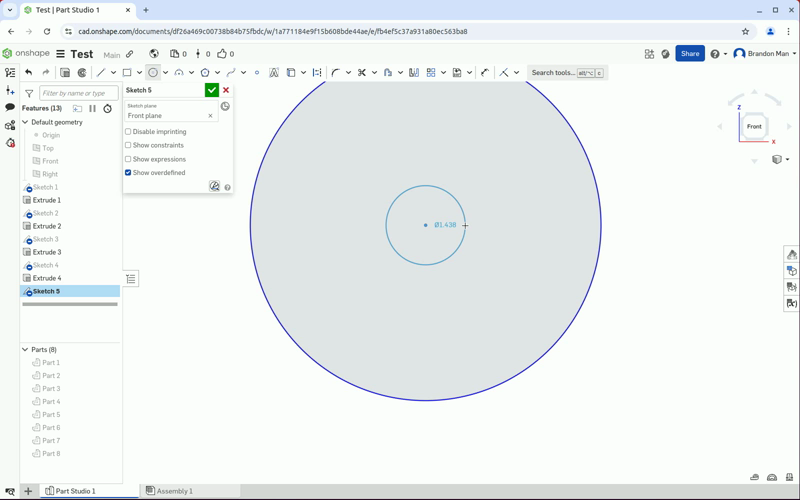
scroll(-6)
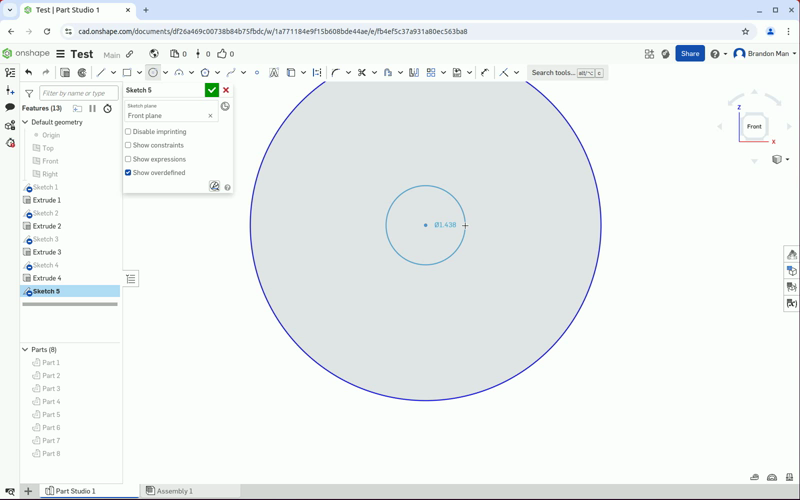
scroll(-6)
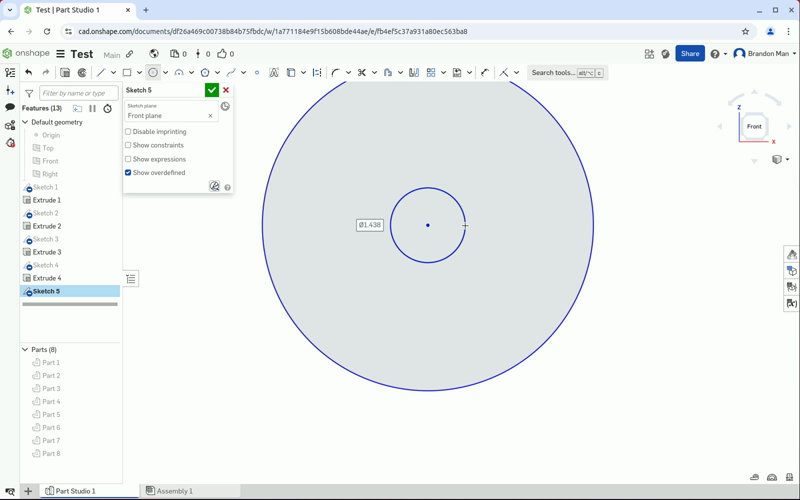
scroll(-6)
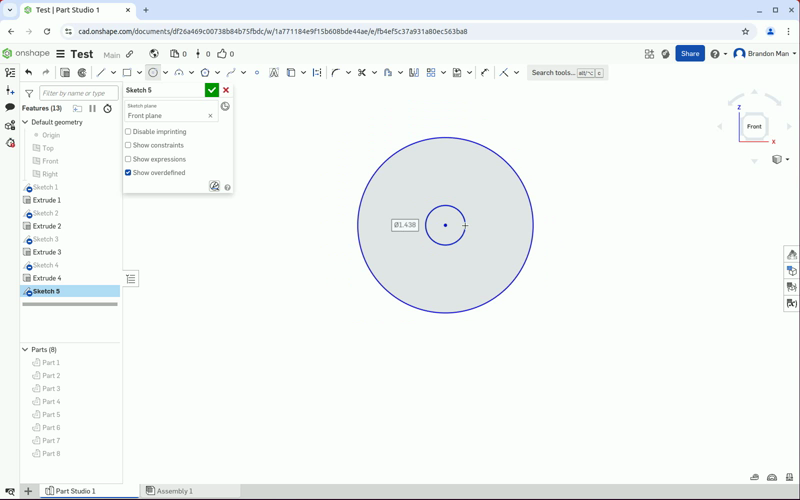
scroll(-6)
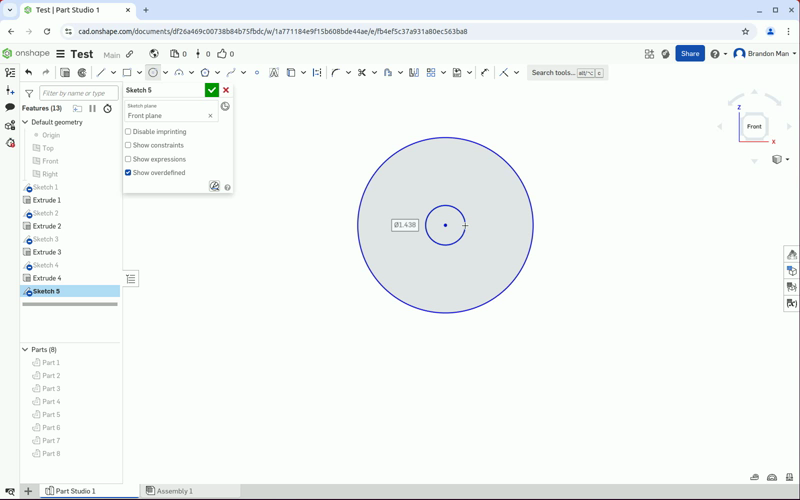
scroll(-6)
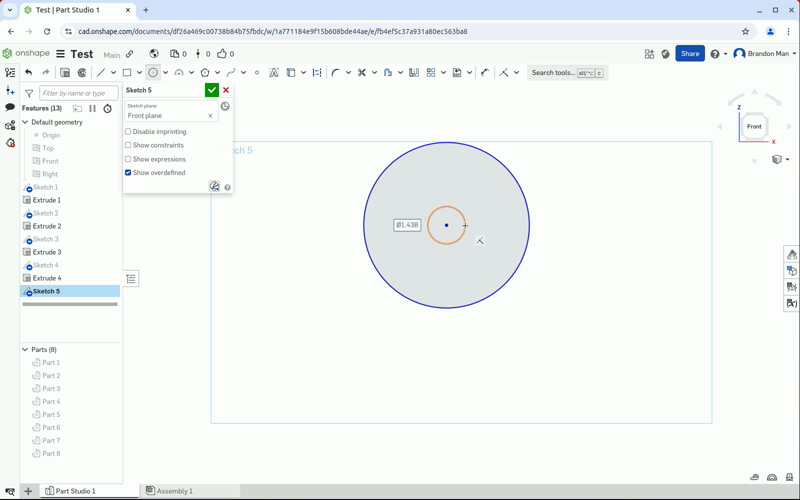
scroll(-6)
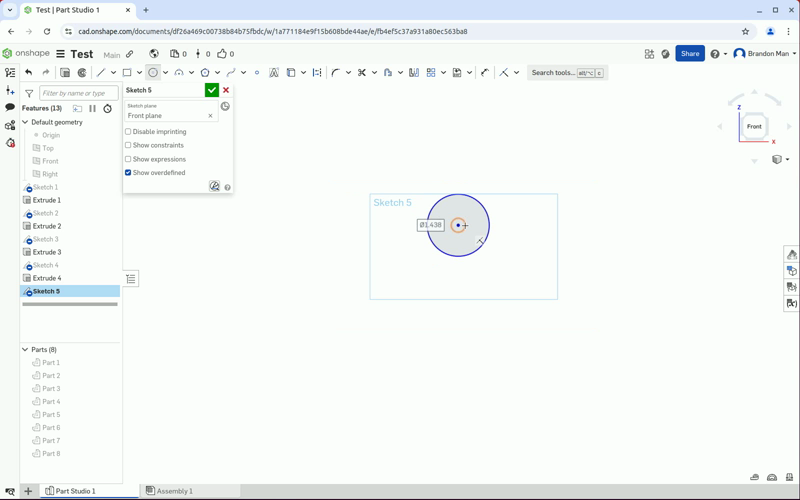
scroll(-6)
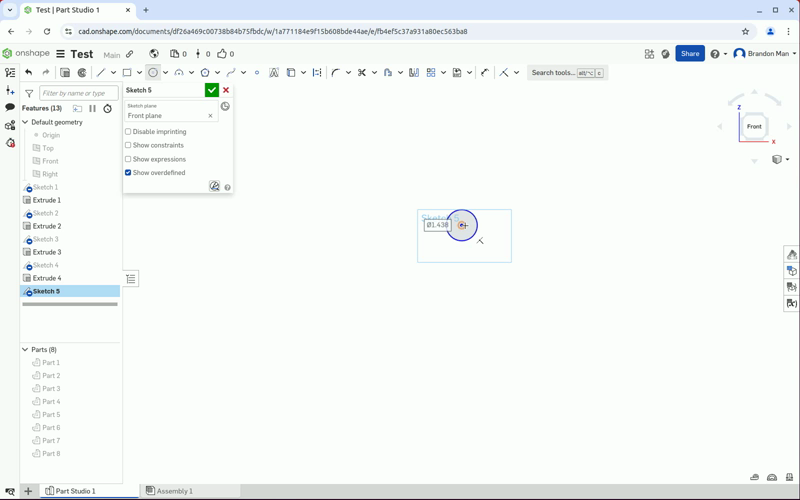
key(esc)
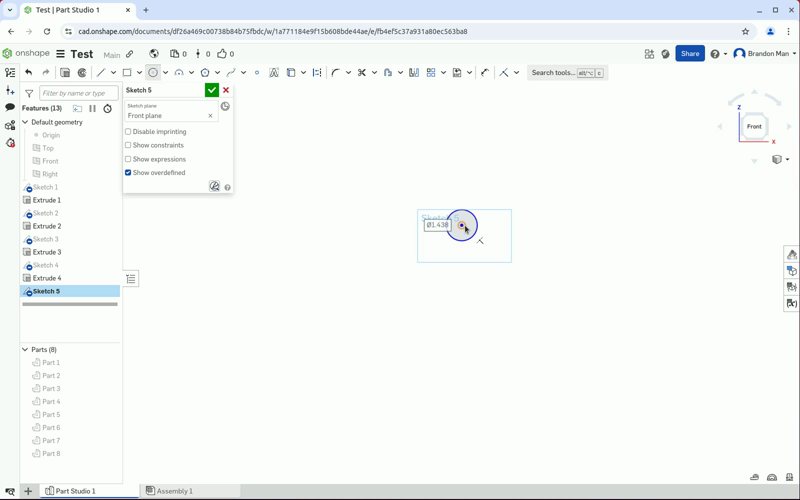
mouse_move(452, 235)
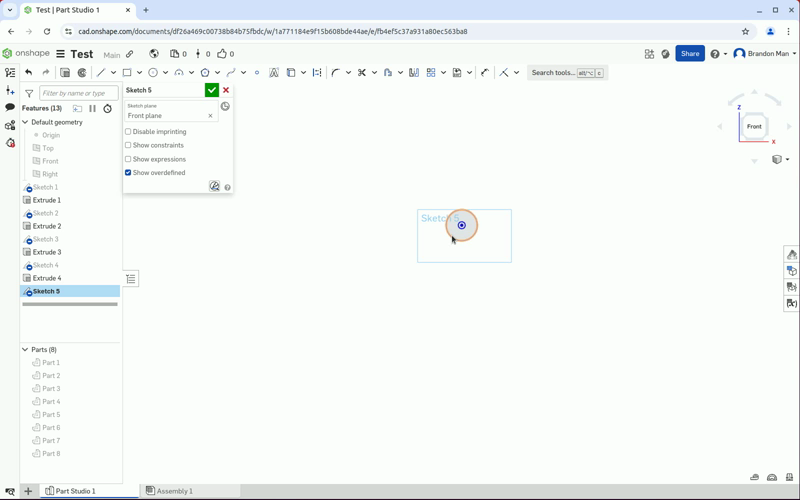
scroll(6)
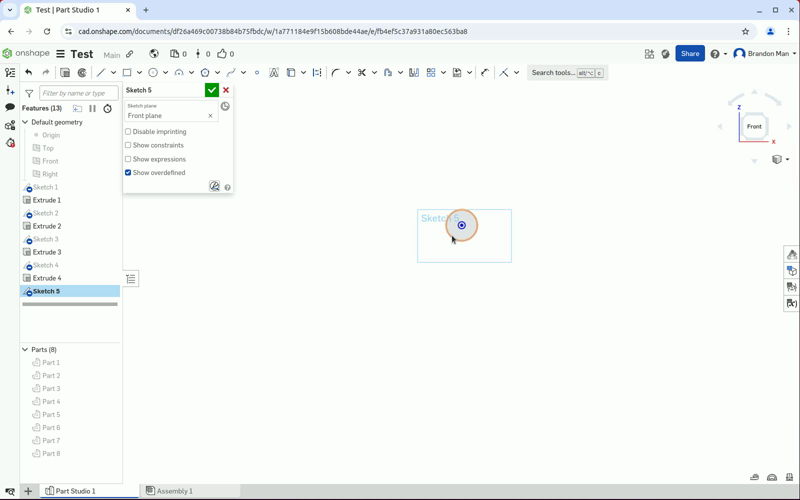
scroll(6)
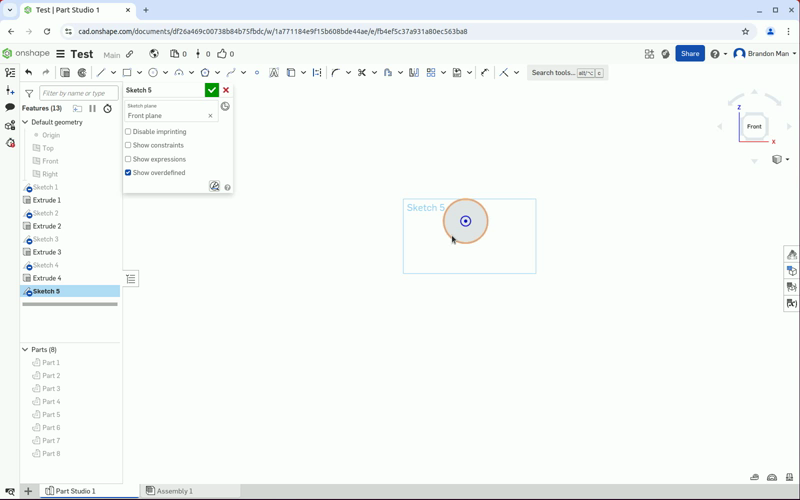
scroll(6)
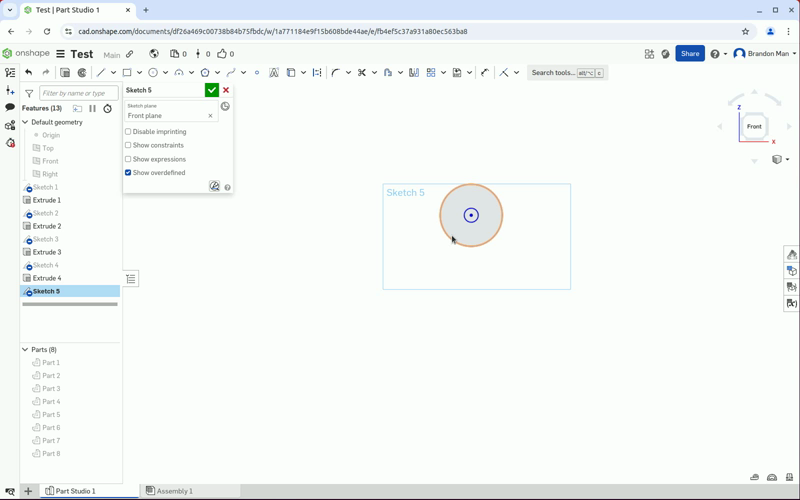
scroll(6)
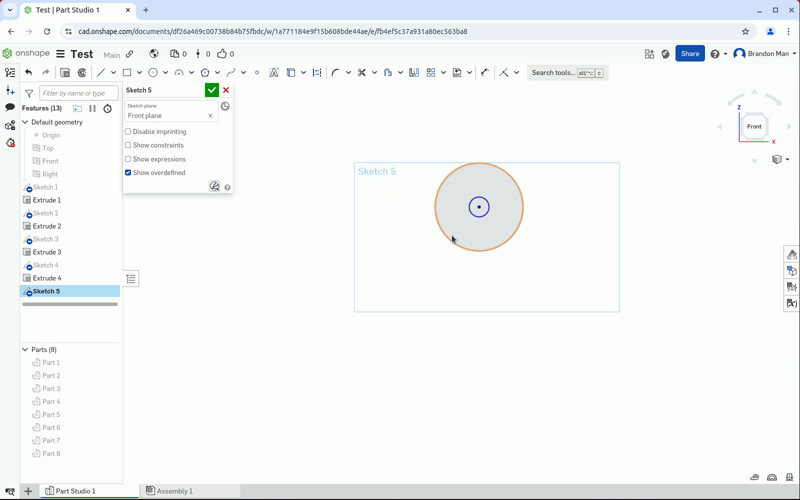
scroll(6)
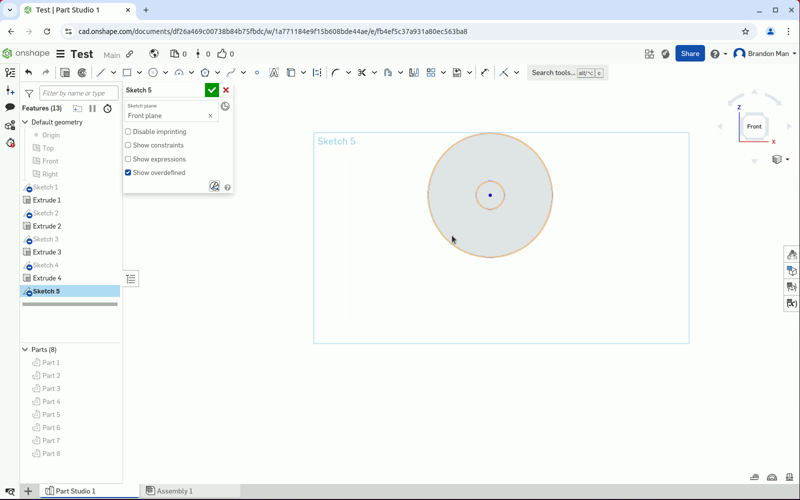
scroll(6)
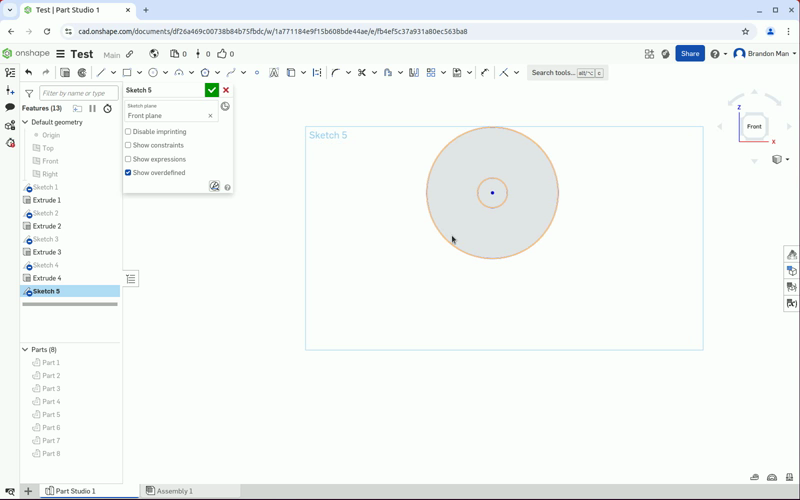
scroll(6)
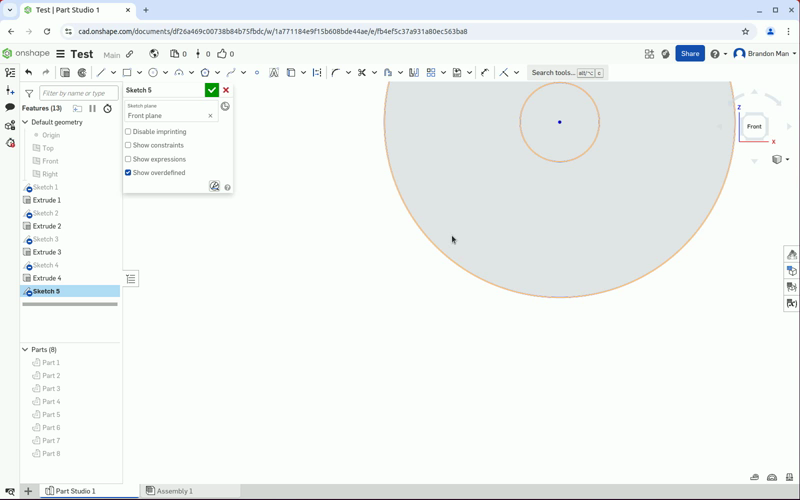
click(452, 235)
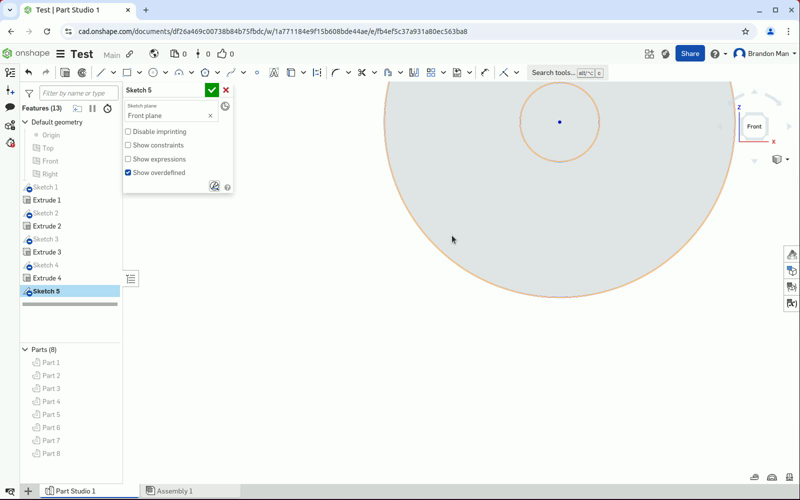
scroll(-6)
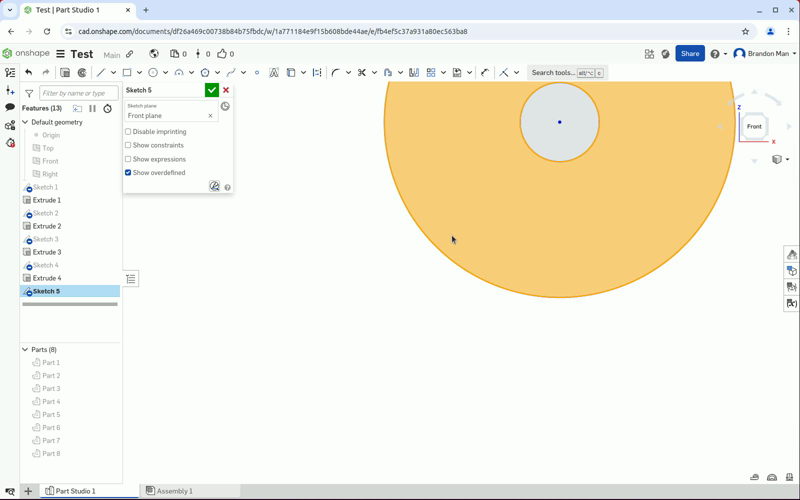
scroll(-6)
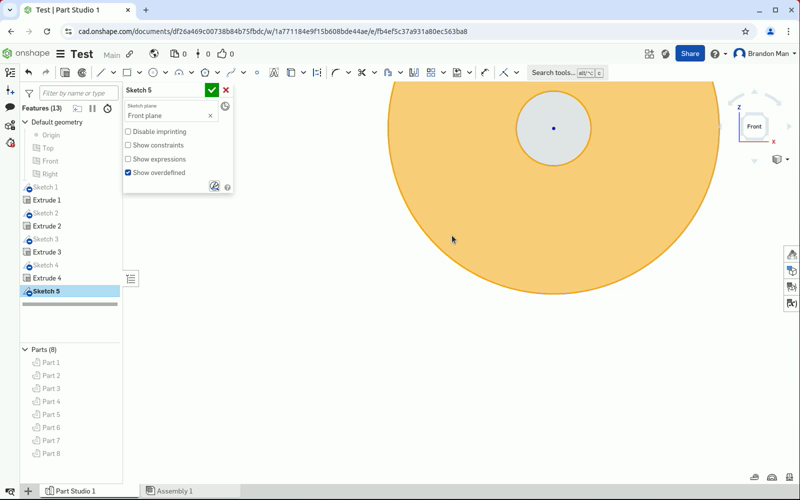
scroll(-6)
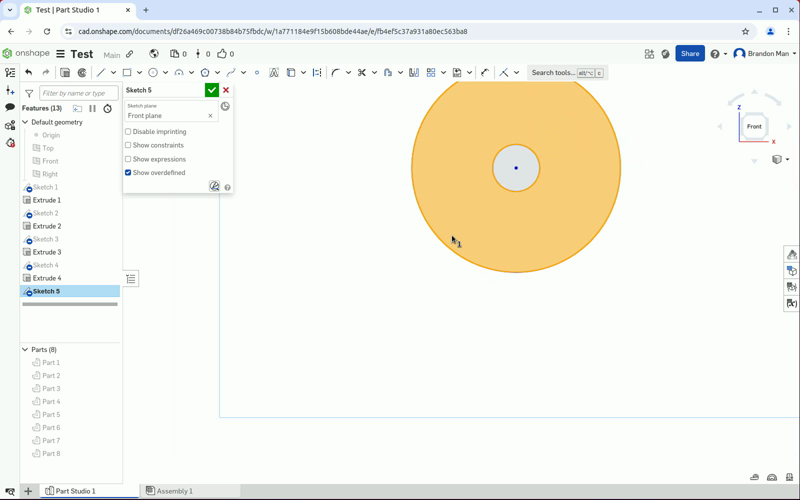
scroll(-6)
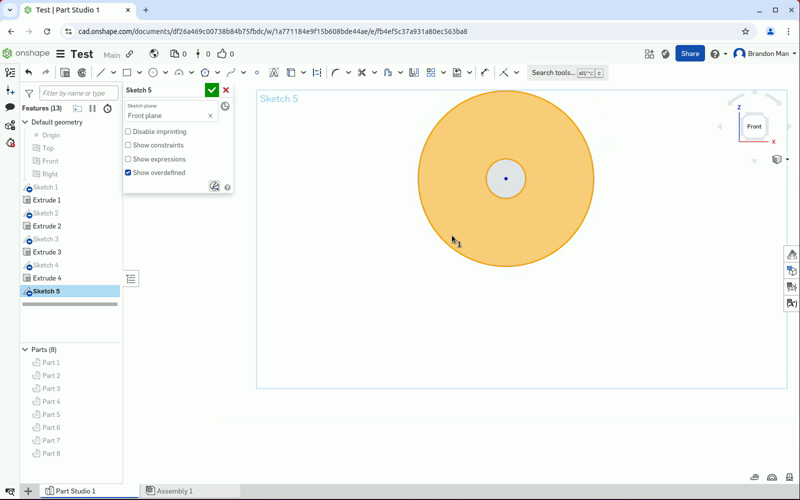
scroll(-6)
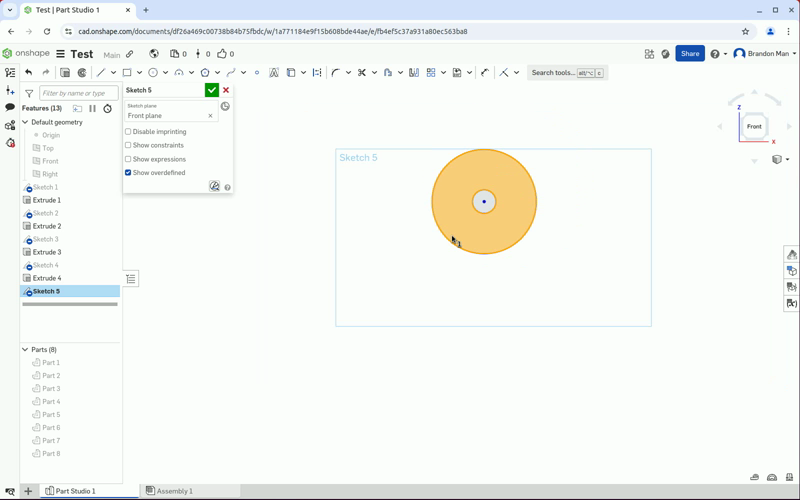
scroll(-6)
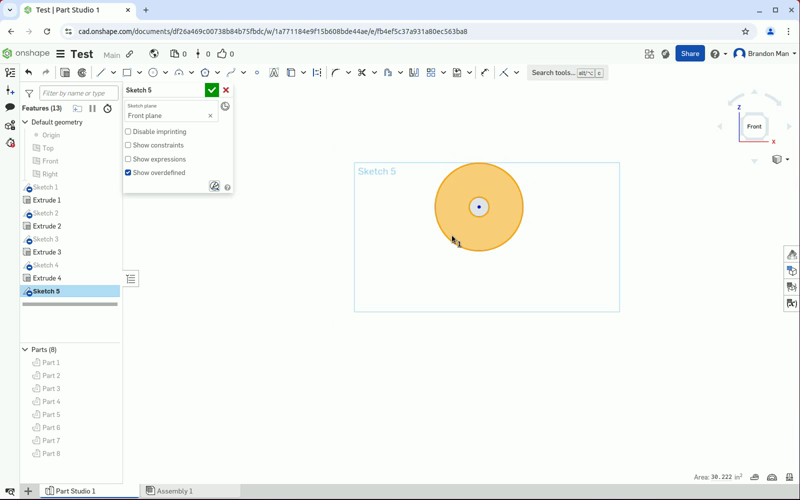
scroll(-6)
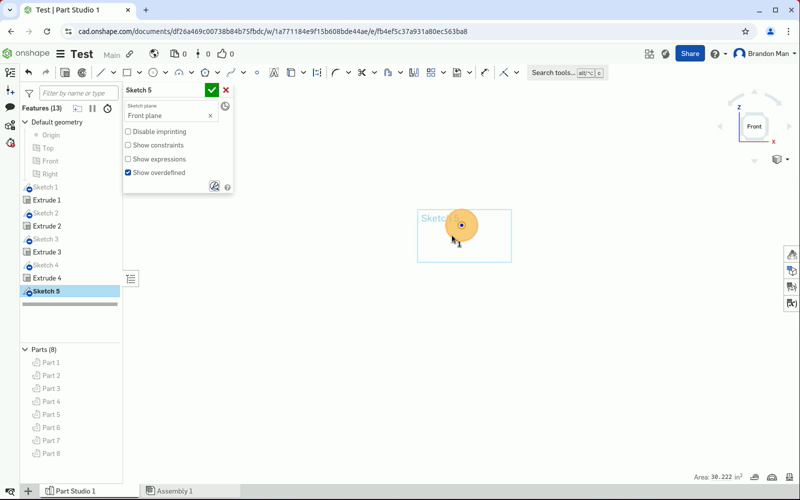
mouse_move(73, 352)
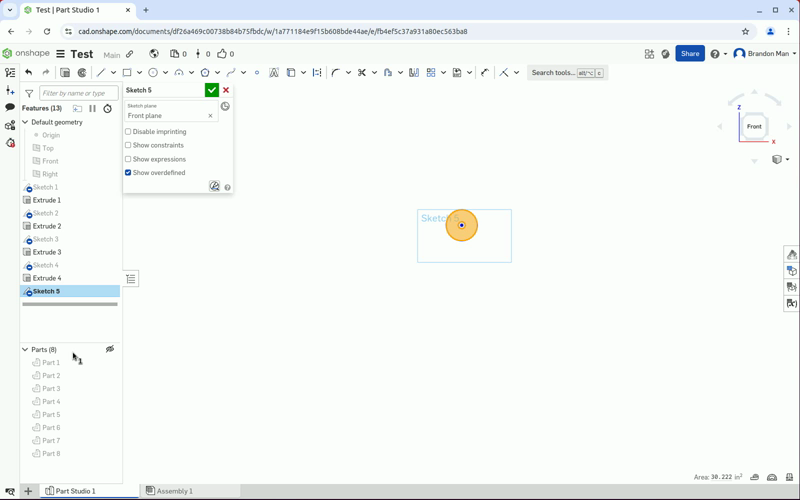
key(shift+y)
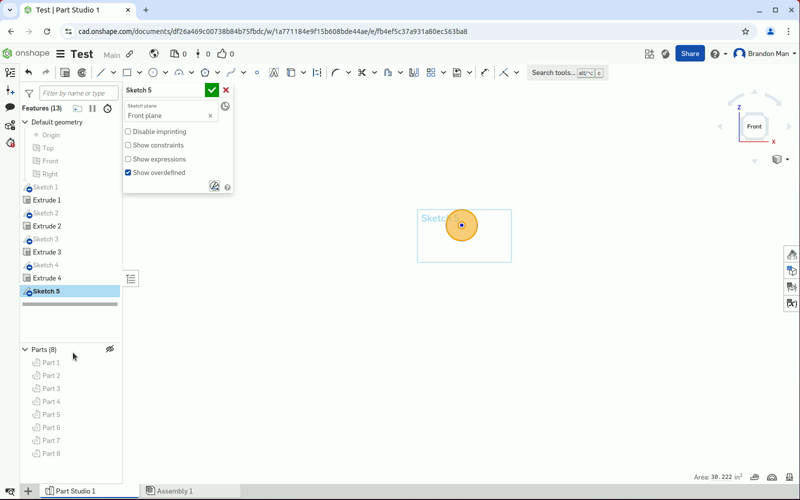
key(shift+e)
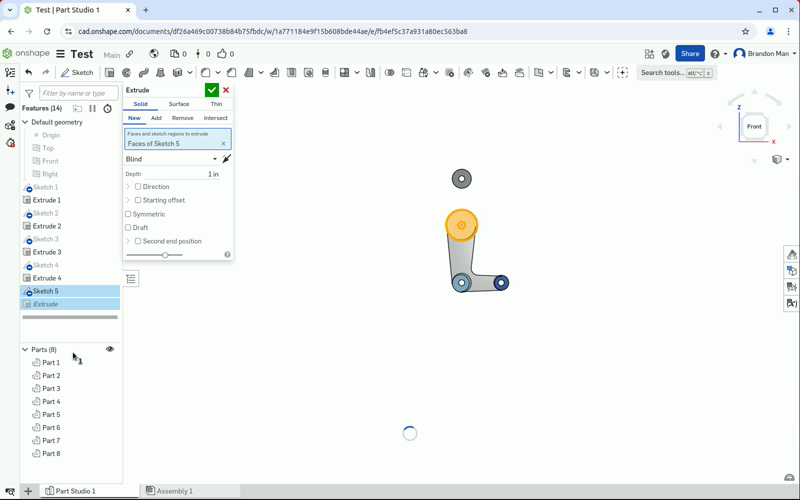
mouse_move(143, 106)
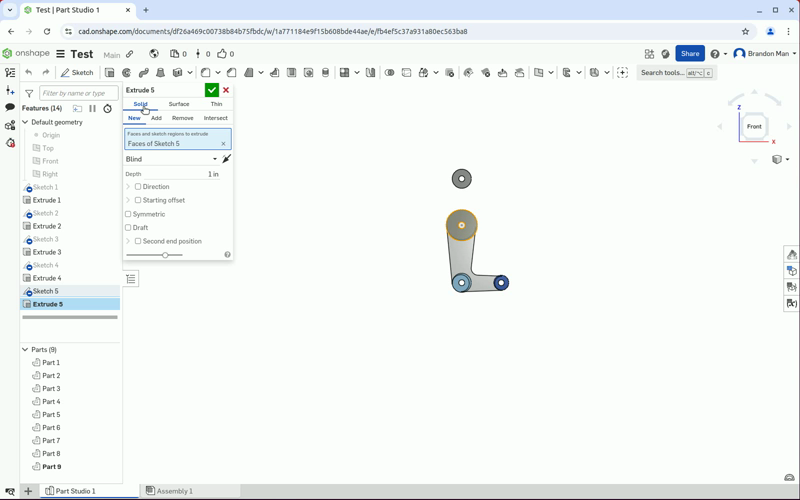
click(143, 106)
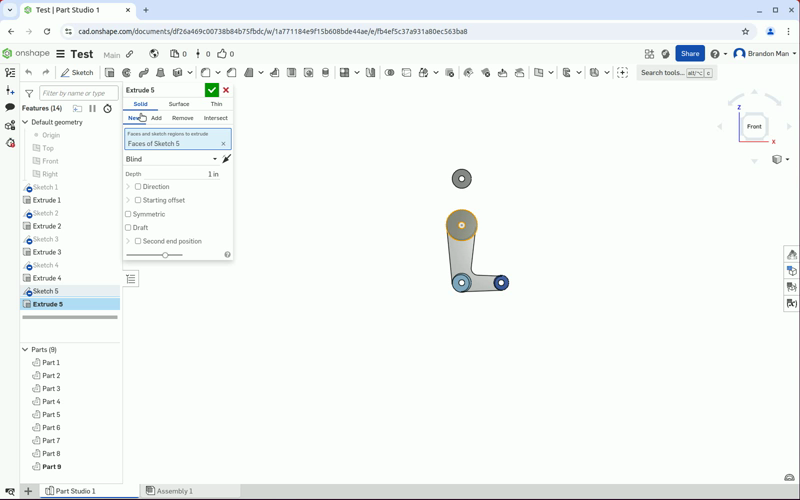
mouse_move(137, 120)
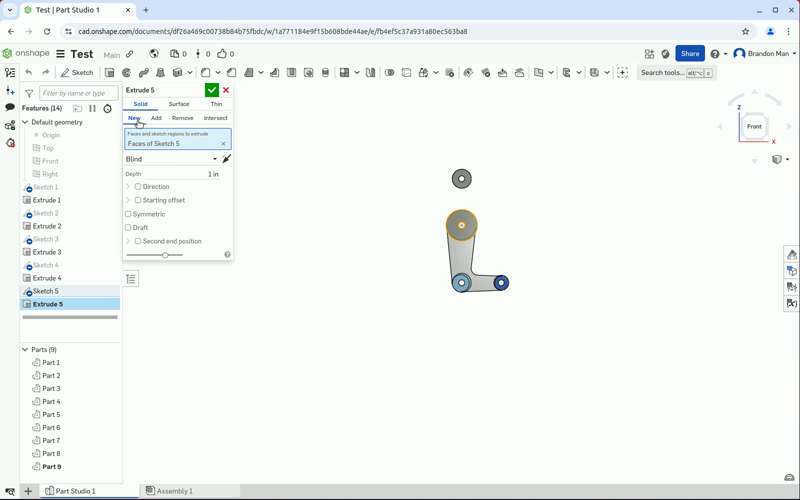
click(137, 120)
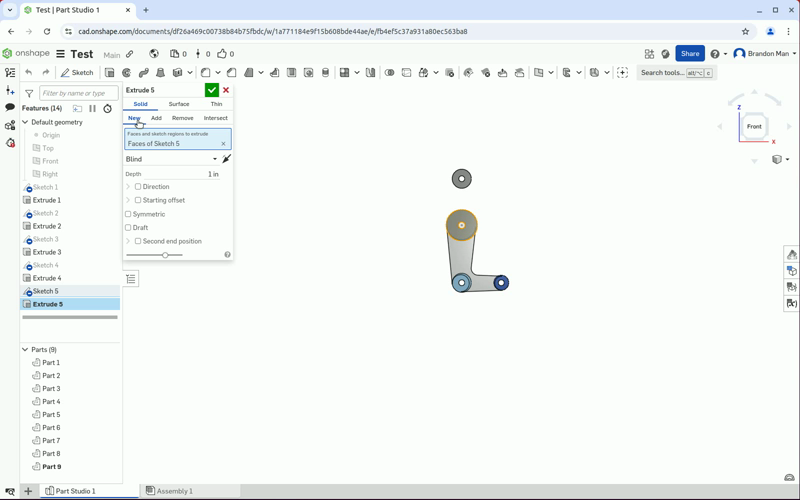
key(tab, 4)
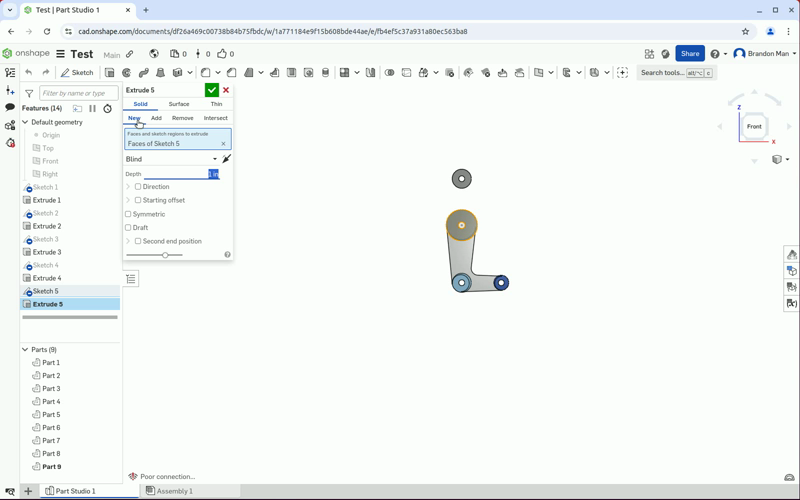
text(0.481)
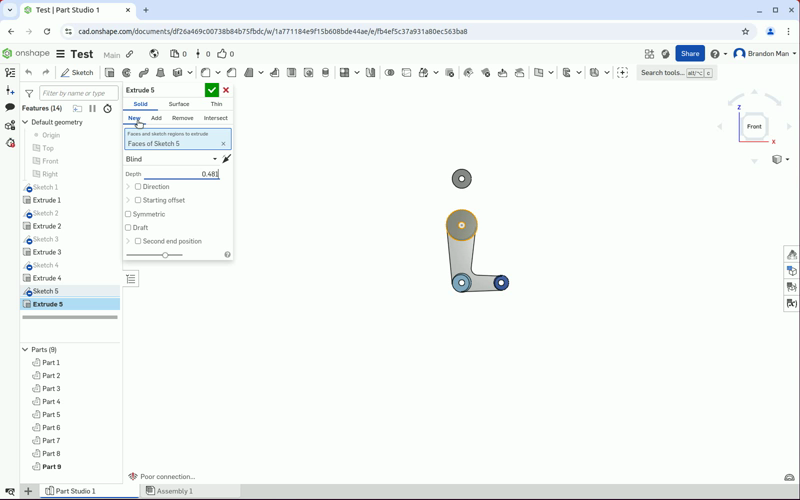
key(enter)
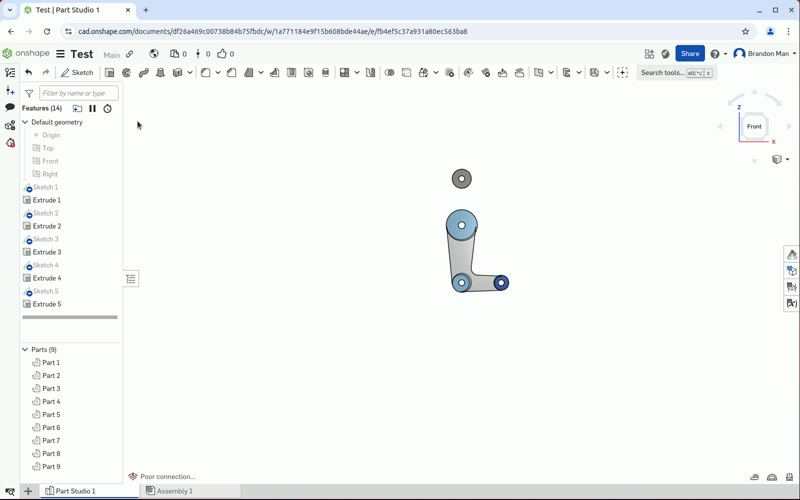
key(shift+h)
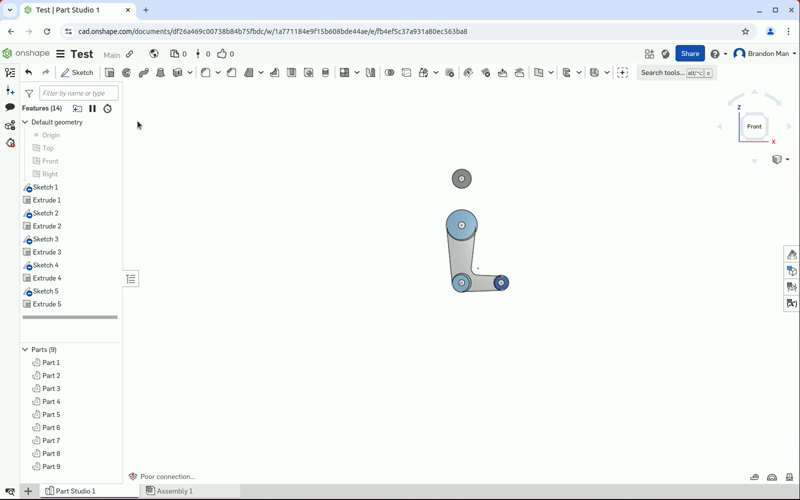
key(shift+h)
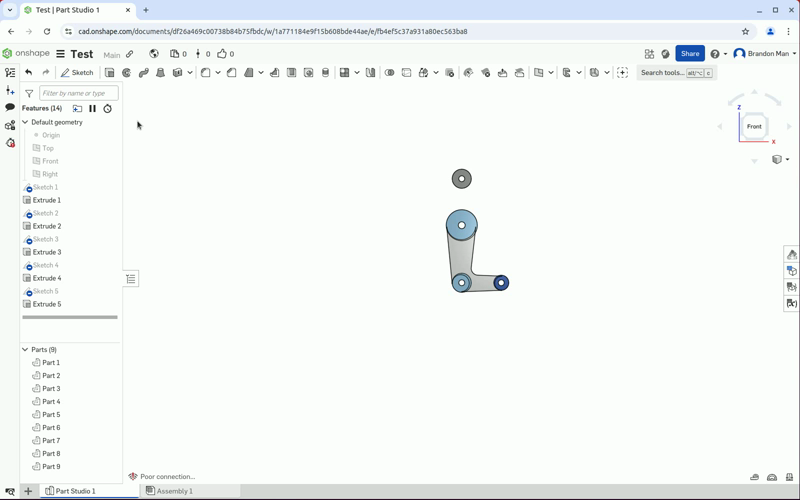
mouse_move(73, 189)
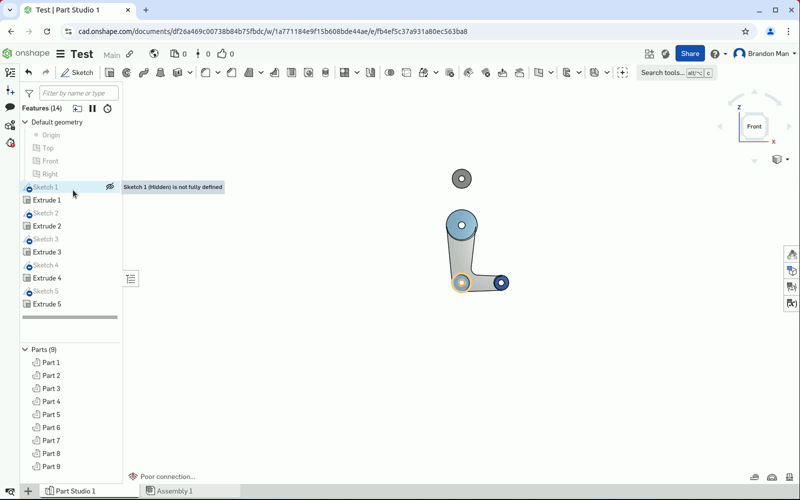
click(73, 189)
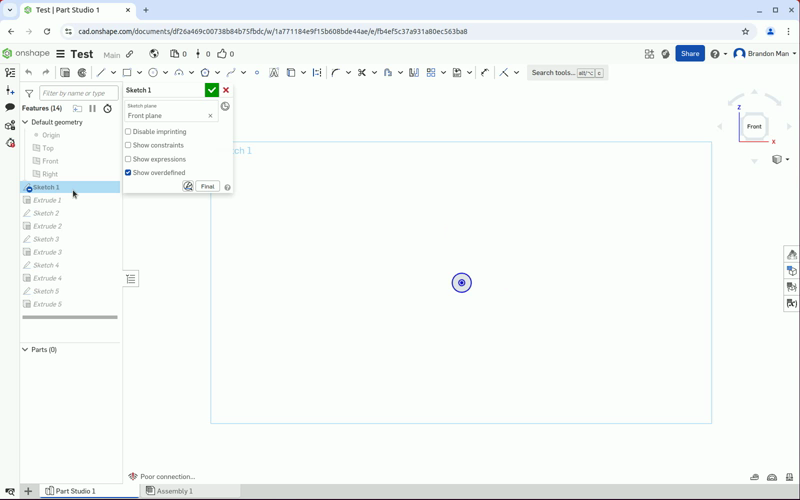
mouse_move(229, 92)
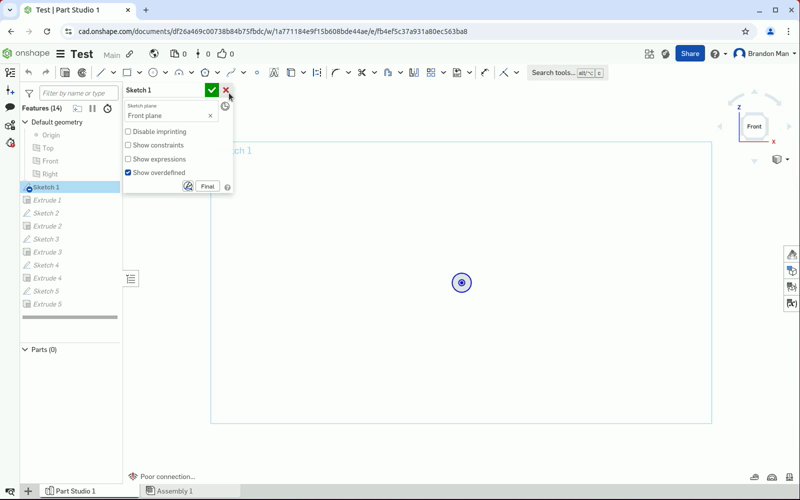
click(229, 92)
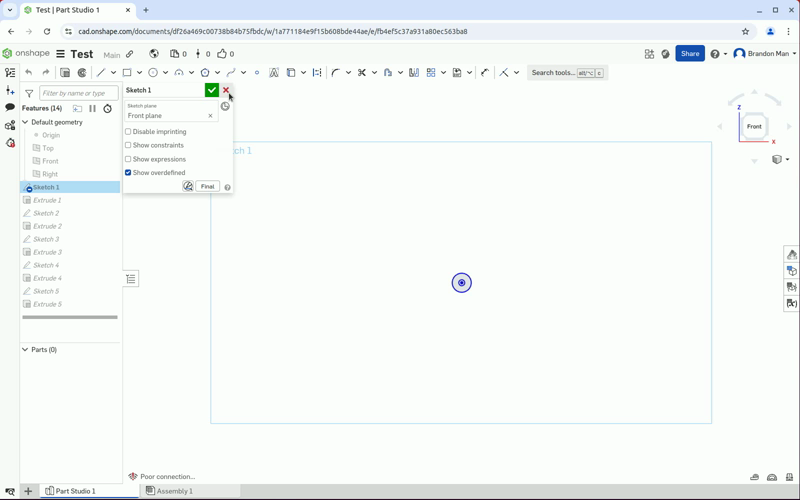
key(shift+s)
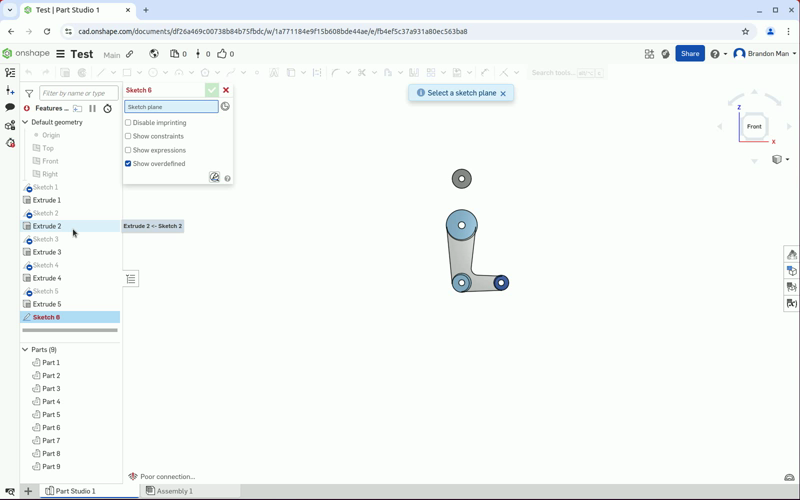
scroll(3)
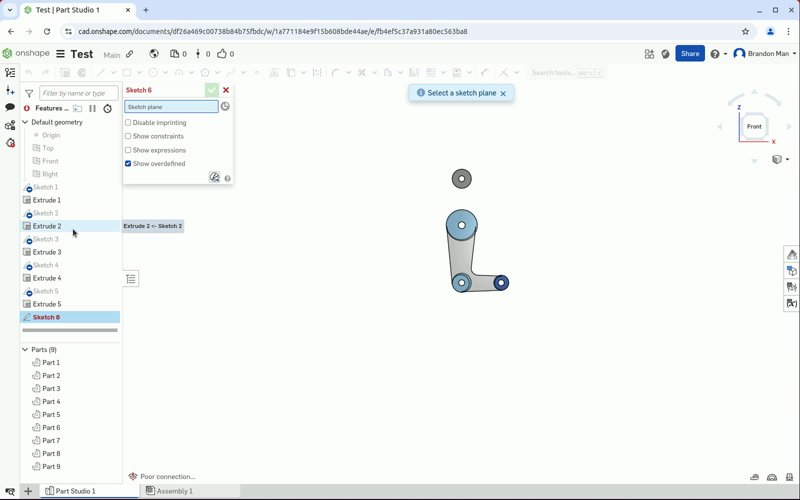
mouse_move(73, 163)
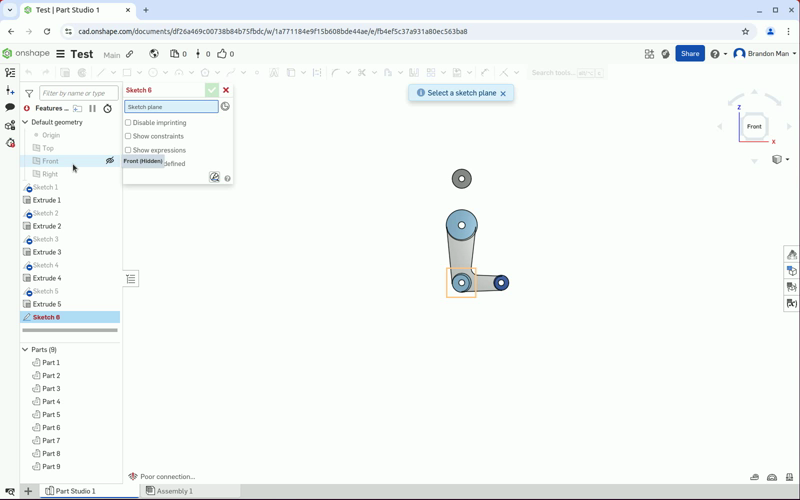
click(73, 163)
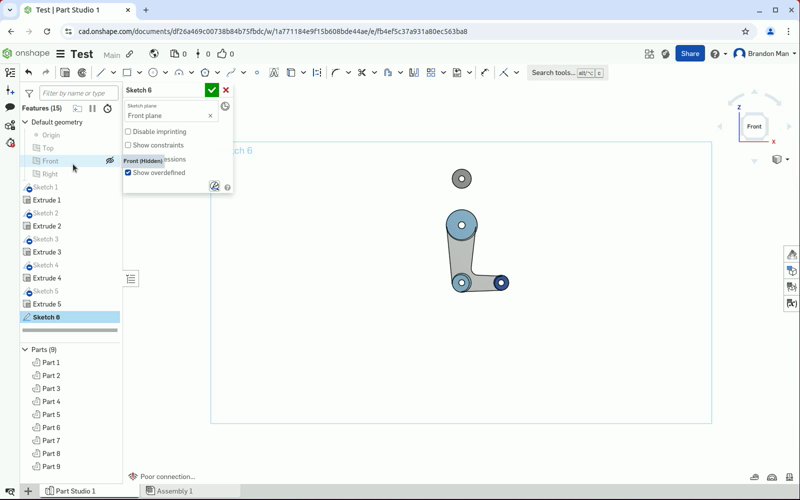
mouse_move(73, 352)
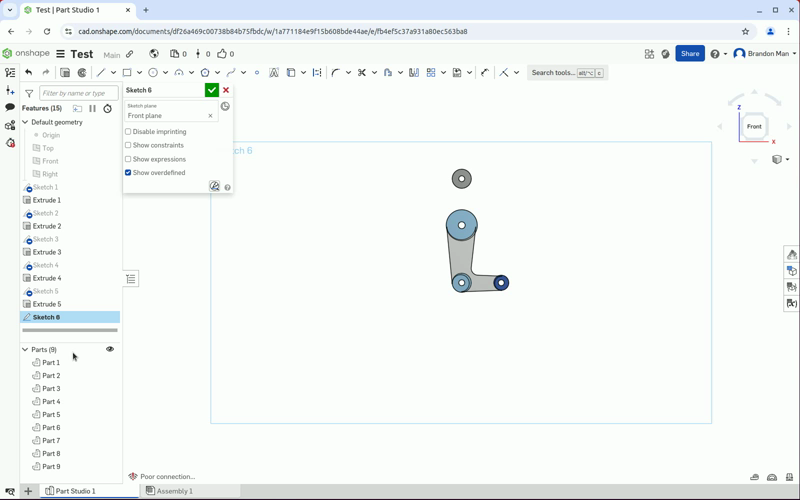
key(y)
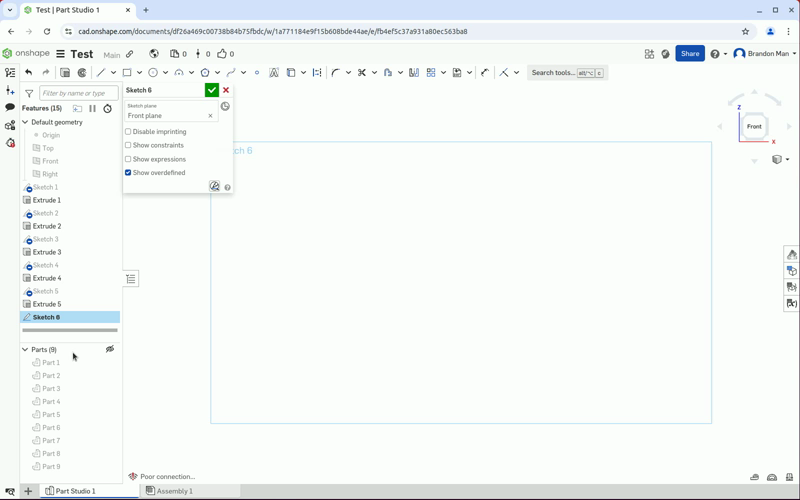
key(a)
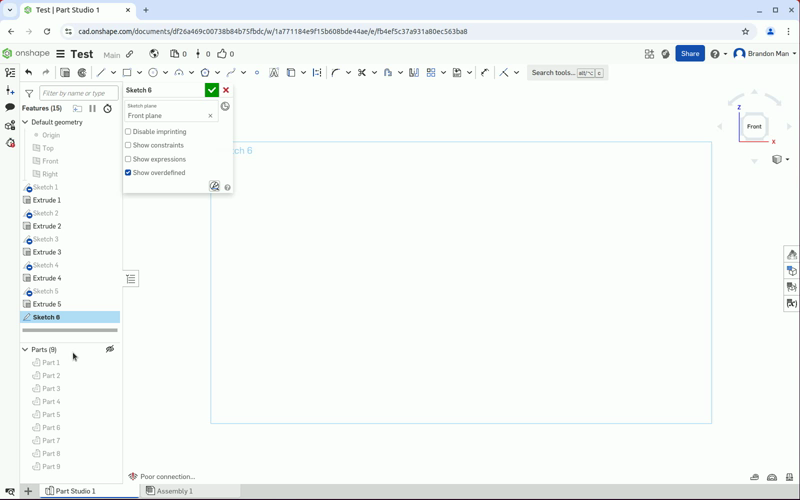
key_down(shift)
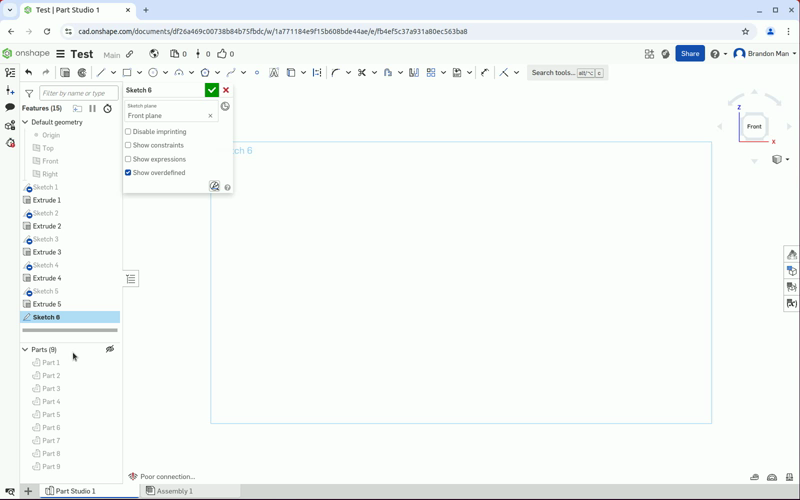
mouse_move(446, 223)
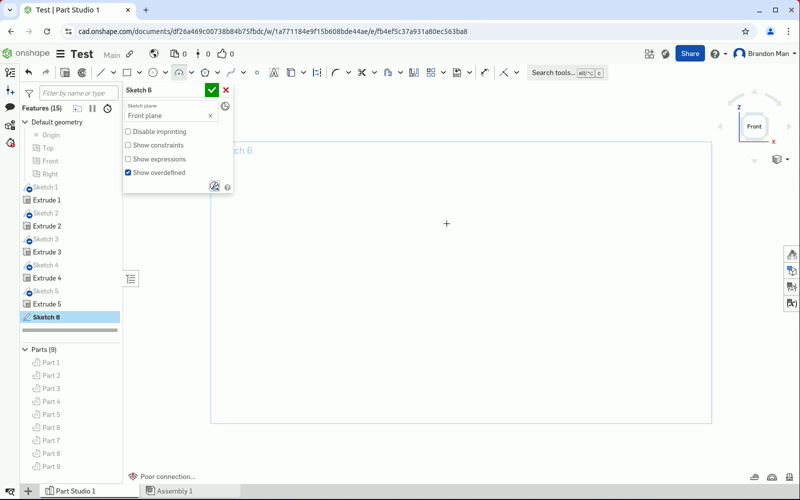
click(446, 223)
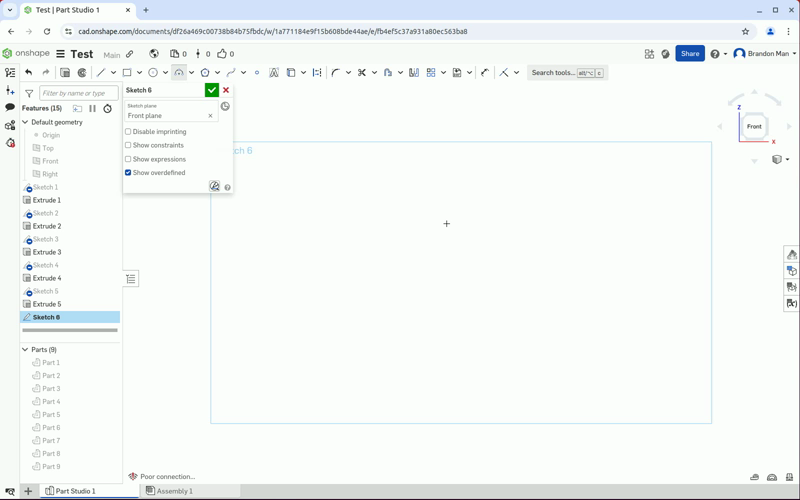
key_up(shift)
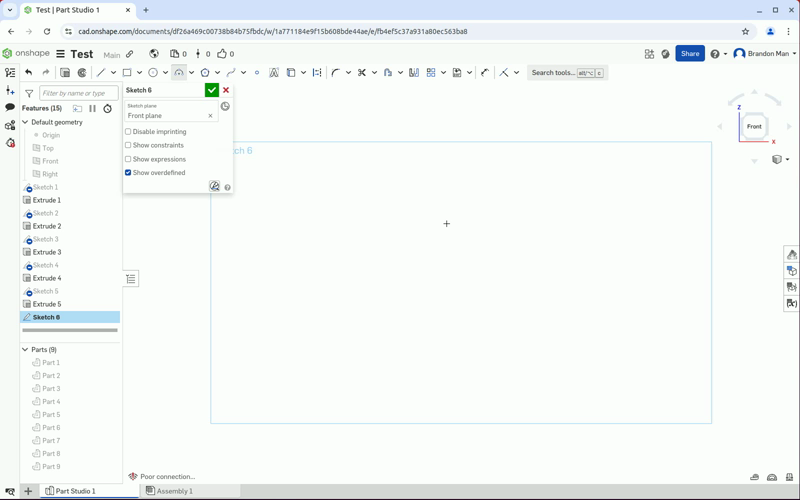
key_down(shift)
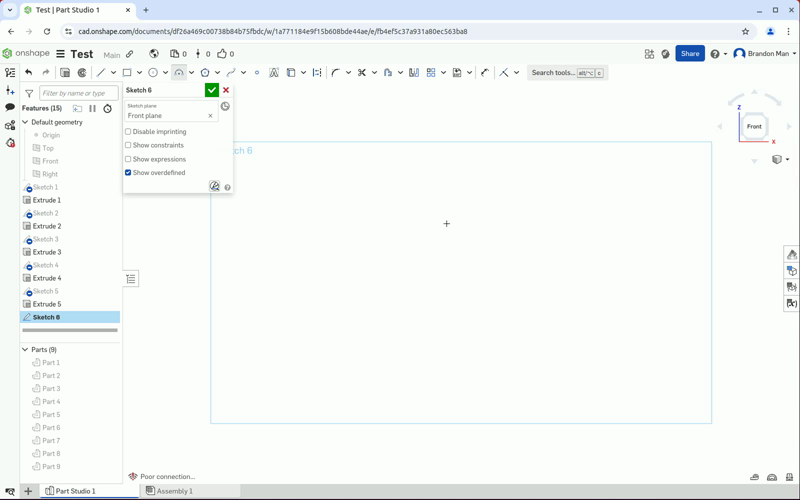
mouse_move(476, 223)
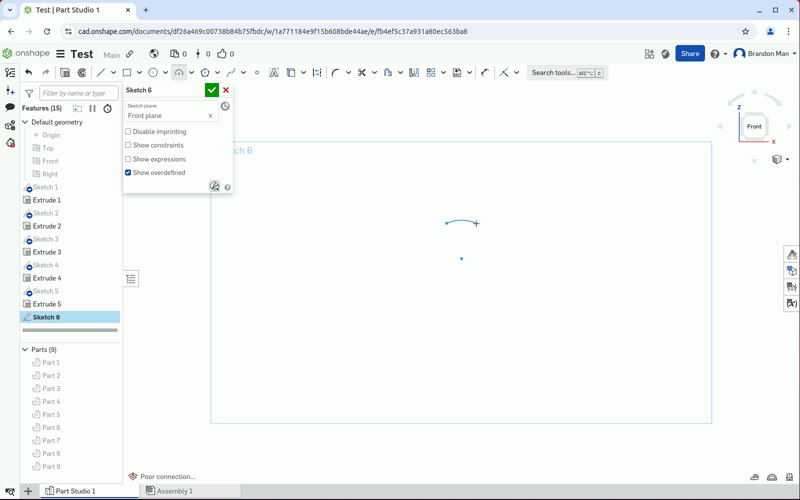
click(476, 223)
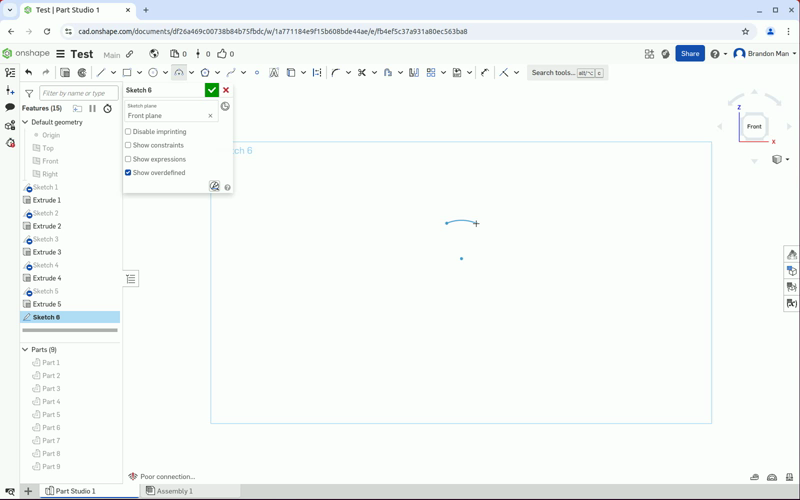
mouse_move(461, 210)
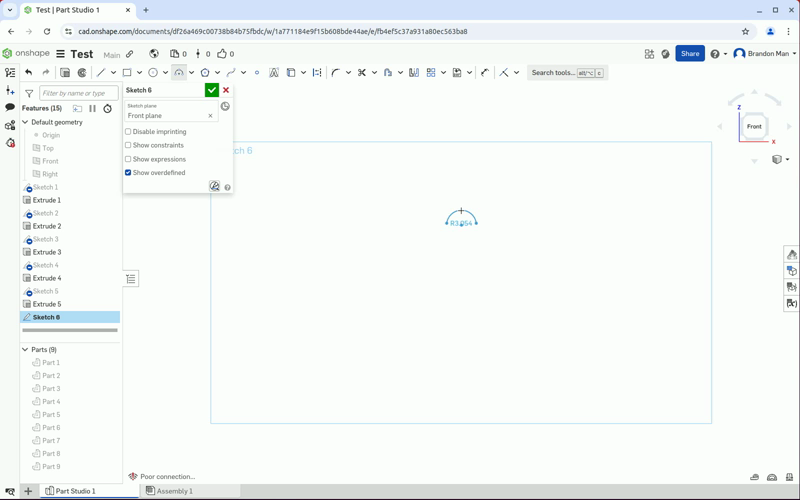
click(461, 210)
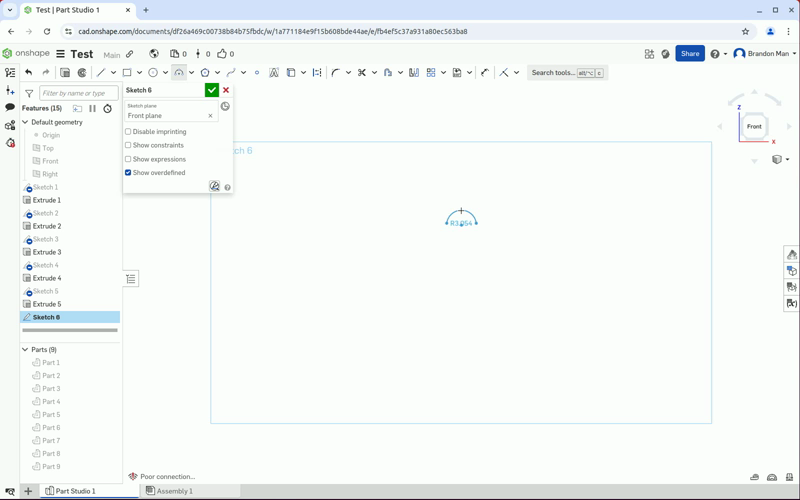
key_up(shift)
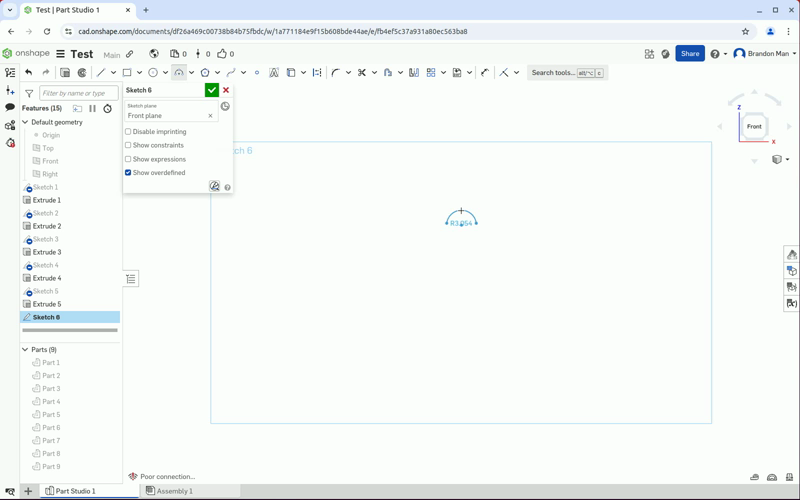
key(esc)
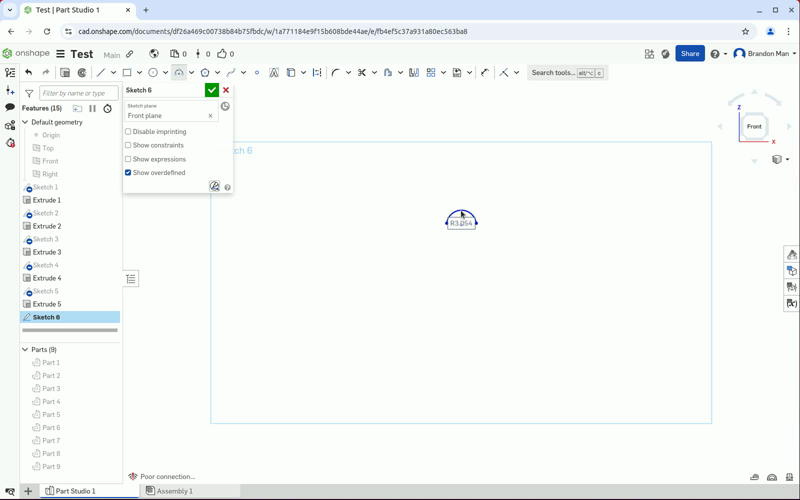
key(l)
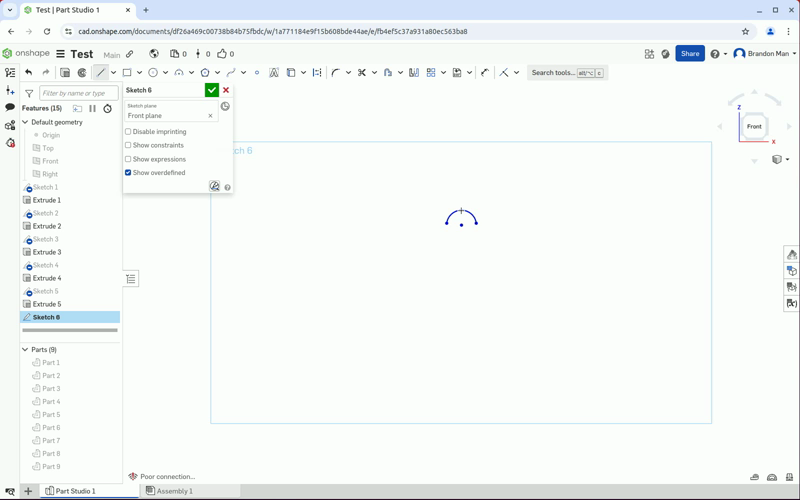
mouse_move(476, 223)
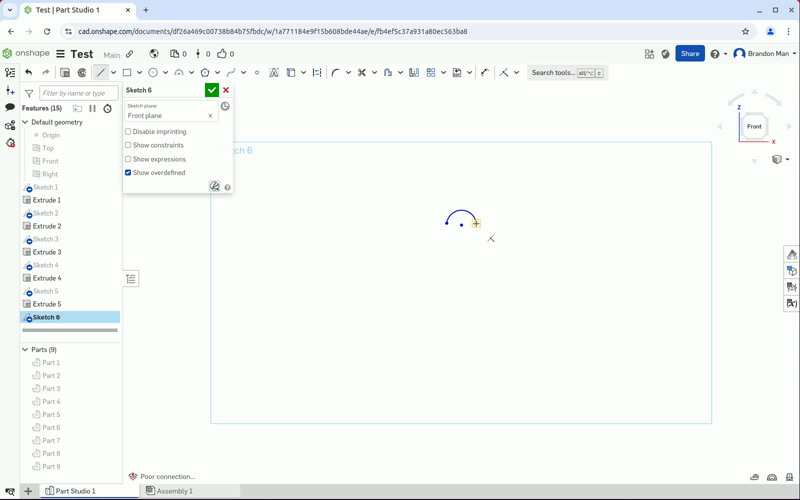
click(476, 223)
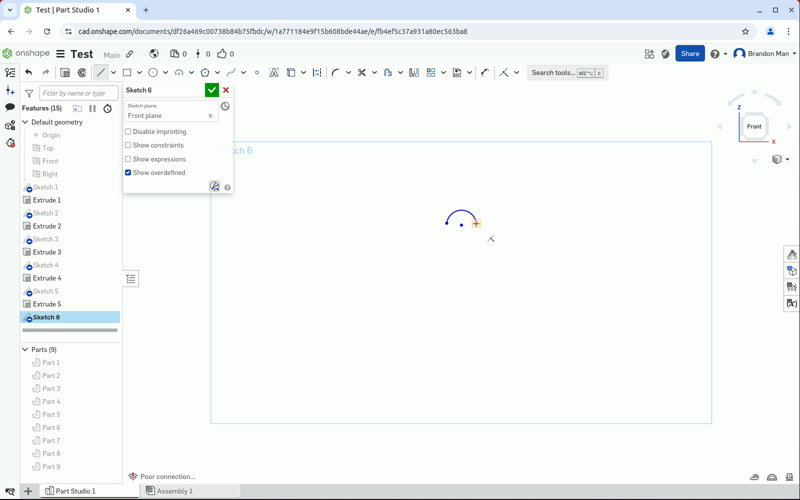
key_down(shift)
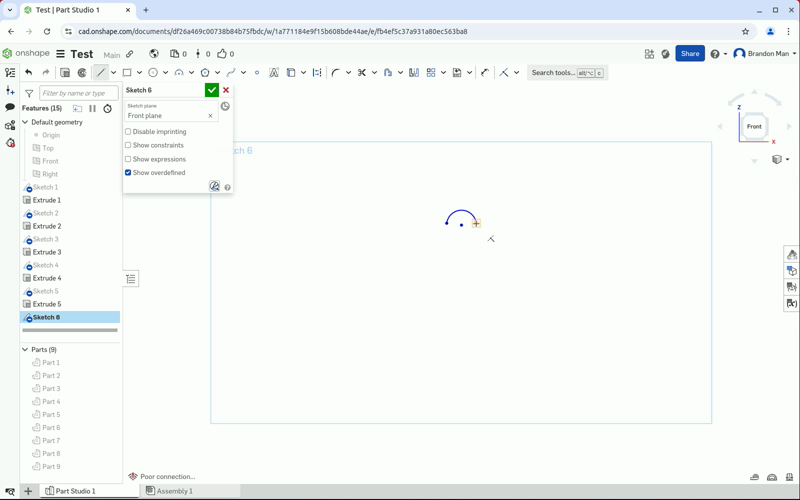
mouse_move(506, 223)
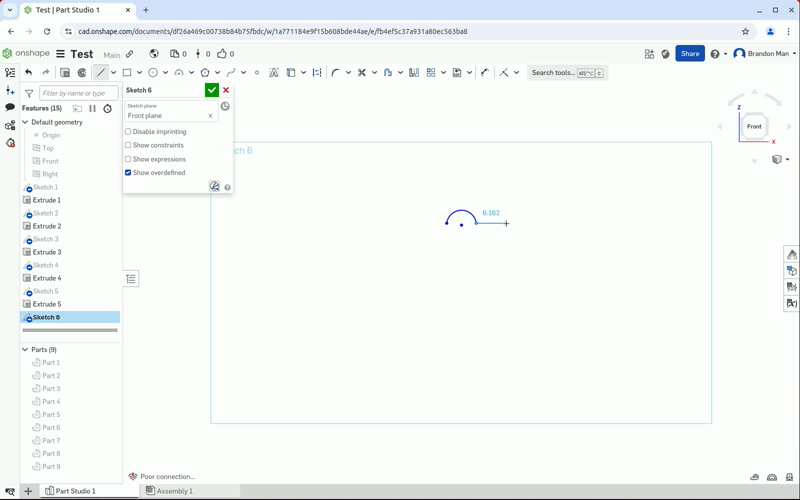
mouse_move(470, 176)
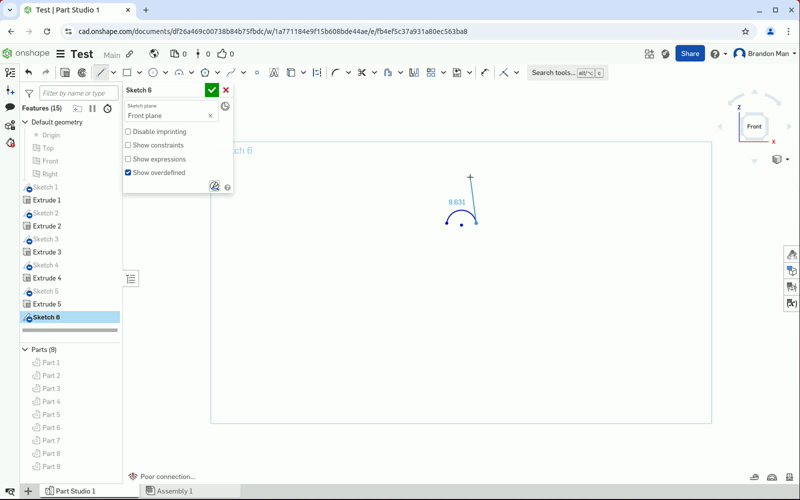
click(470, 176)
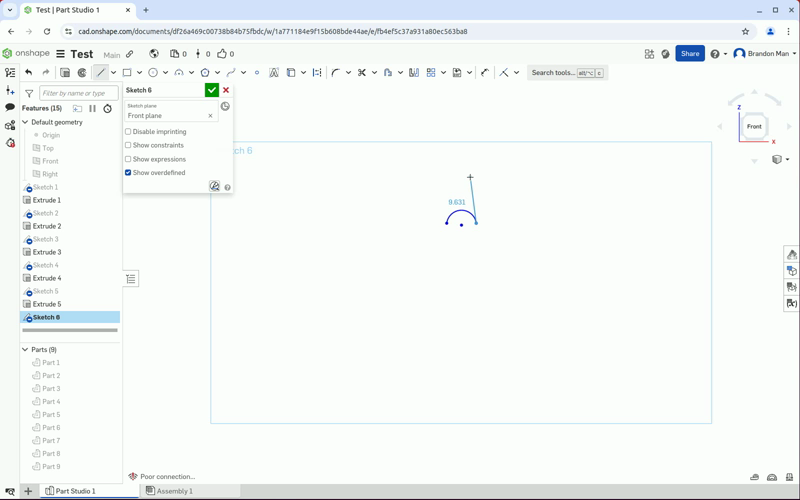
key_up(shift)
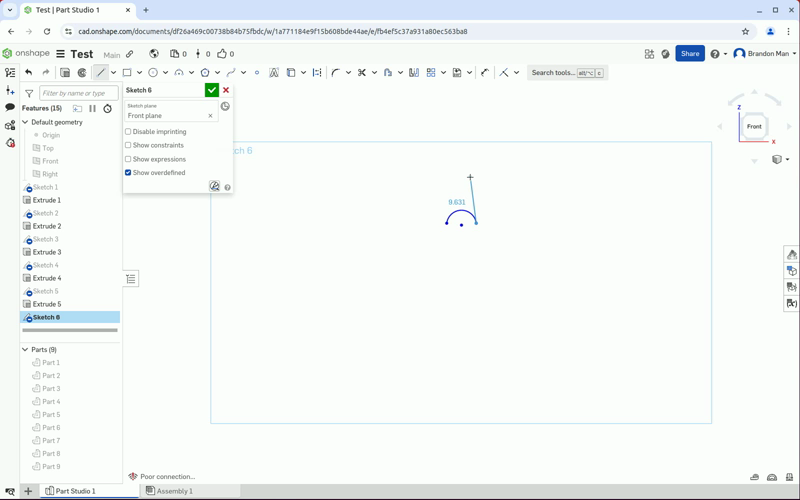
key(esc)
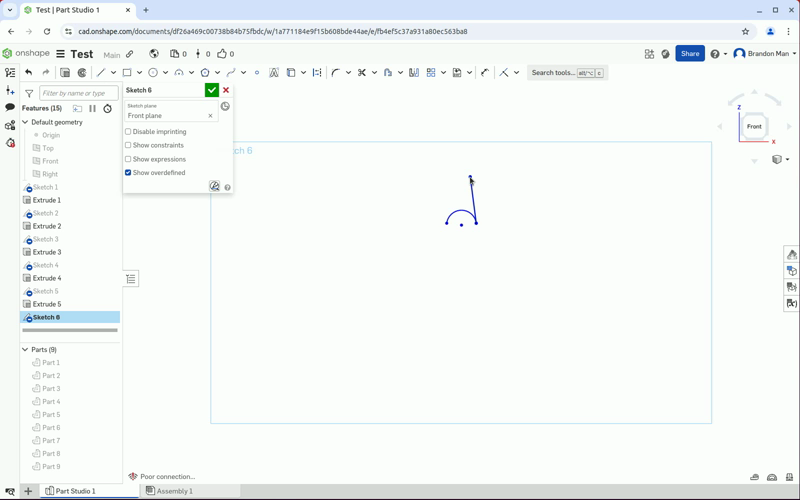
key(a)
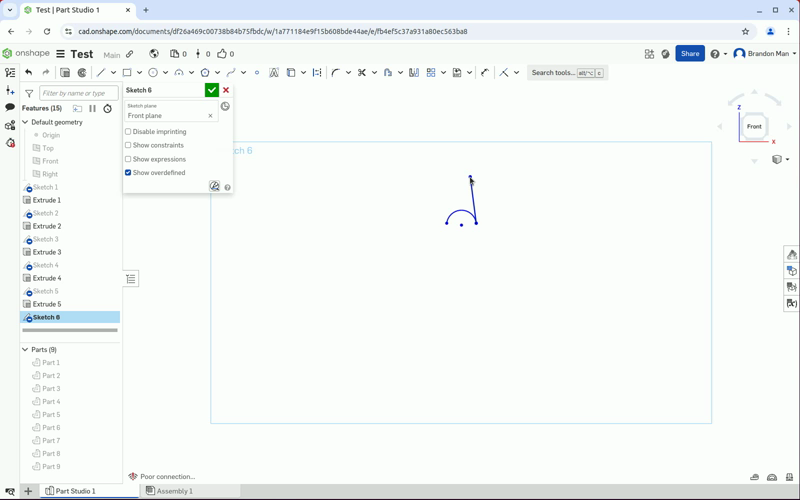
mouse_move(470, 176)
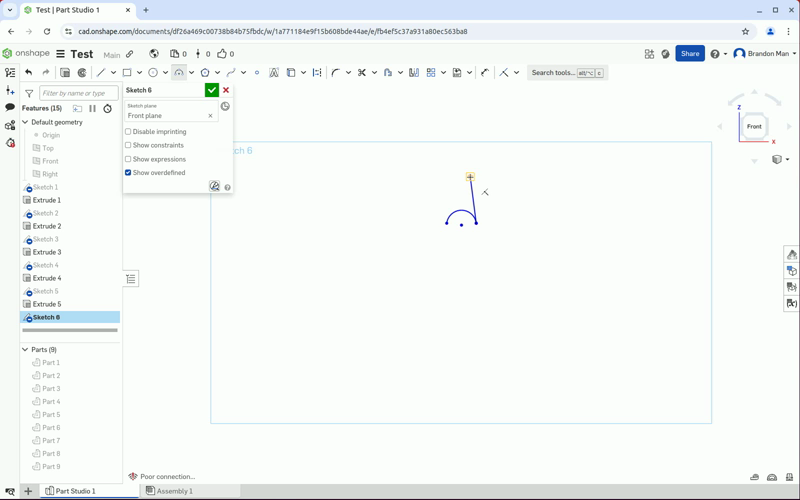
click(470, 176)
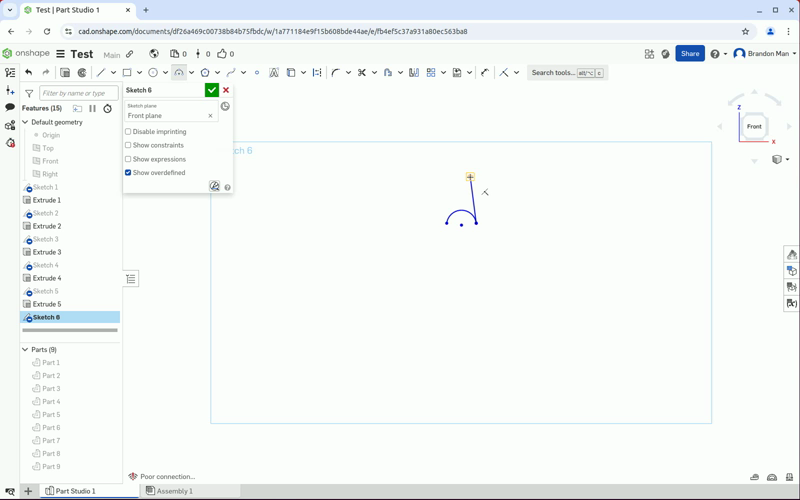
key_down(shift)
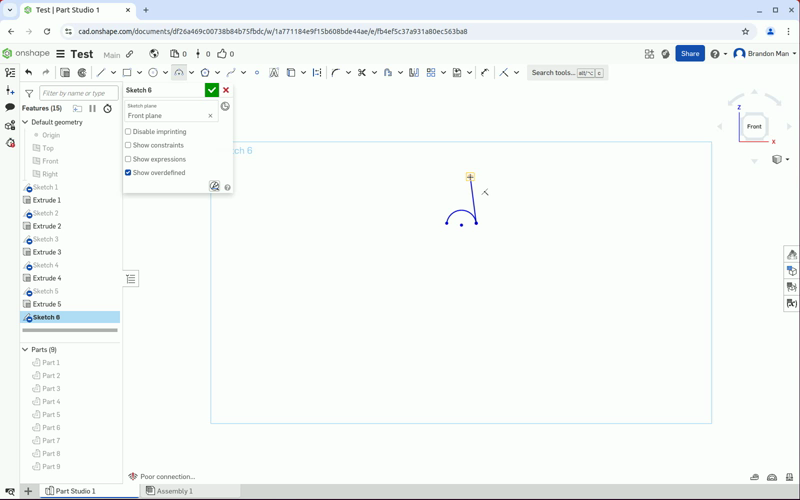
mouse_move(452, 176)
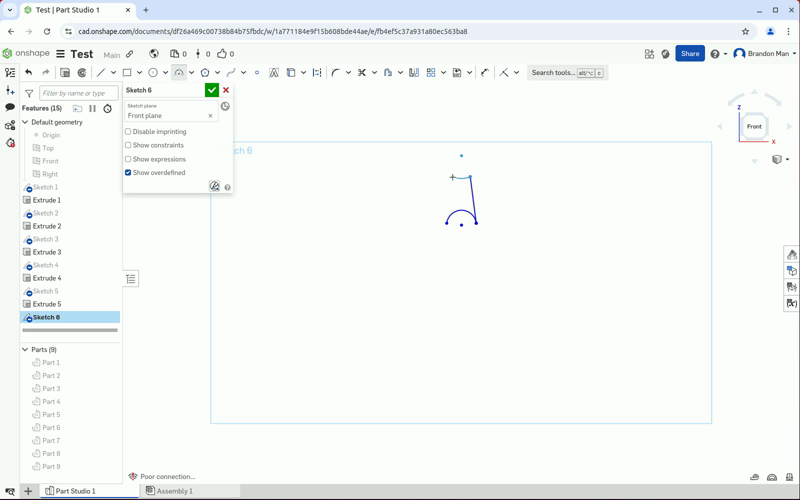
click(452, 176)
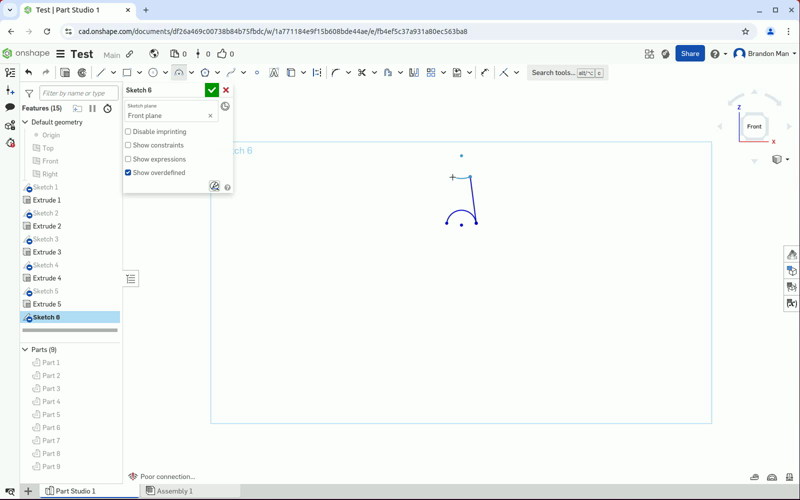
mouse_move(461, 186)
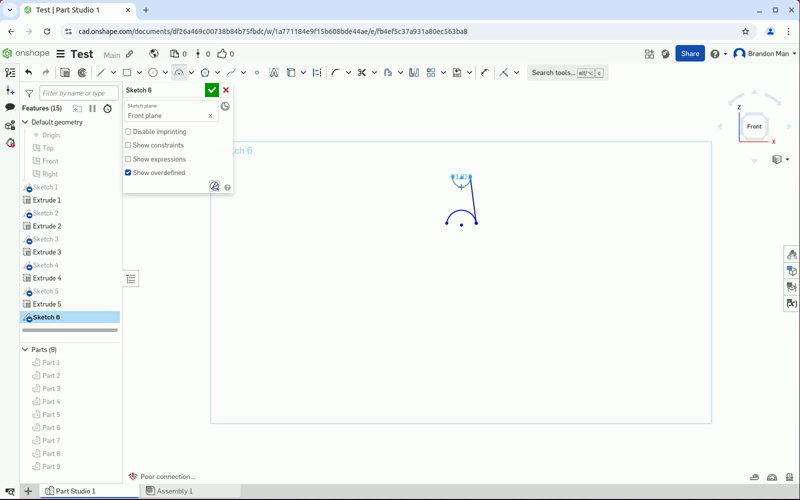
click(461, 186)
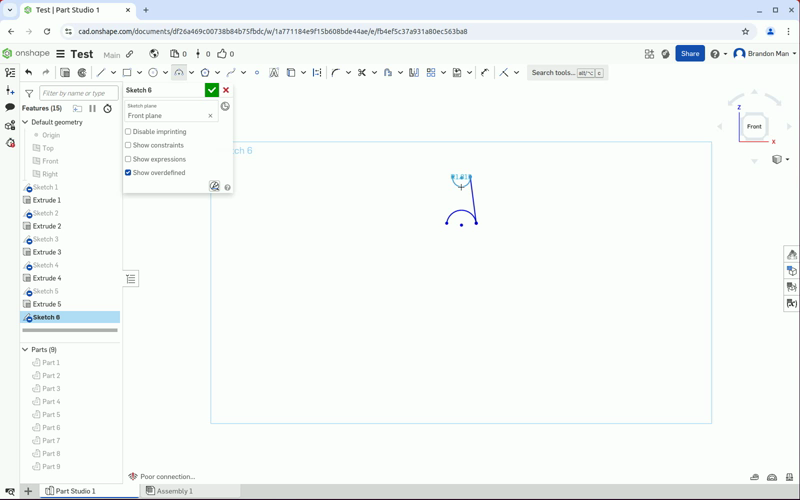
key_up(shift)
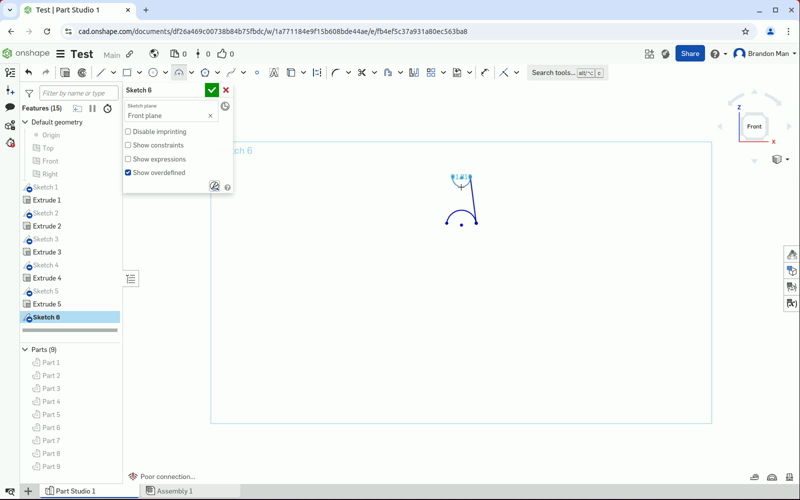
key(esc)
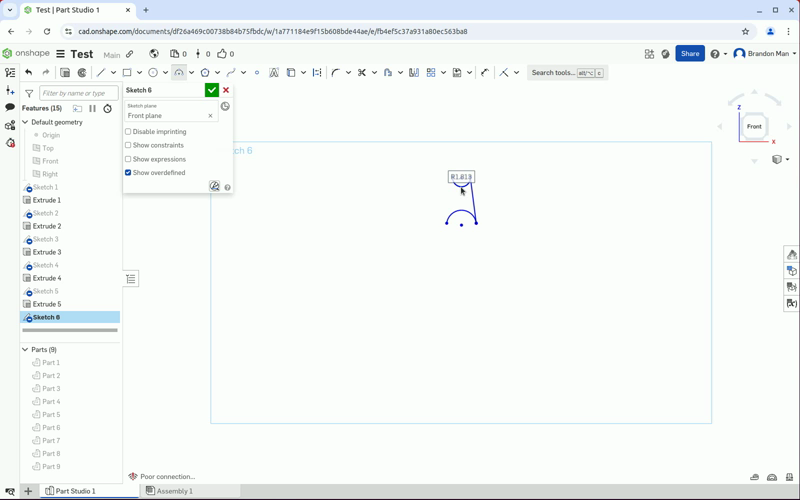
key(l)
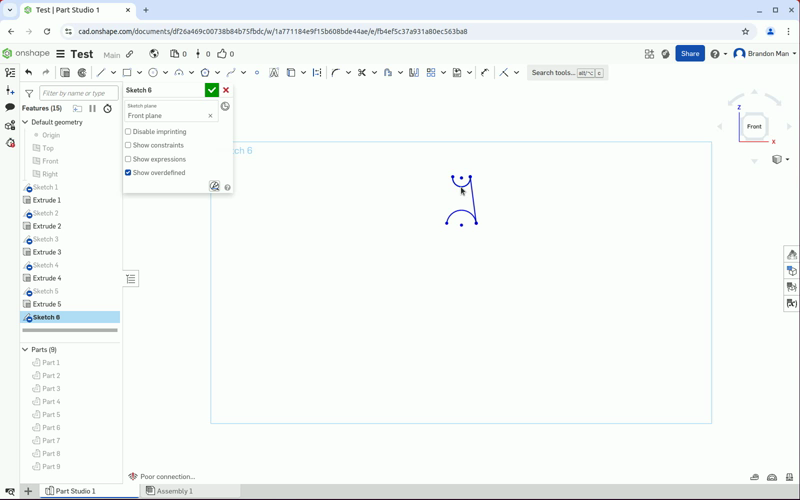
mouse_move(452, 176)
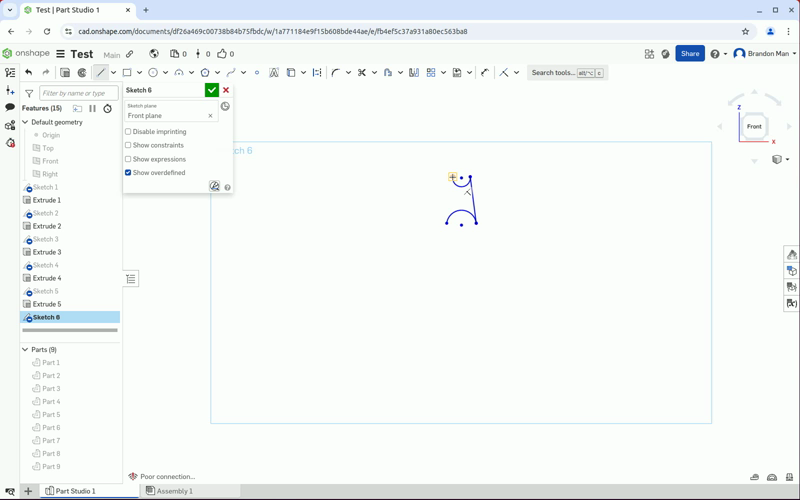
click(452, 176)
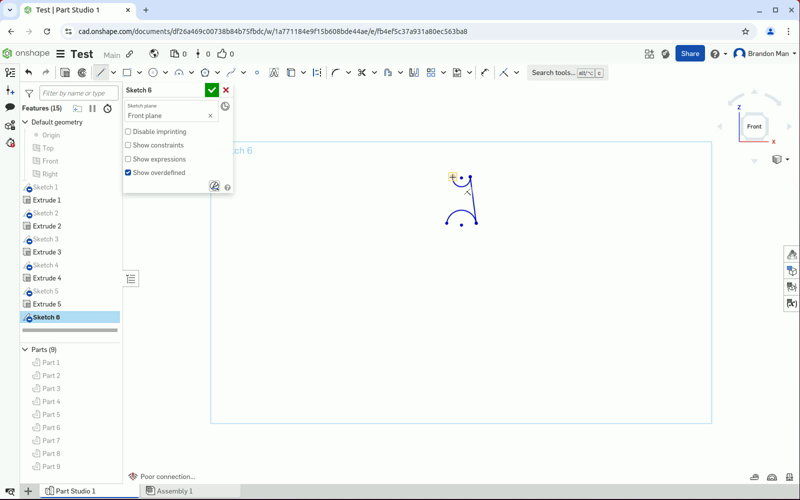
mouse_move(482, 176)
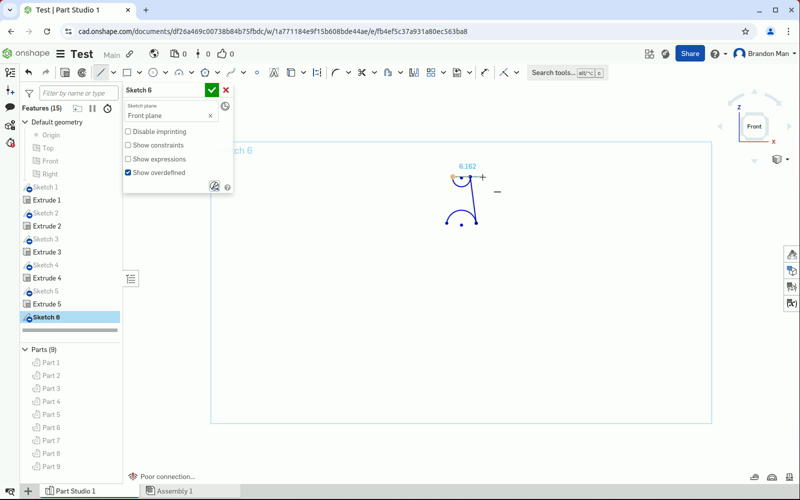
key_down(shift)
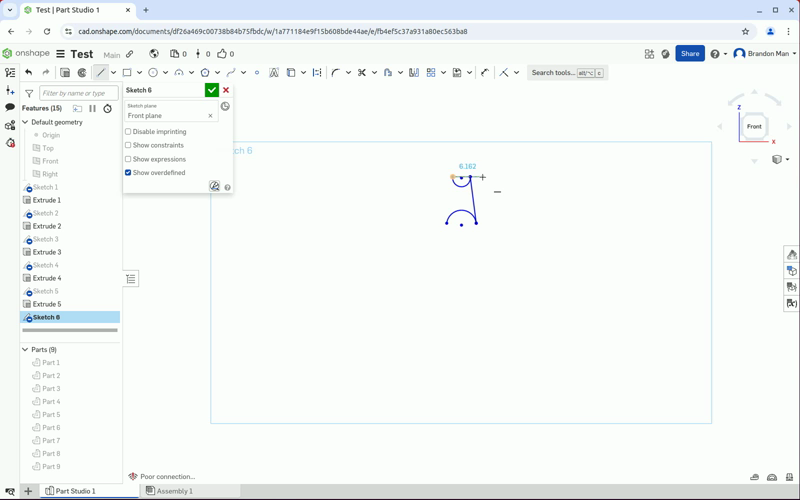
mouse_move(446, 223)
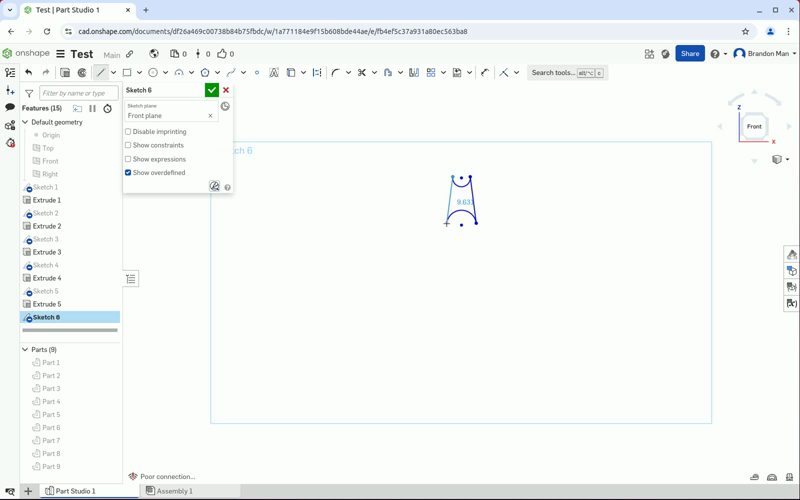
key_up(shift)
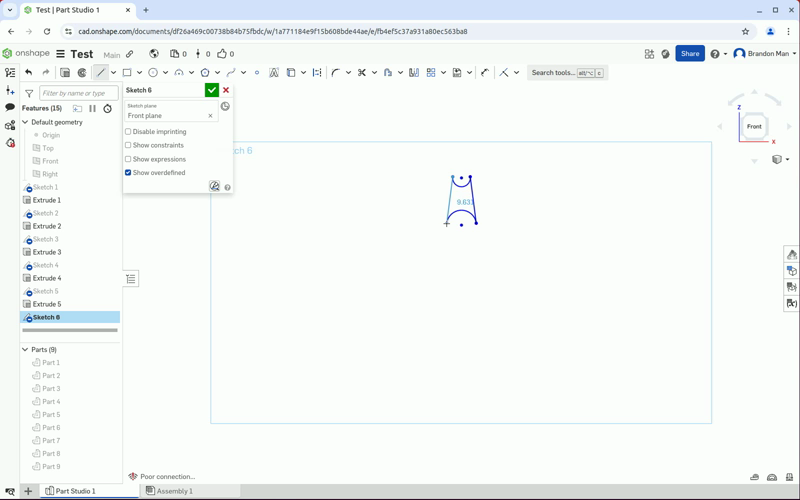
click(446, 223)
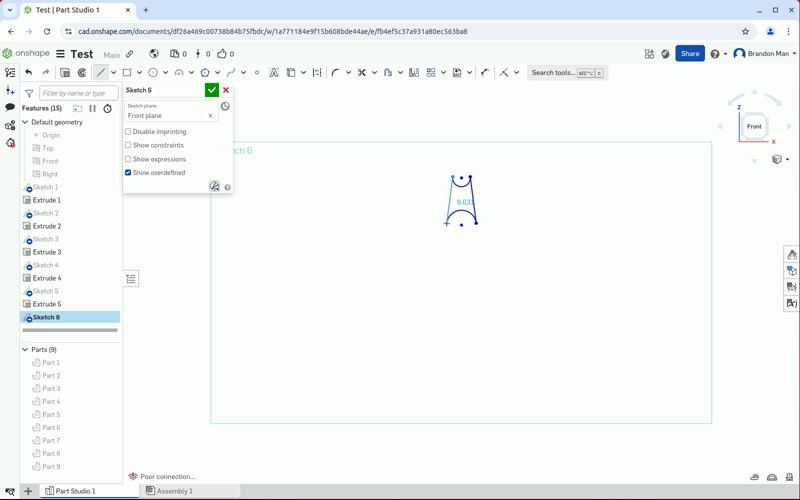
key(esc)
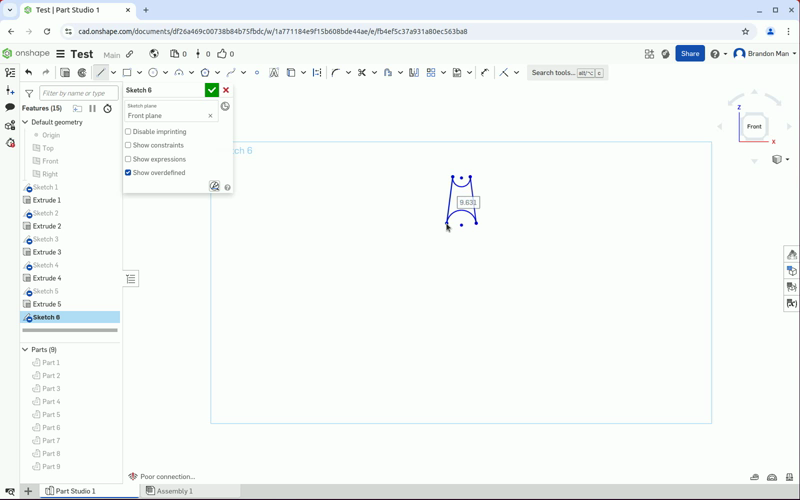
key(c)
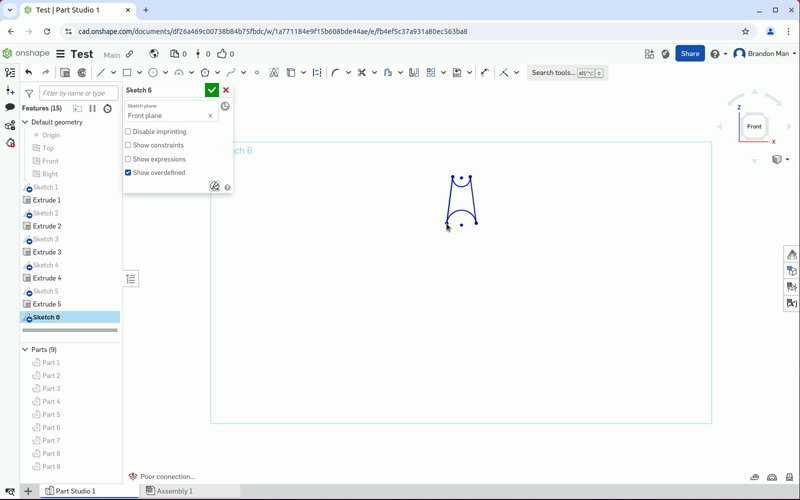
key_down(shift)
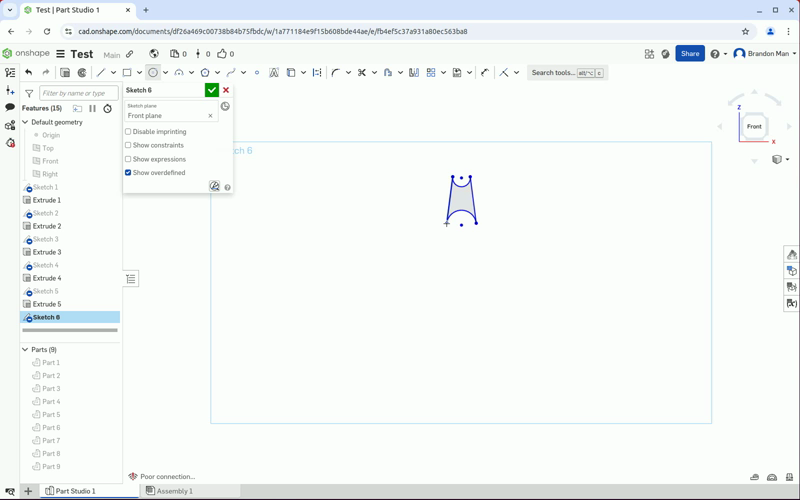
mouse_move(458, 191)
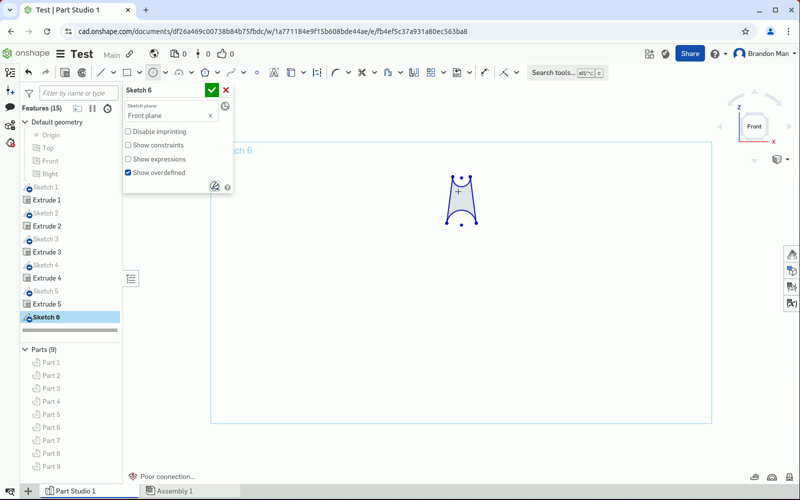
click(458, 191)
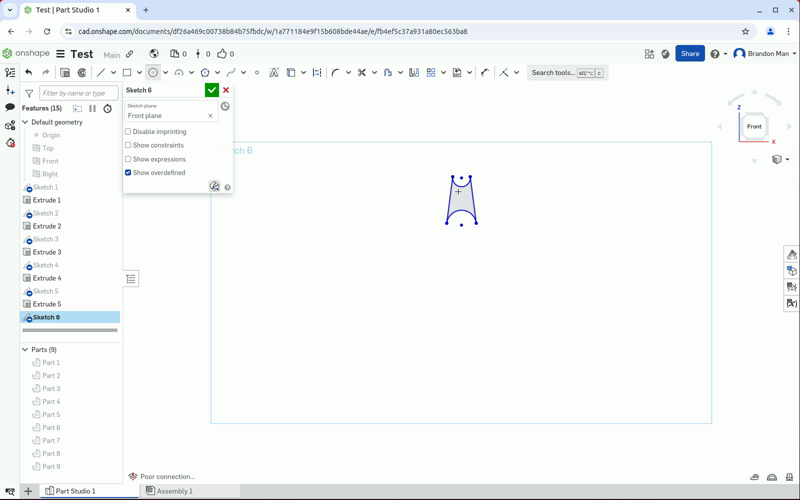
key_up(shift)
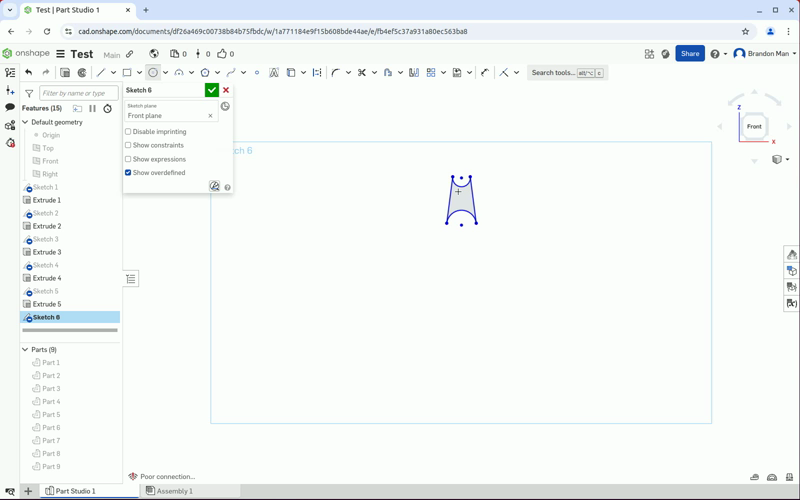
mouse_move(461, 191)
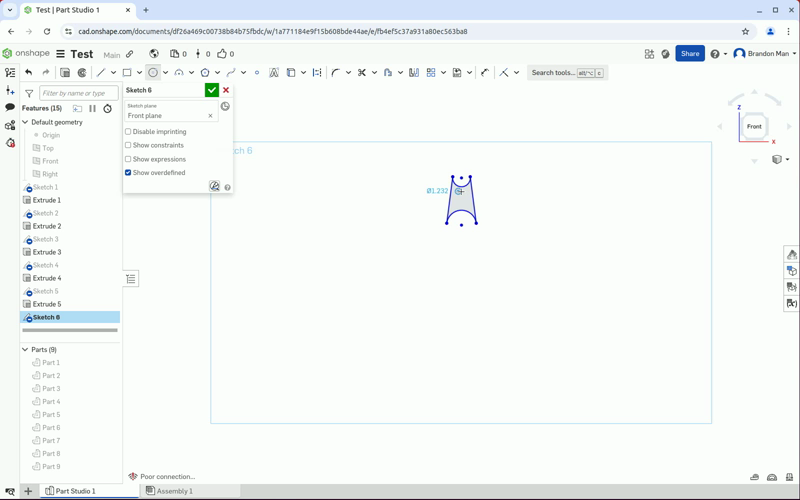
scroll(6)
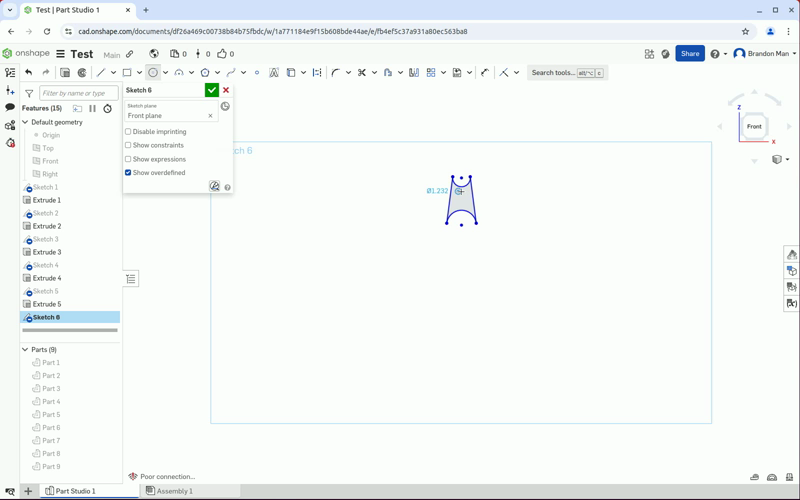
scroll(6)
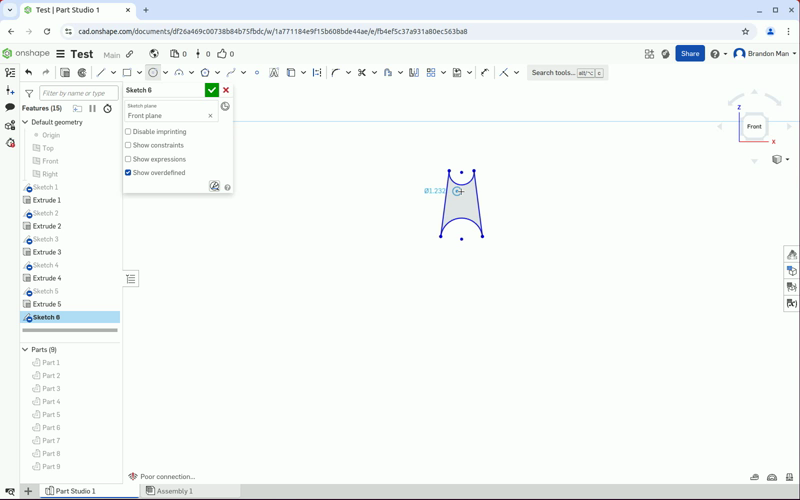
scroll(6)
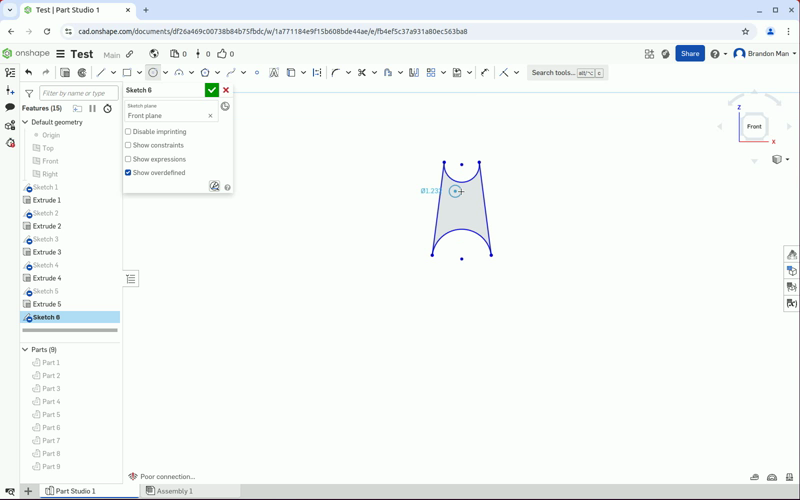
scroll(6)
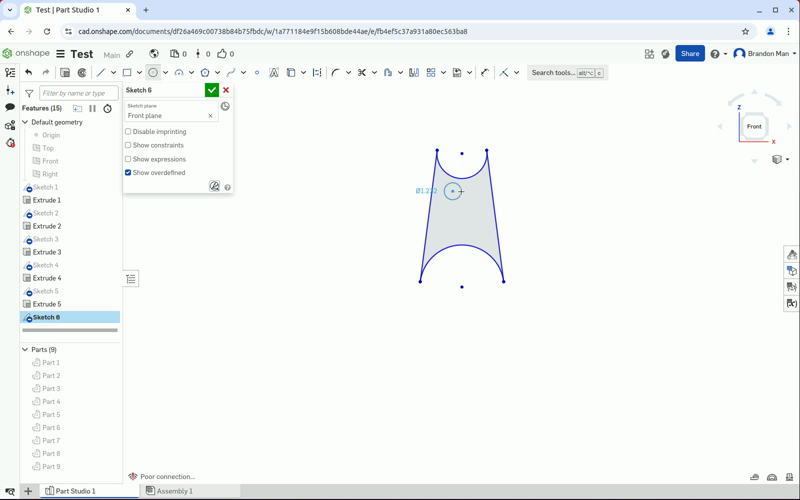
scroll(6)
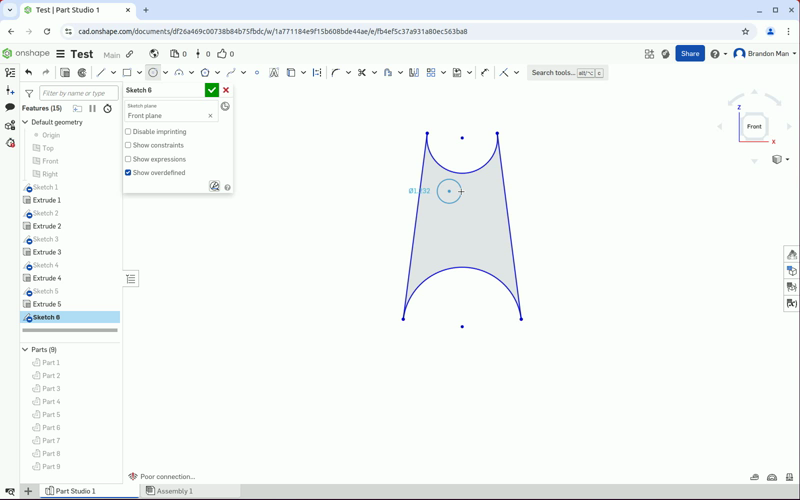
scroll(6)
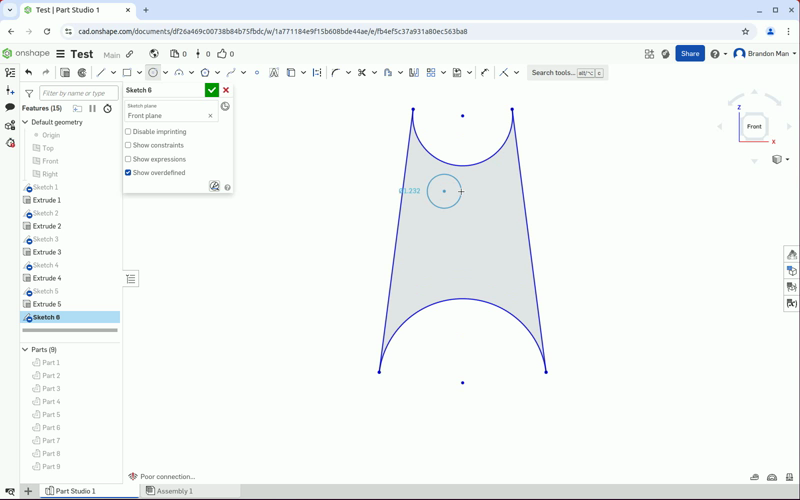
scroll(6)
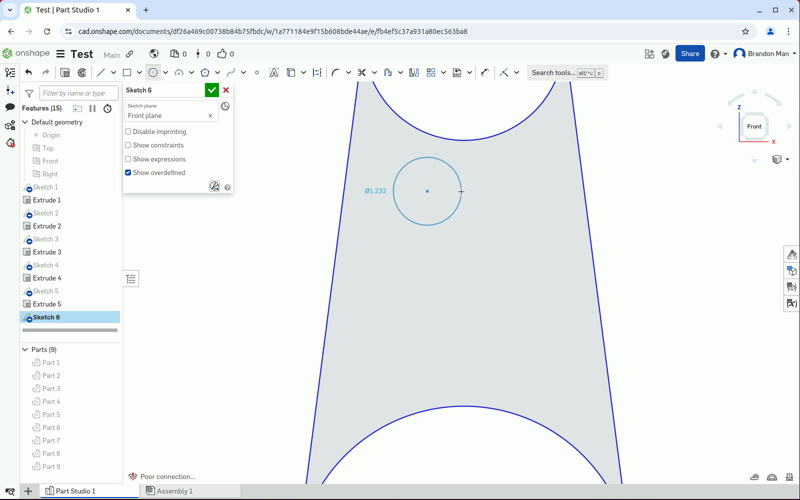
click(461, 191)
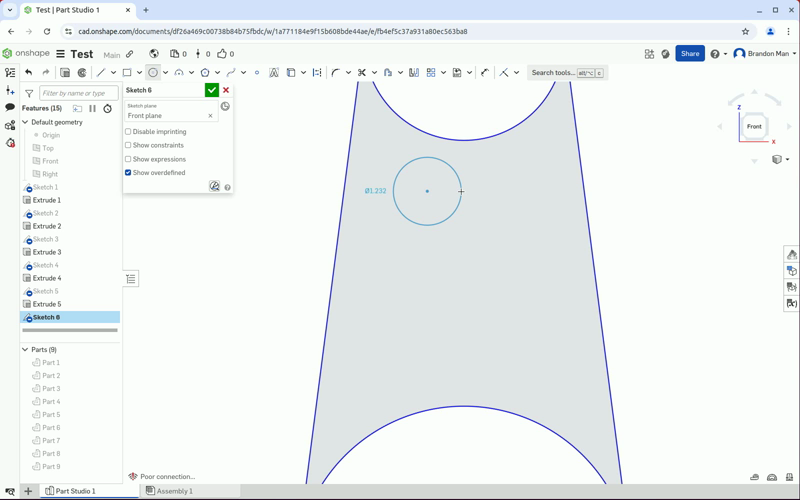
scroll(-6)
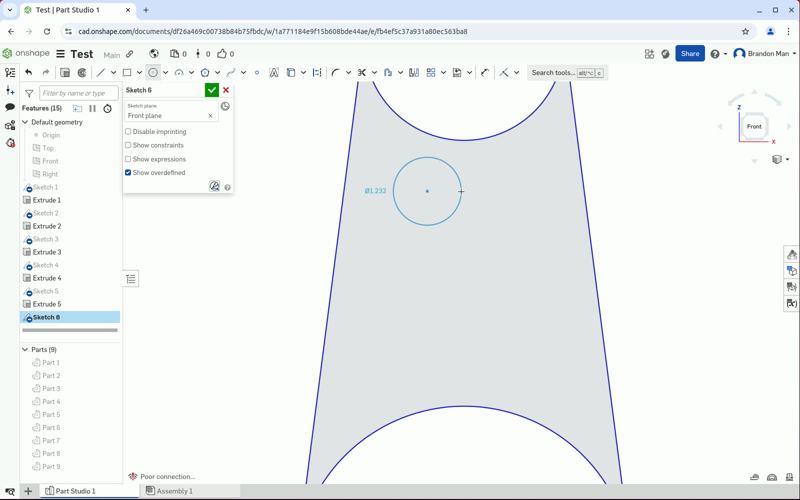
scroll(-6)
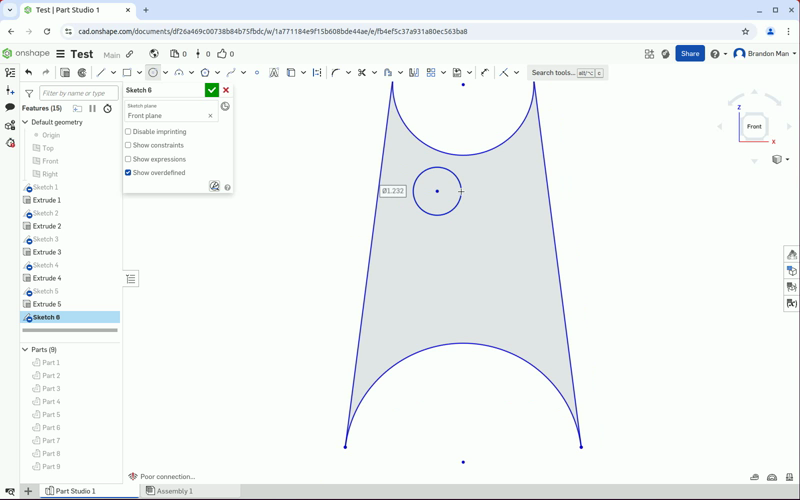
scroll(-6)
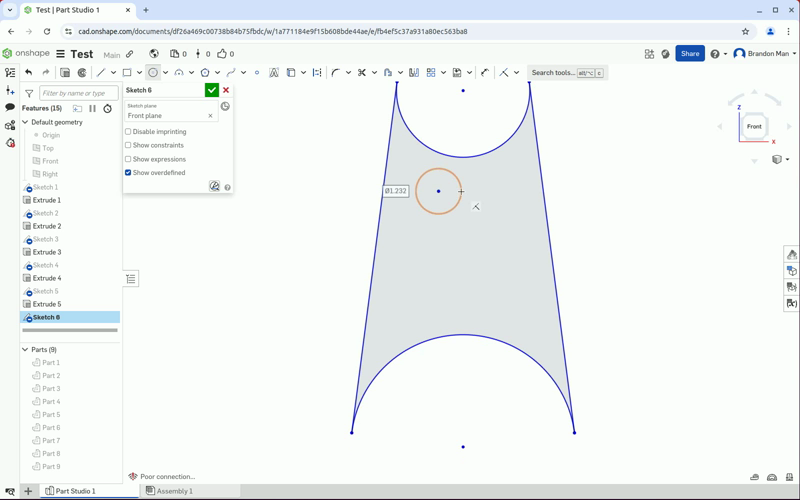
scroll(-6)
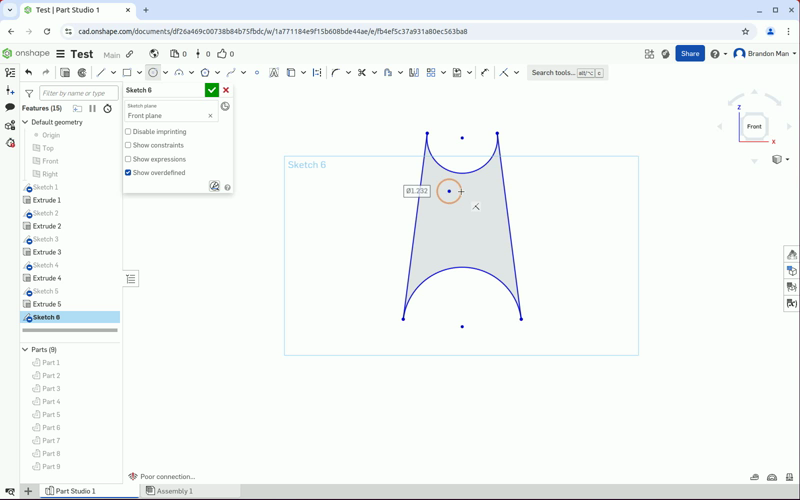
scroll(-6)
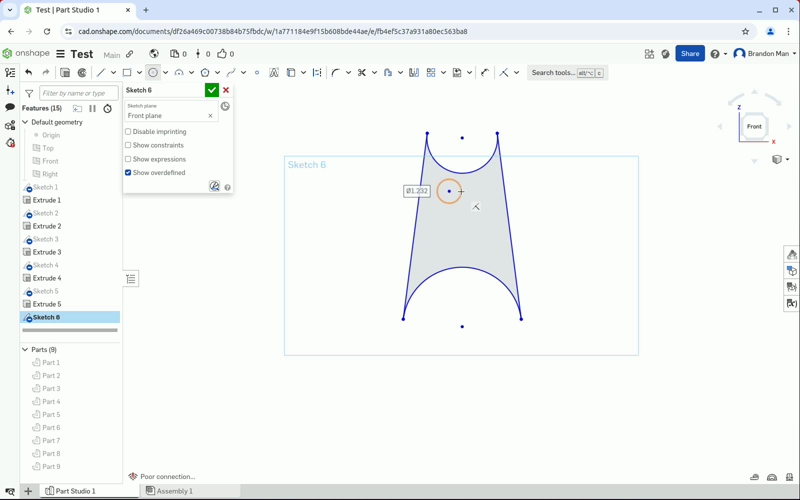
scroll(-6)
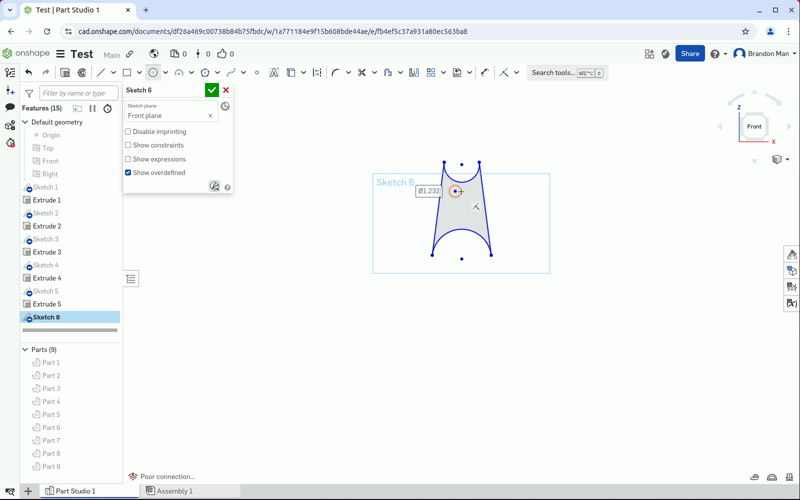
scroll(-6)
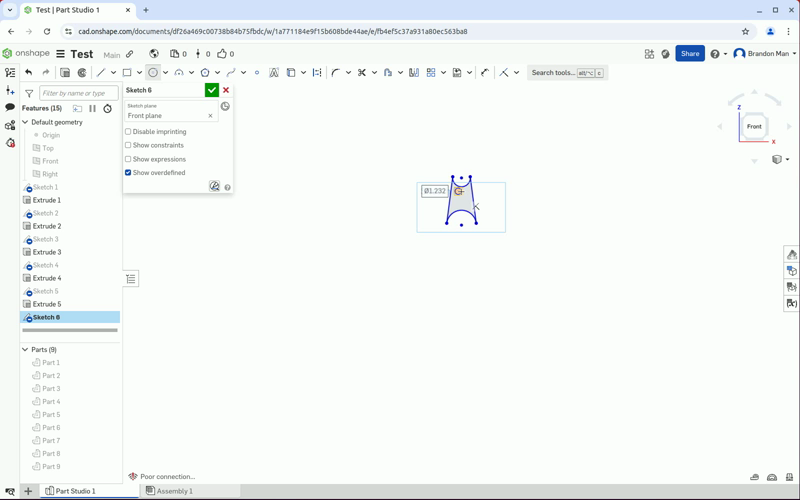
key(esc)
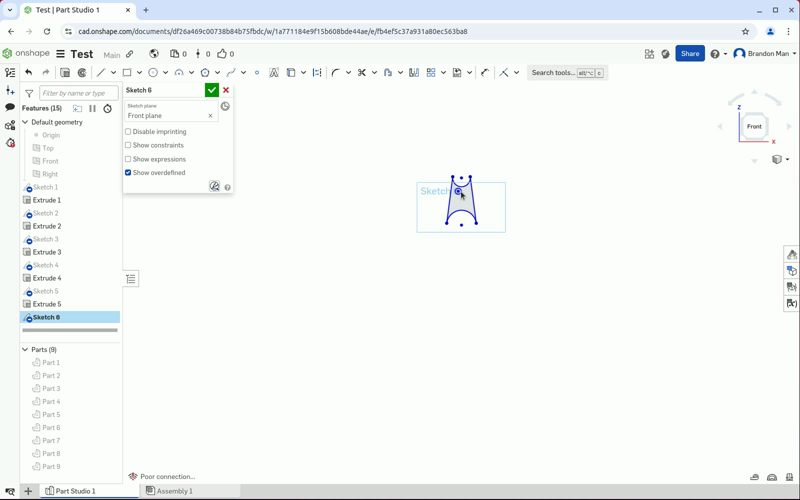
mouse_move(467, 195)
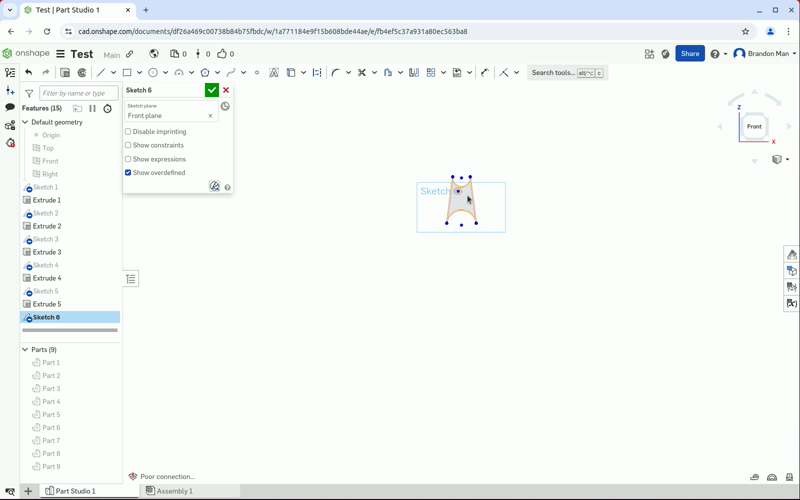
scroll(6)
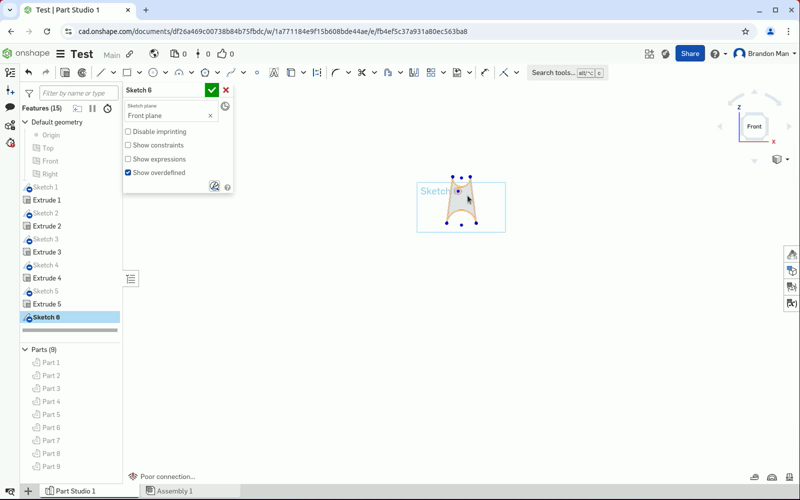
scroll(6)
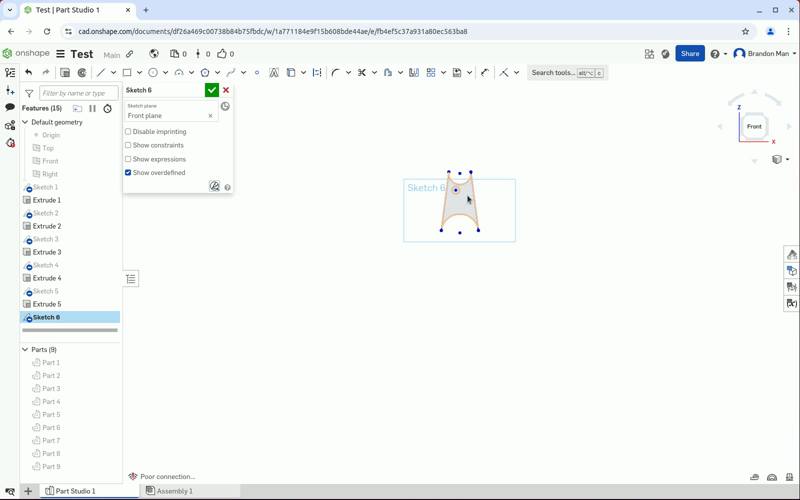
scroll(6)
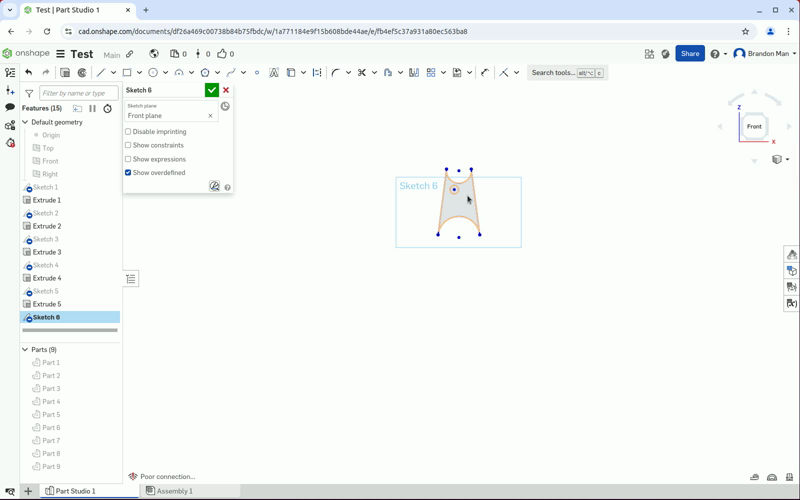
scroll(6)
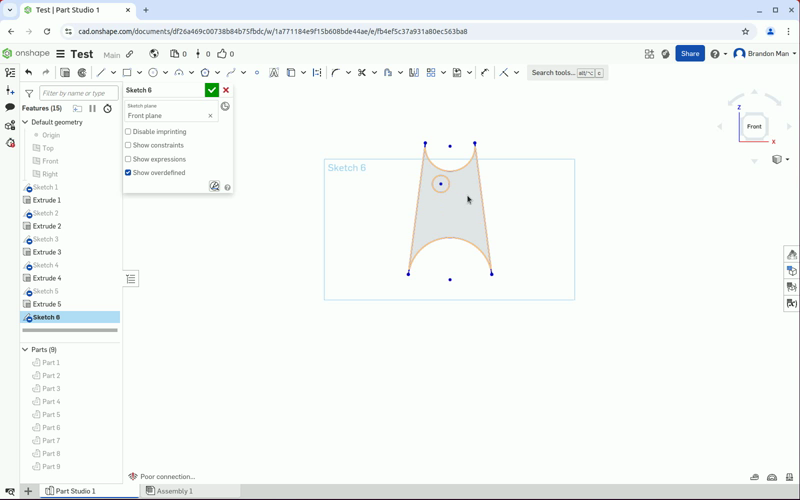
scroll(6)
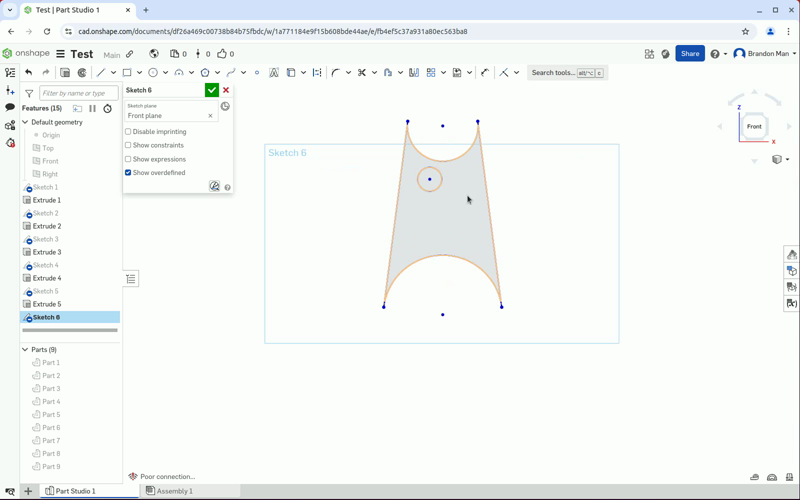
scroll(6)
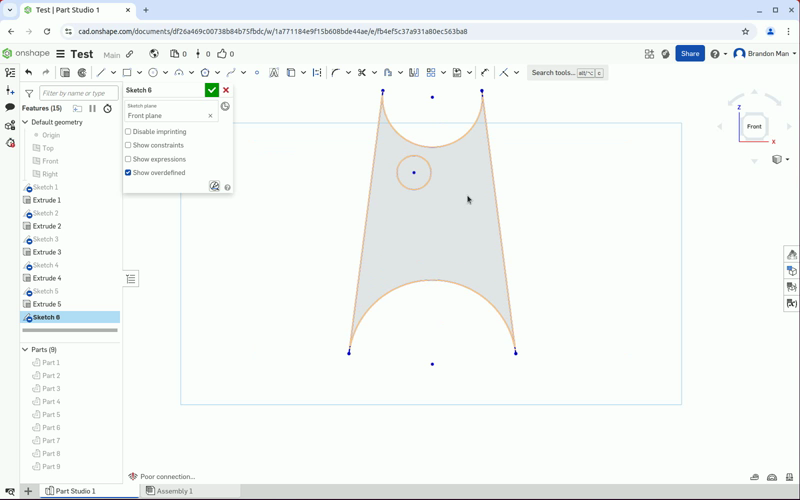
scroll(6)
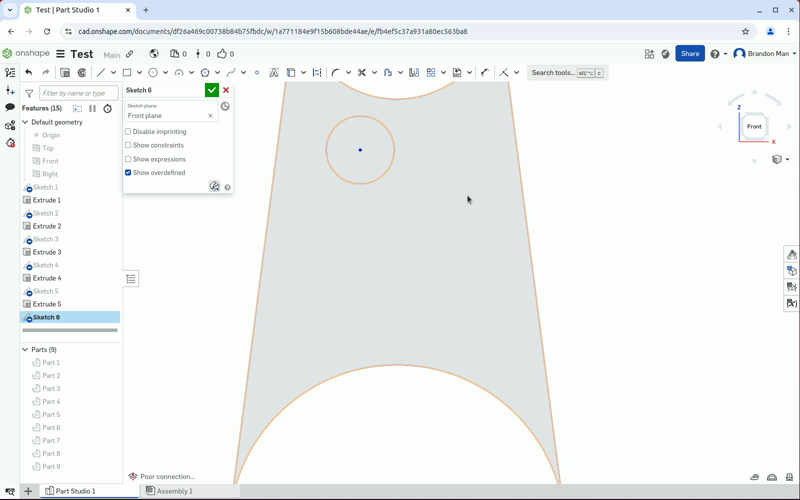
click(467, 195)
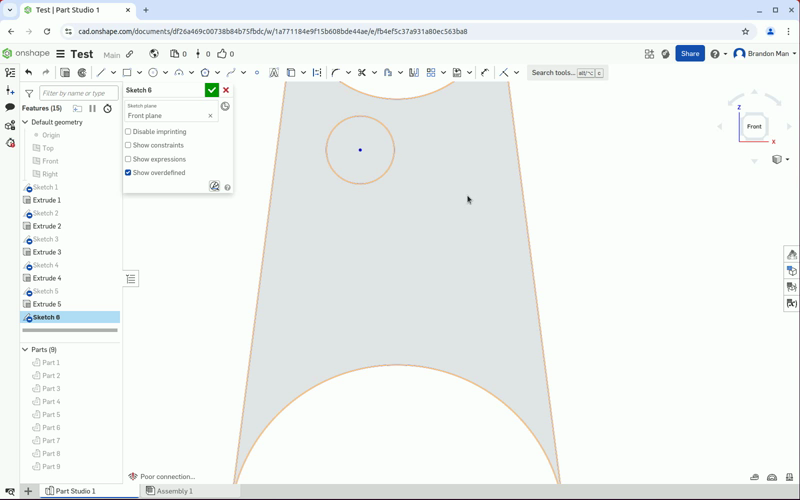
scroll(-6)
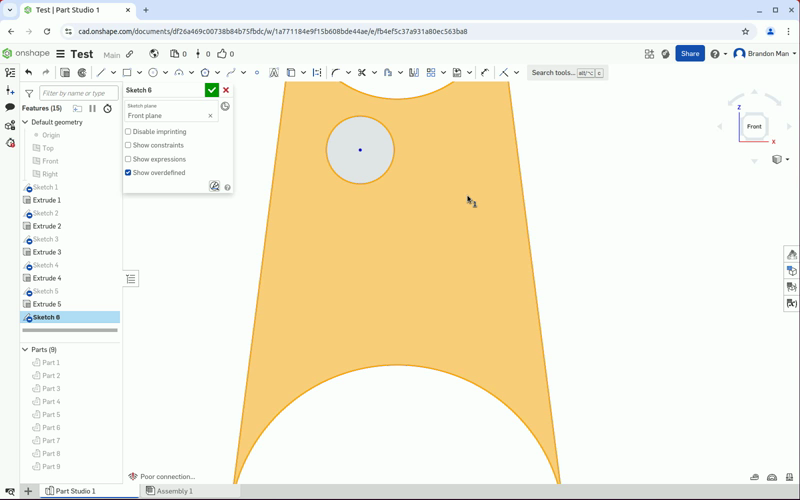
scroll(-6)
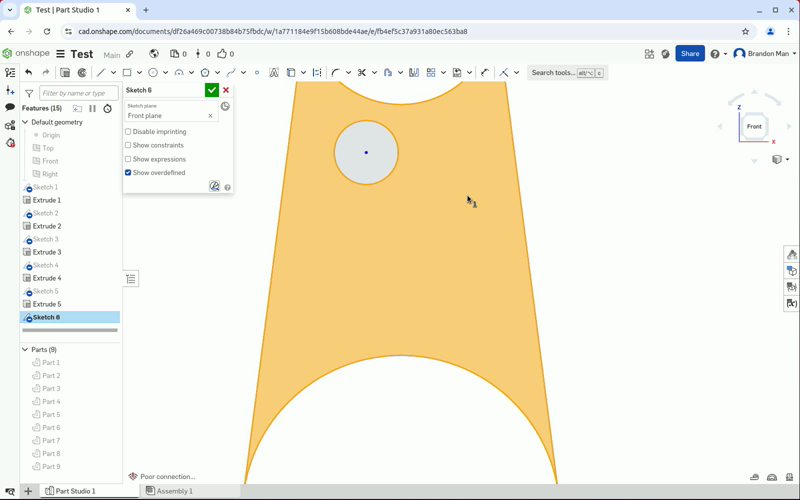
scroll(-6)
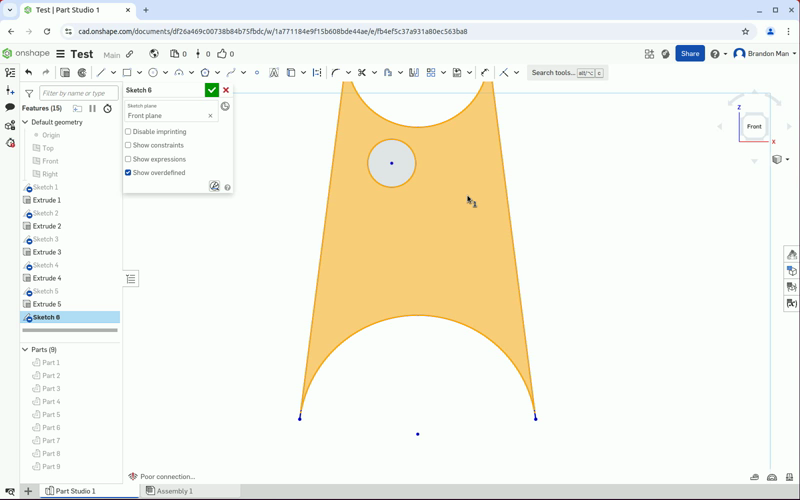
scroll(-6)
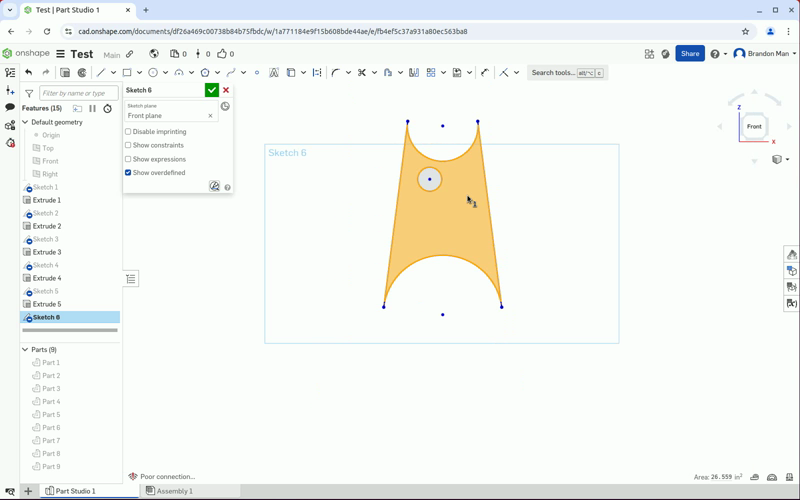
scroll(-6)
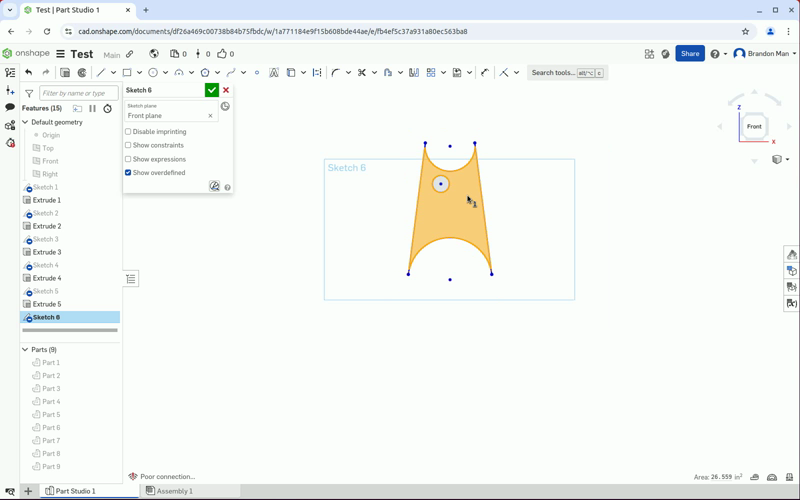
scroll(-6)
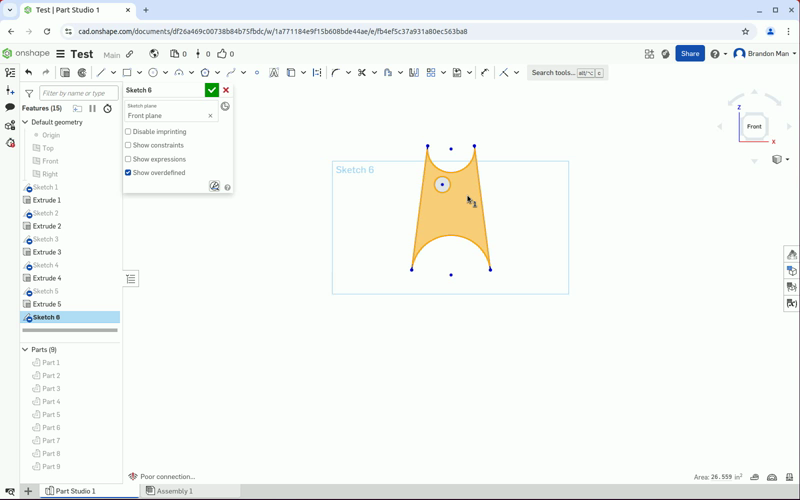
scroll(-6)
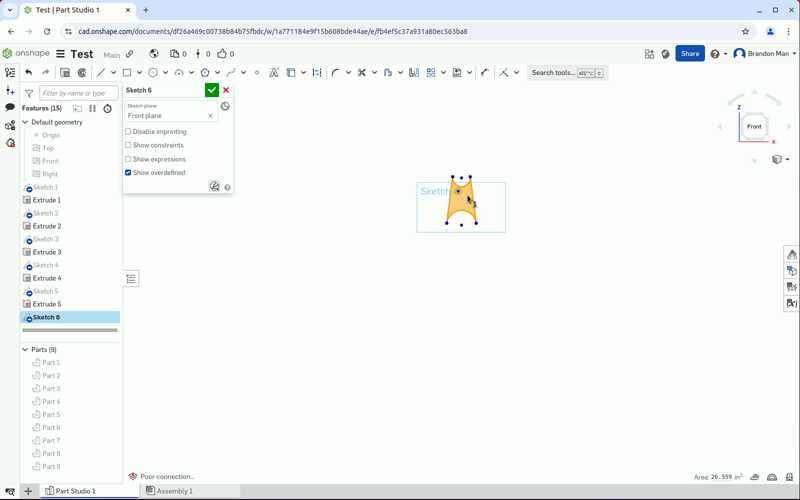
mouse_move(73, 352)
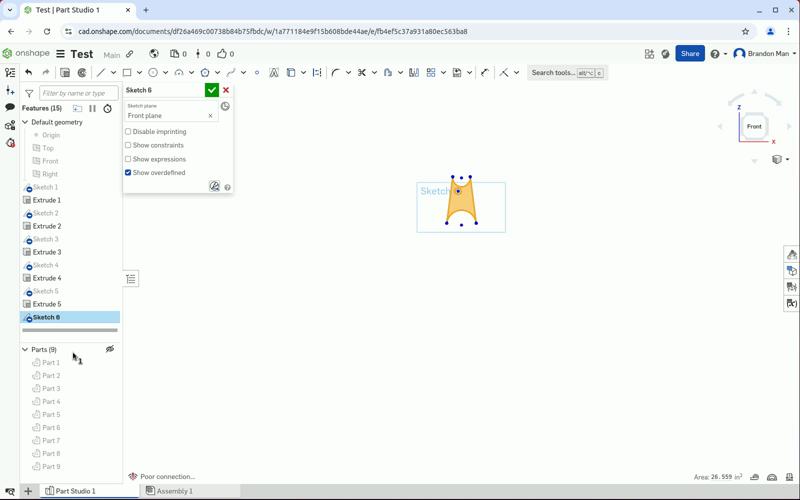
key(shift+y)
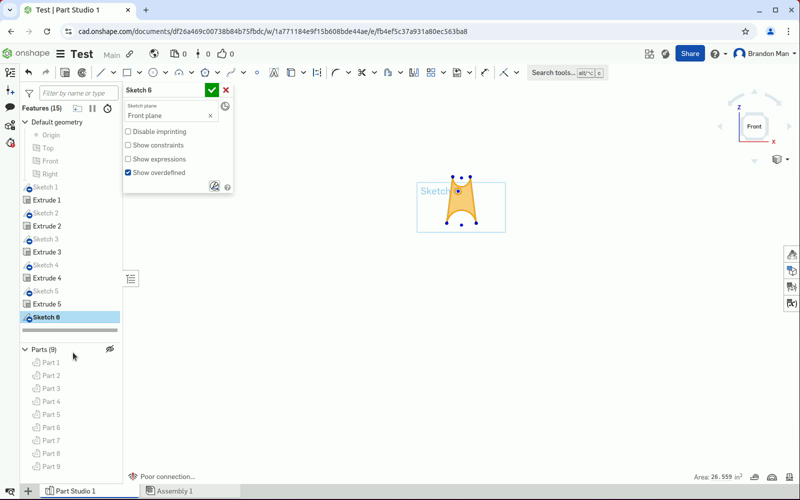
key(shift+e)
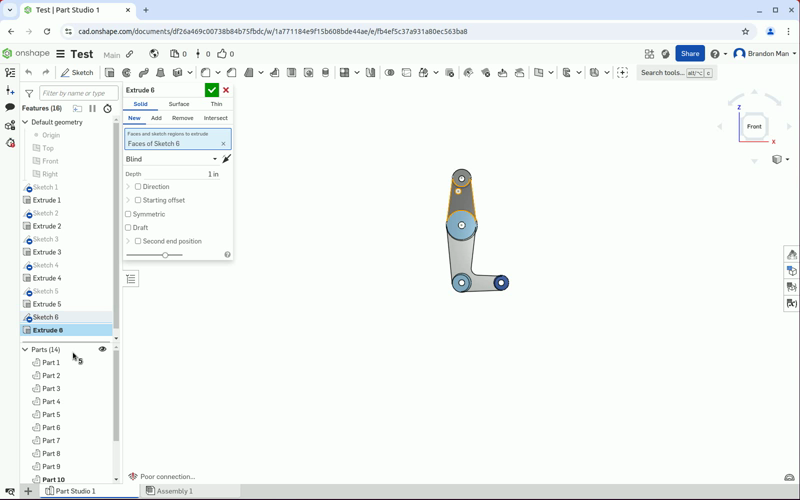
mouse_move(143, 106)
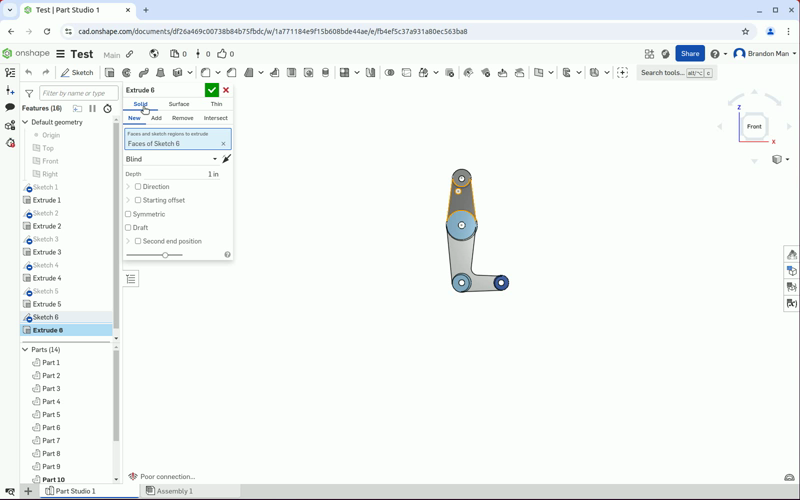
click(143, 106)
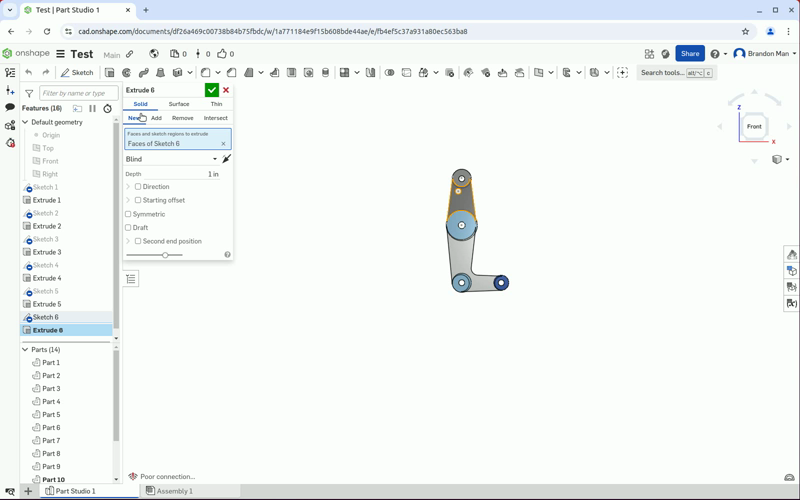
mouse_move(137, 120)
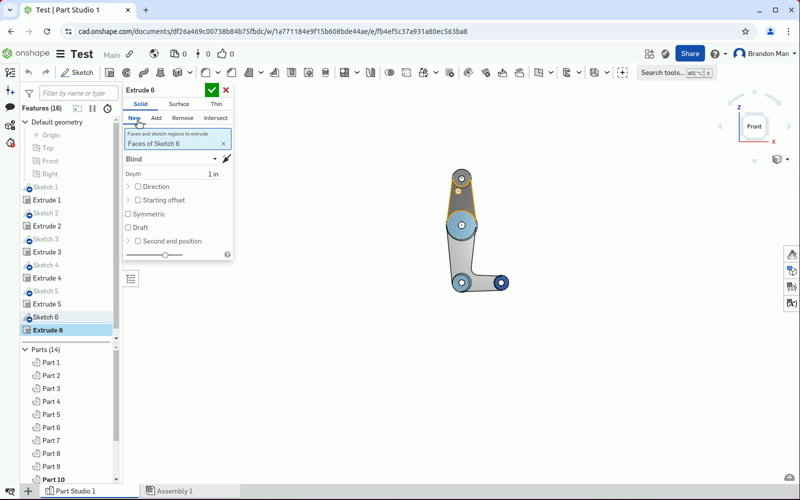
click(137, 120)
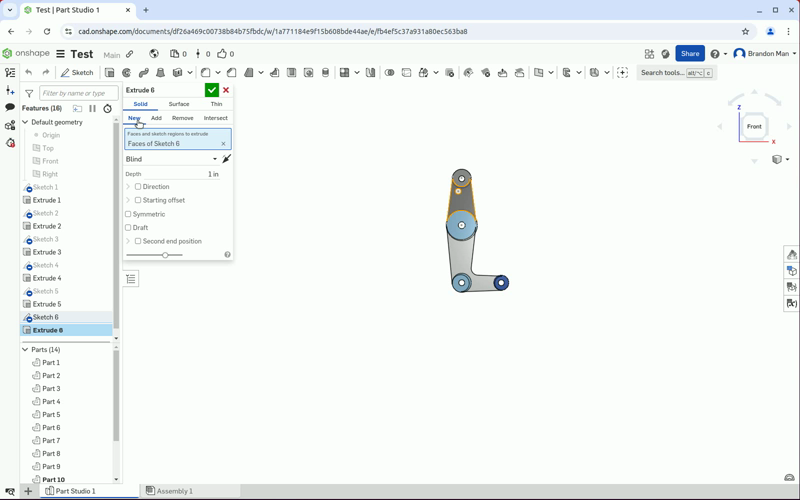
key(tab, 4)
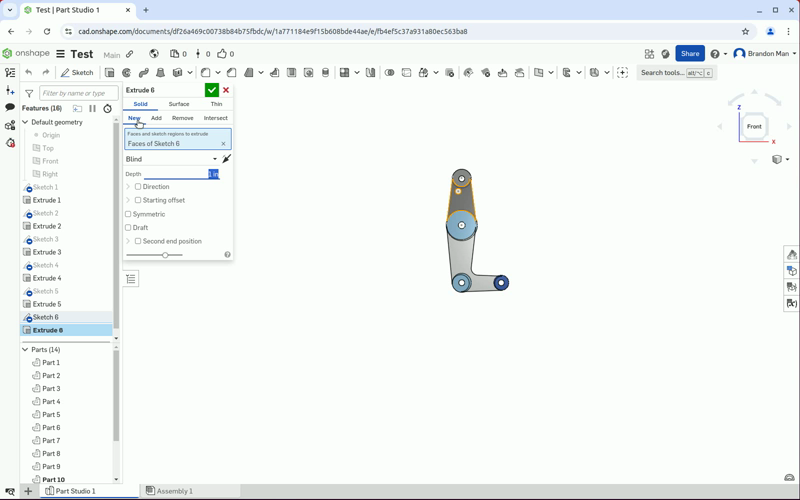
text(0.481)
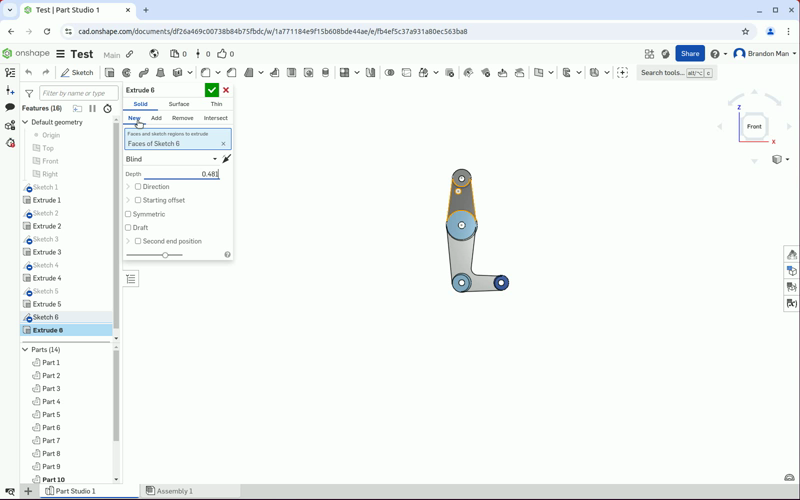
key(enter)
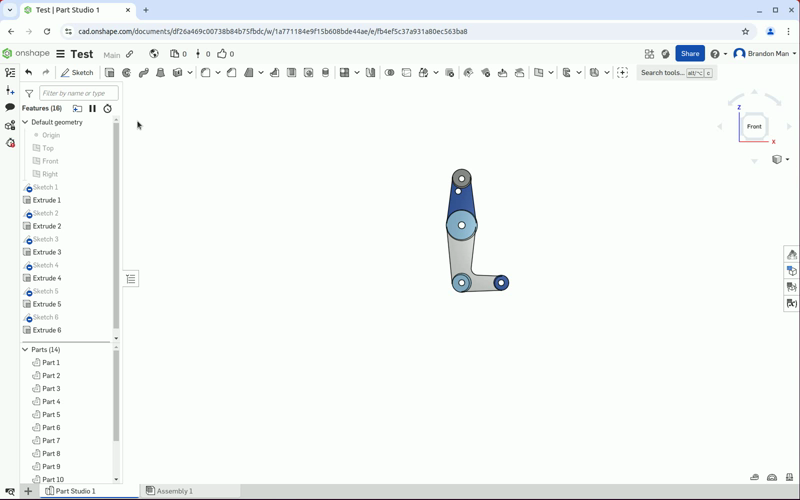
key(shift+h)
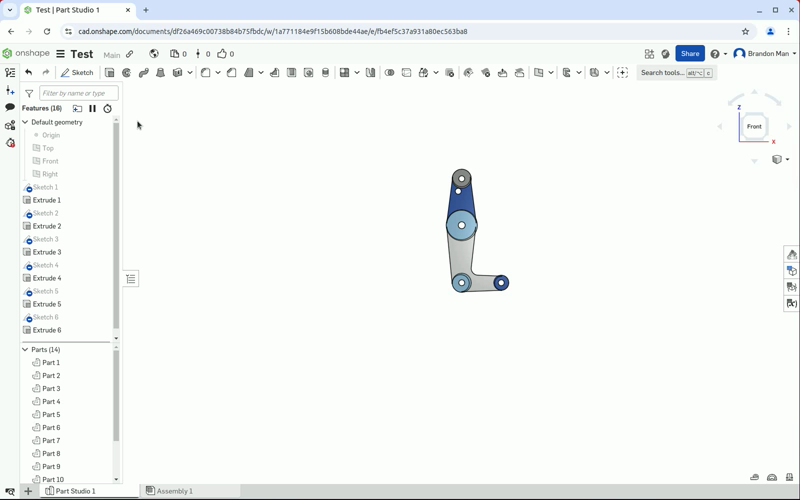
key(shift+h)
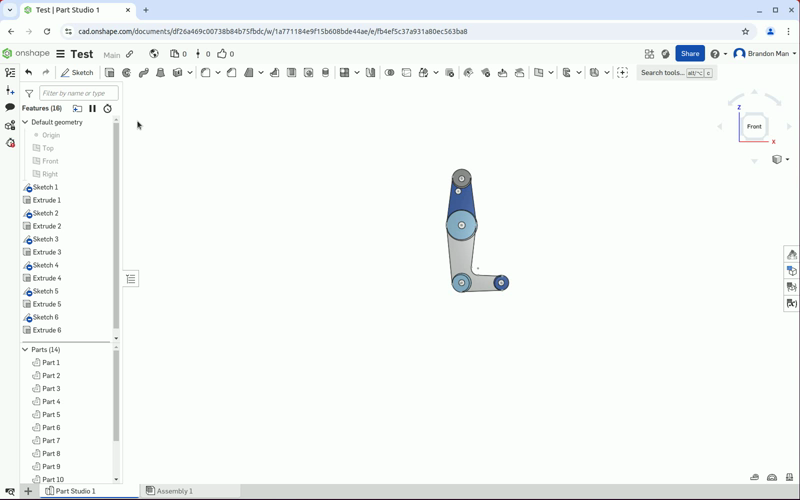
key(shift+7)
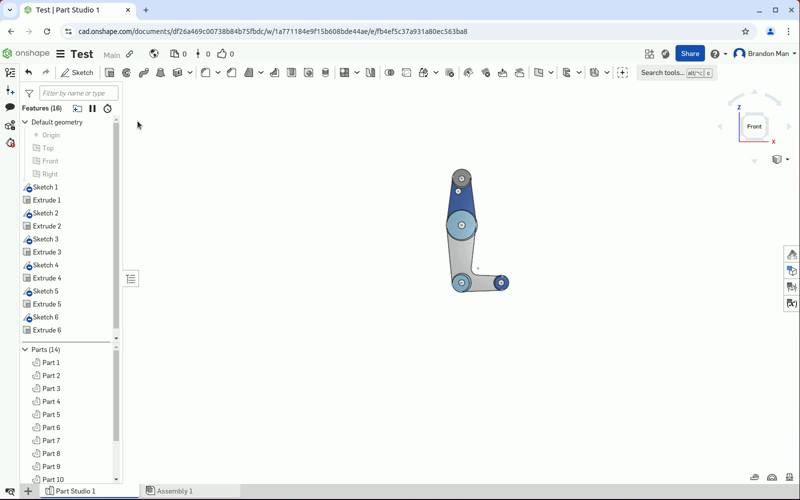
key(left, 2)
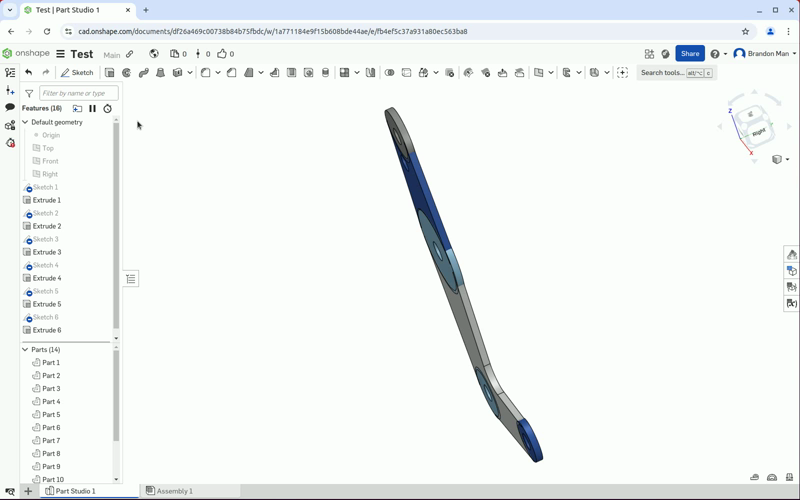
key(down, 2)
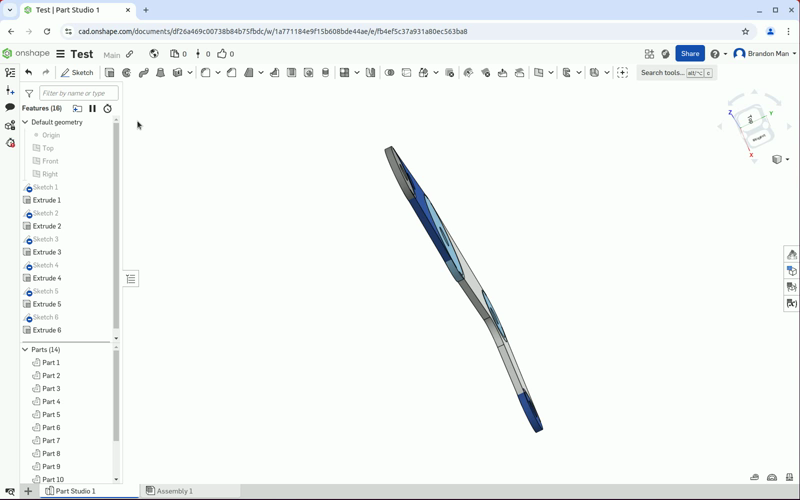
key(up, 2)
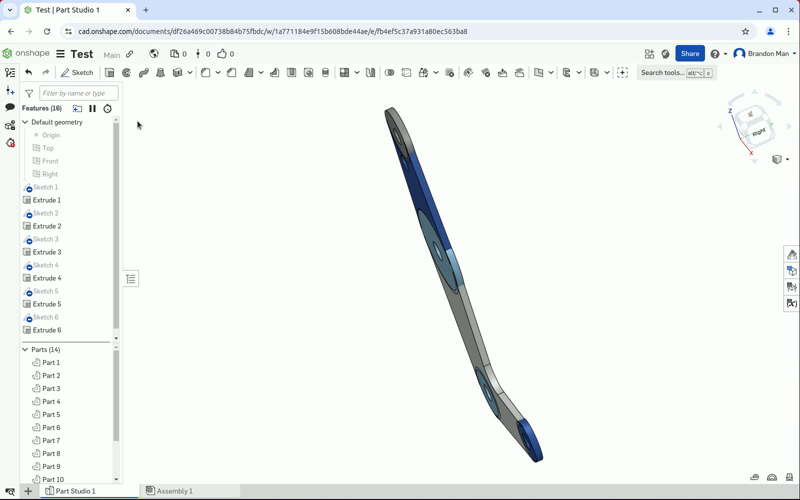
key(right, 2)
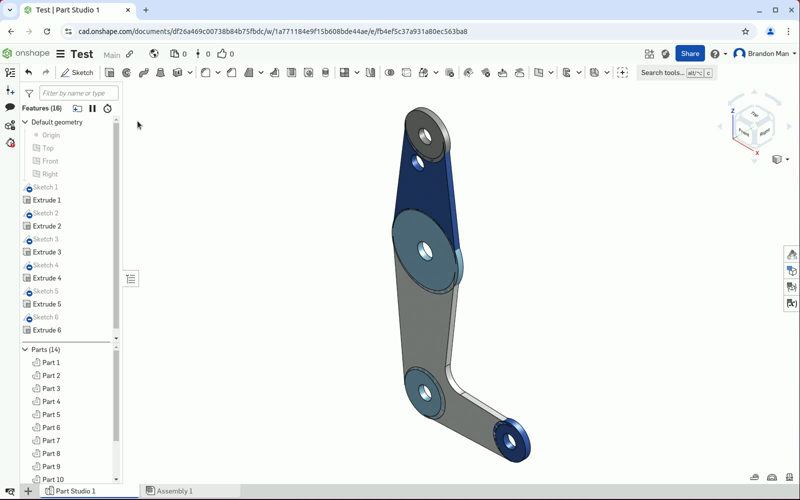
mouse_move(69, 189)
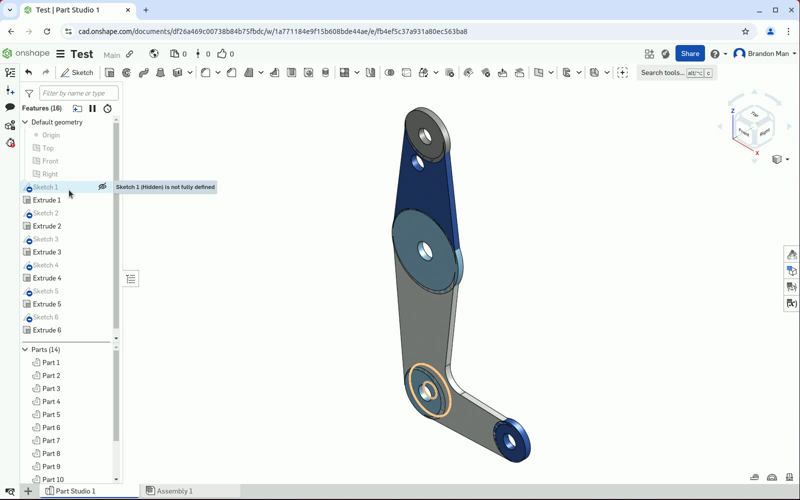
click(69, 189)